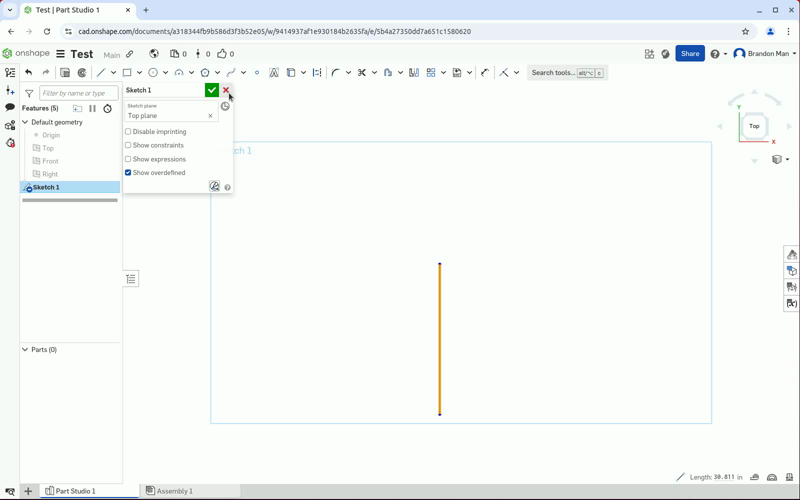
key(shift+h)
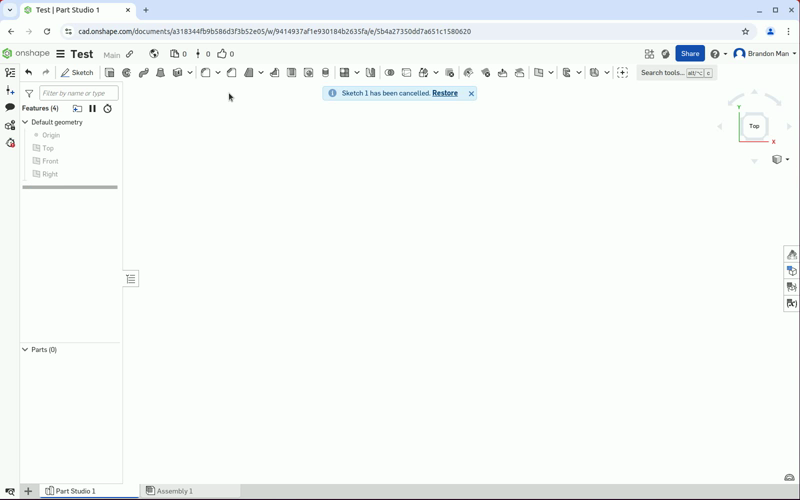
mouse_move(73, 352)
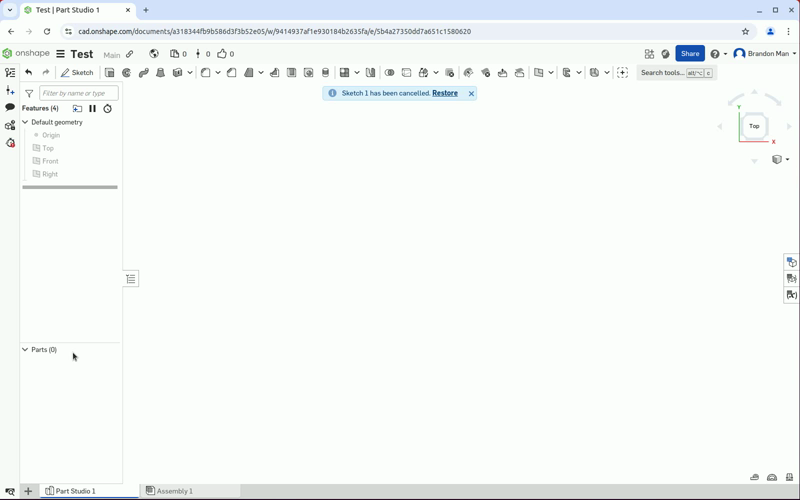
key(y)
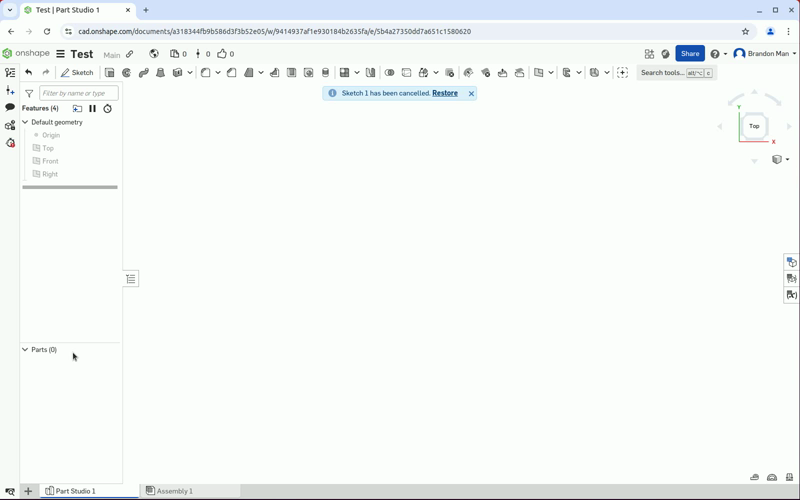
key(shift+p)
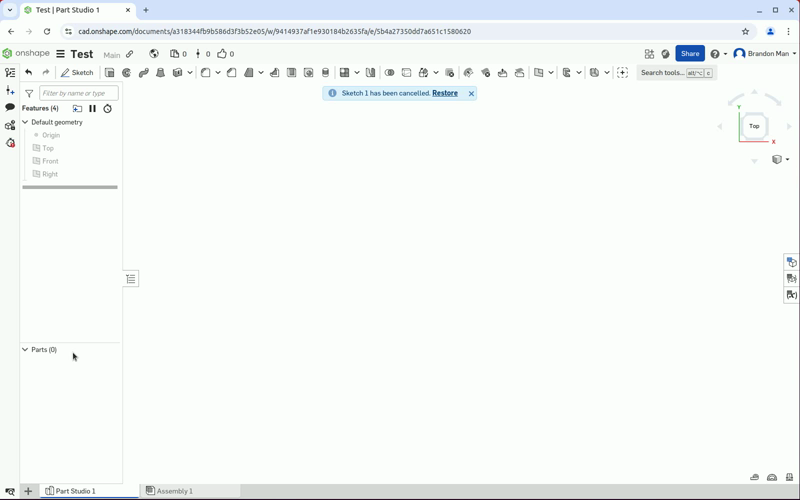
key(space)
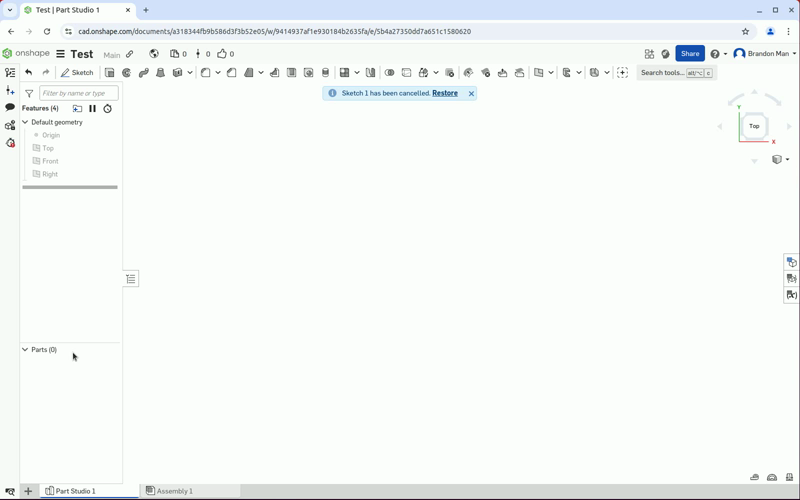
key_down(shift)
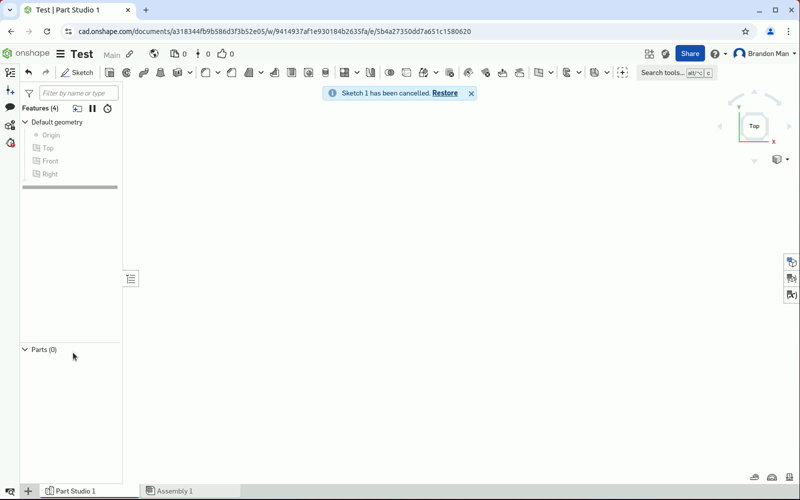
key(up)
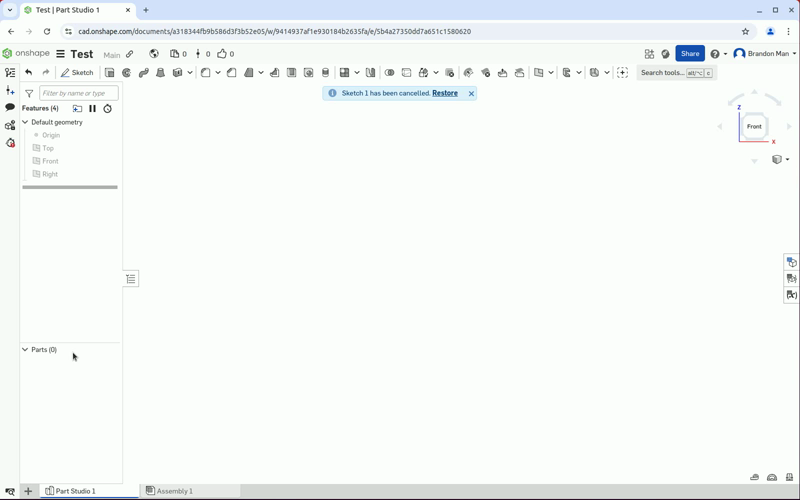
key_up(shift)
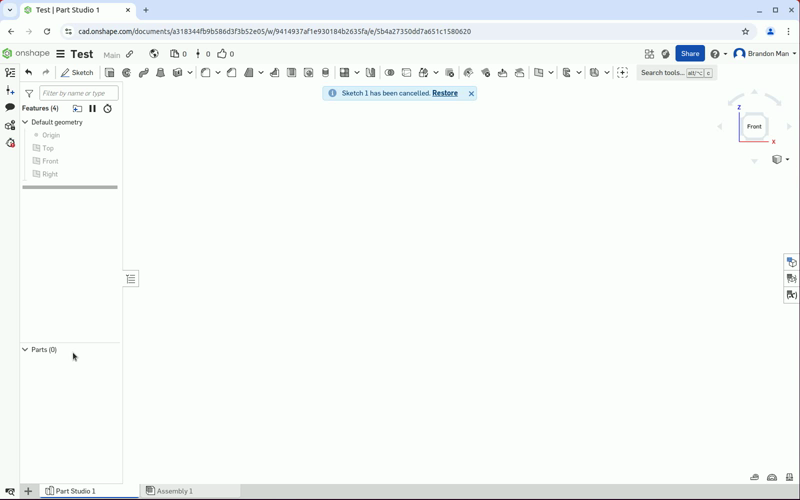
mouse_move(73, 352)
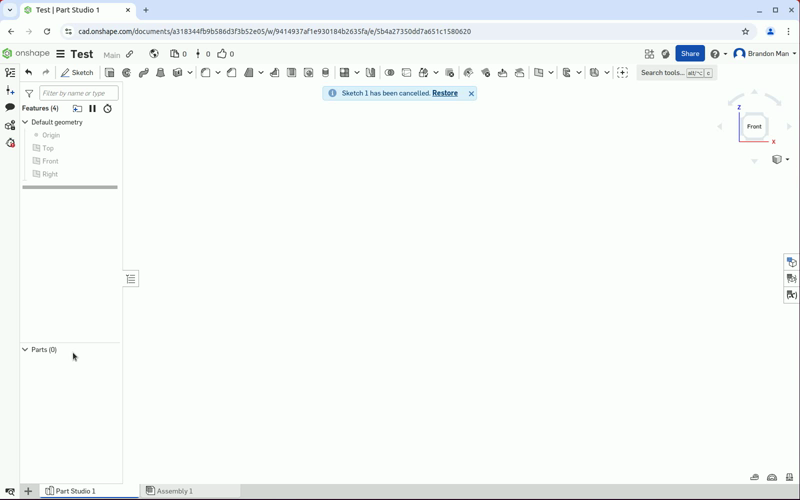
key(shift+y)
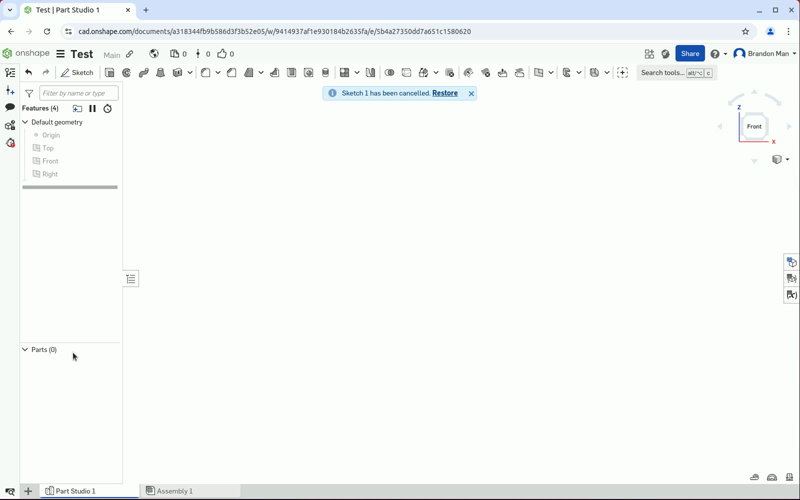
key(shift+s)
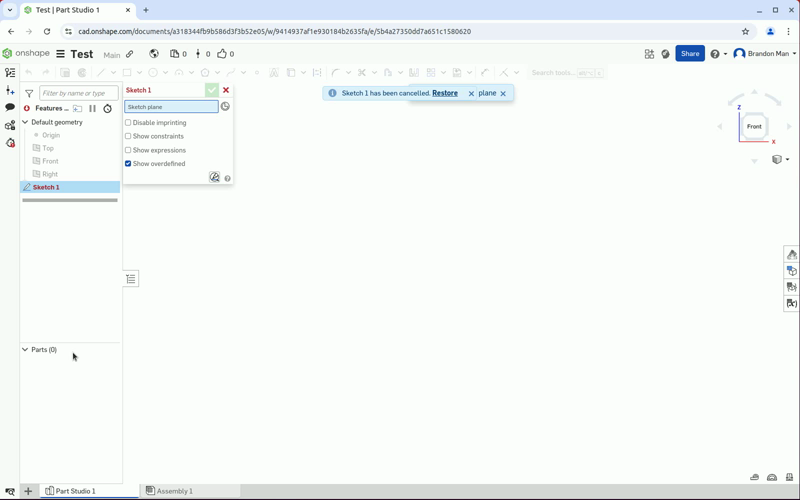
mouse_move(73, 163)
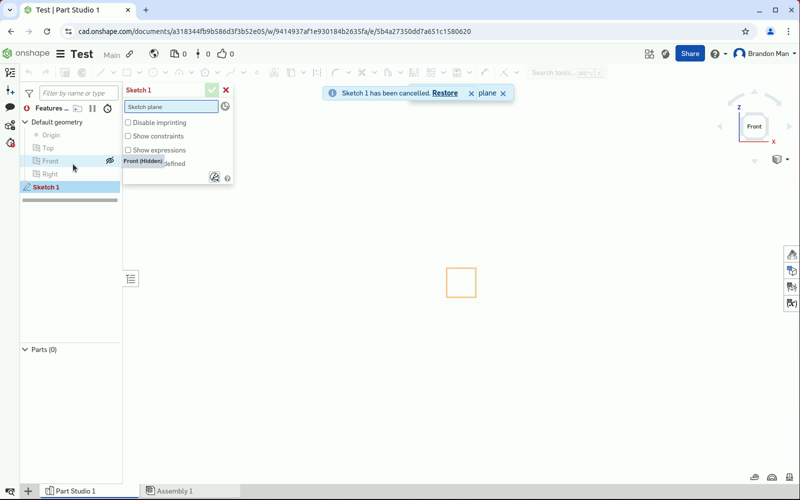
click(73, 163)
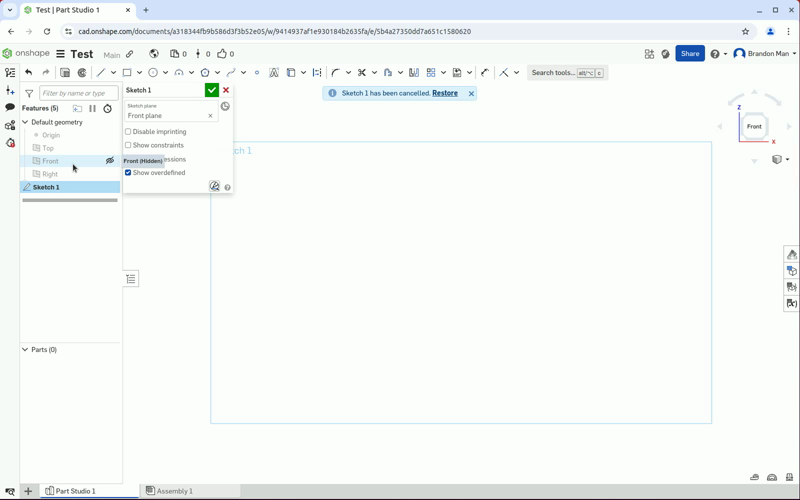
mouse_move(73, 352)
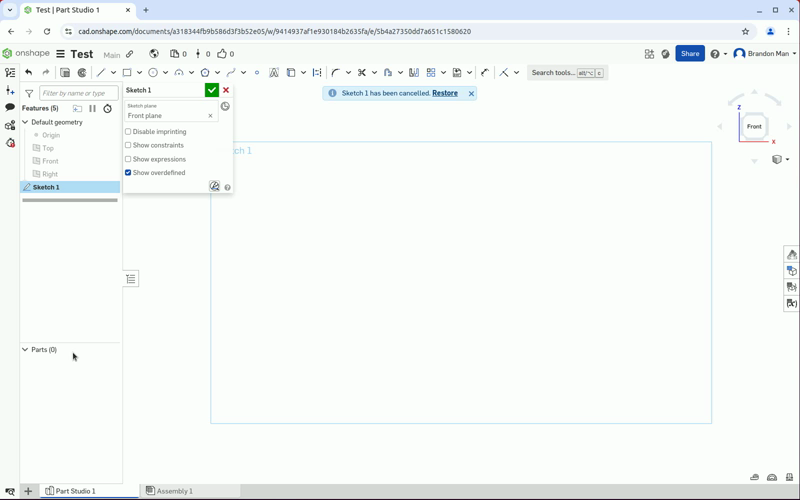
key(y)
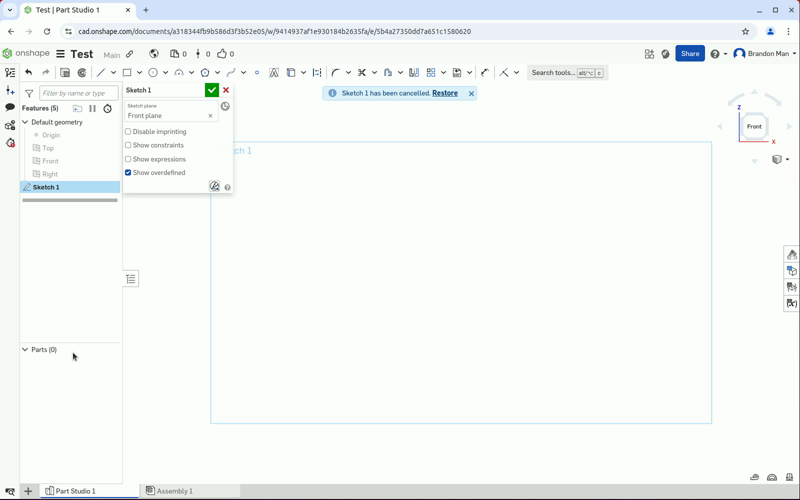
key(l)
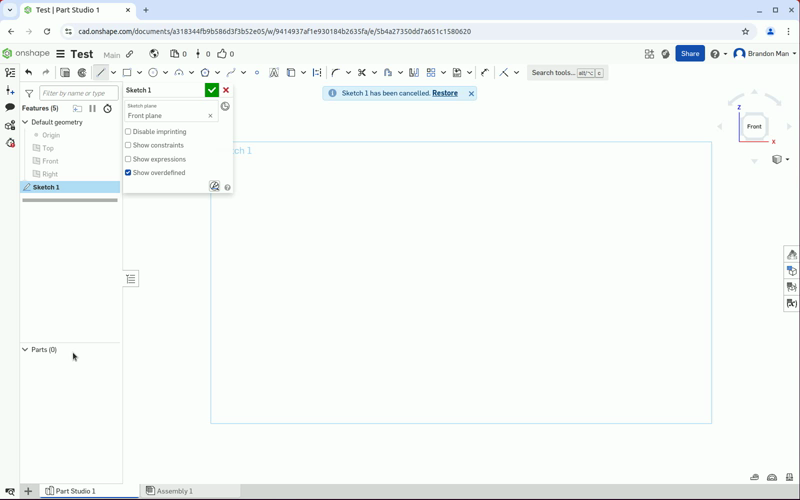
key_down(shift)
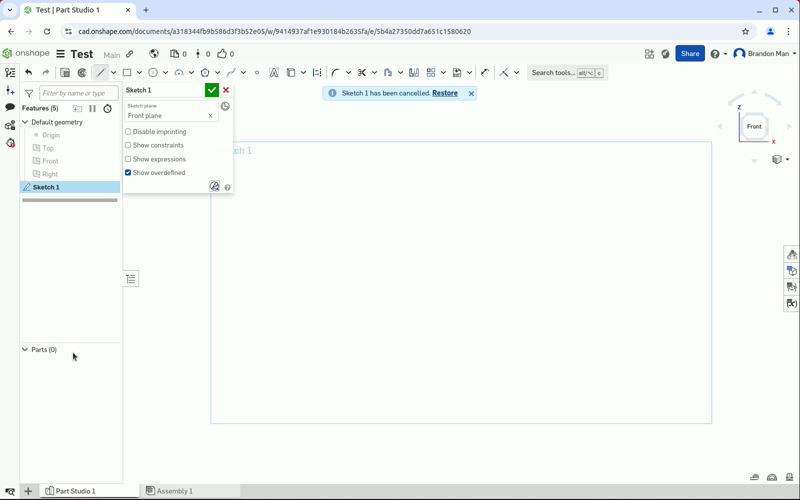
mouse_move(348, 282)
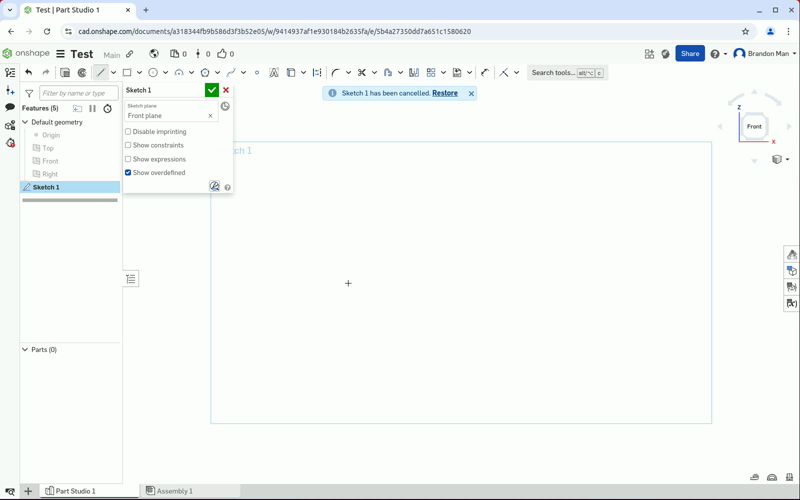
click(348, 282)
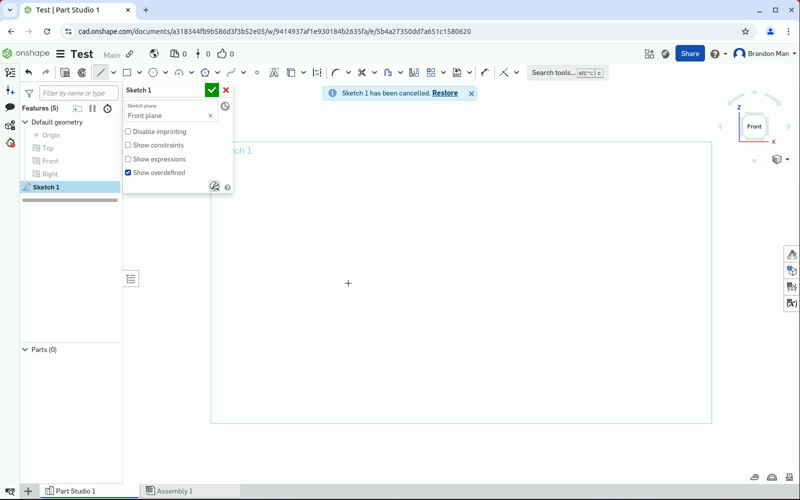
key_up(shift)
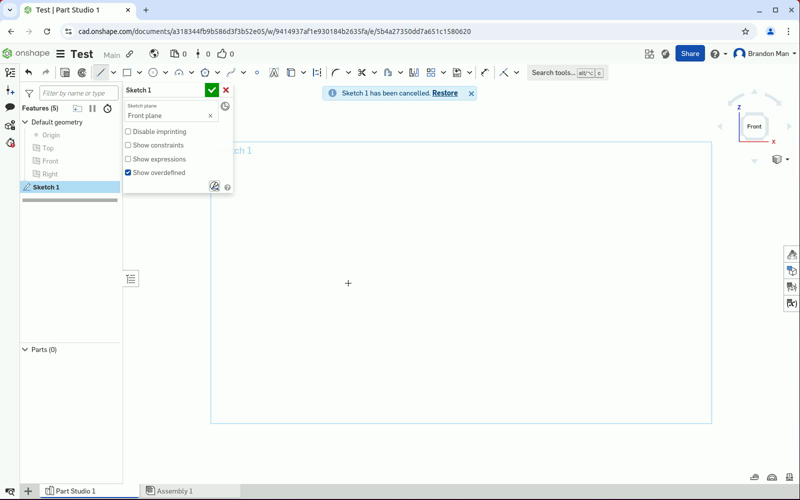
key_down(shift)
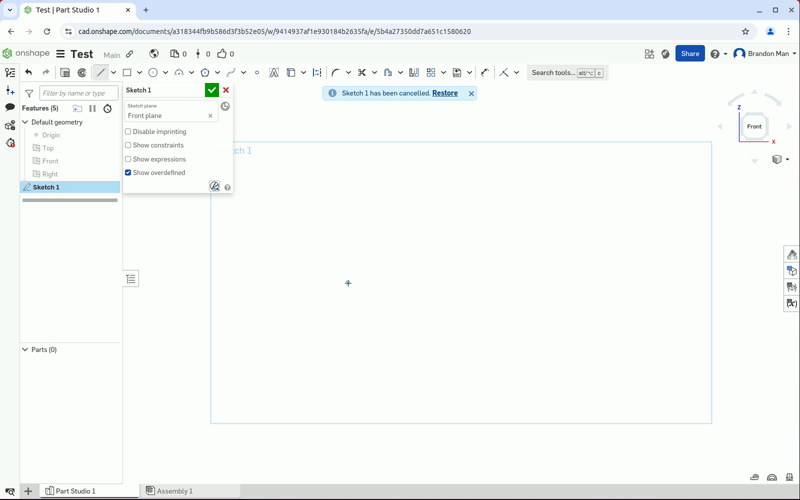
mouse_move(378, 282)
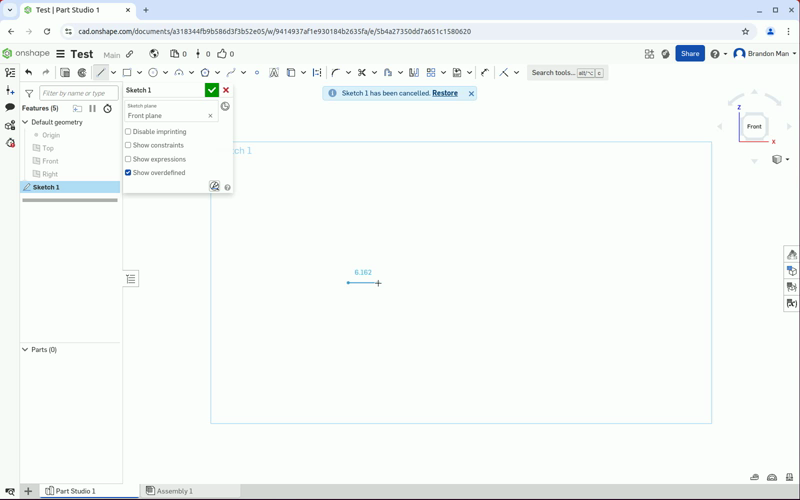
mouse_move(350, 282)
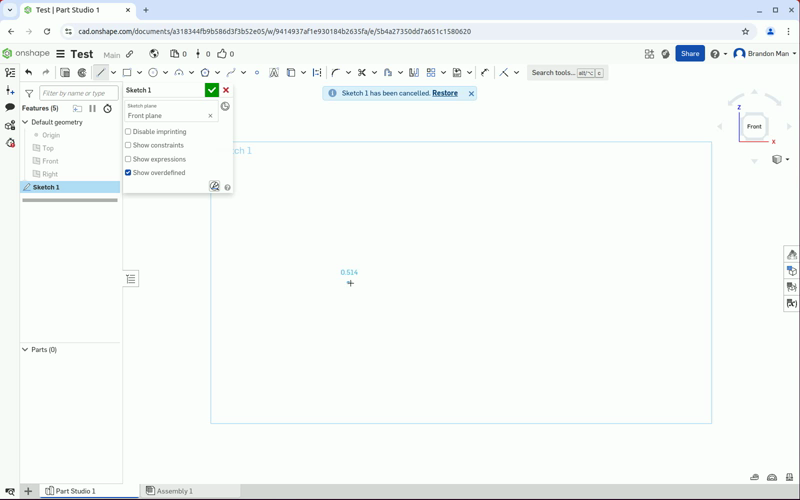
scroll(6)
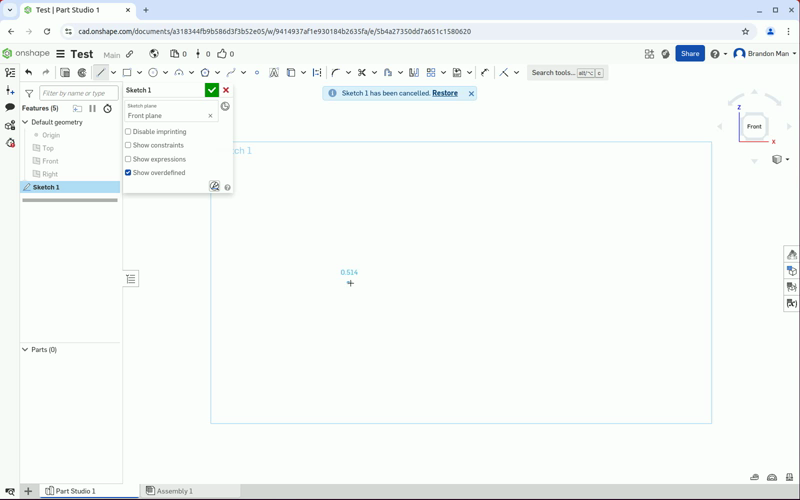
scroll(6)
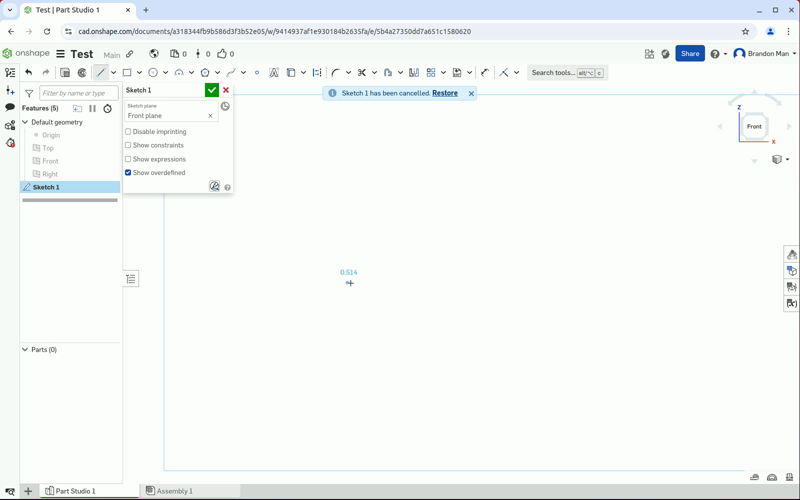
scroll(6)
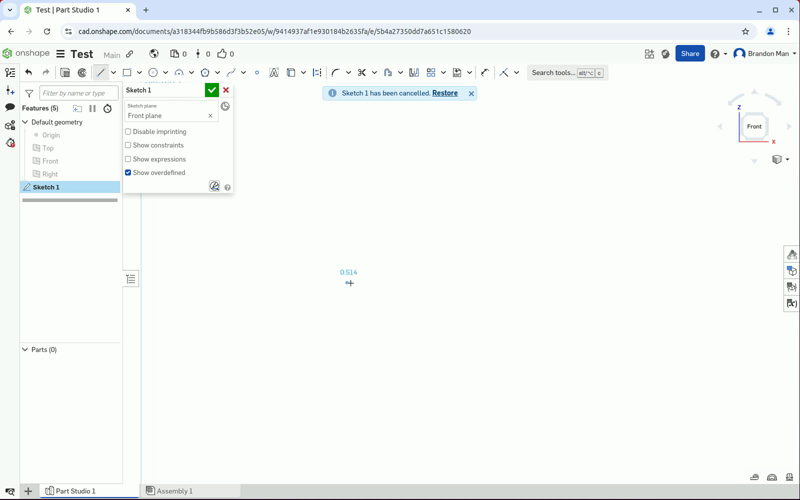
scroll(6)
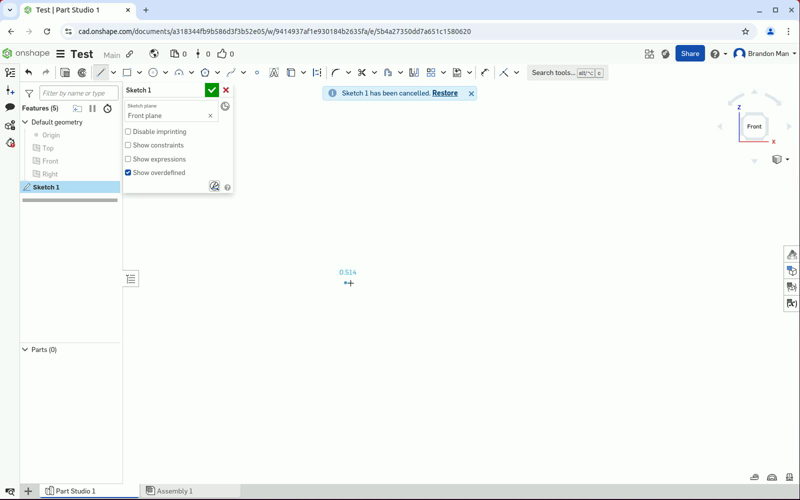
scroll(6)
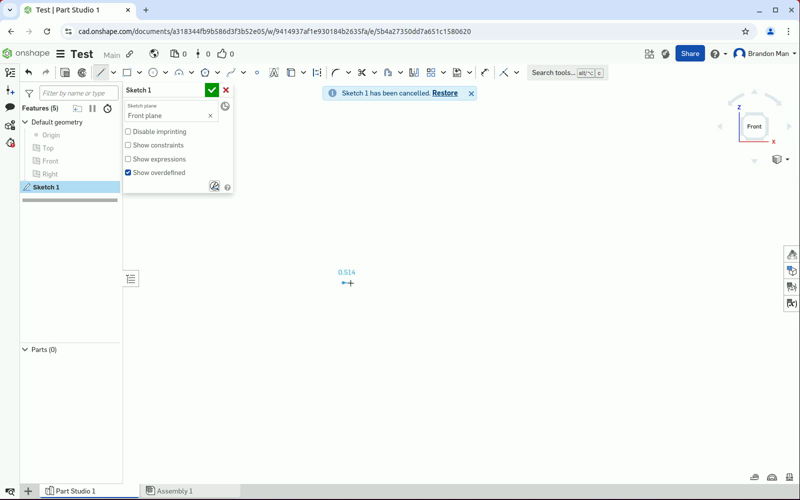
scroll(6)
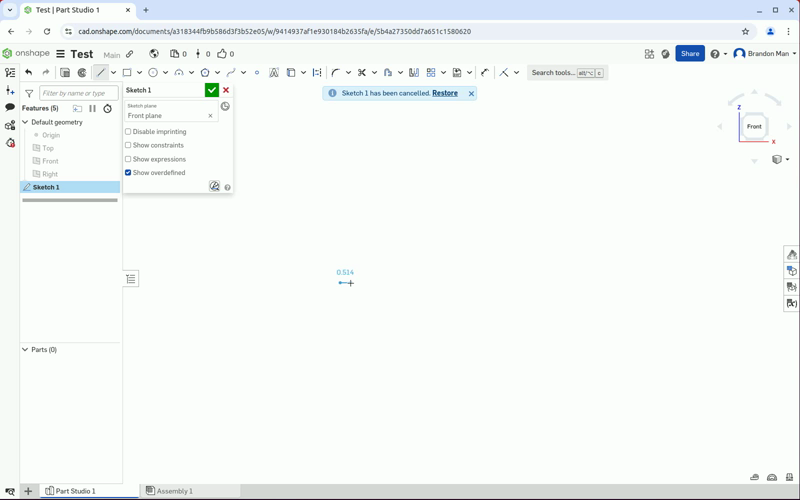
scroll(6)
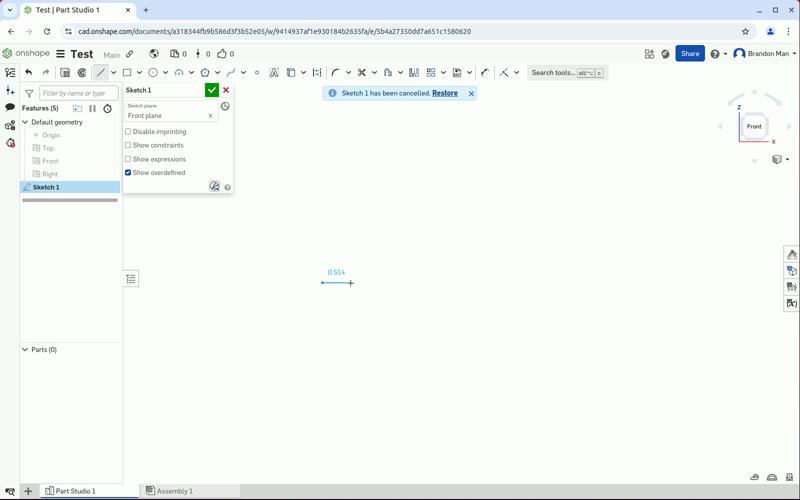
click(350, 282)
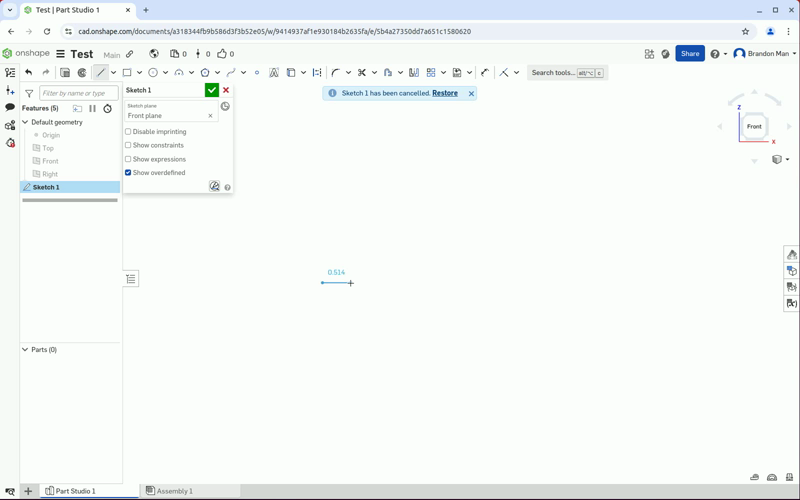
scroll(-6)
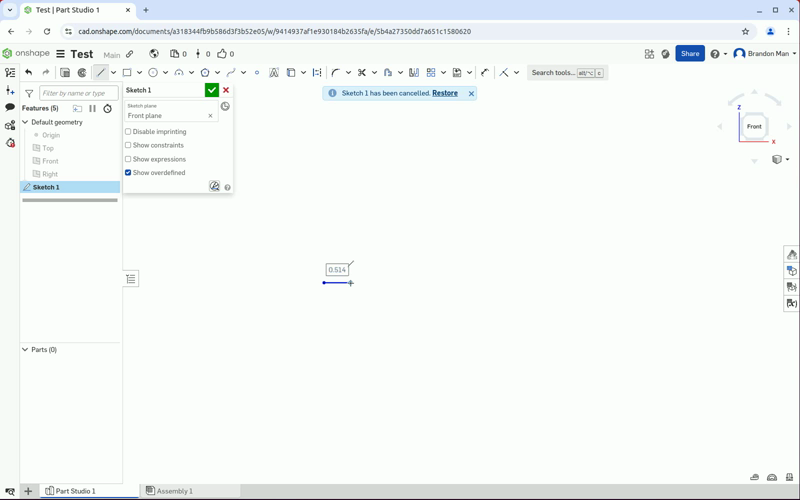
scroll(-6)
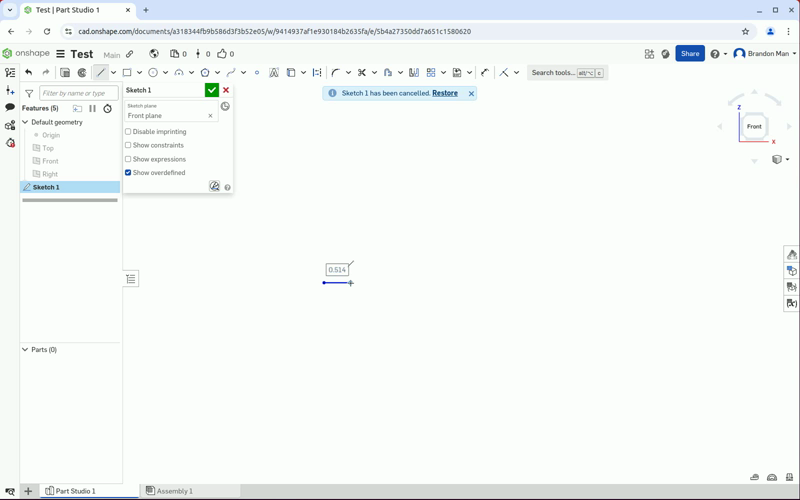
scroll(-6)
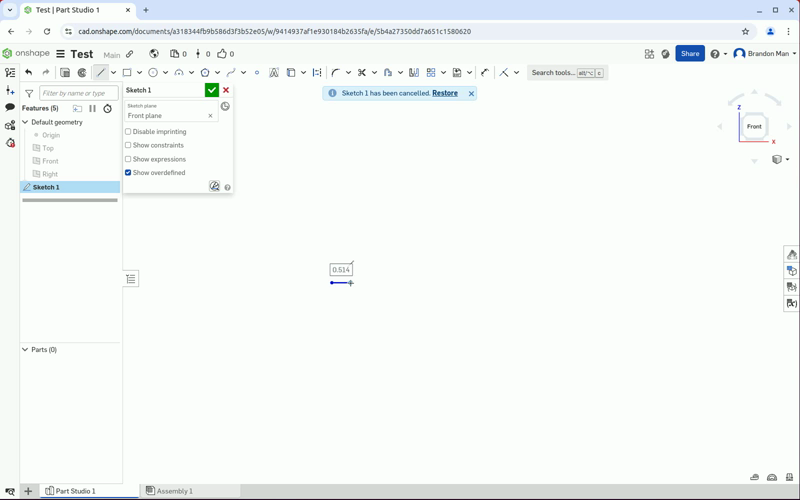
scroll(-6)
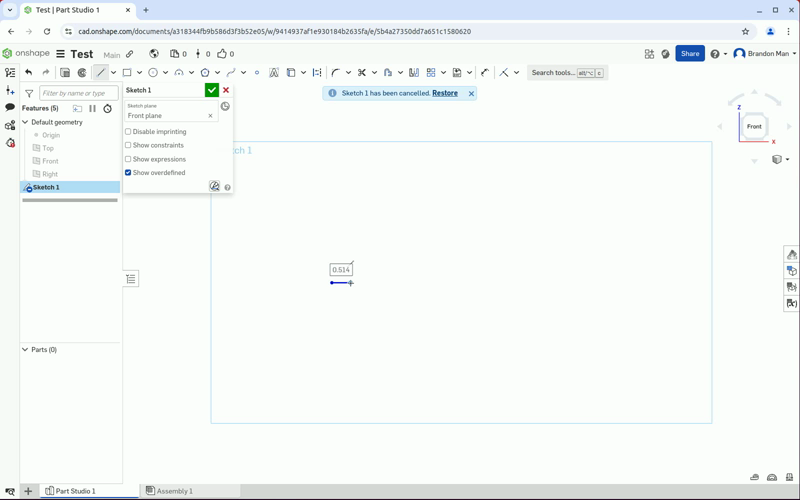
scroll(-6)
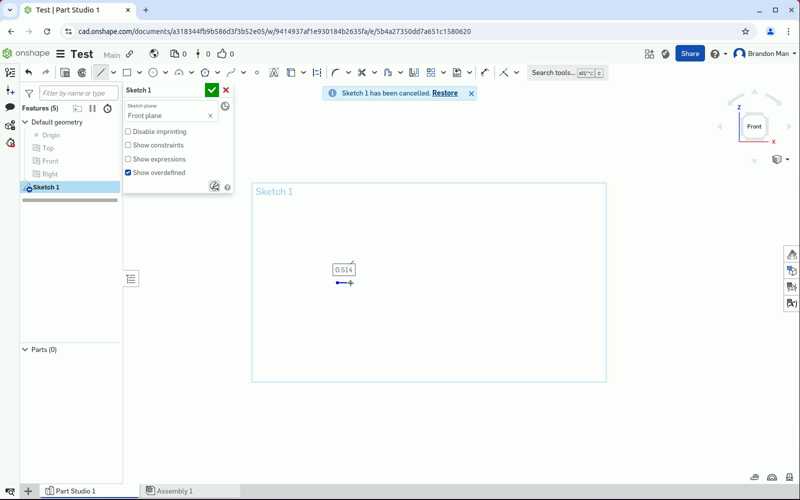
scroll(-6)
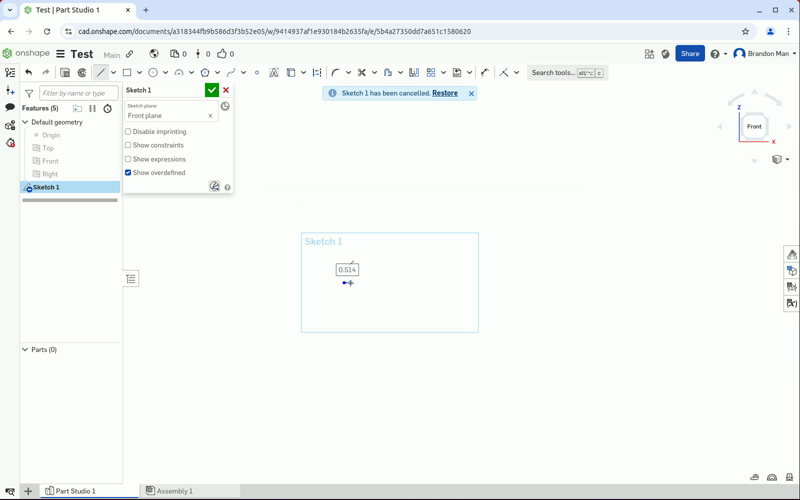
scroll(-6)
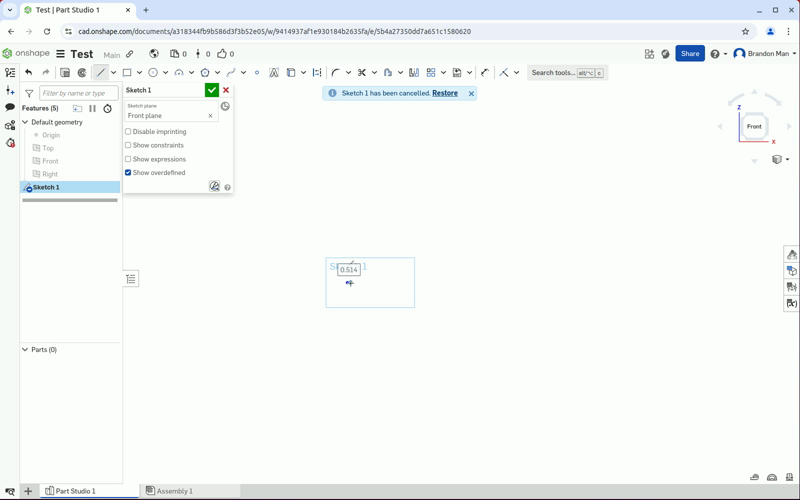
key_up(shift)
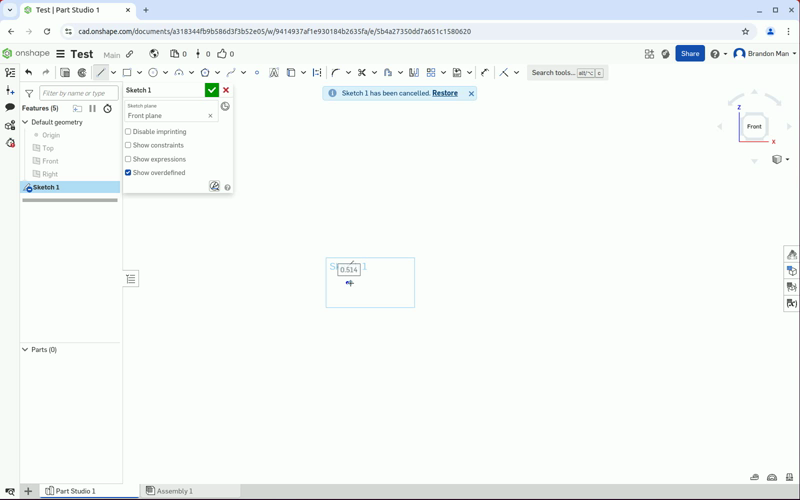
key(esc)
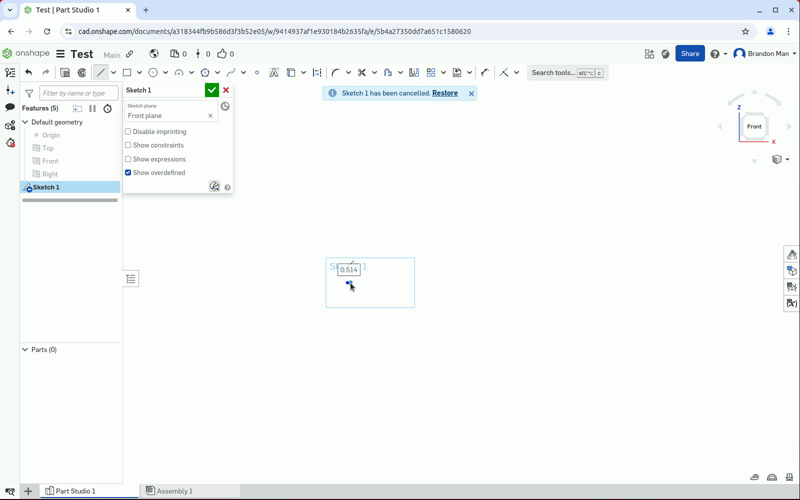
key(a)
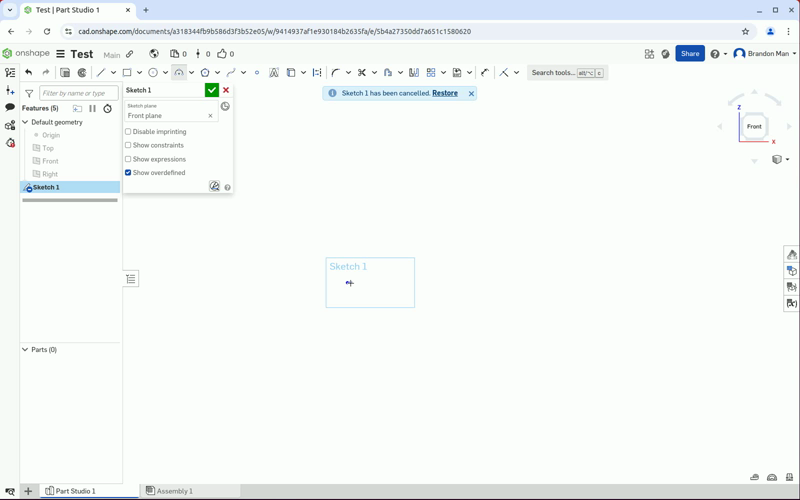
mouse_move(350, 282)
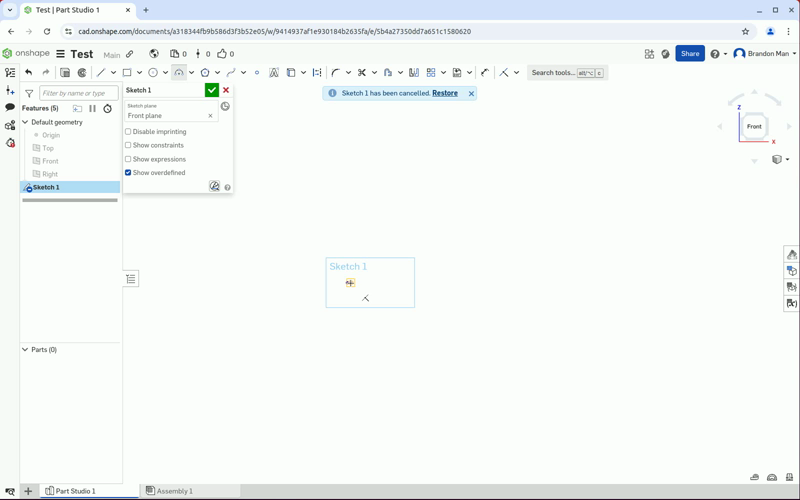
scroll(6)
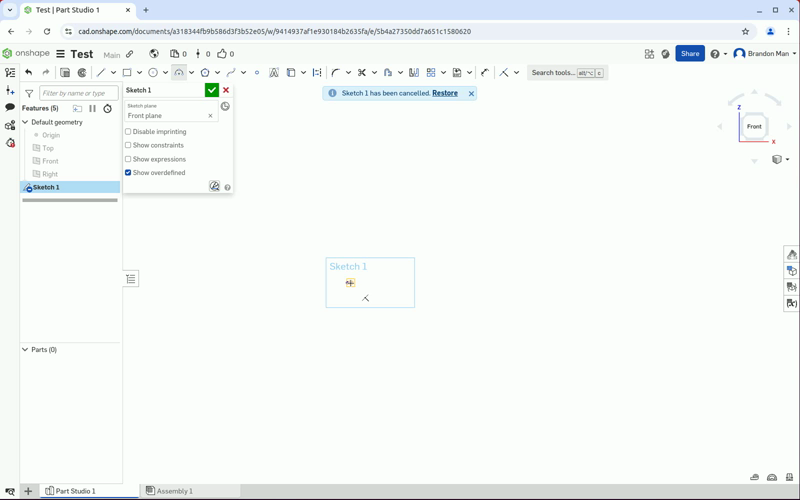
scroll(6)
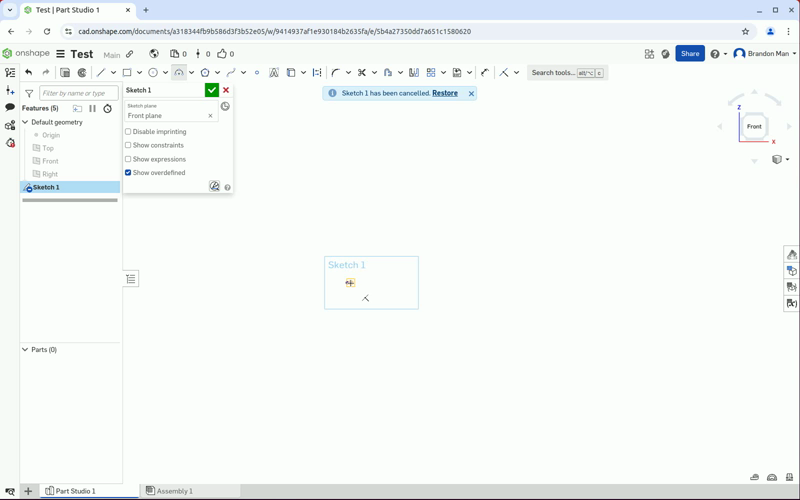
scroll(6)
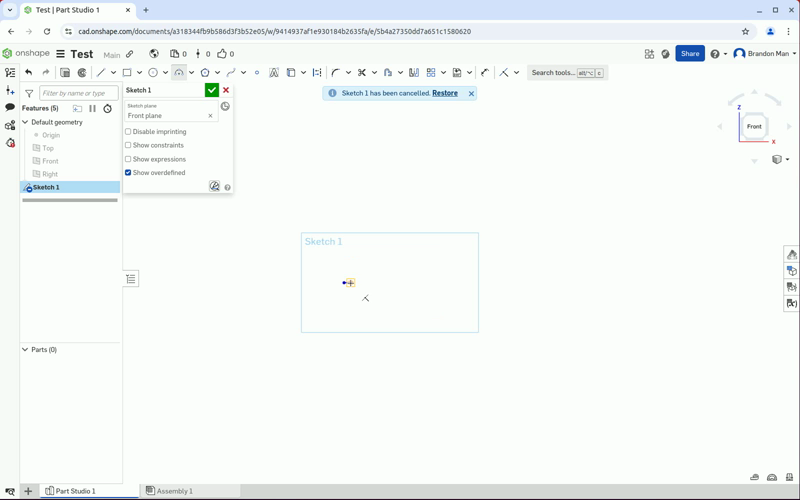
scroll(6)
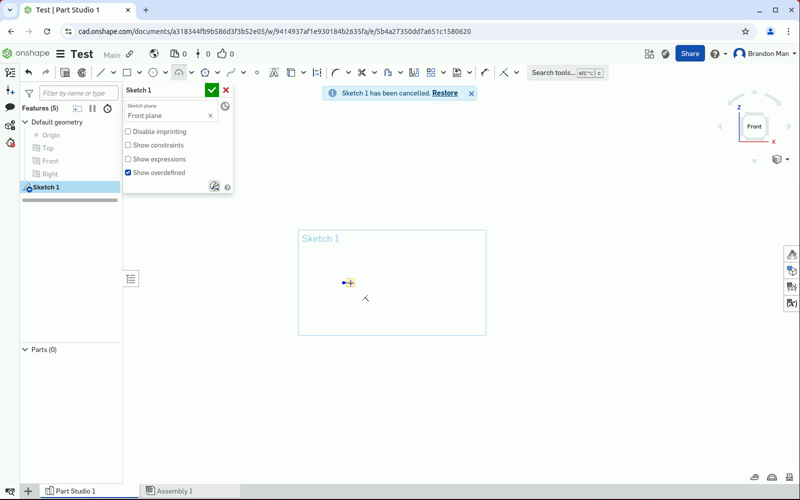
scroll(6)
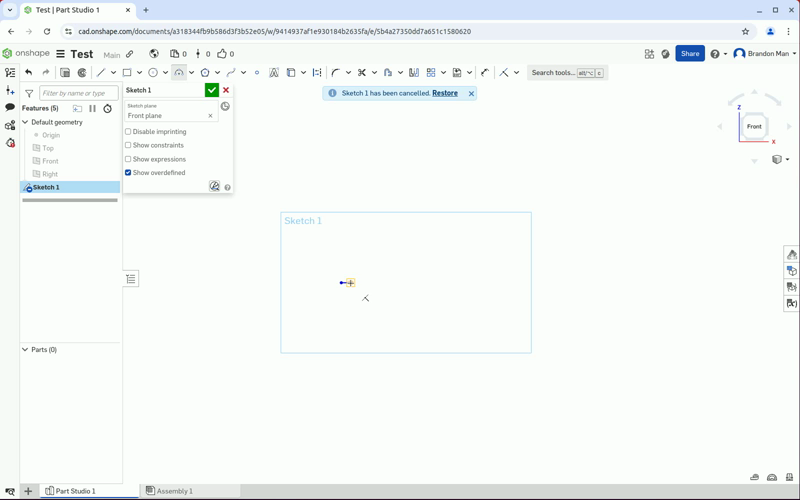
scroll(6)
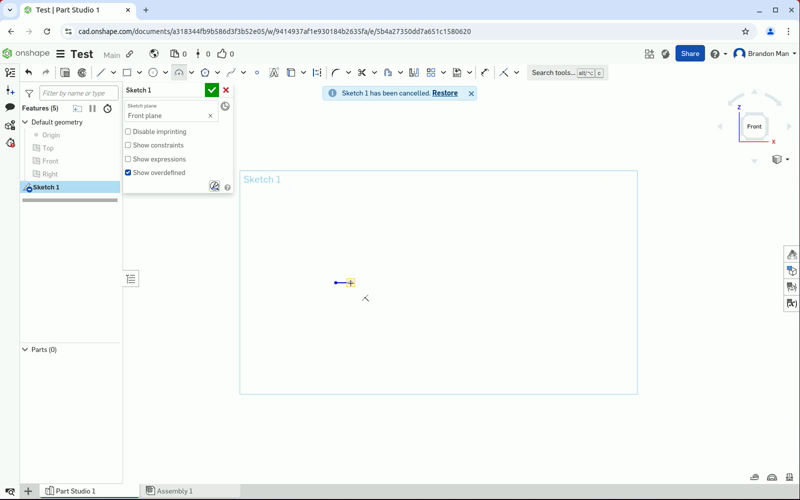
scroll(6)
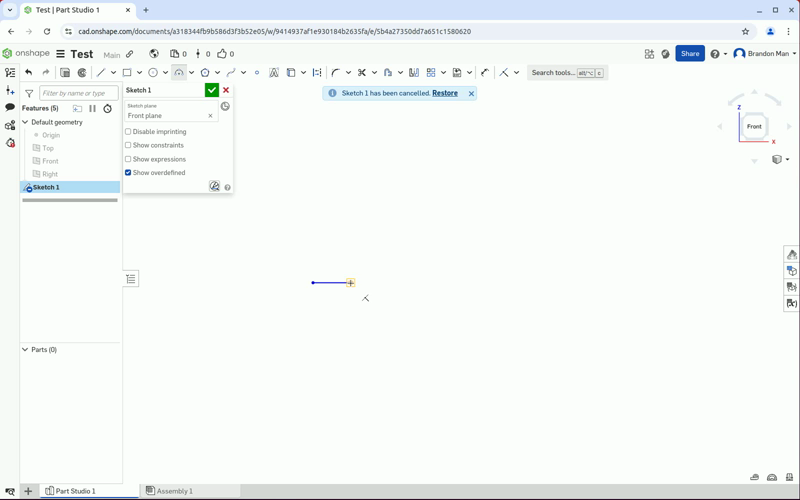
click(350, 282)
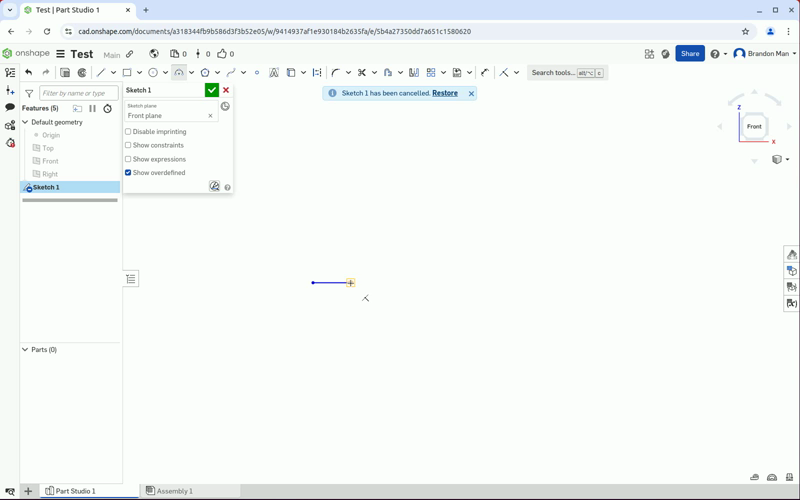
scroll(-6)
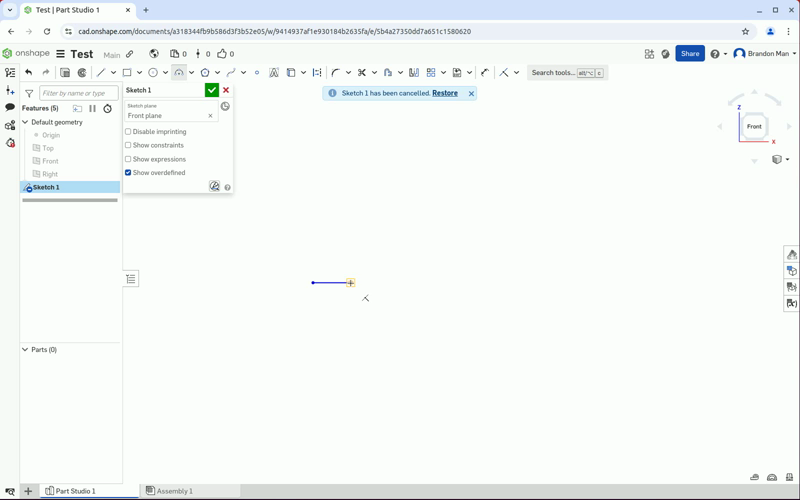
scroll(-6)
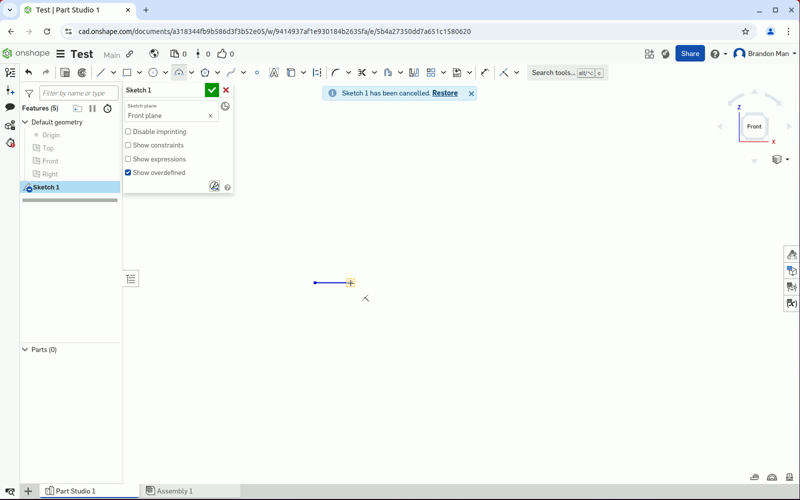
scroll(-6)
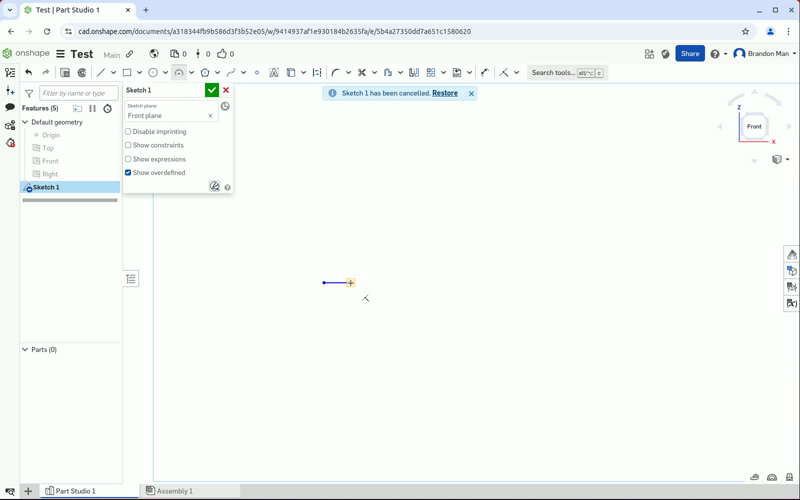
scroll(-6)
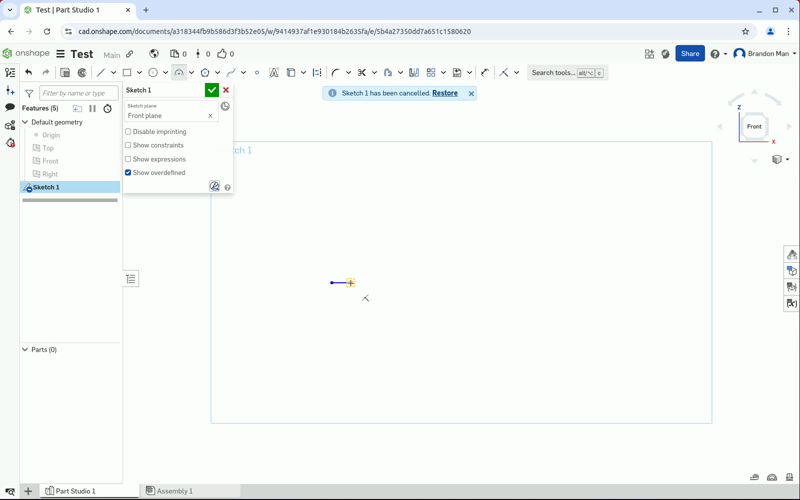
scroll(-6)
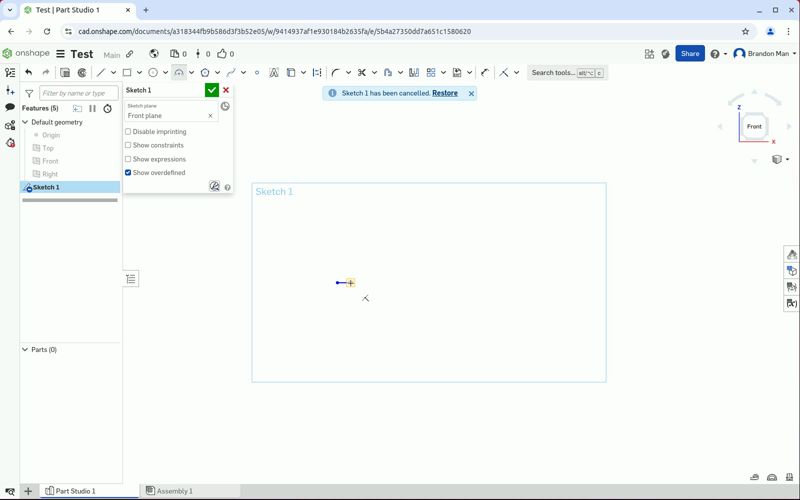
scroll(-6)
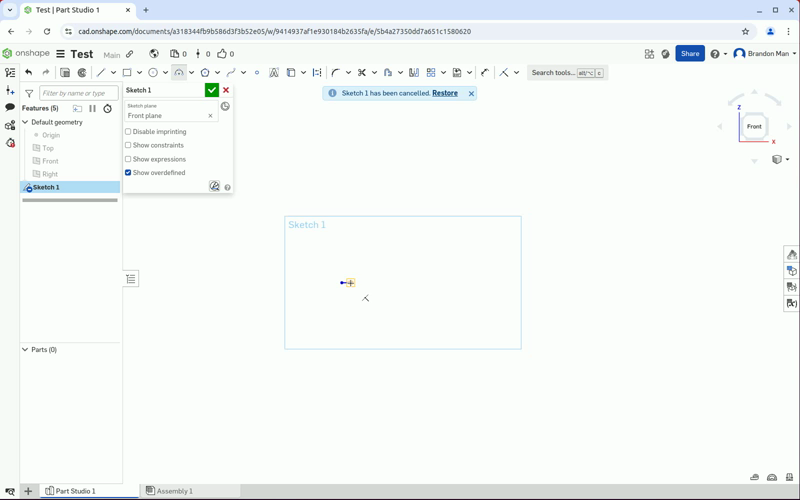
scroll(-6)
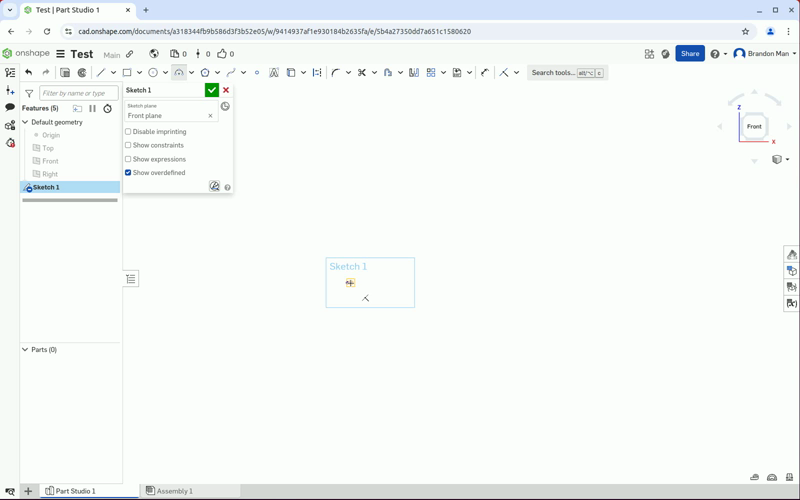
key_down(shift)
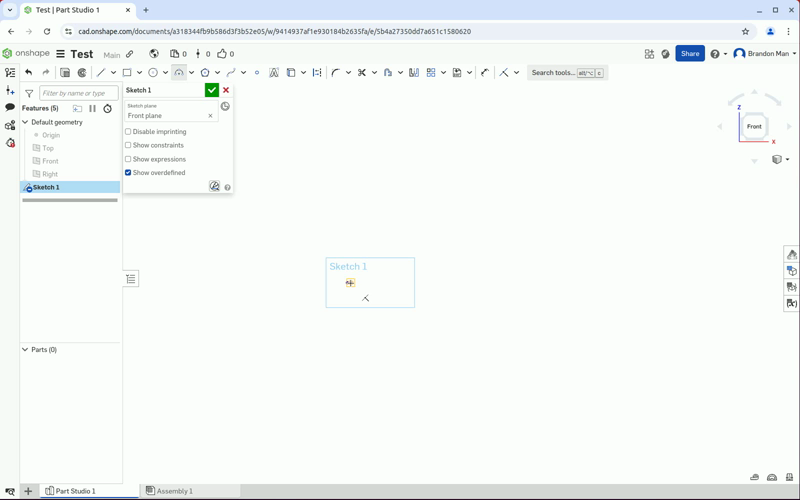
mouse_move(569, 282)
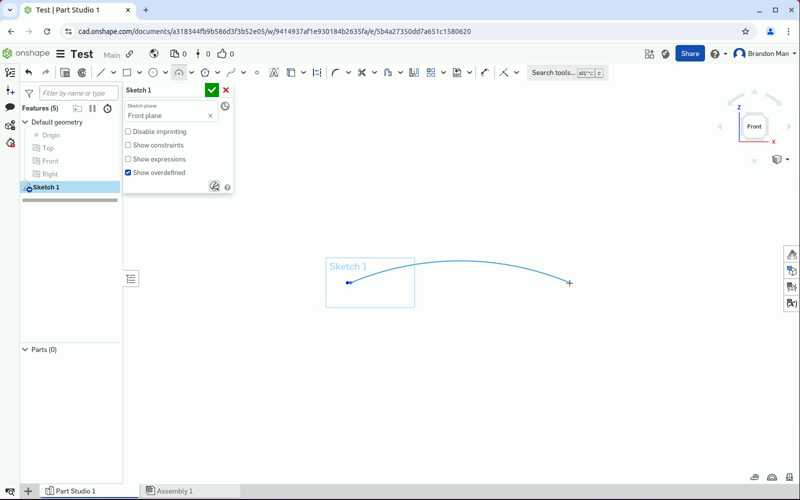
click(569, 282)
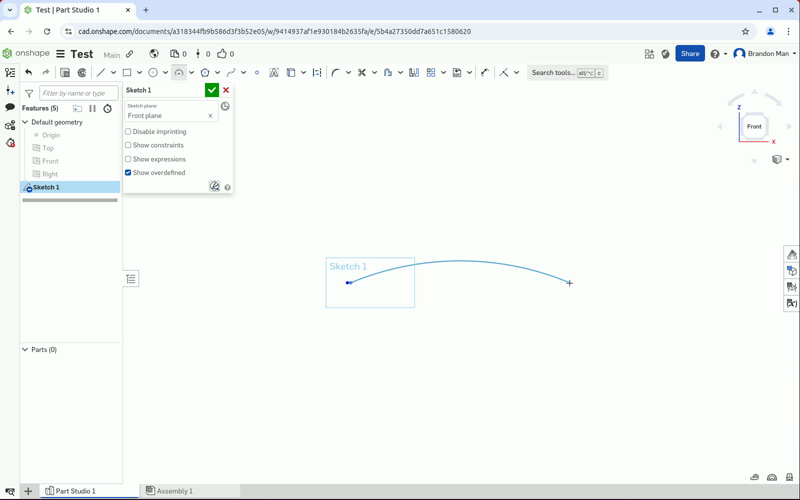
mouse_move(460, 254)
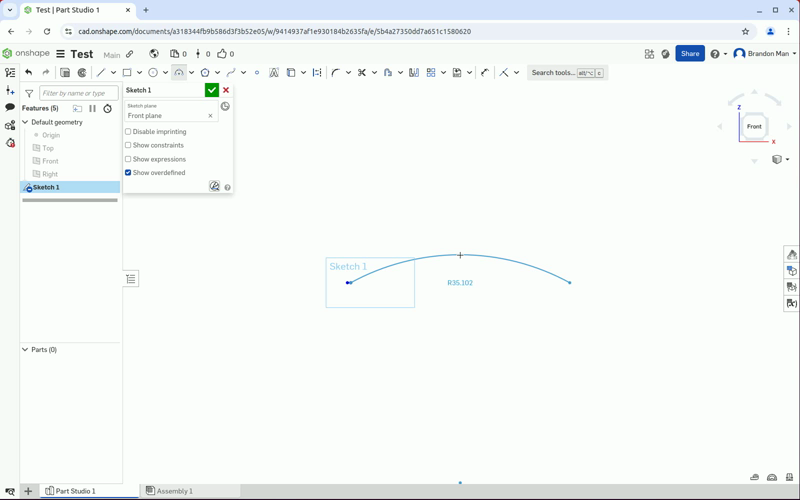
click(460, 254)
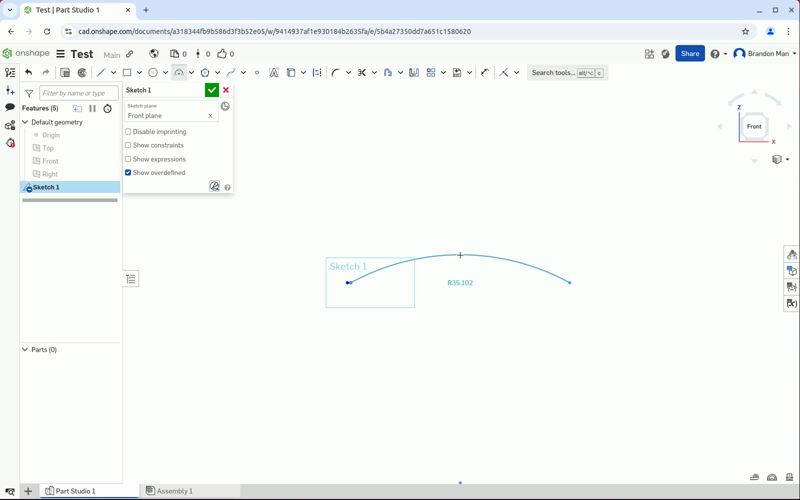
key_up(shift)
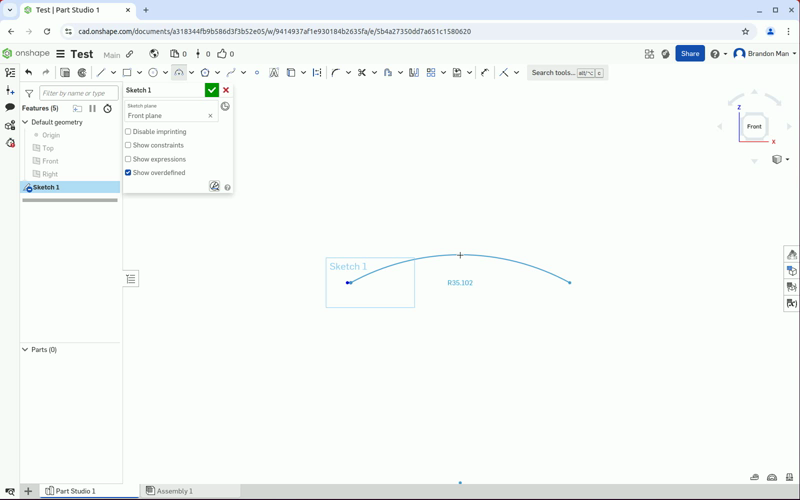
key(esc)
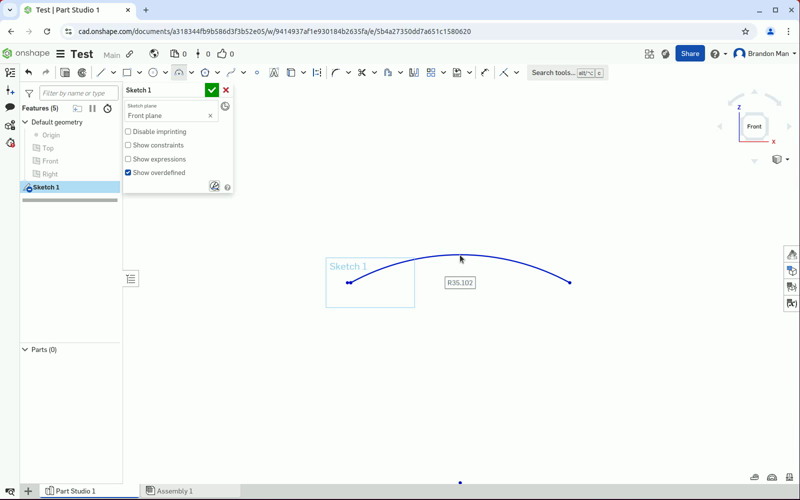
key(l)
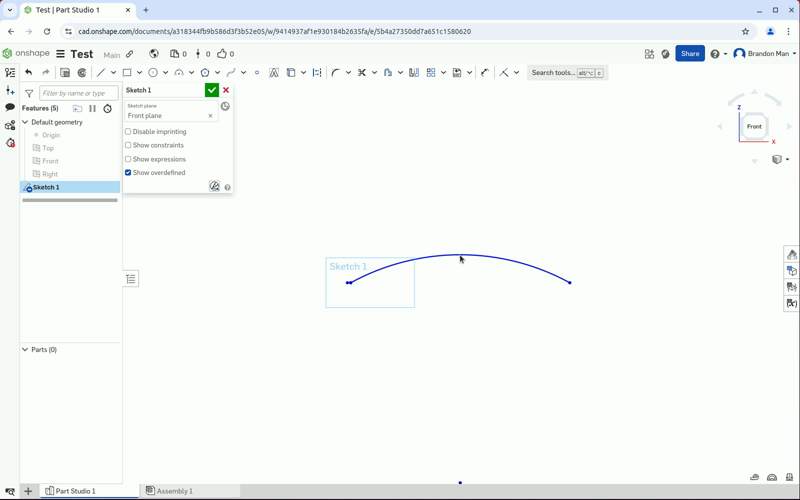
mouse_move(569, 282)
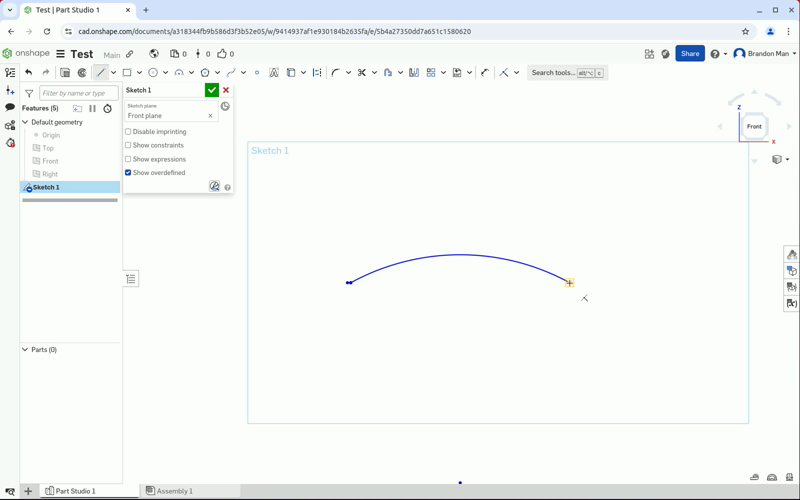
click(569, 282)
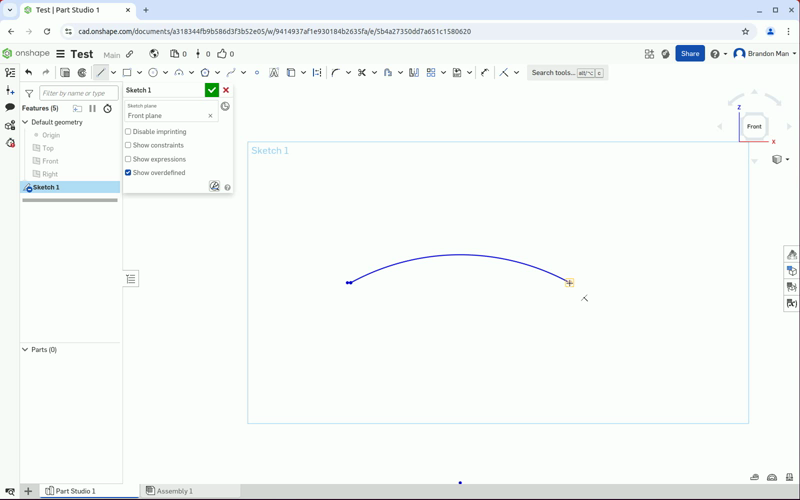
key_down(shift)
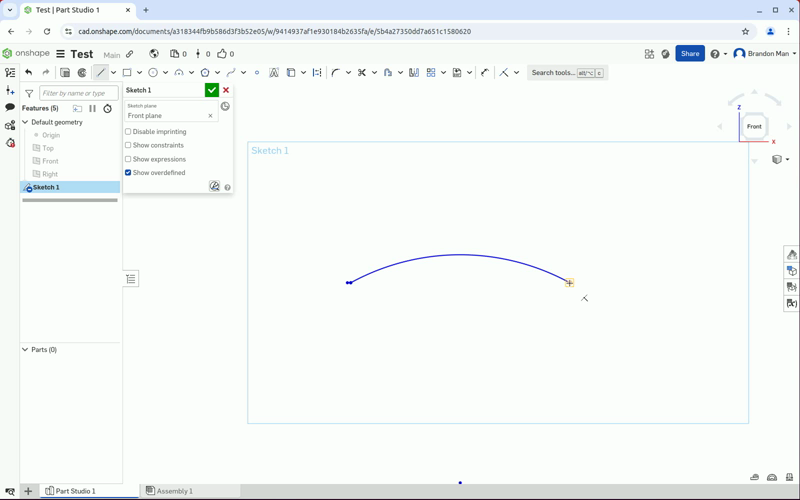
mouse_move(589, 282)
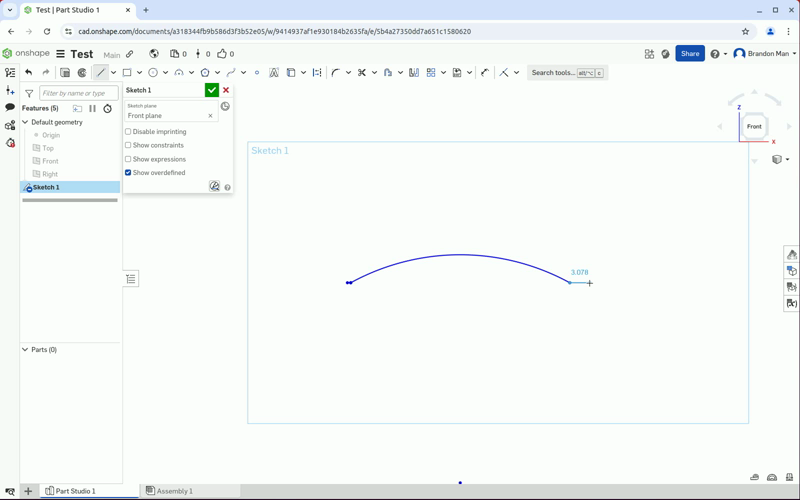
mouse_move(572, 282)
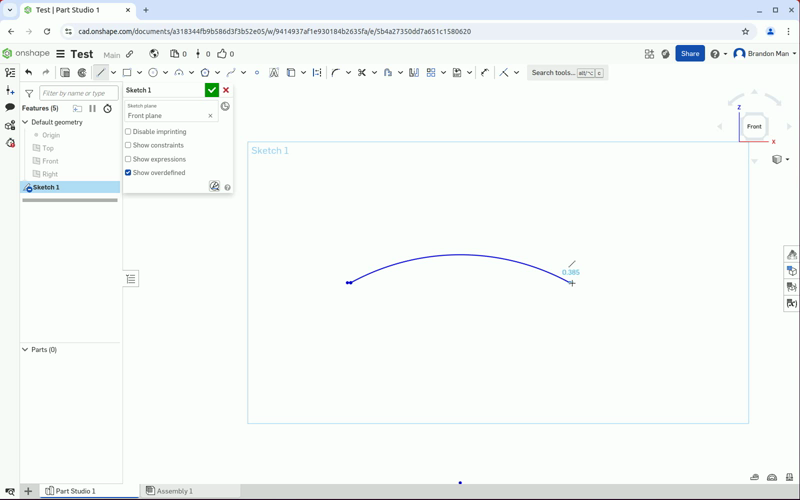
scroll(6)
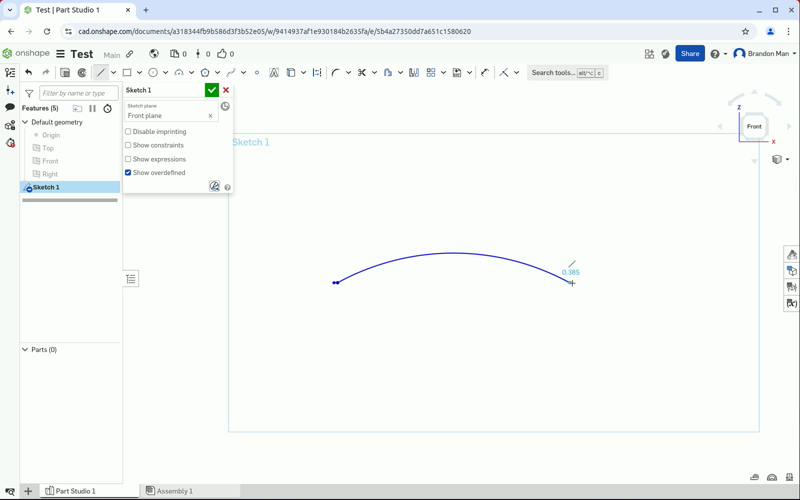
scroll(6)
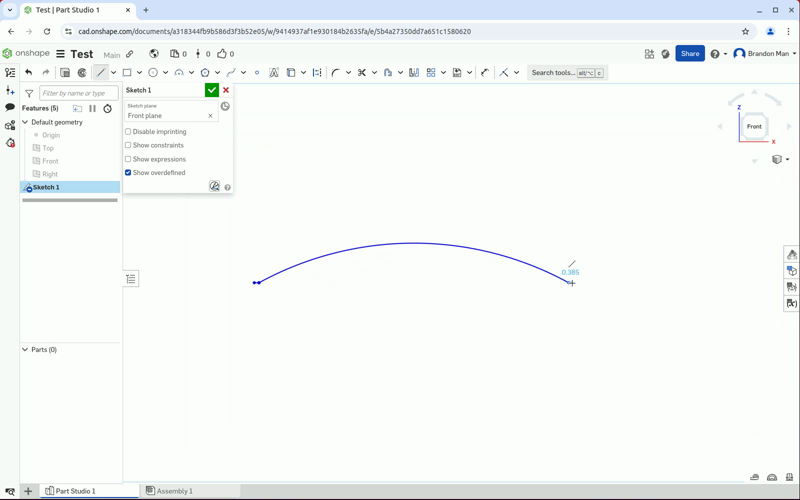
scroll(6)
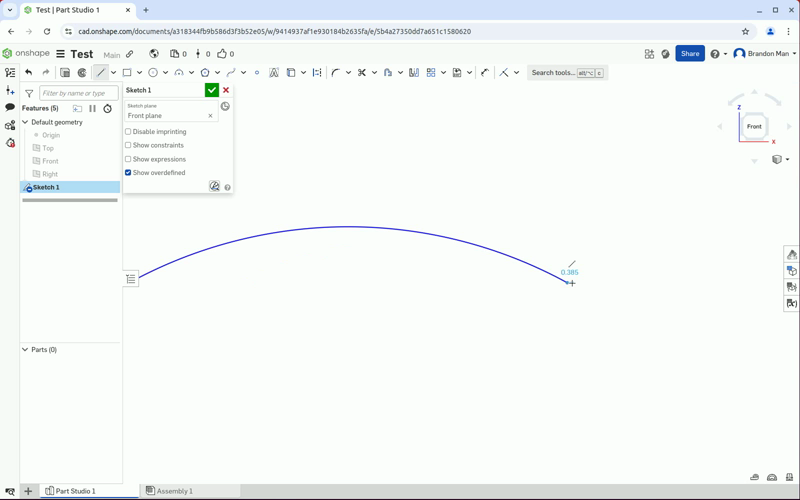
scroll(6)
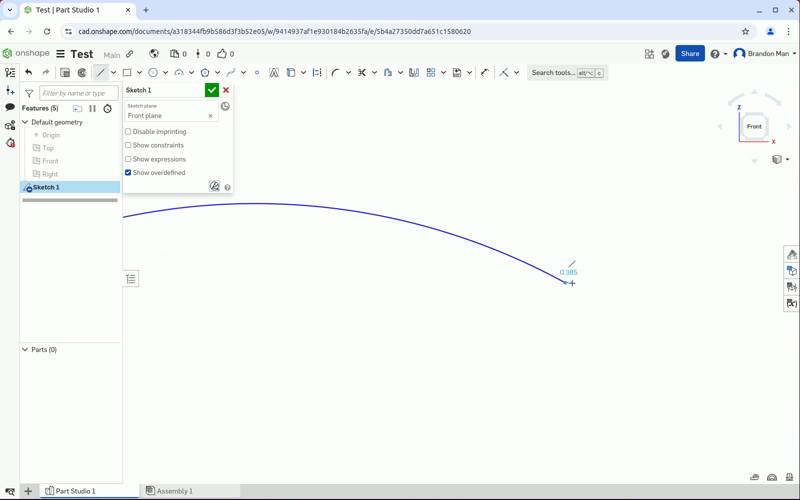
scroll(6)
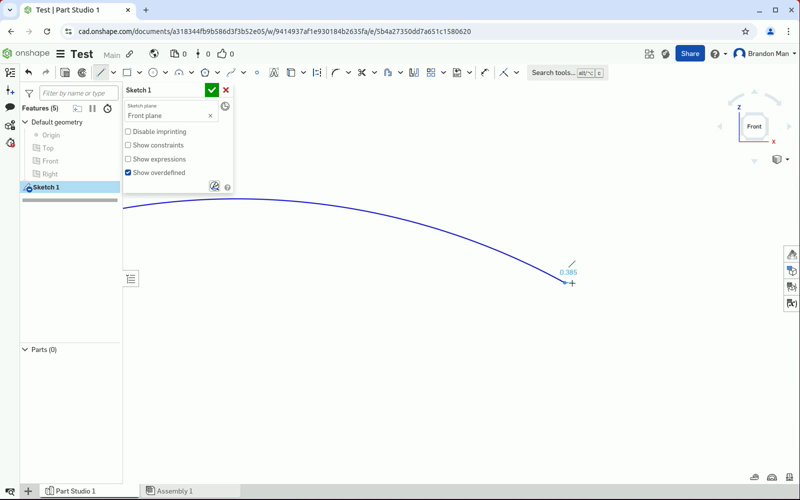
scroll(6)
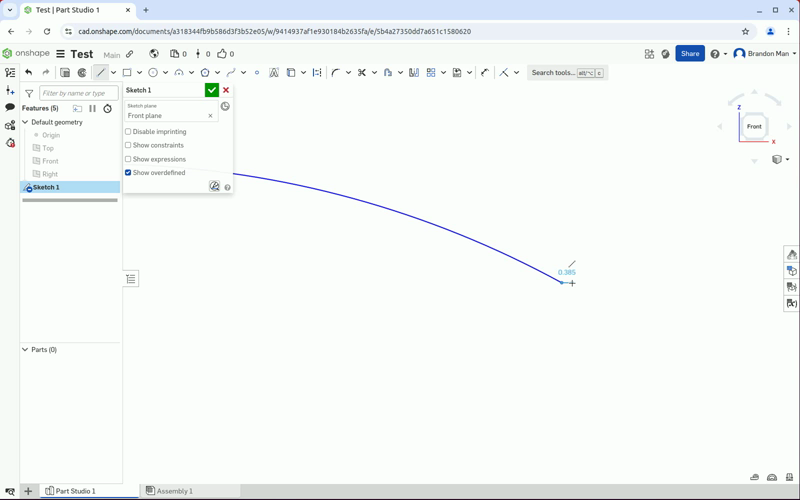
scroll(6)
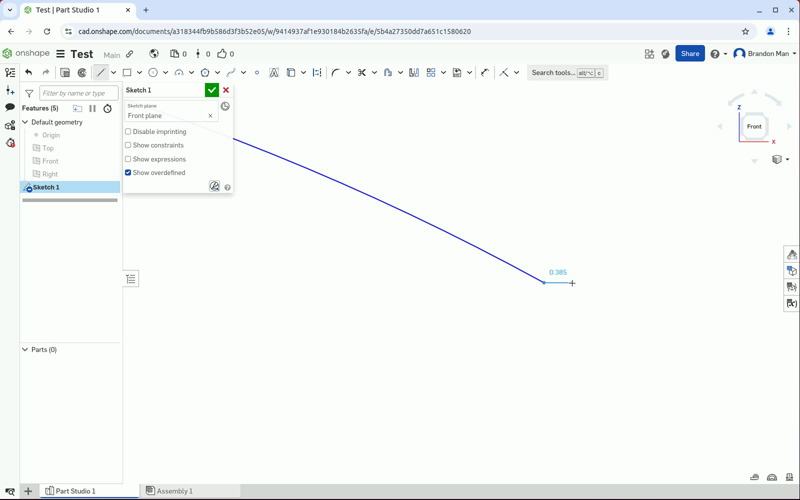
click(572, 282)
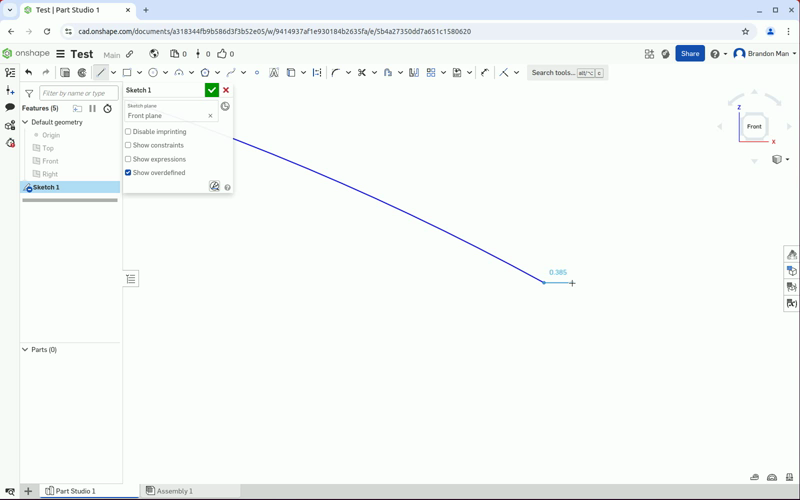
scroll(-6)
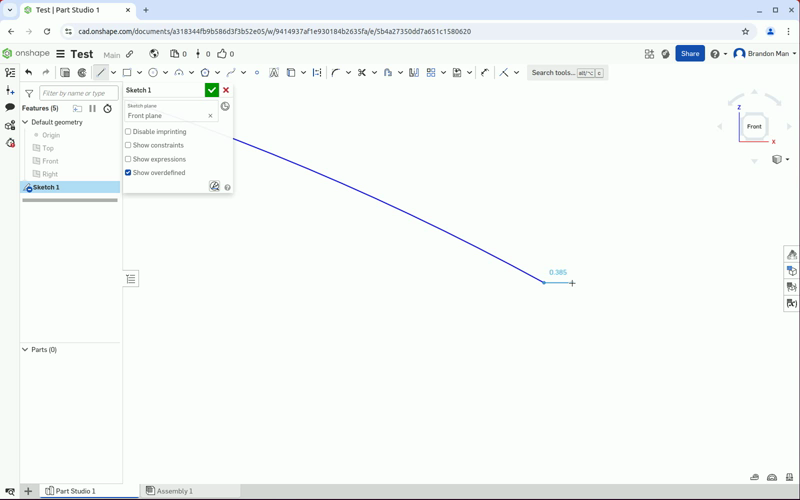
scroll(-6)
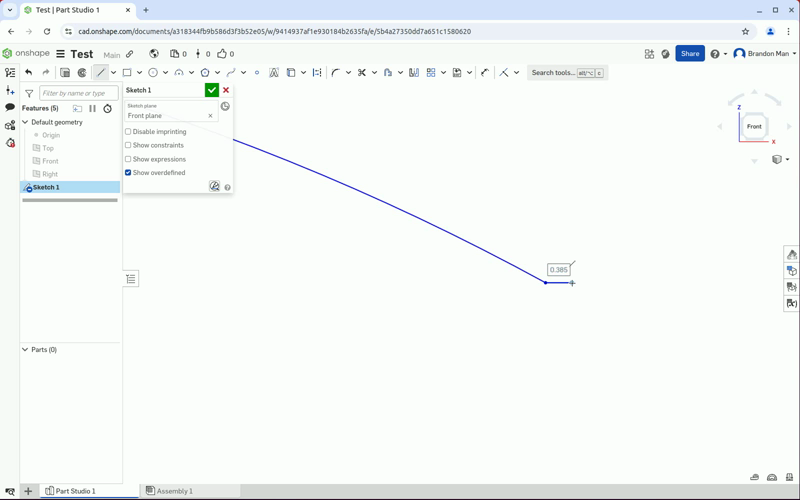
scroll(-6)
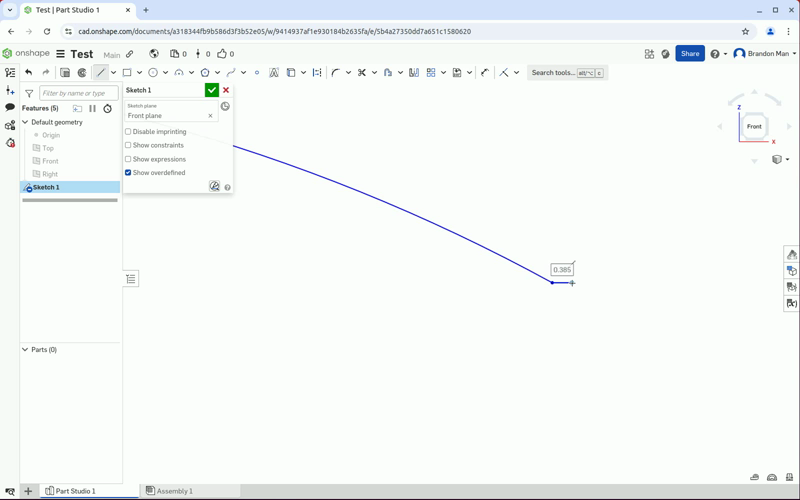
scroll(-6)
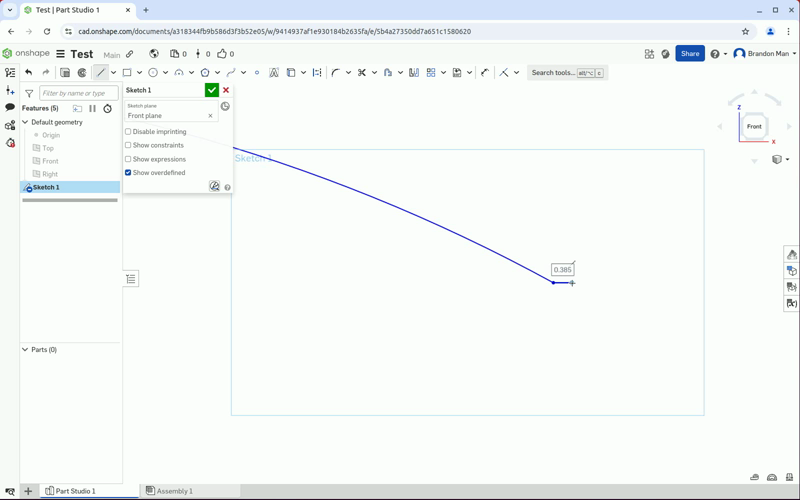
scroll(-6)
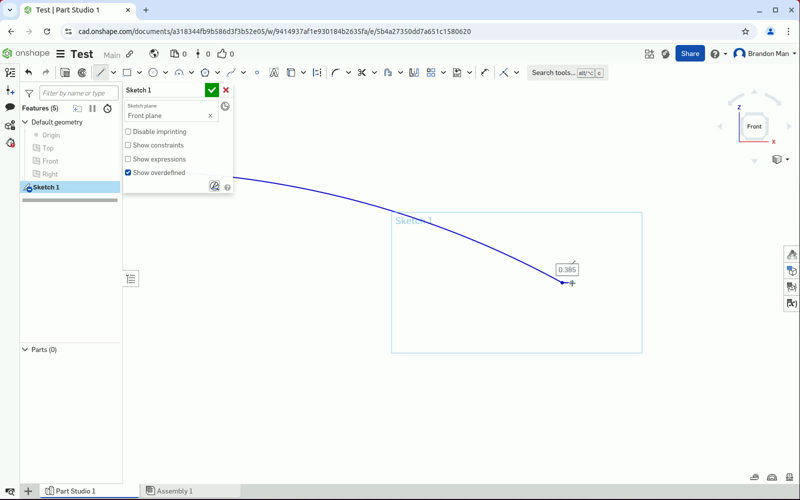
scroll(-6)
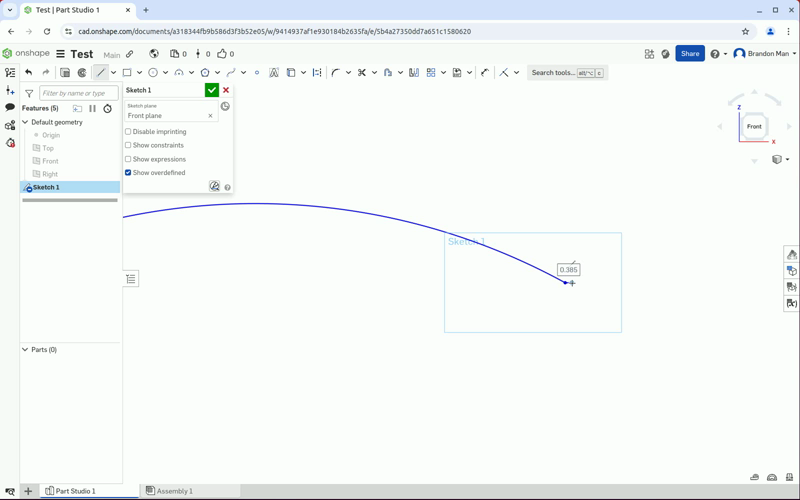
scroll(-6)
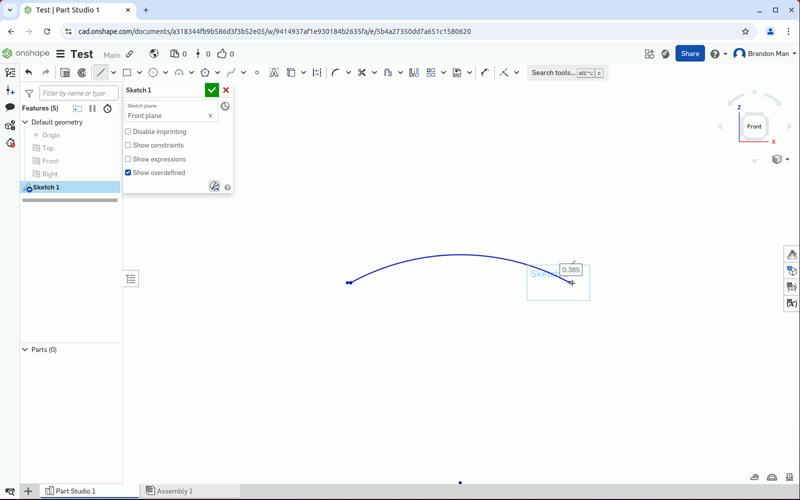
key_up(shift)
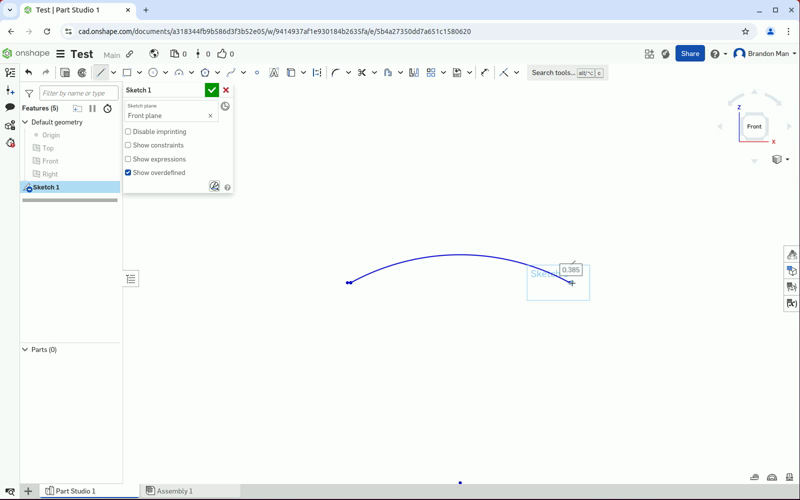
key(esc)
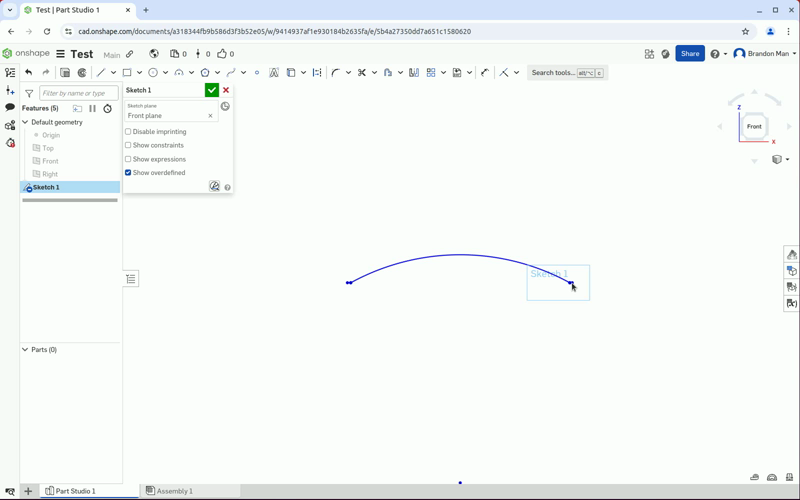
key(a)
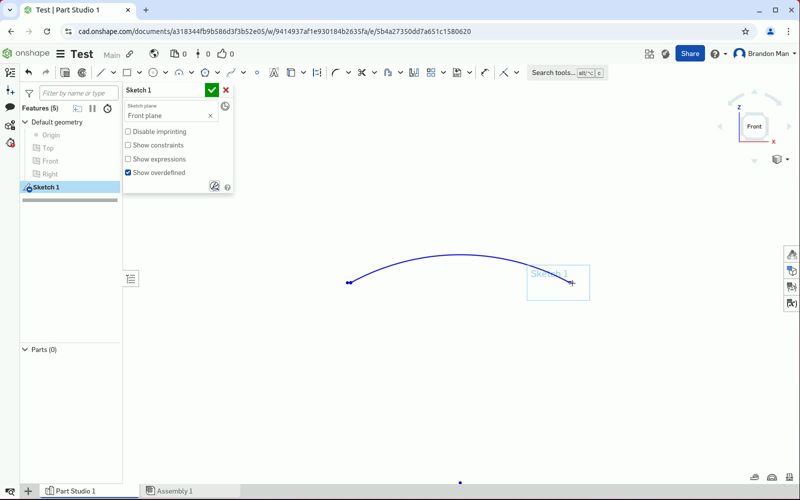
mouse_move(572, 282)
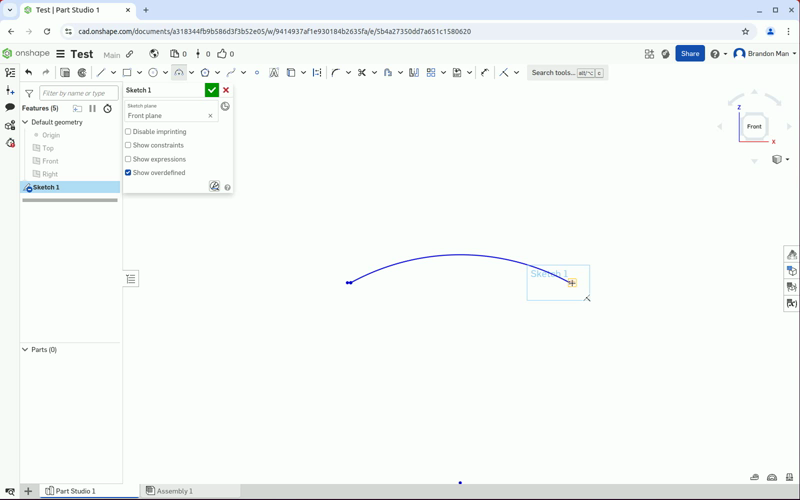
scroll(6)
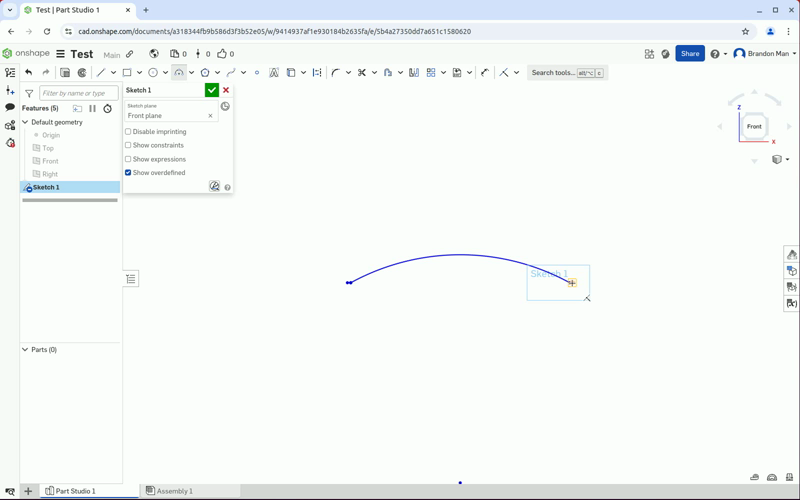
scroll(6)
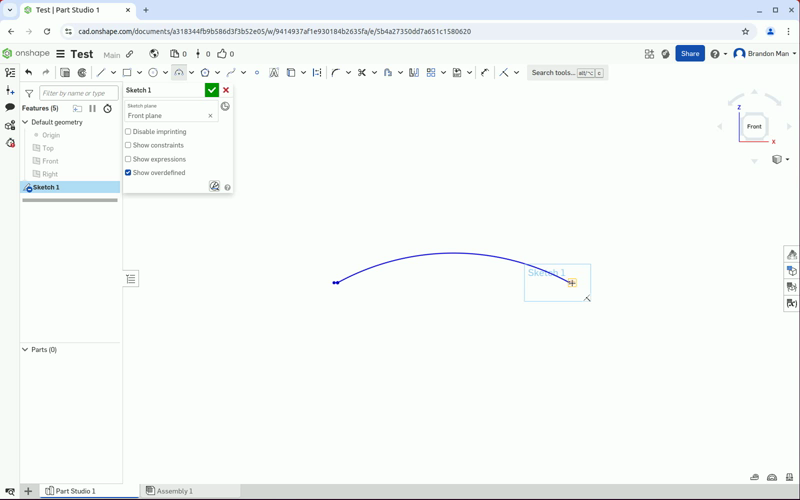
scroll(6)
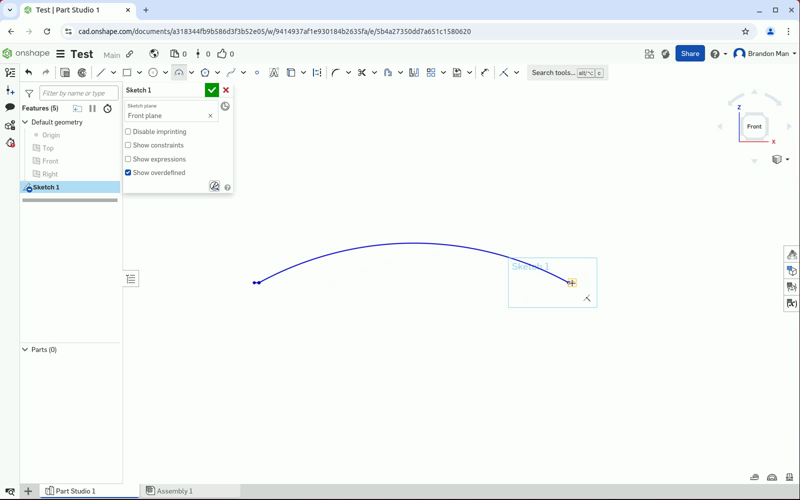
scroll(6)
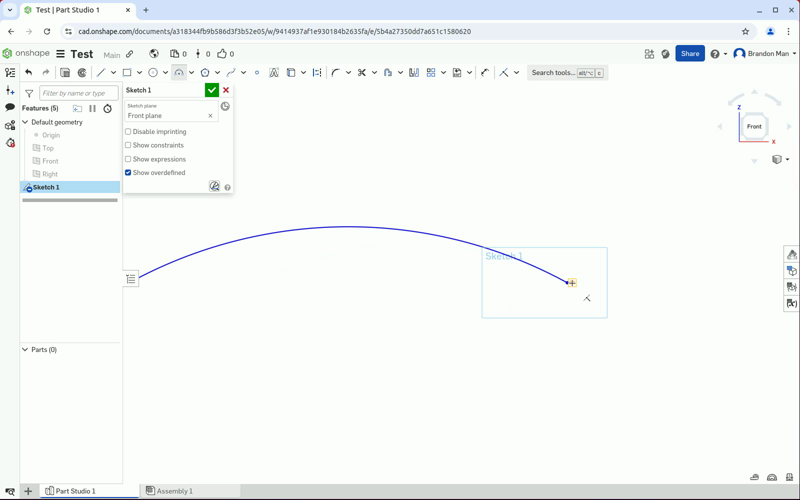
scroll(6)
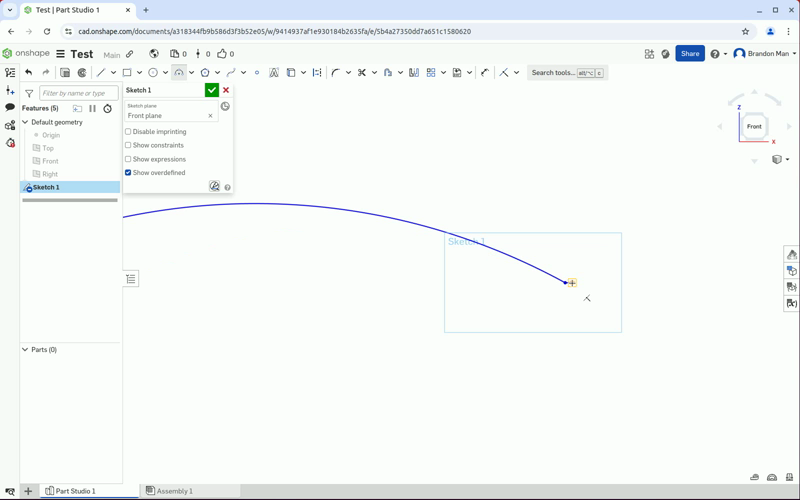
scroll(6)
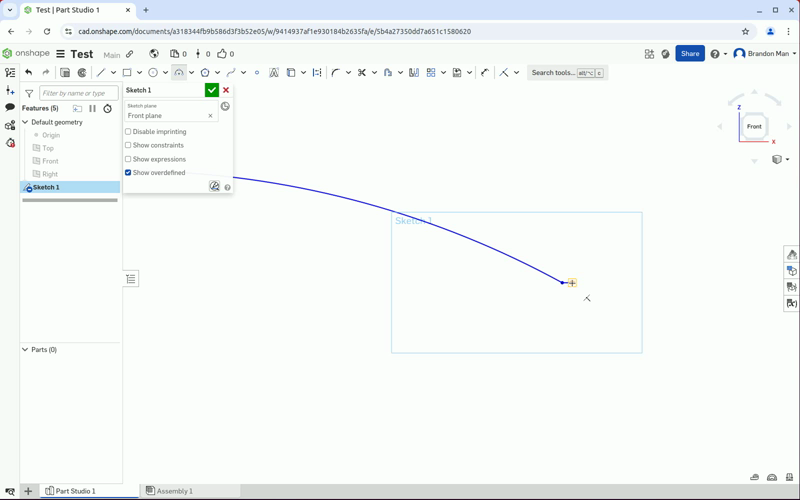
scroll(6)
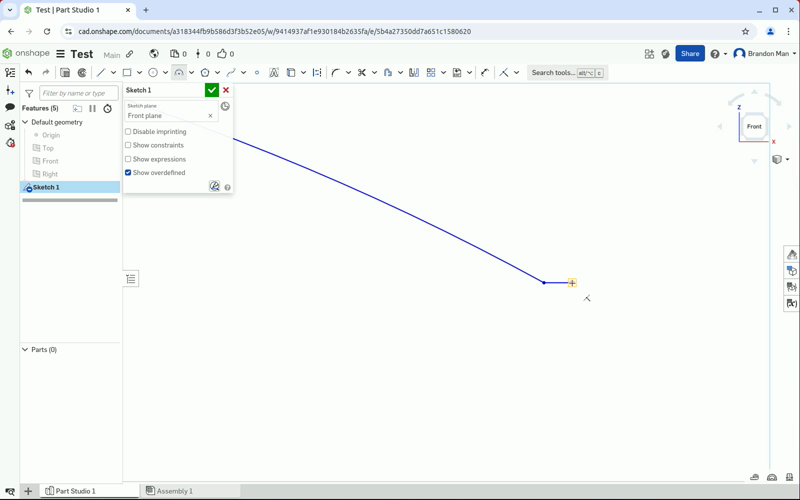
click(572, 282)
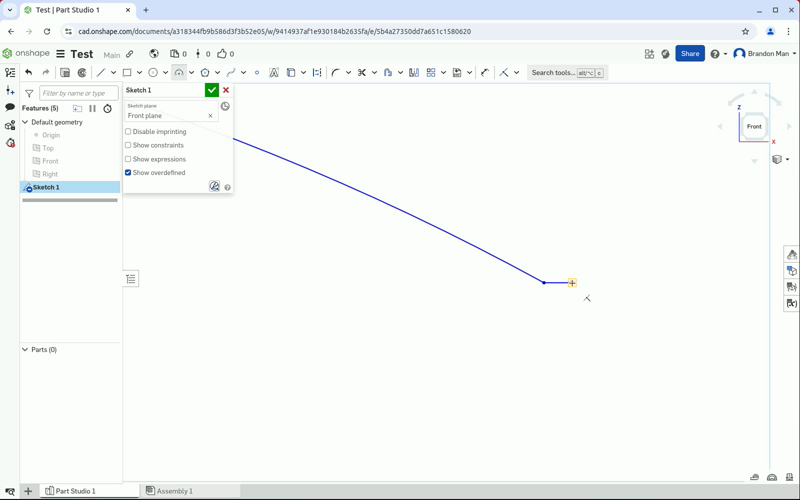
scroll(-6)
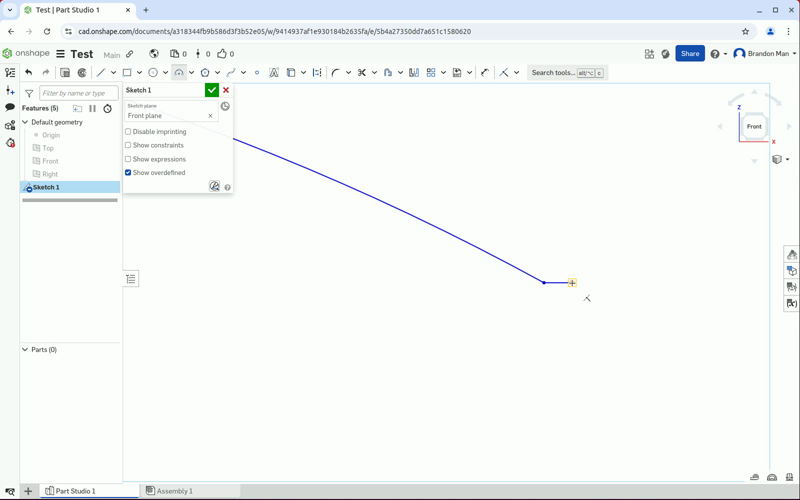
scroll(-6)
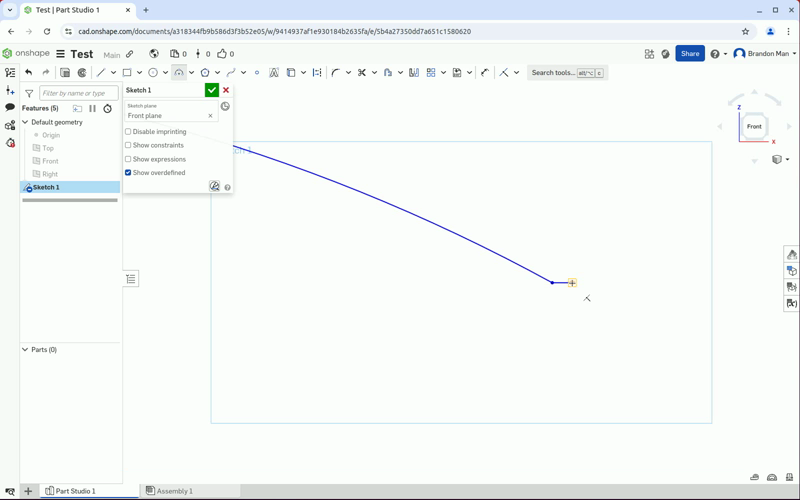
scroll(-6)
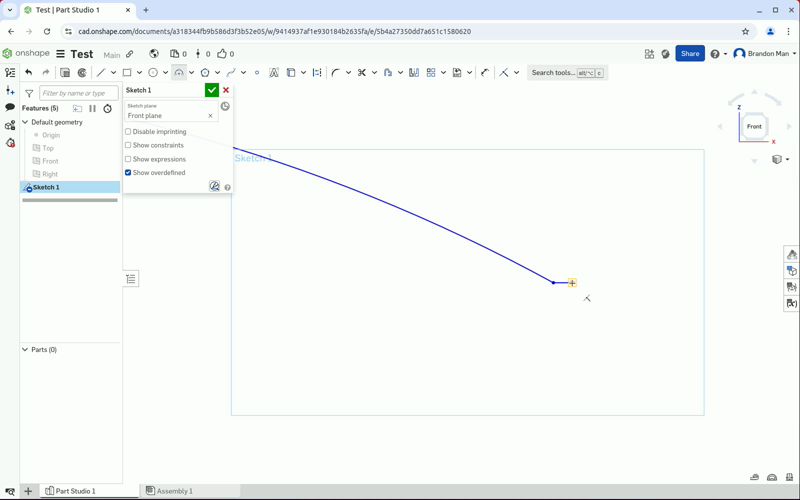
scroll(-6)
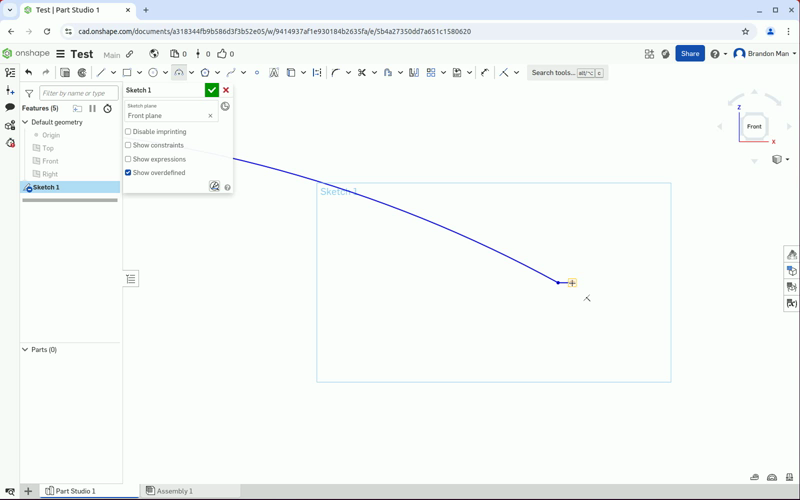
scroll(-6)
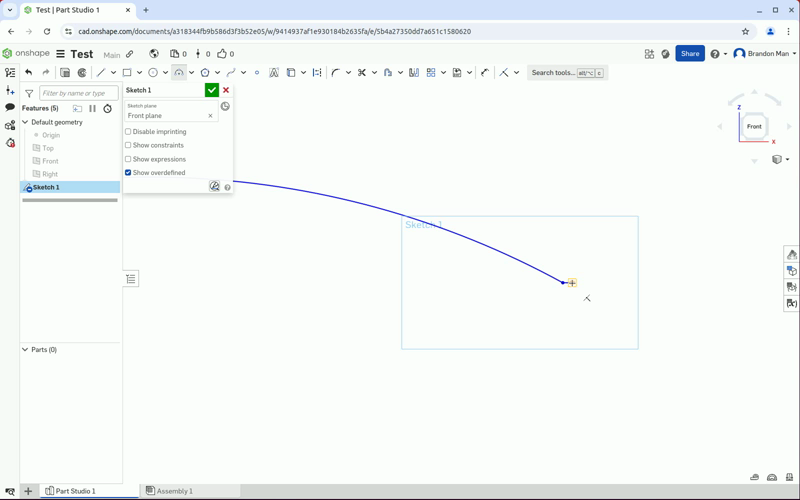
scroll(-6)
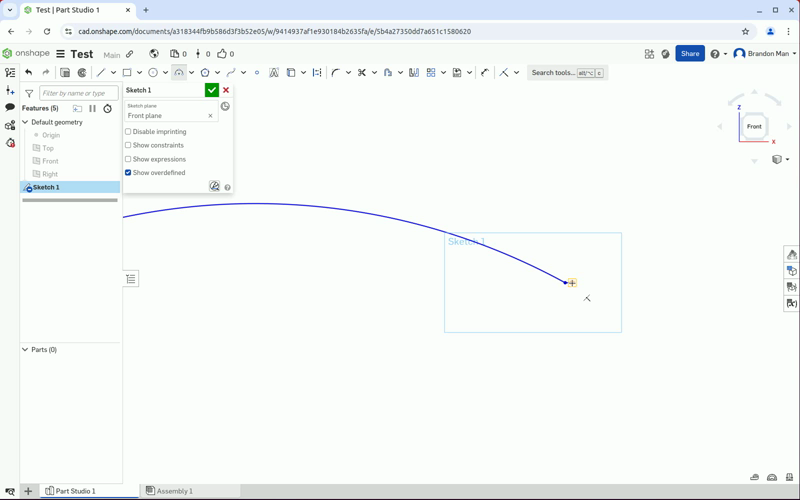
scroll(-6)
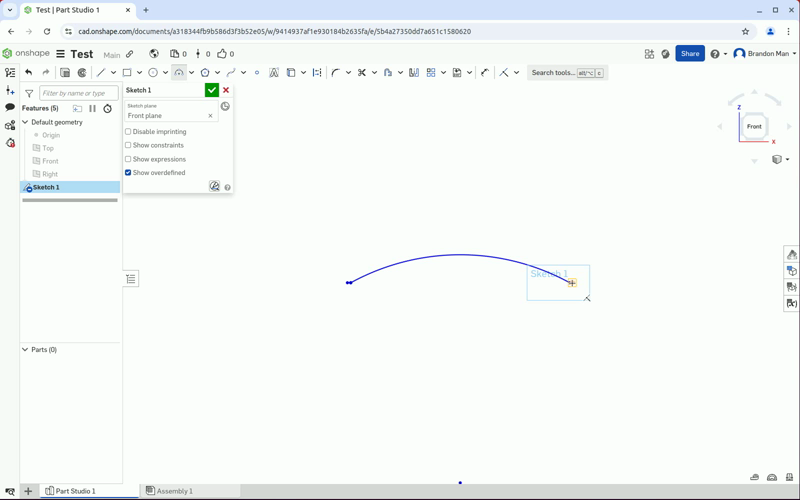
mouse_move(348, 282)
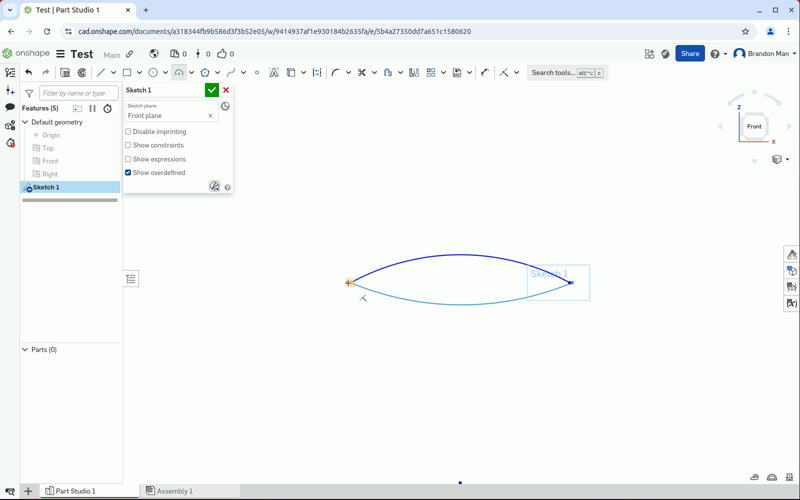
scroll(6)
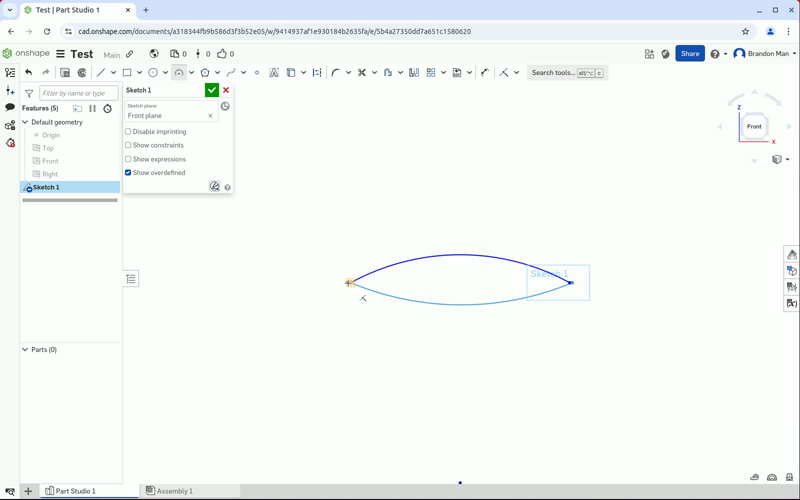
scroll(6)
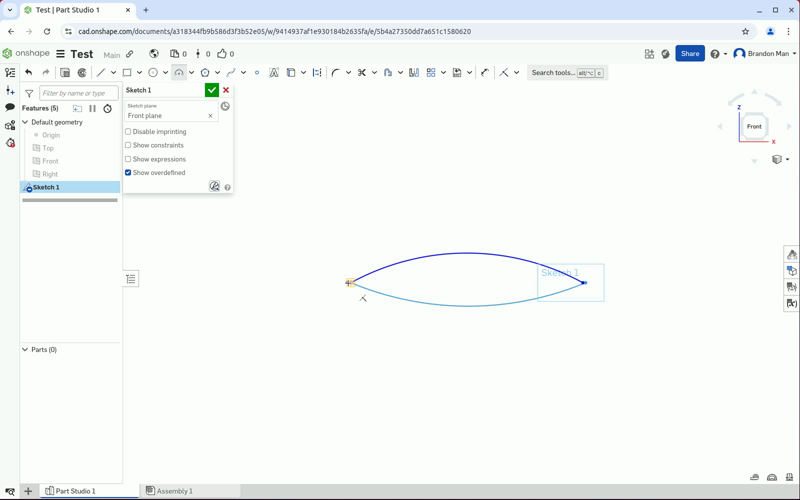
scroll(6)
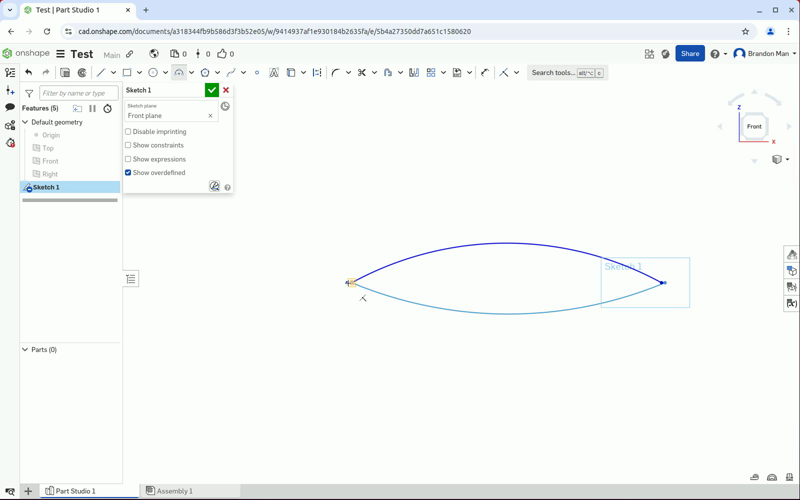
scroll(6)
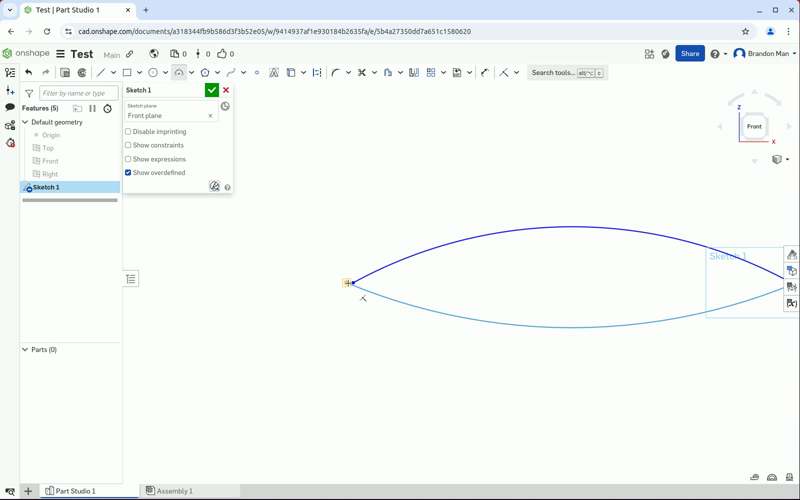
scroll(6)
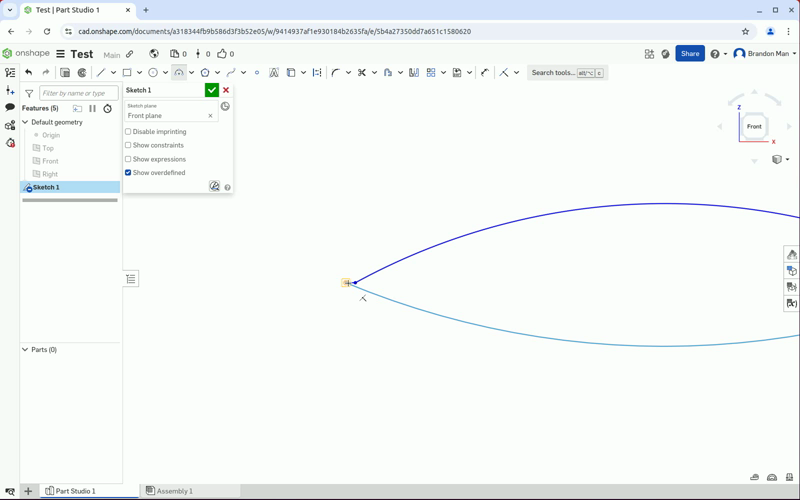
scroll(6)
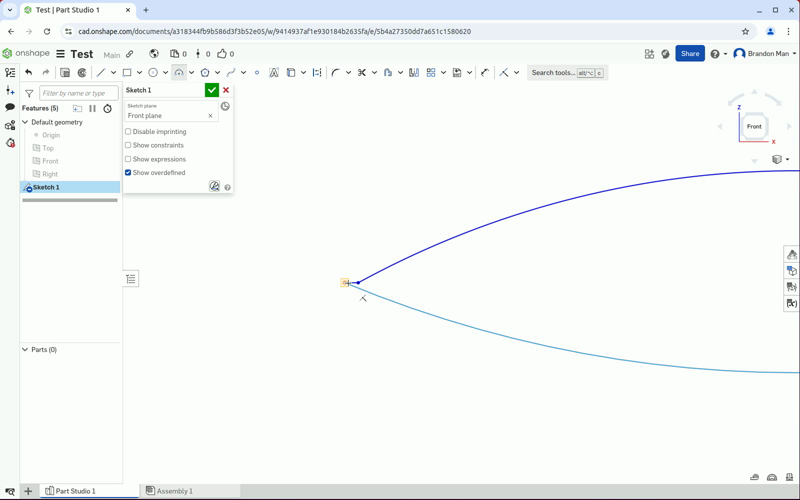
scroll(6)
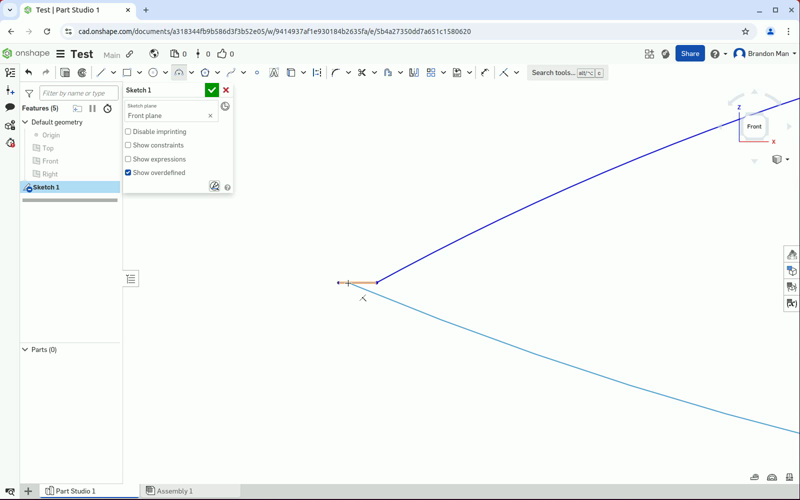
click(348, 282)
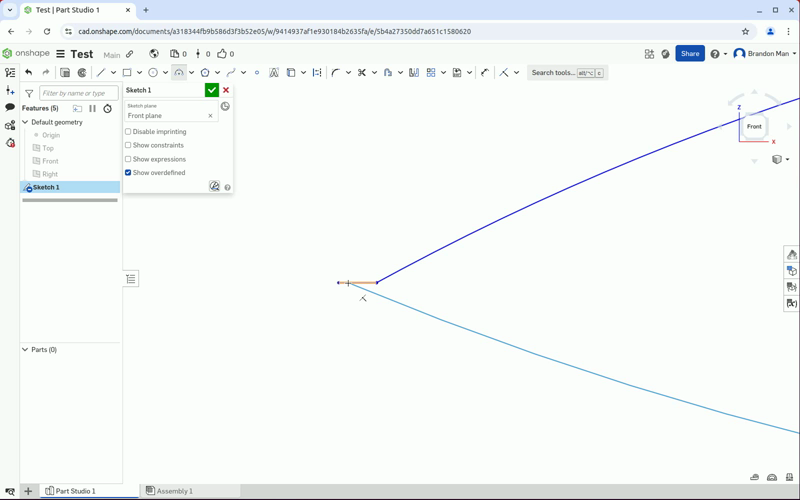
scroll(-6)
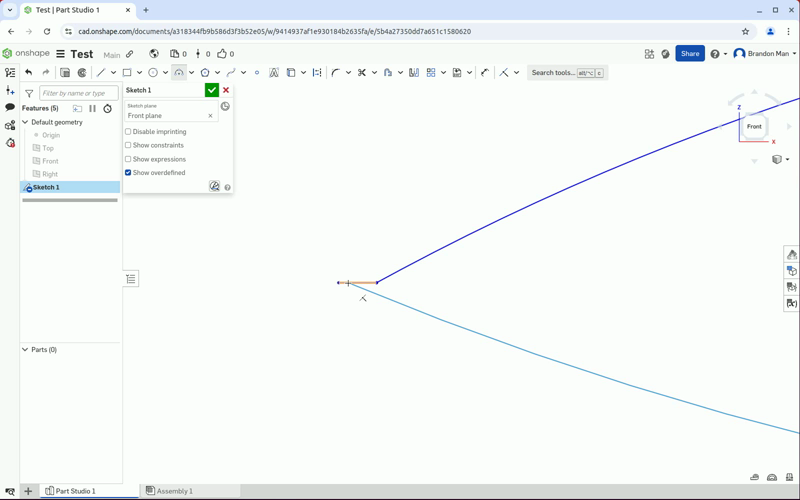
scroll(-6)
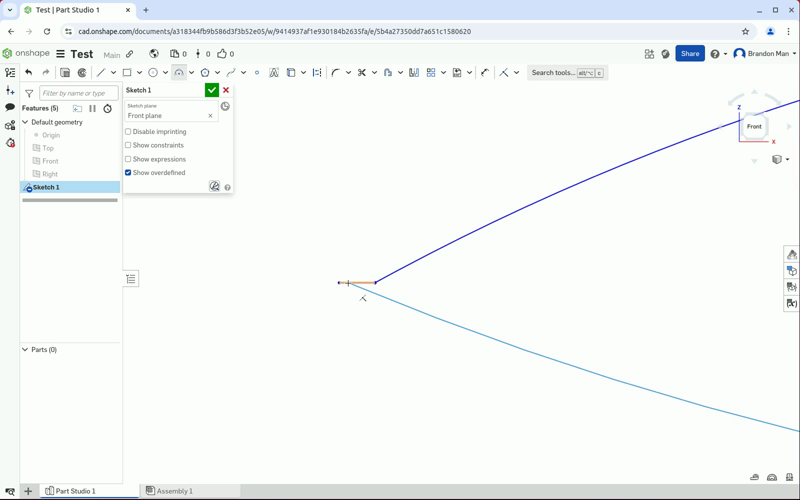
scroll(-6)
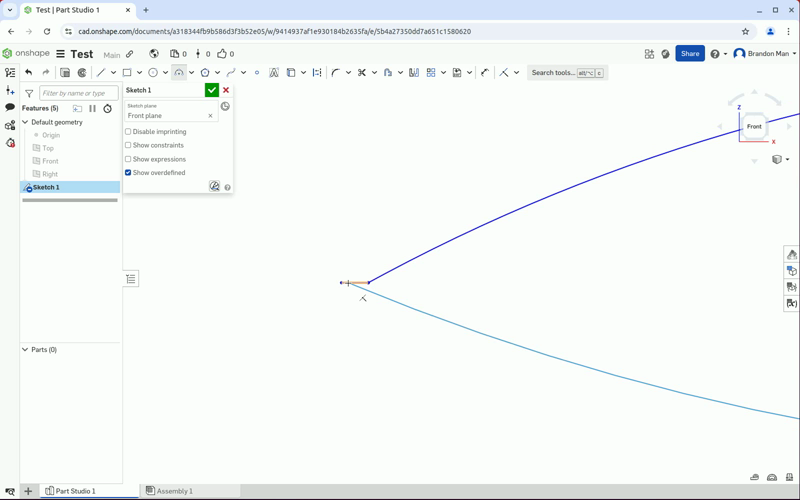
scroll(-6)
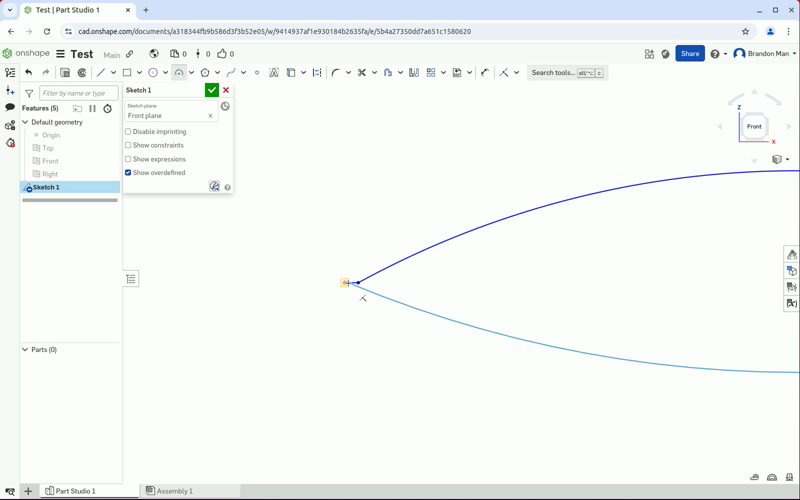
scroll(-6)
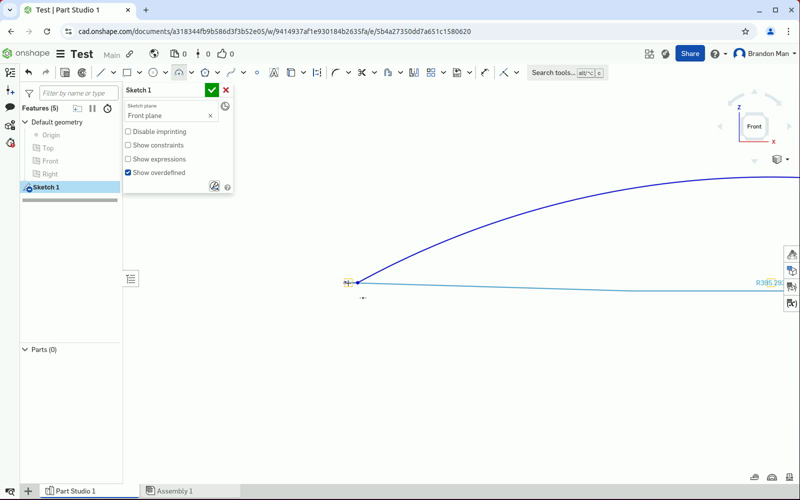
scroll(-6)
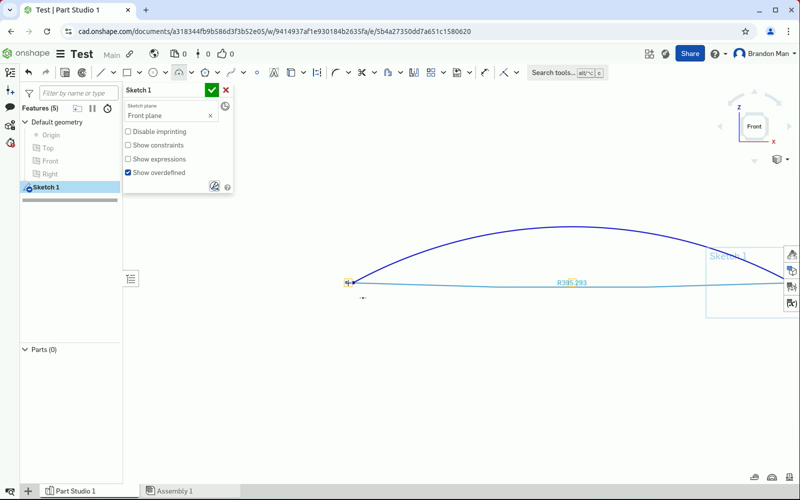
scroll(-6)
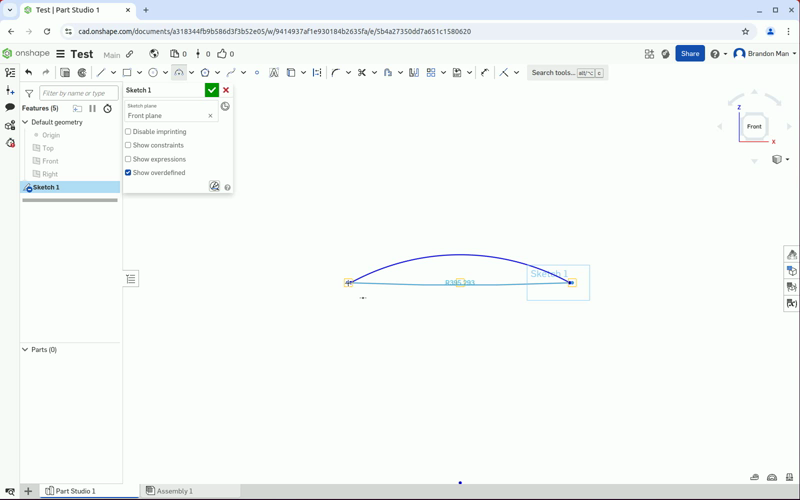
key_down(shift)
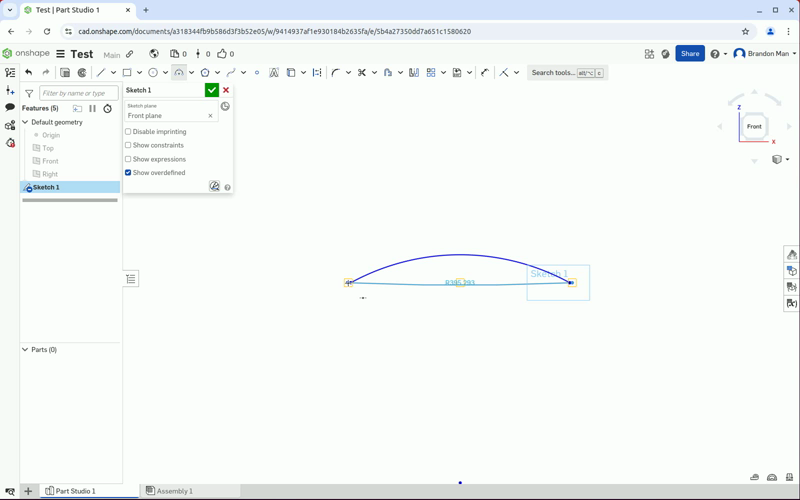
mouse_move(460, 252)
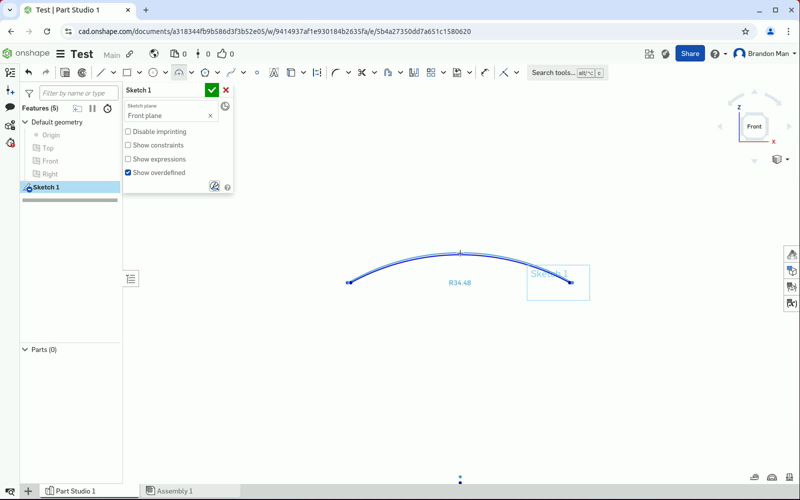
scroll(6)
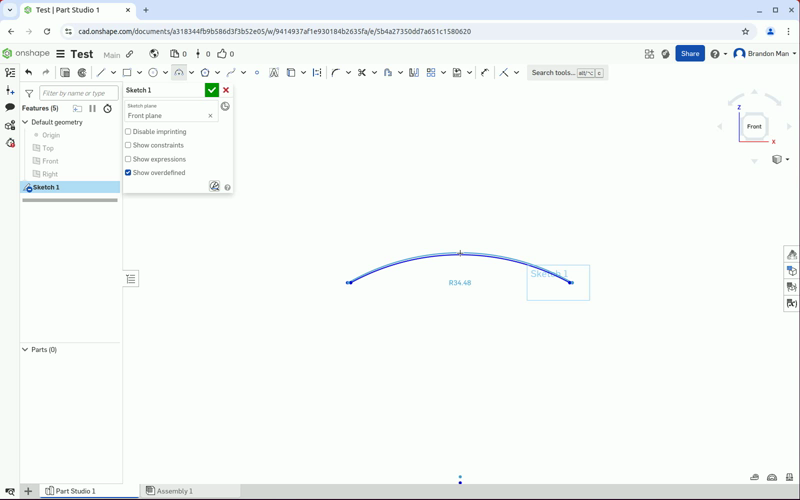
scroll(6)
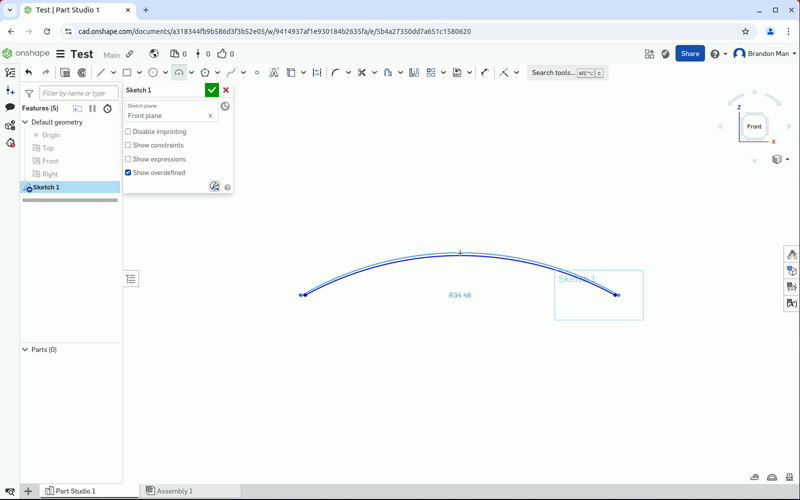
scroll(6)
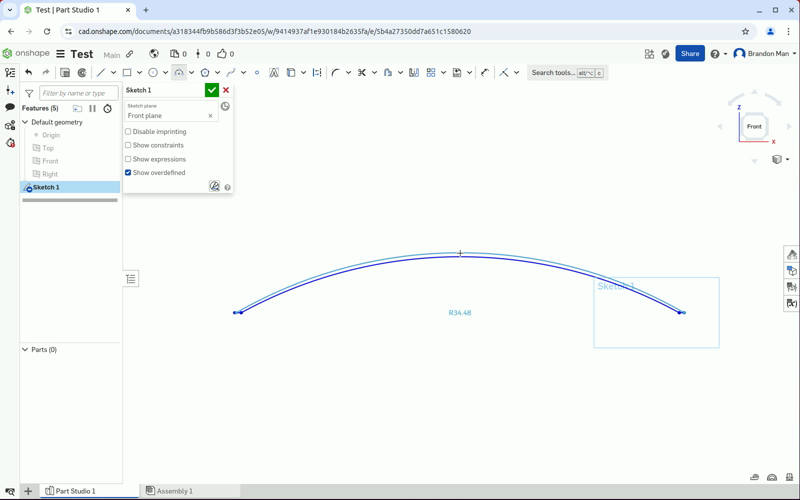
scroll(6)
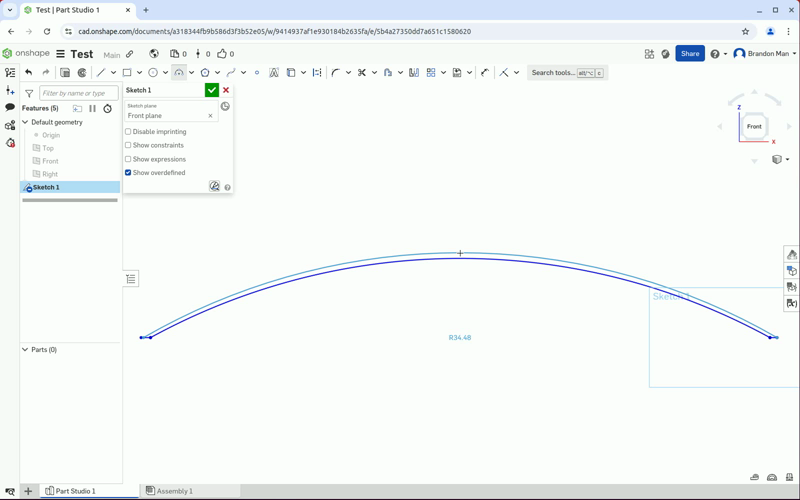
scroll(6)
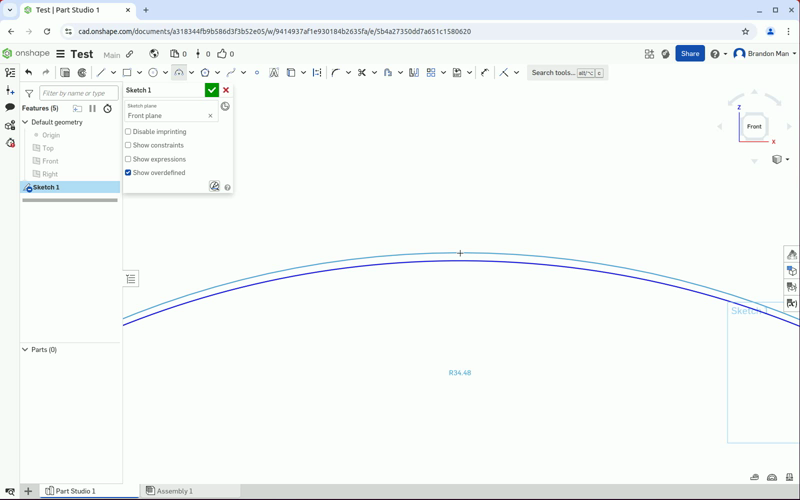
scroll(6)
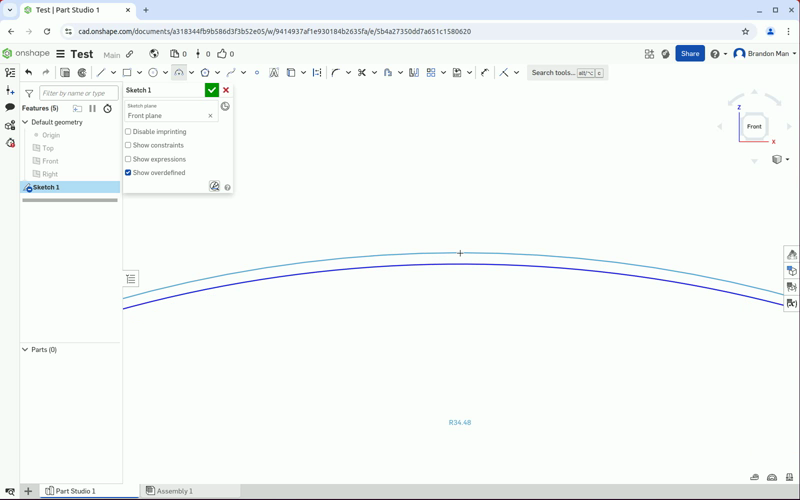
scroll(6)
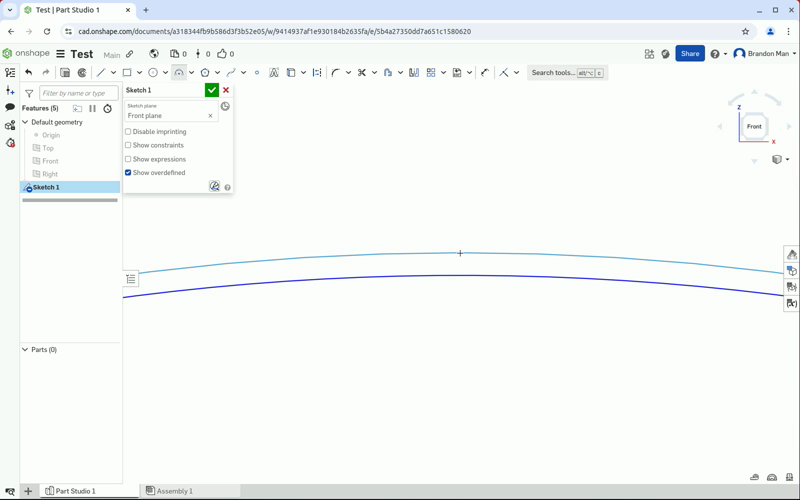
click(460, 252)
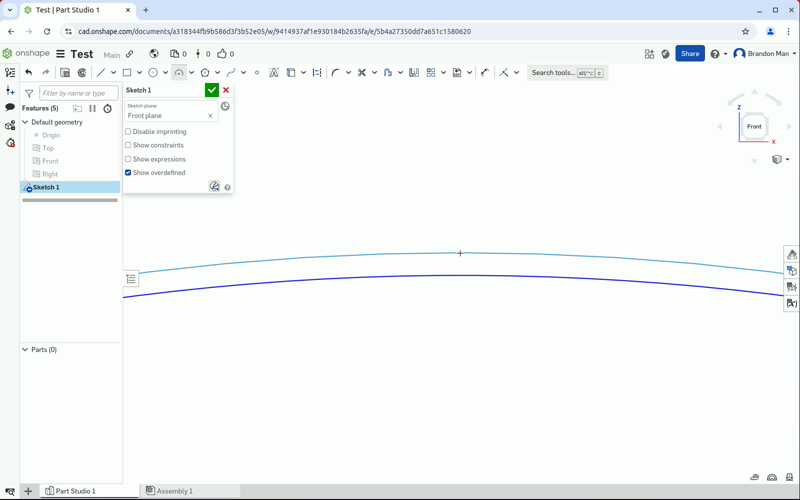
scroll(-6)
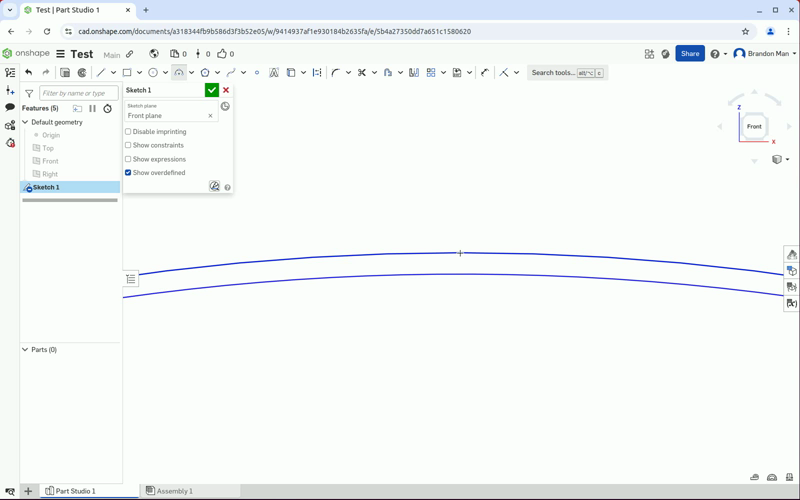
scroll(-6)
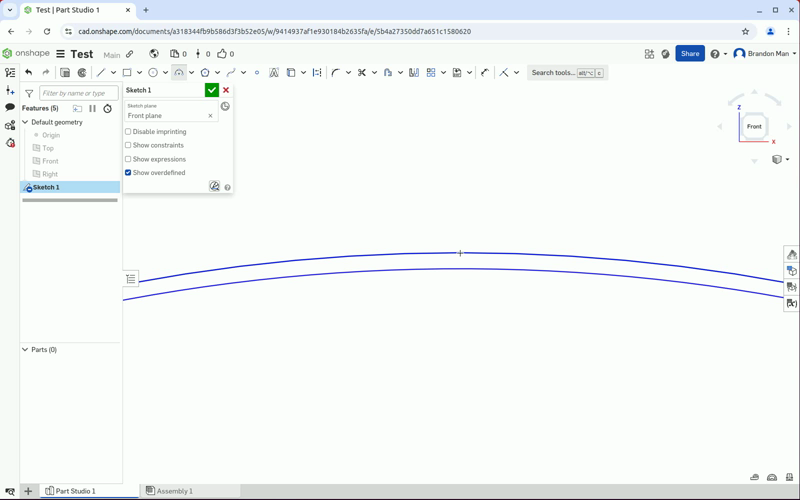
scroll(-6)
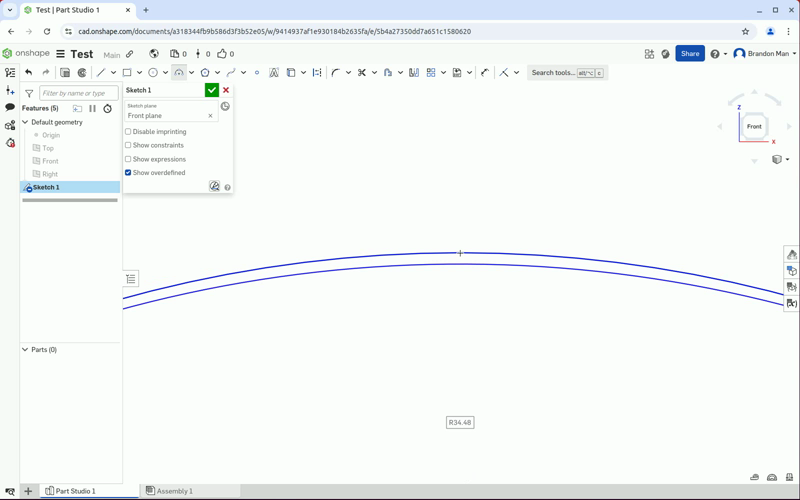
scroll(-6)
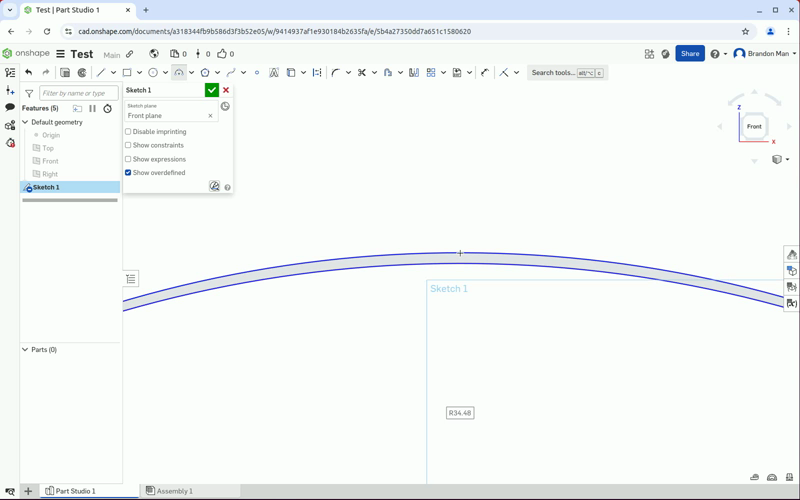
scroll(-6)
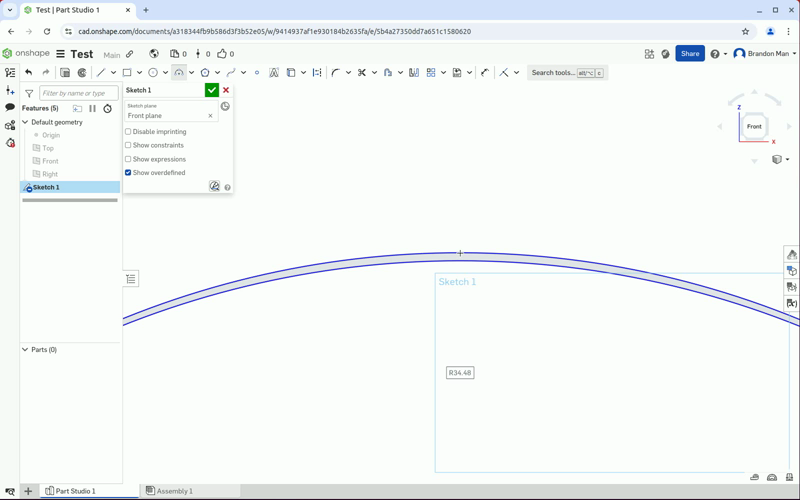
scroll(-6)
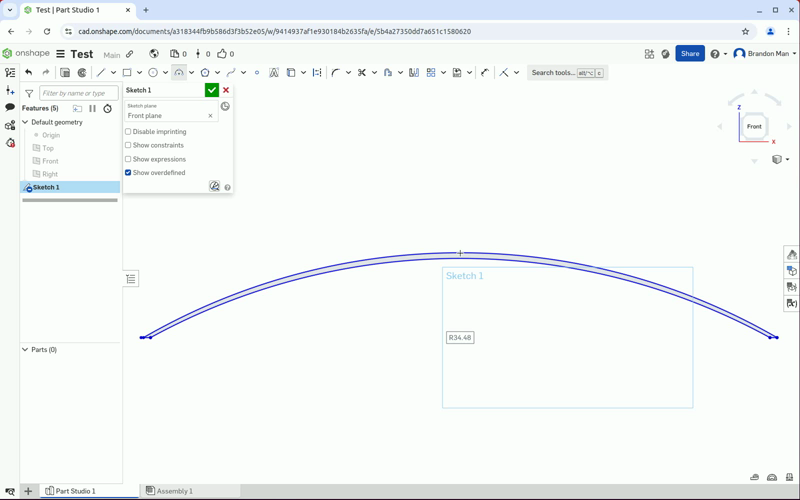
scroll(-6)
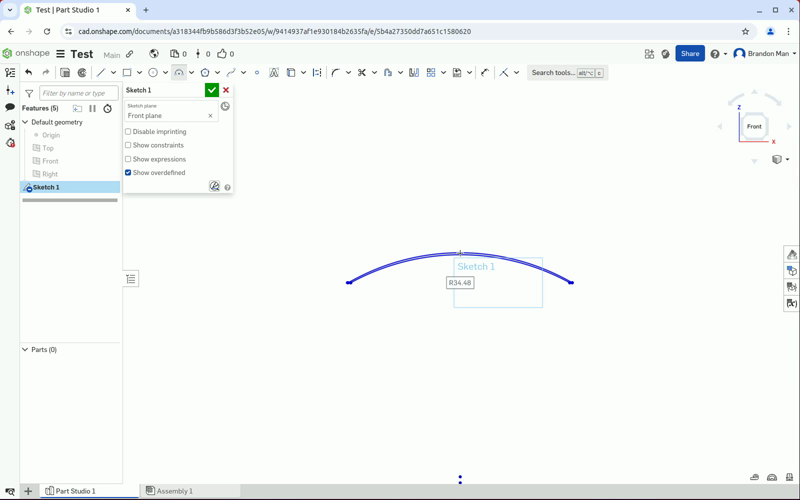
key_up(shift)
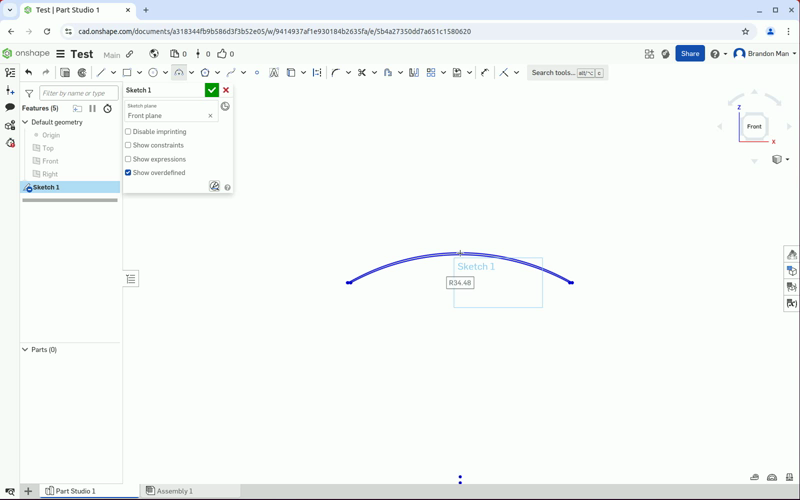
key(esc)
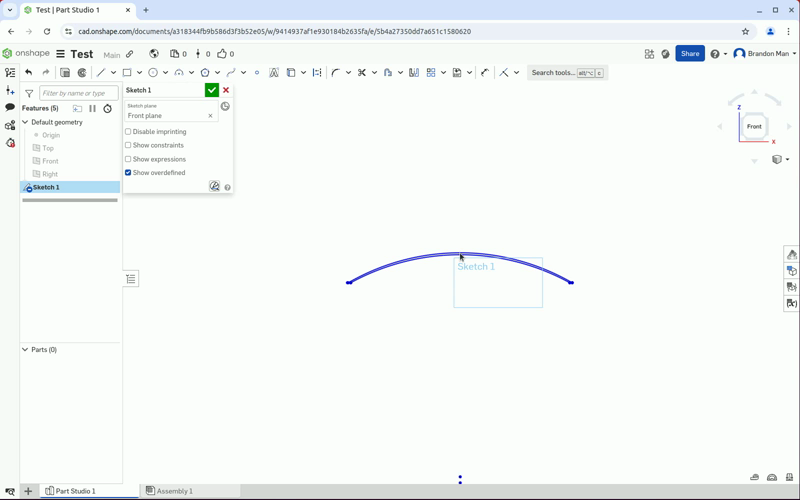
mouse_move(414, 258)
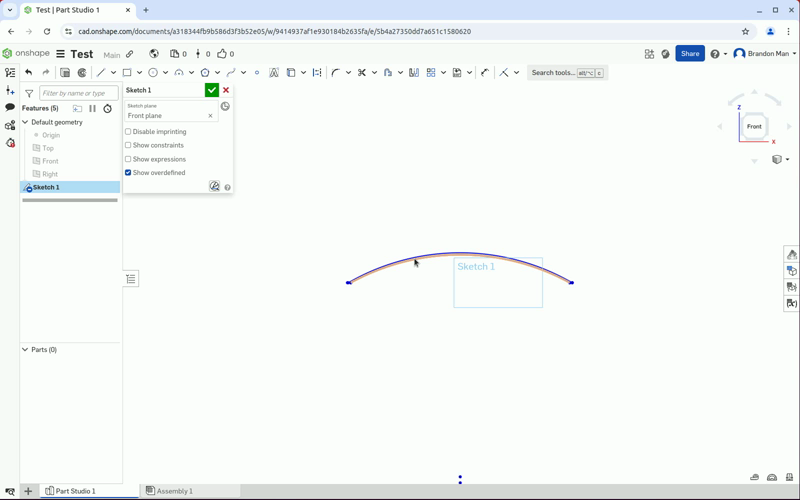
scroll(6)
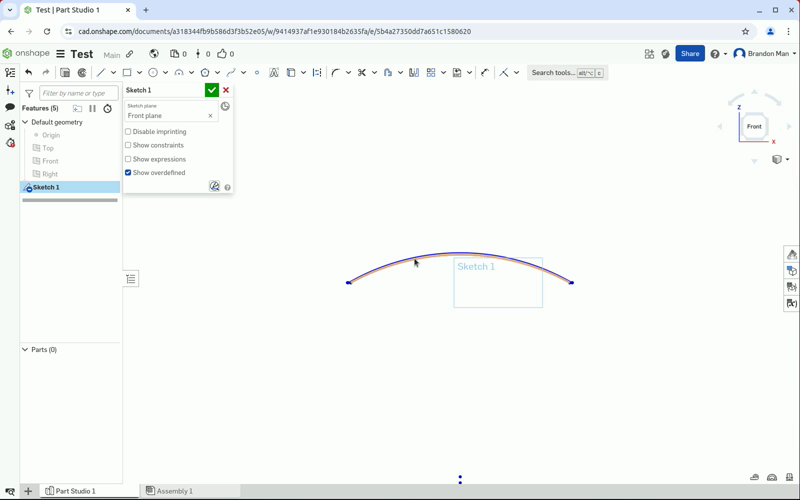
scroll(6)
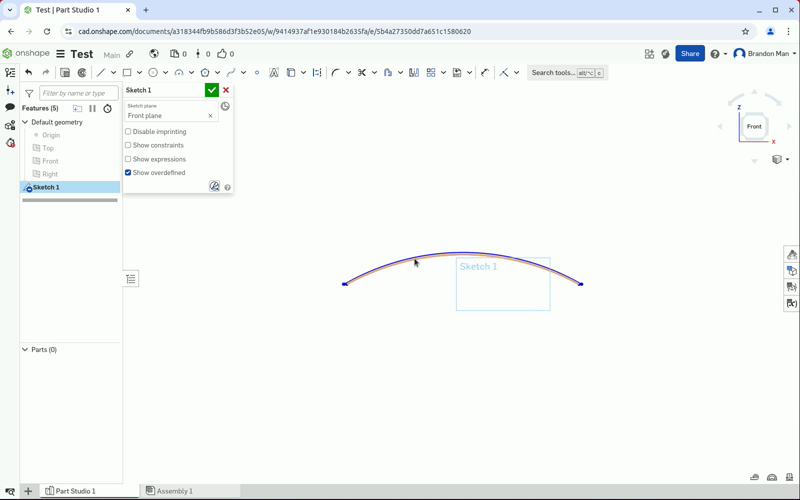
scroll(6)
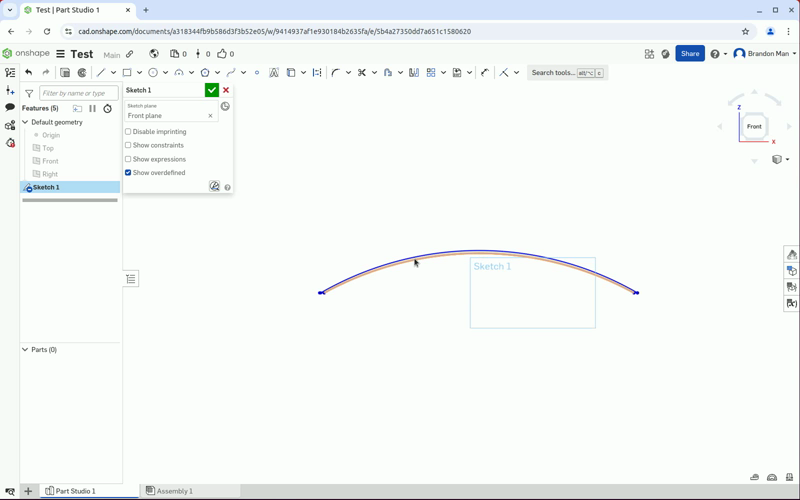
scroll(6)
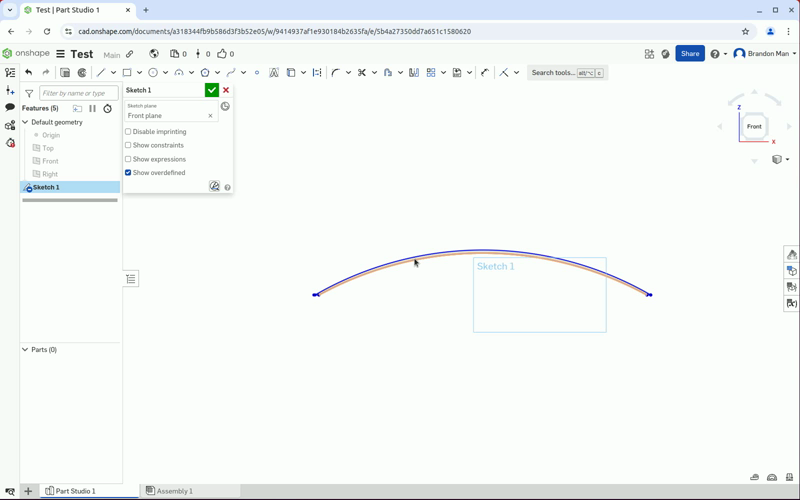
scroll(6)
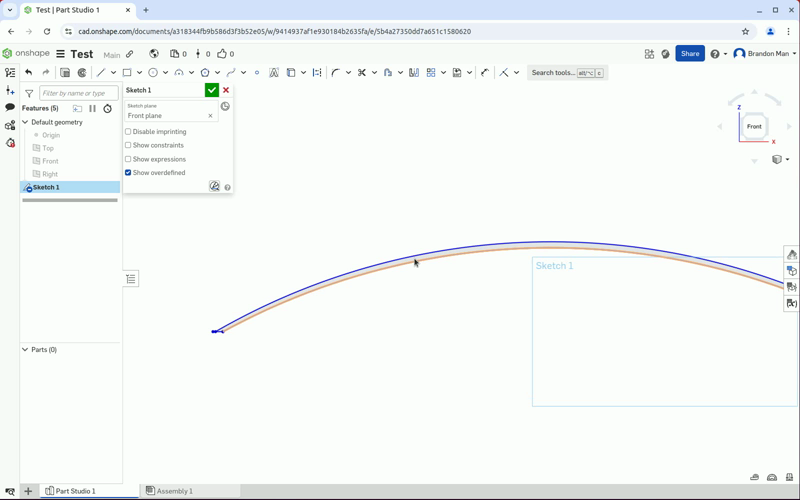
scroll(6)
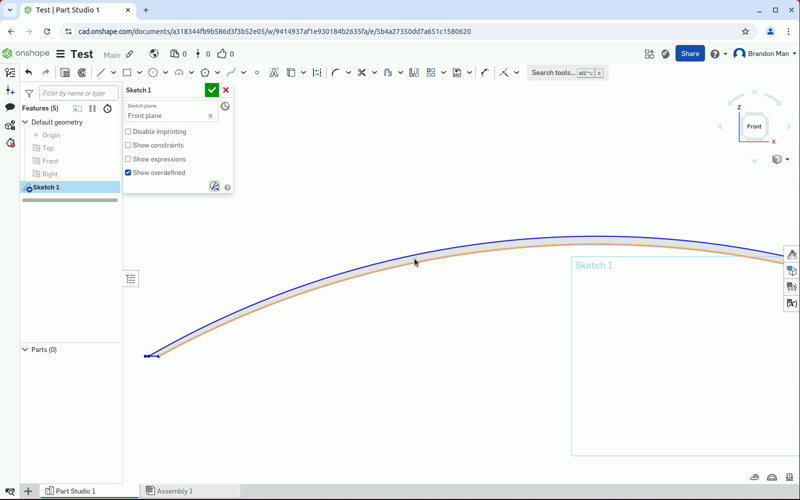
scroll(6)
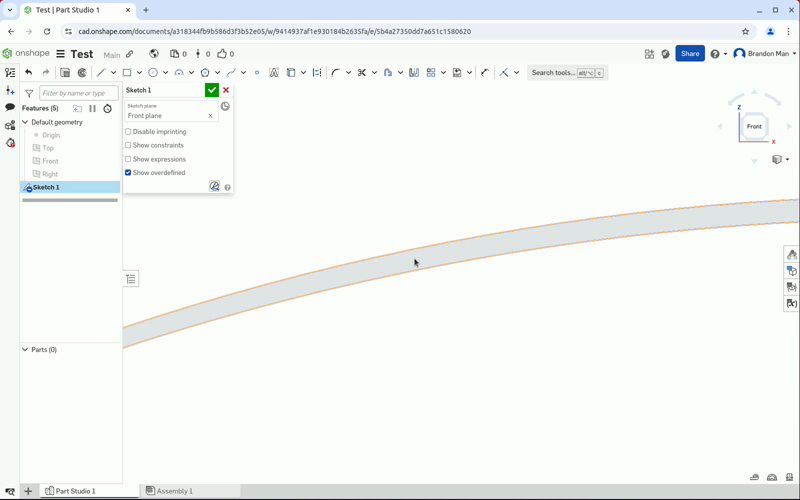
click(414, 258)
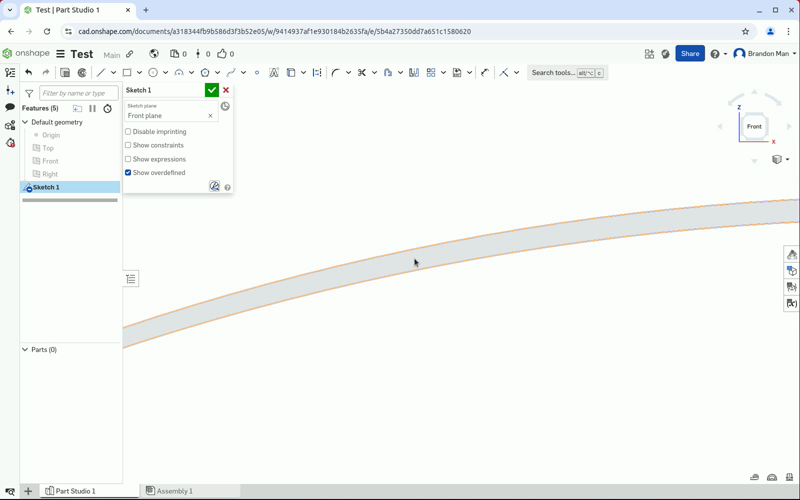
scroll(-6)
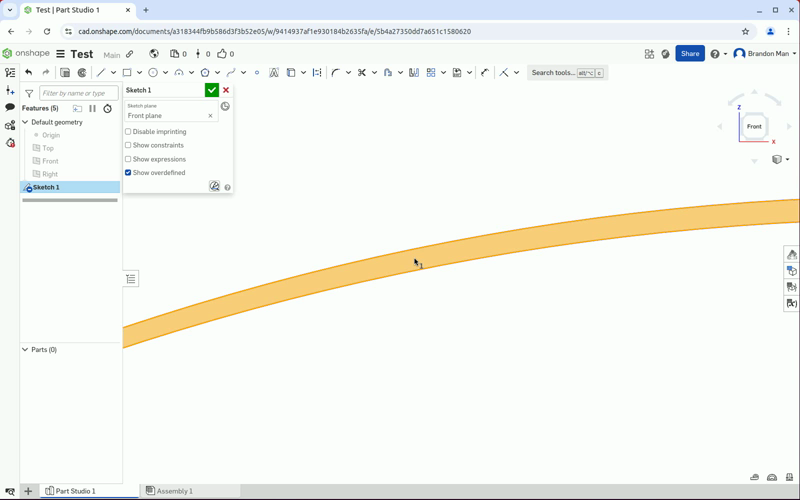
scroll(-6)
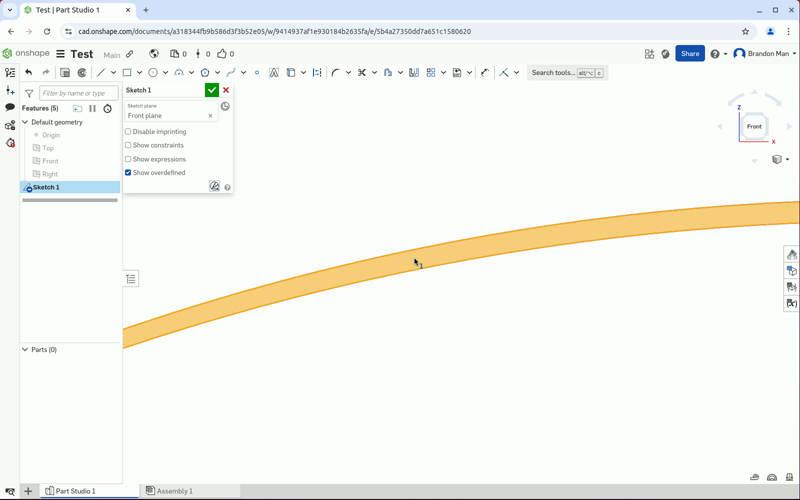
scroll(-6)
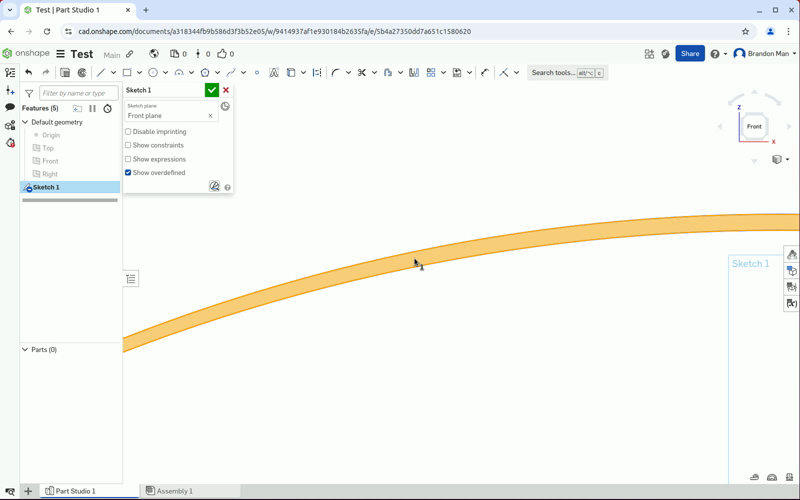
scroll(-6)
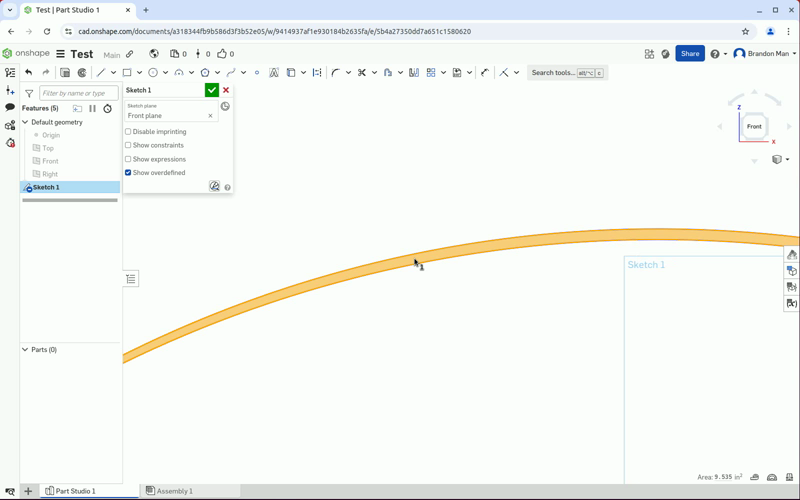
scroll(-6)
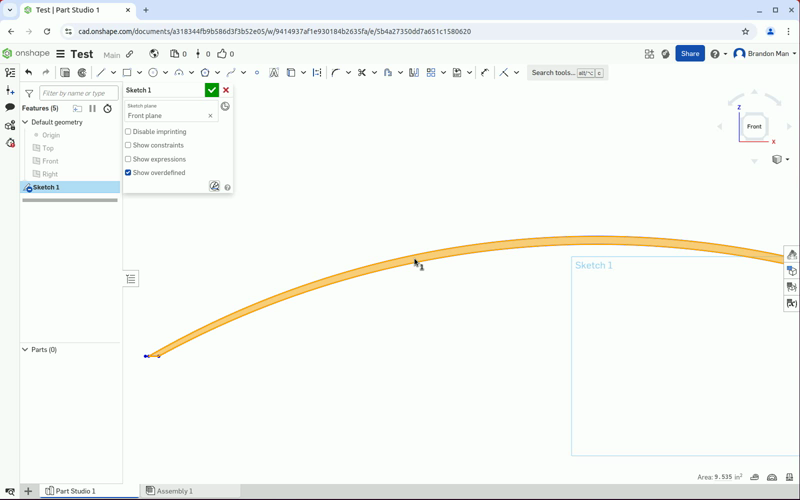
scroll(-6)
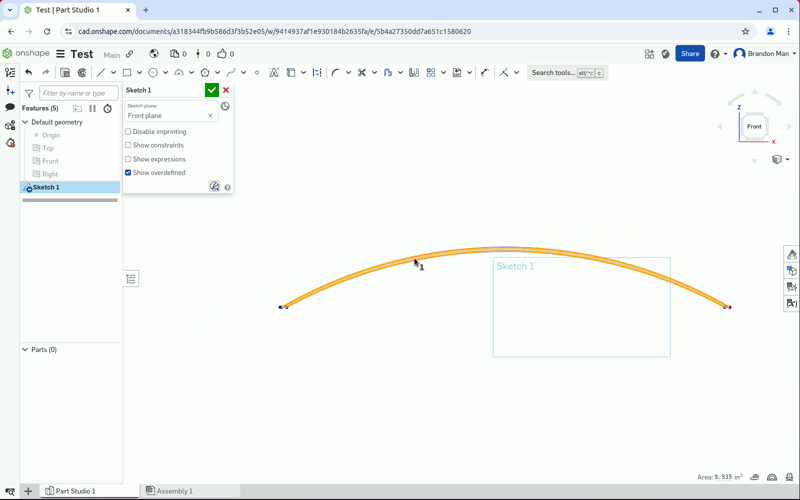
scroll(-6)
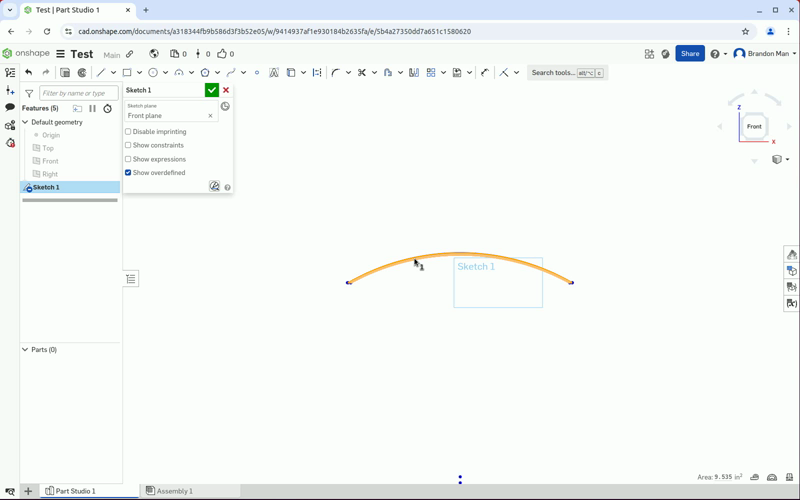
mouse_move(73, 352)
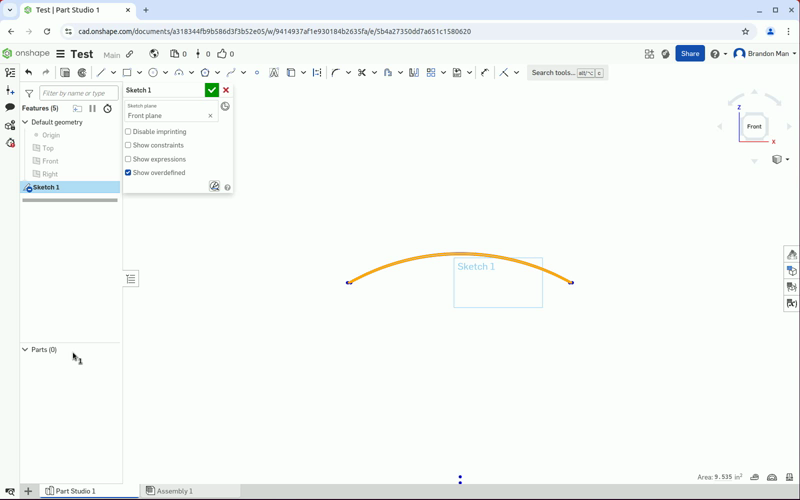
key(shift+y)
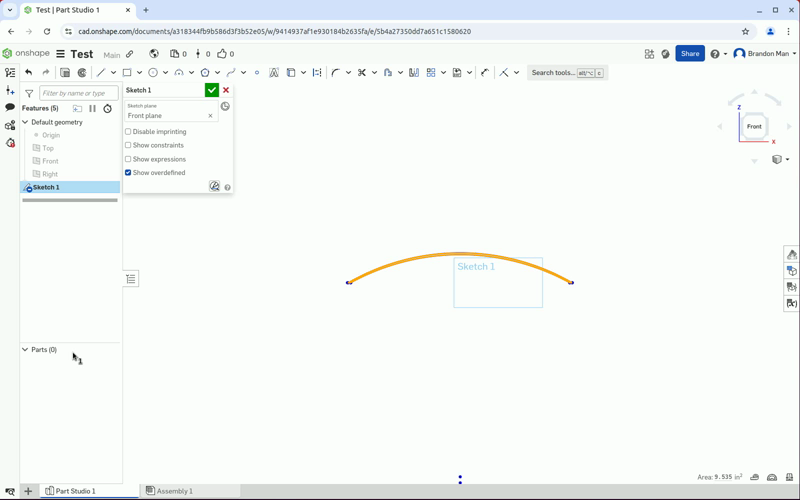
key(shift+e)
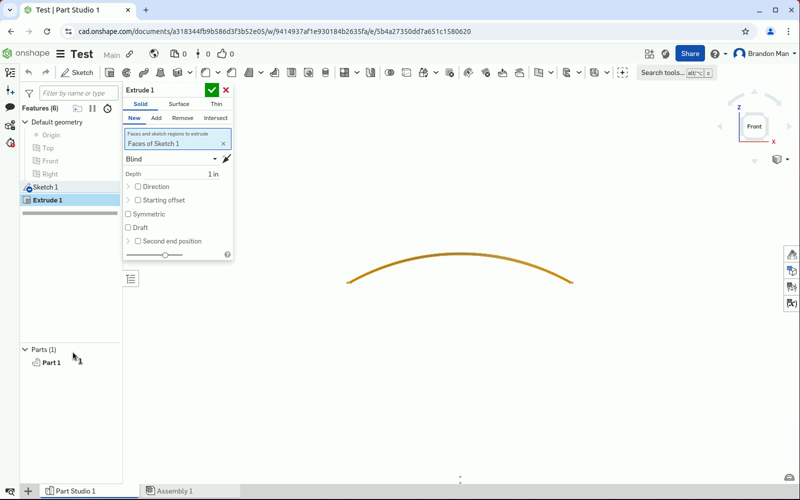
mouse_move(143, 106)
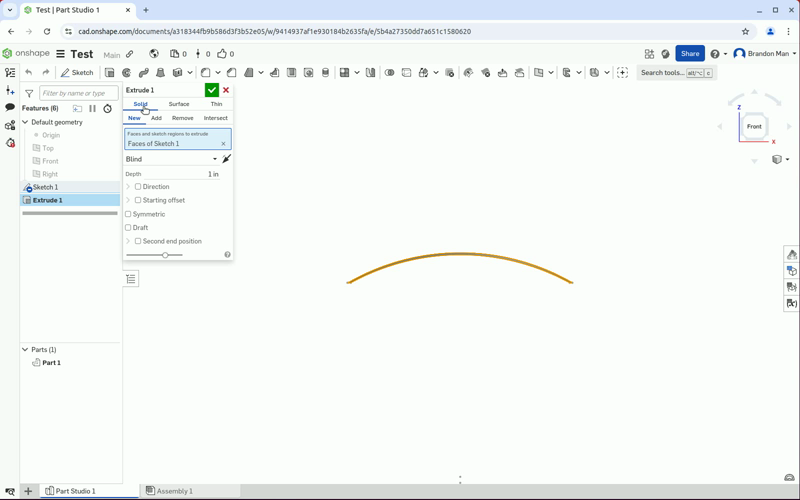
click(143, 106)
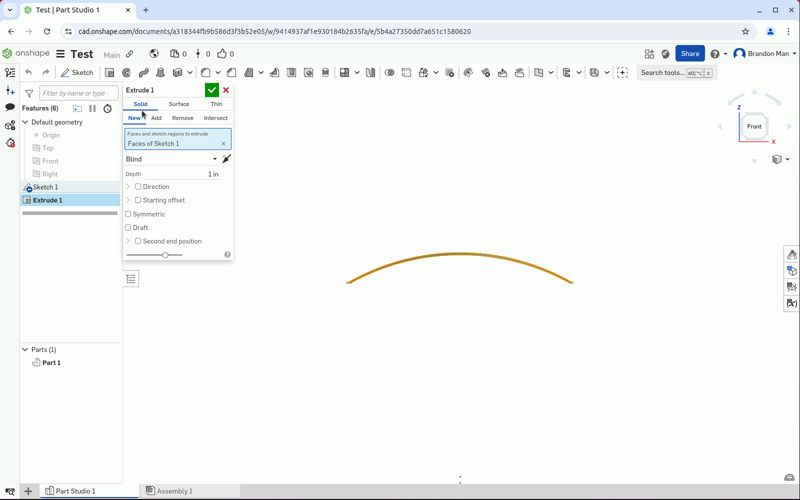
mouse_move(137, 120)
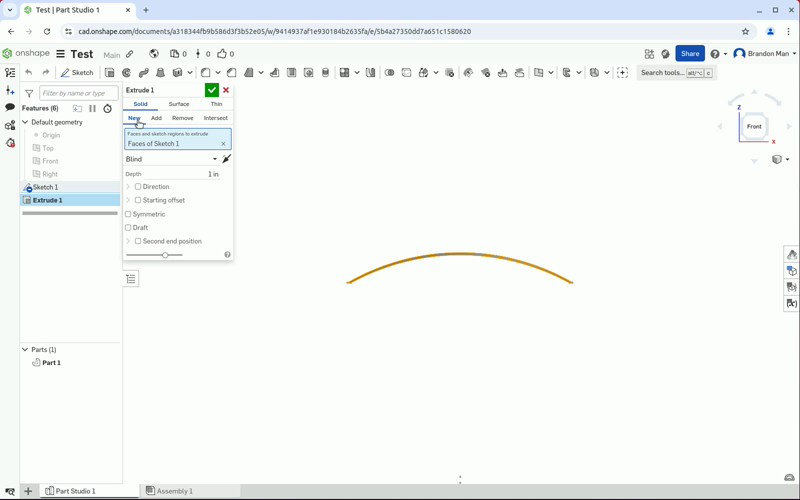
click(137, 120)
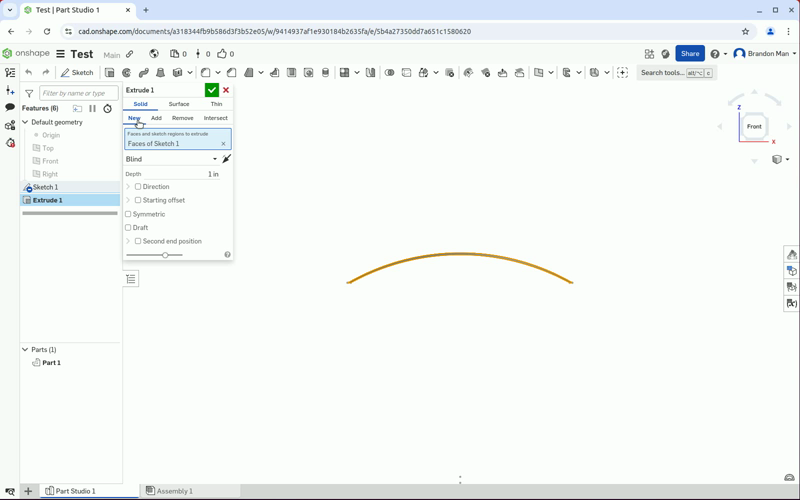
key(tab, 4)
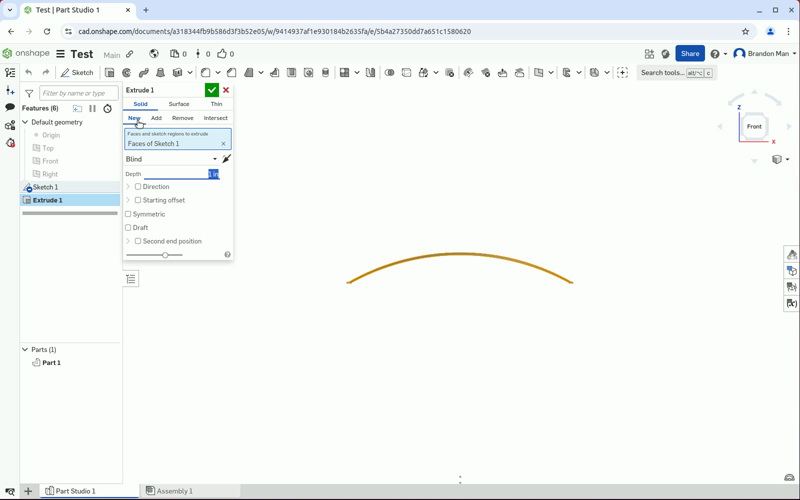
text(13.962)
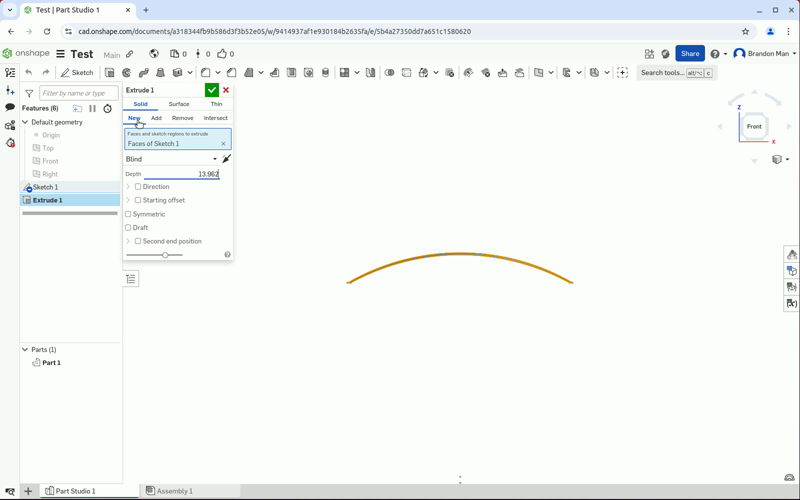
key(tab, 3)
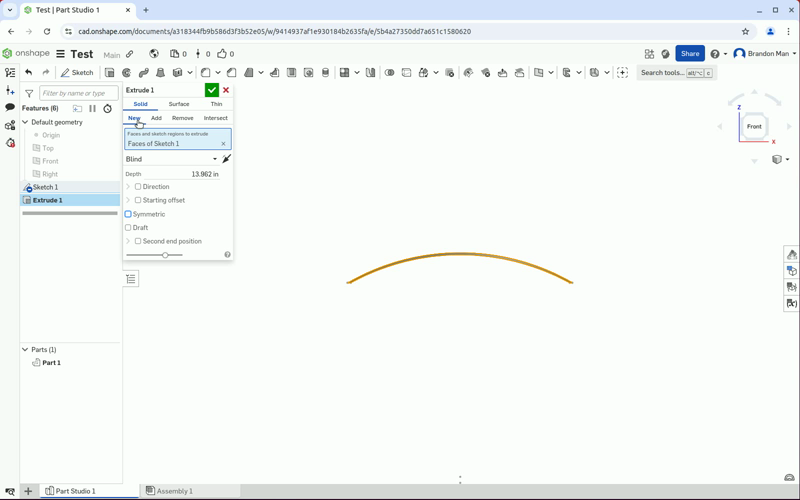
key(space)
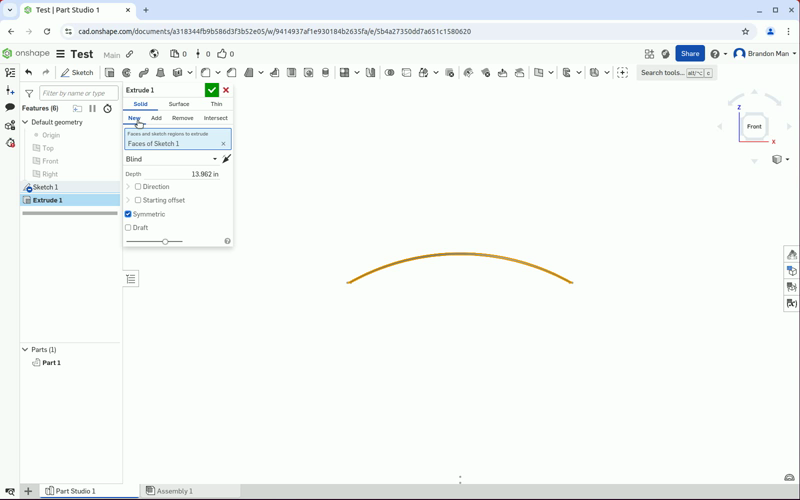
key(enter)
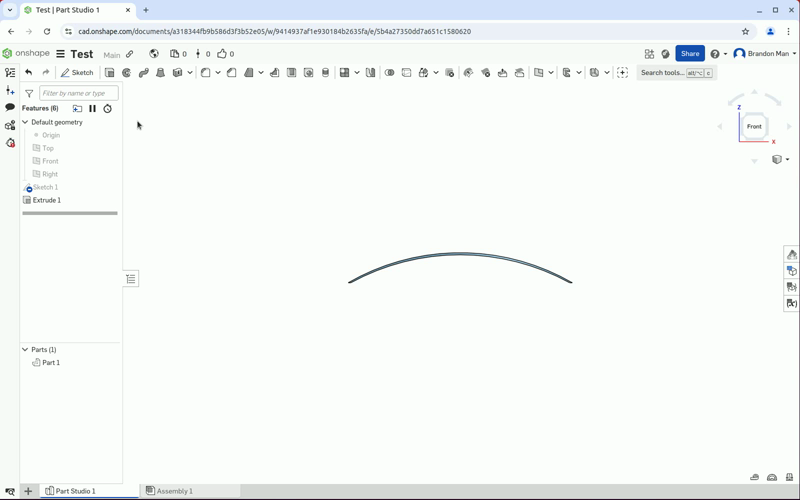
key(shift+h)
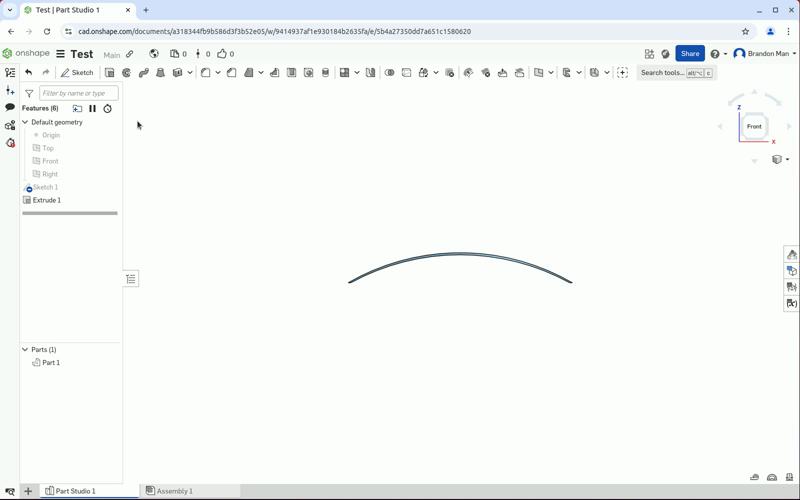
key(shift+h)
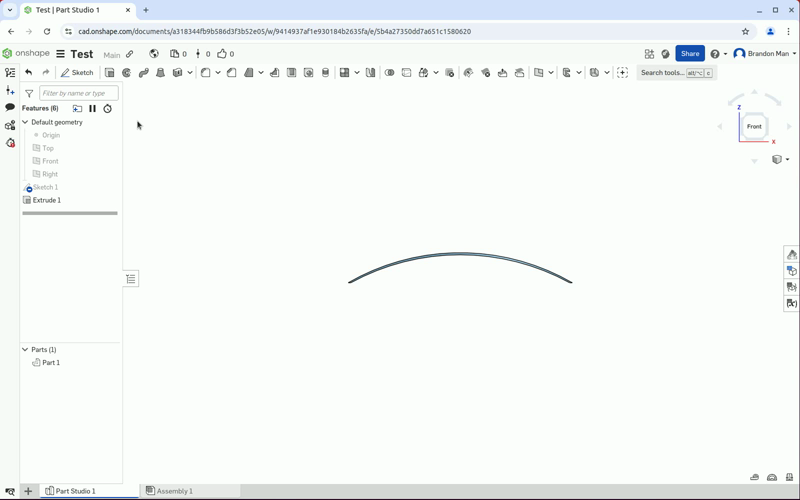
mouse_move(73, 189)
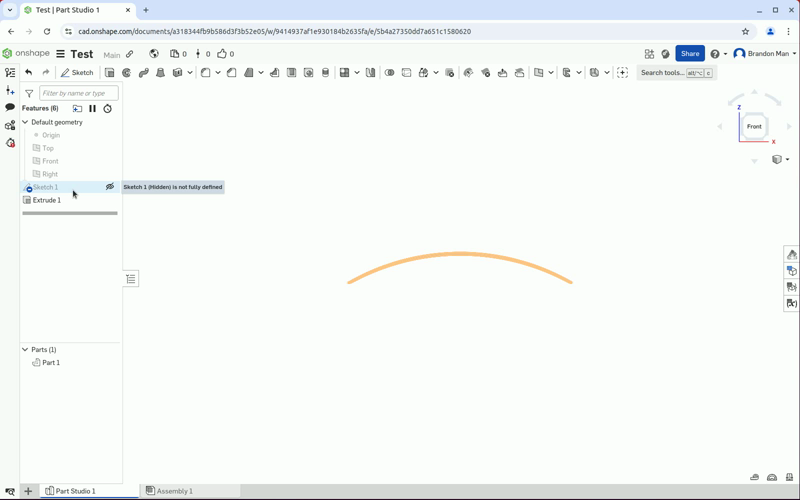
click(73, 189)
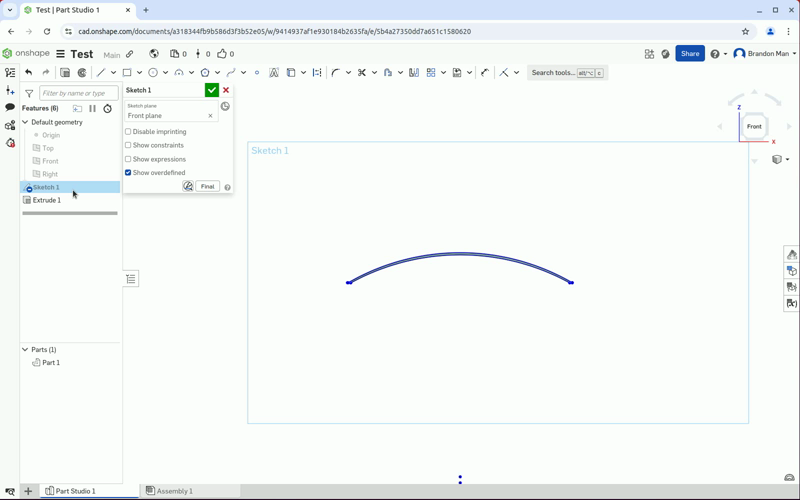
mouse_move(229, 92)
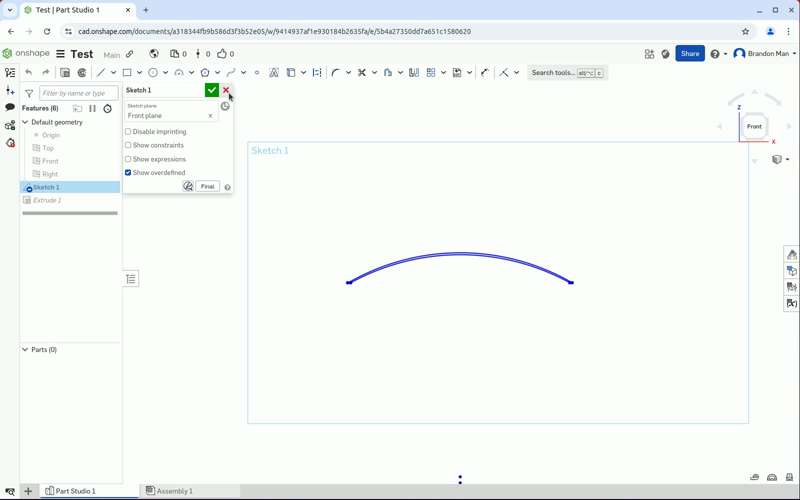
click(229, 92)
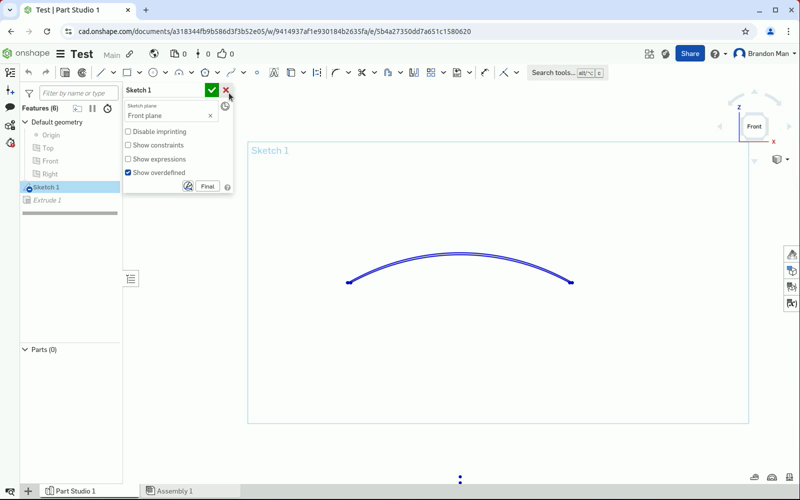
key(shift+s)
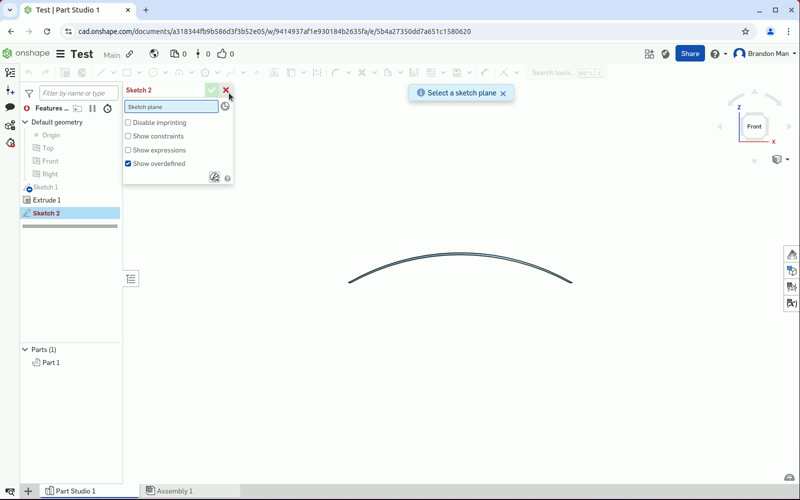
mouse_move(73, 163)
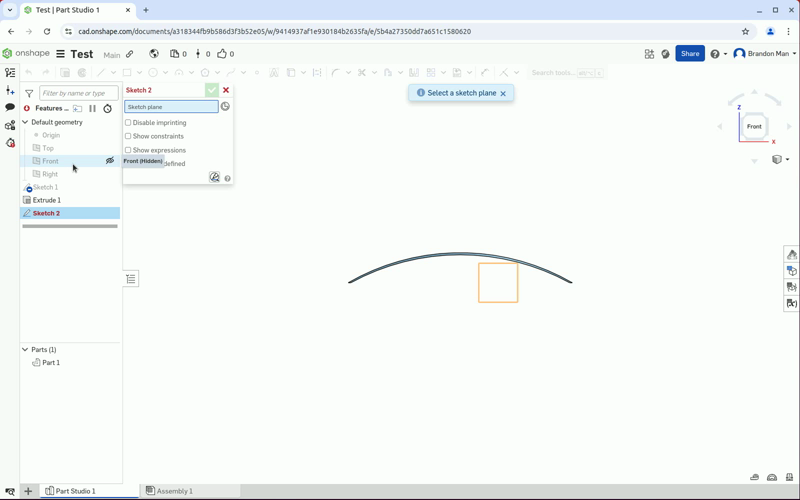
click(73, 163)
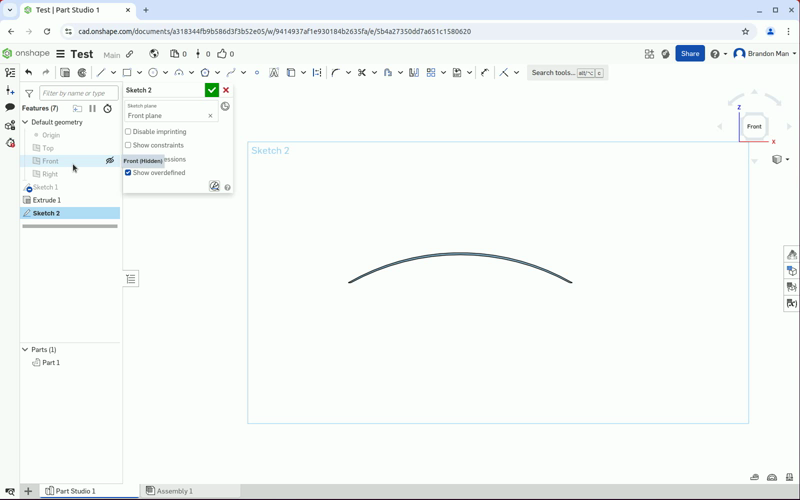
mouse_move(73, 352)
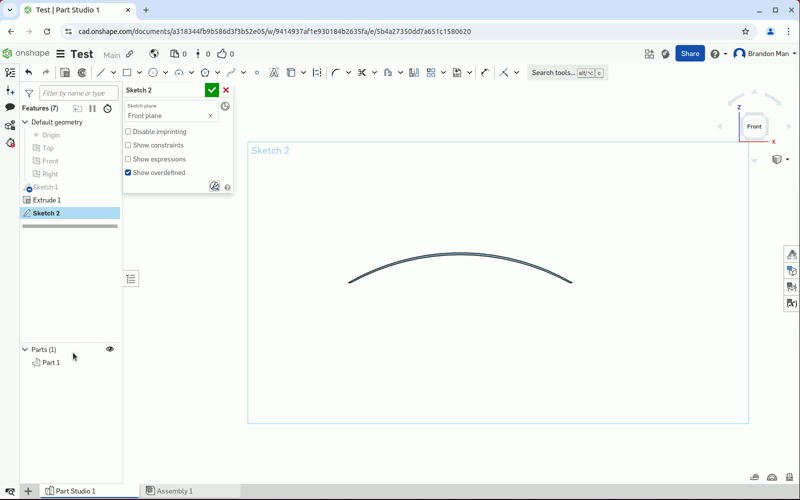
key(y)
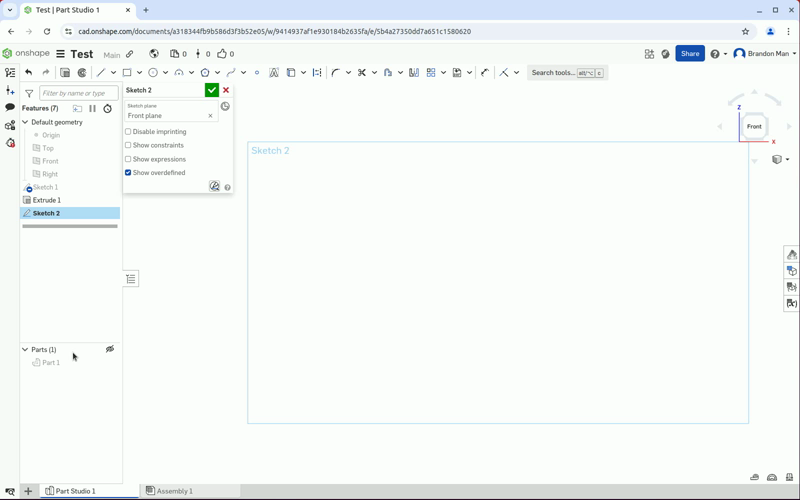
key(l)
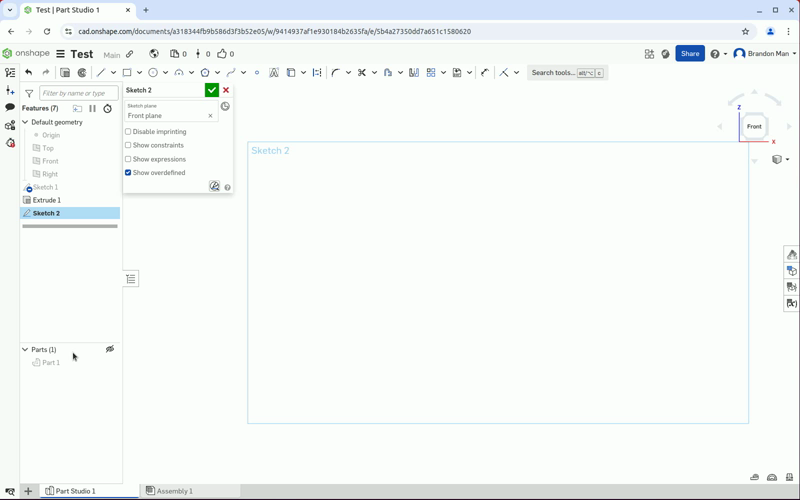
key_down(shift)
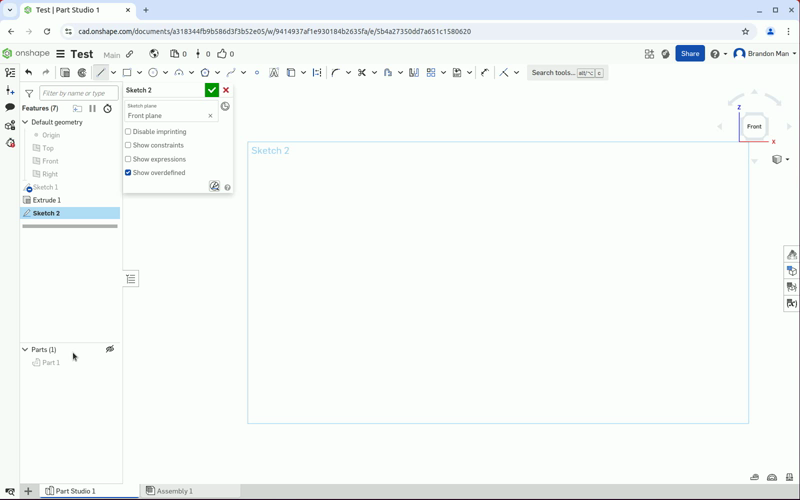
mouse_move(348, 282)
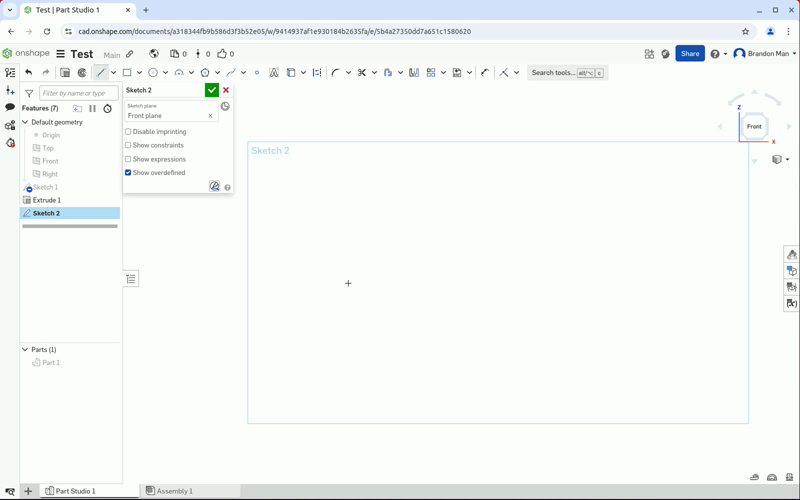
click(348, 282)
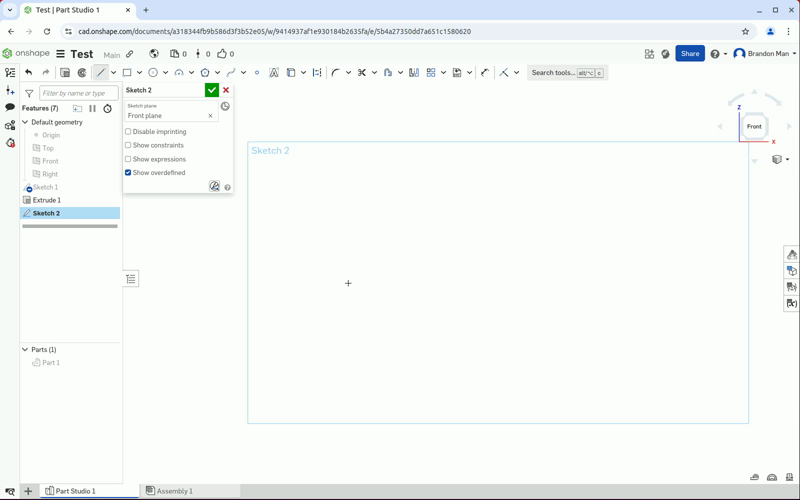
key_up(shift)
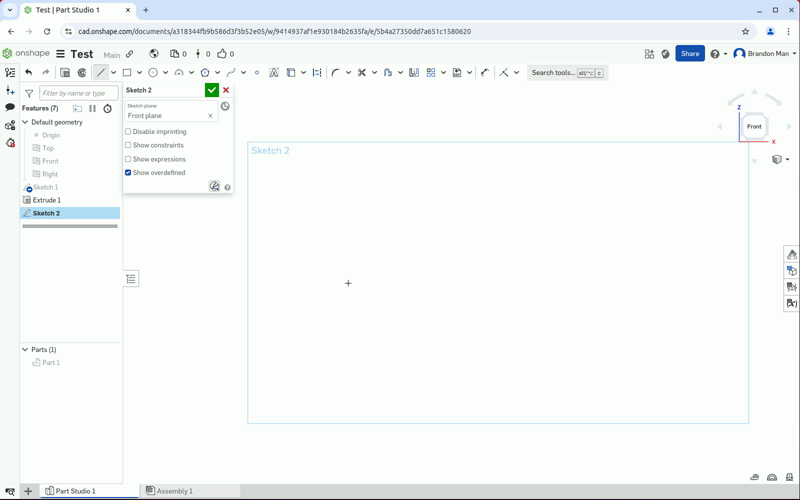
key_down(shift)
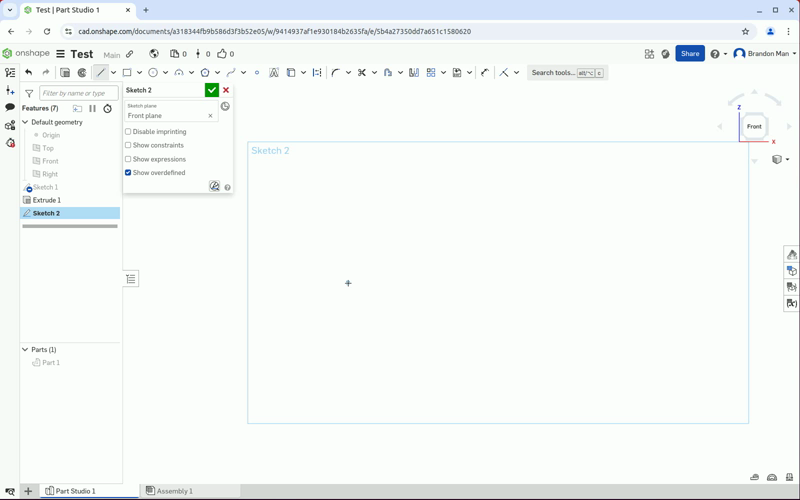
mouse_move(378, 282)
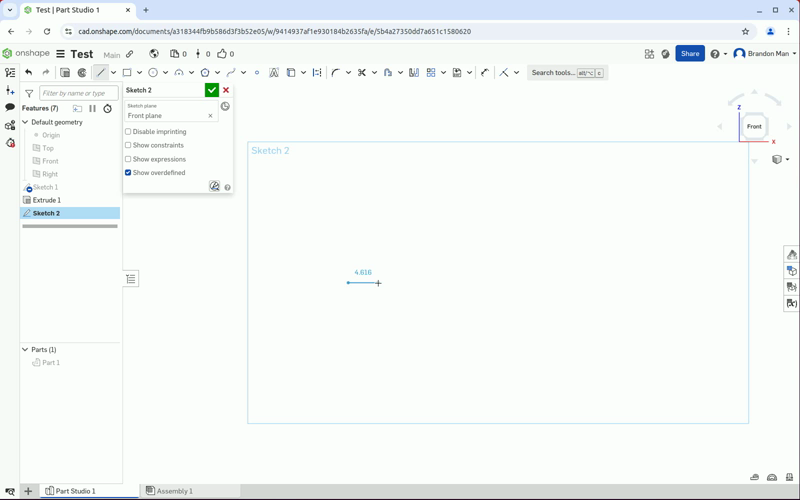
mouse_move(350, 282)
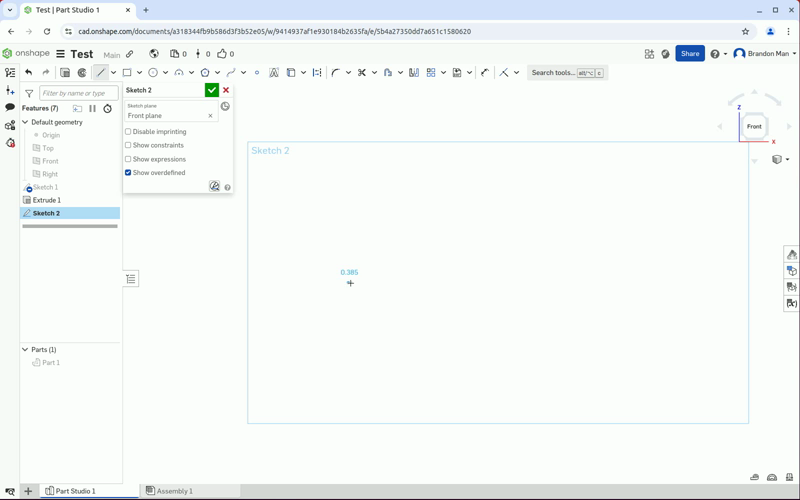
scroll(6)
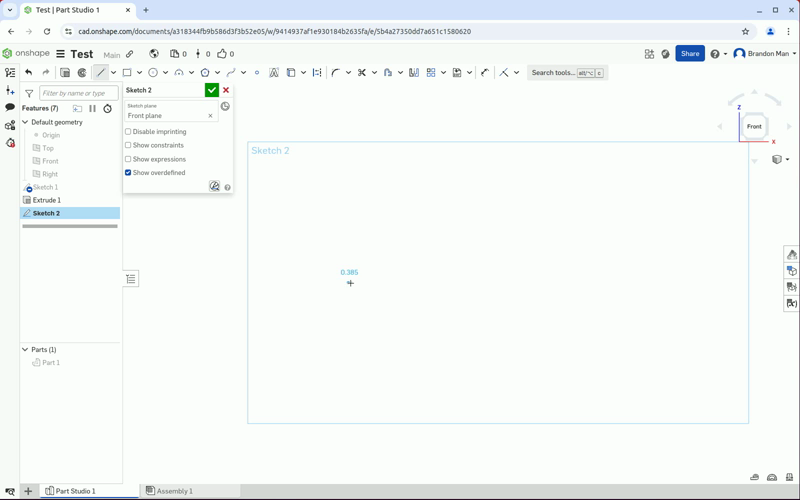
scroll(6)
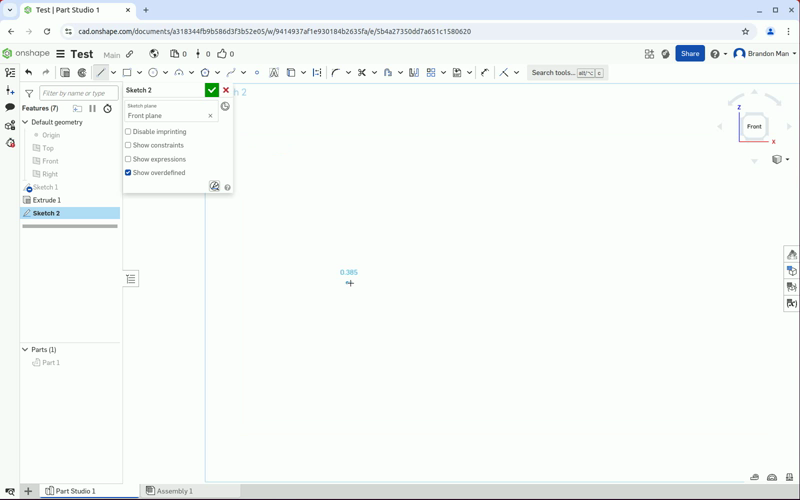
scroll(6)
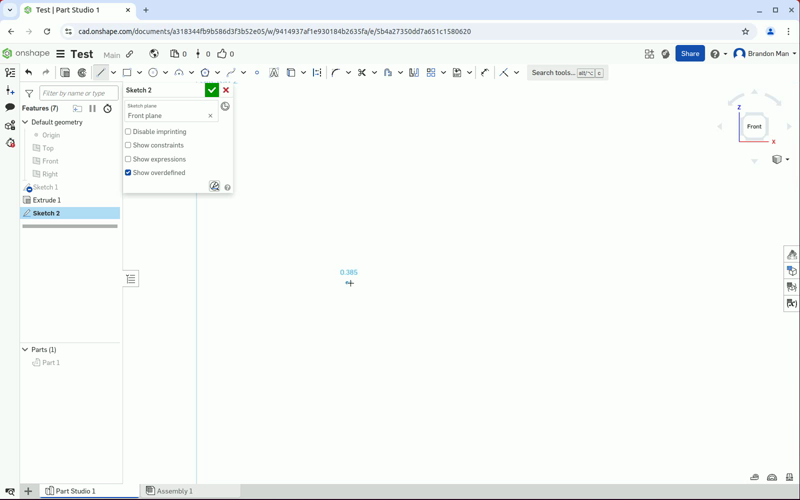
scroll(6)
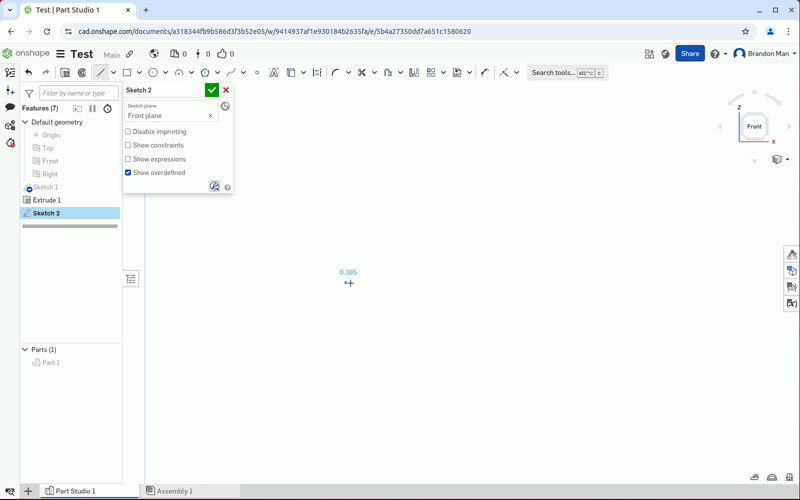
scroll(6)
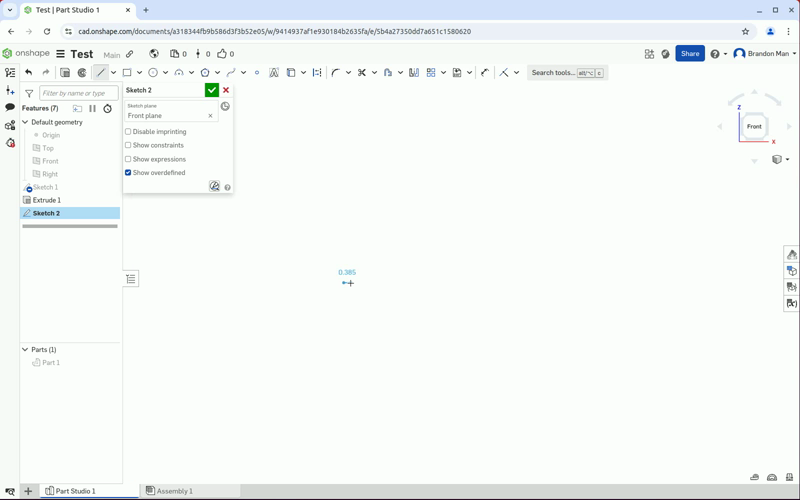
scroll(6)
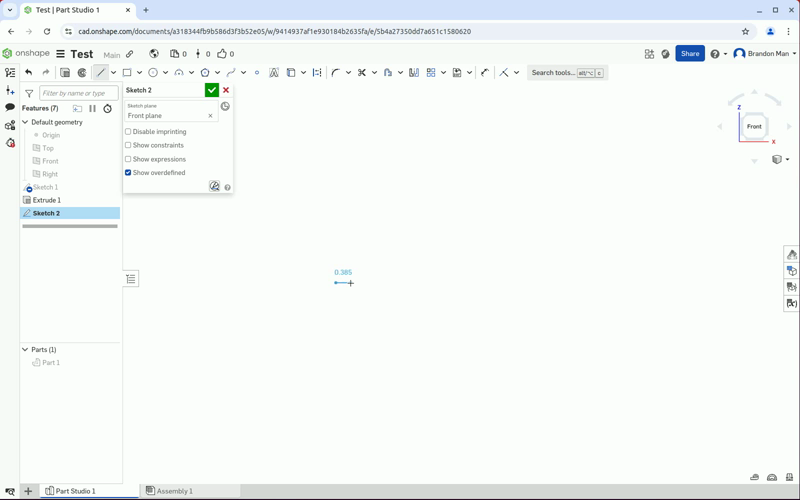
scroll(6)
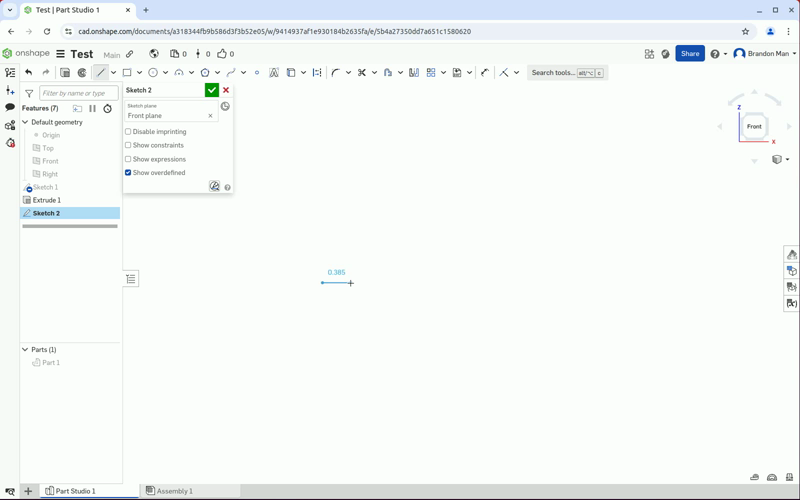
click(350, 282)
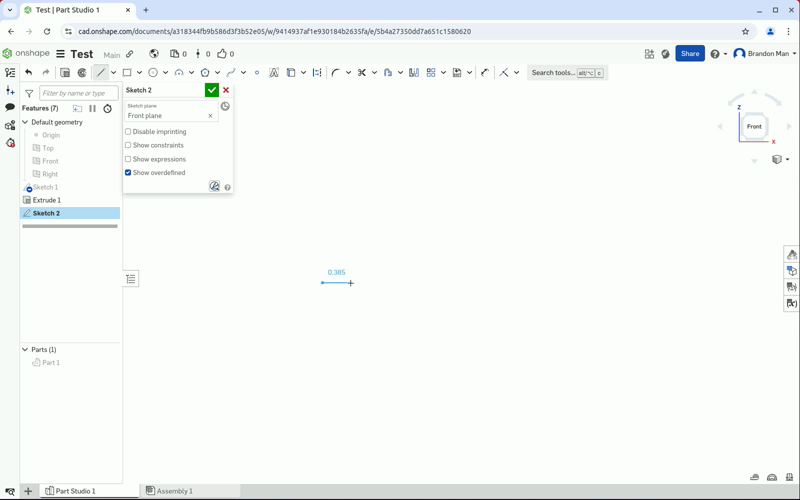
scroll(-6)
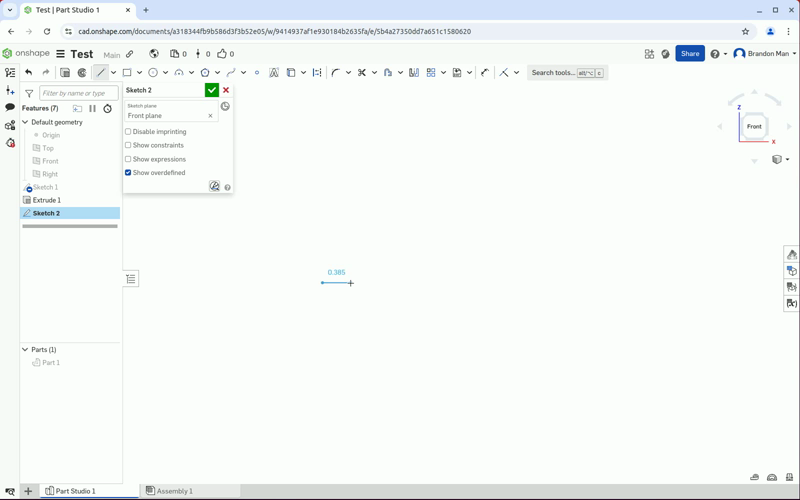
scroll(-6)
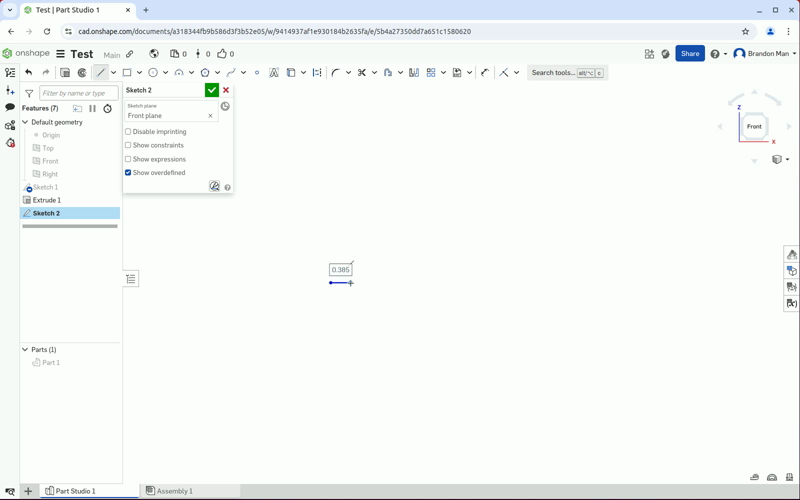
scroll(-6)
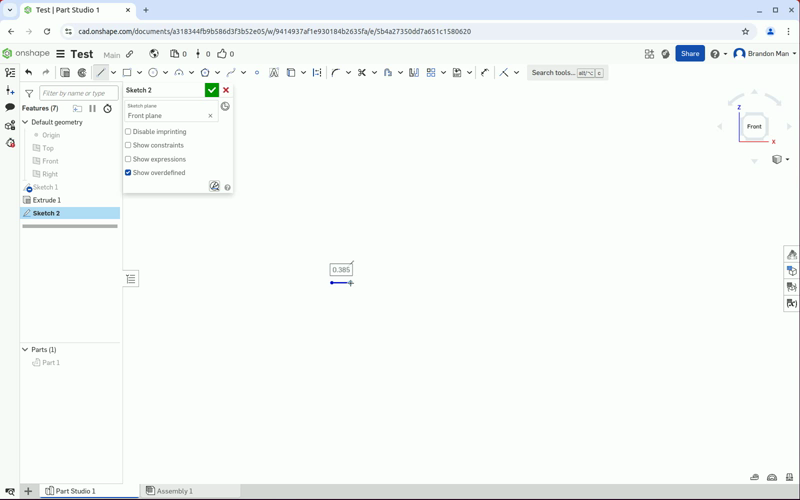
scroll(-6)
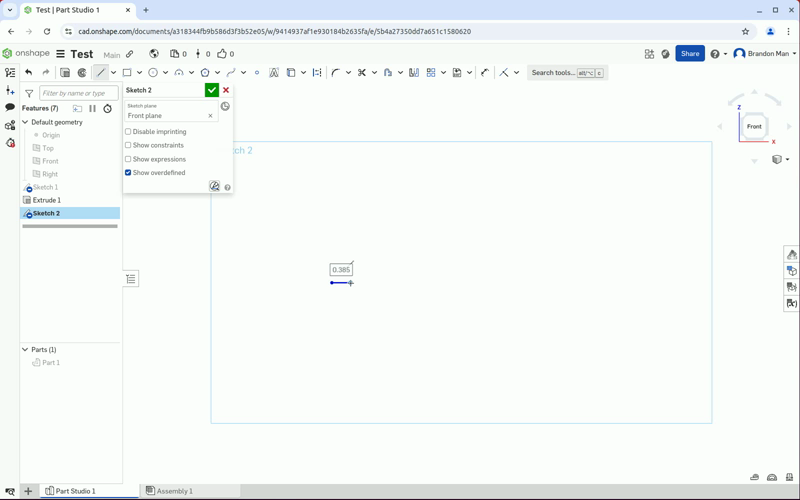
scroll(-6)
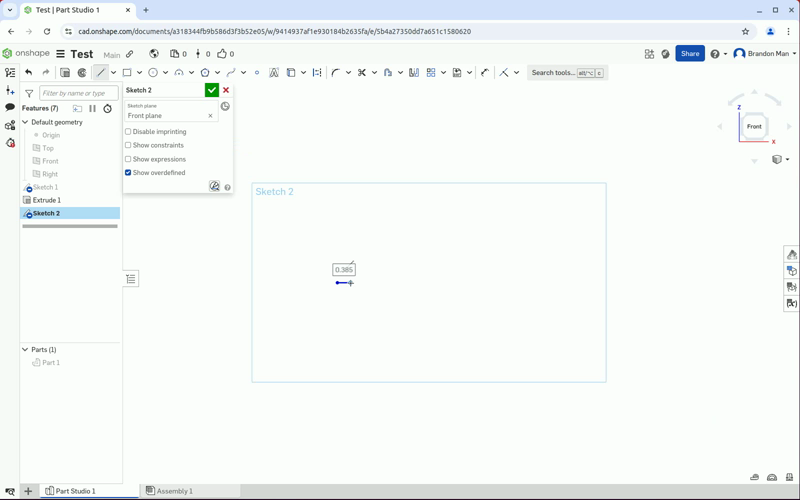
scroll(-6)
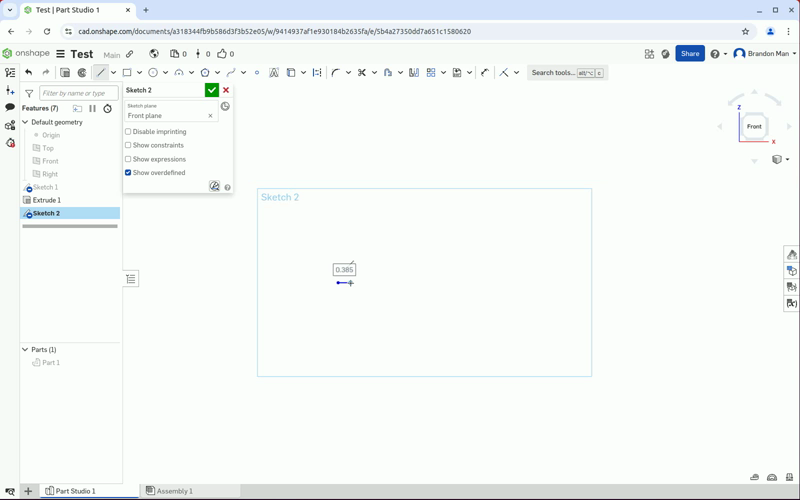
scroll(-6)
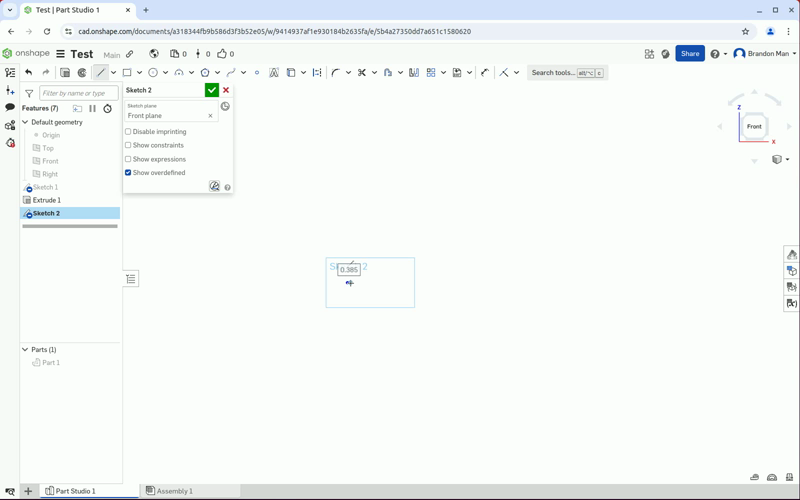
key_up(shift)
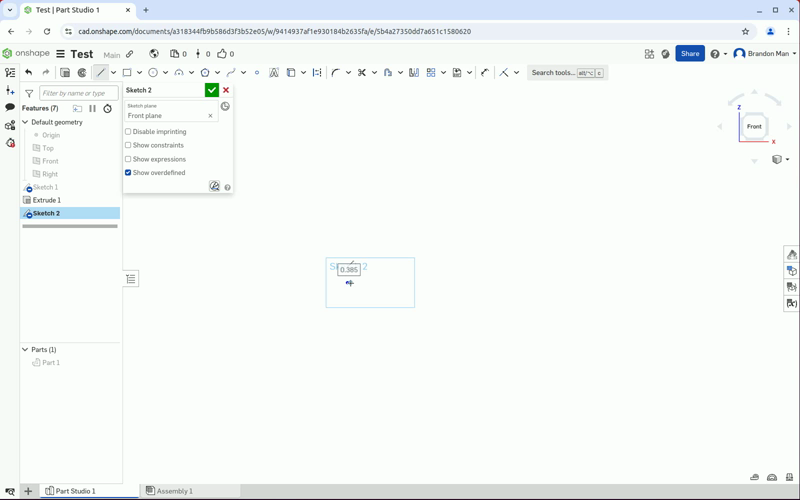
key(esc)
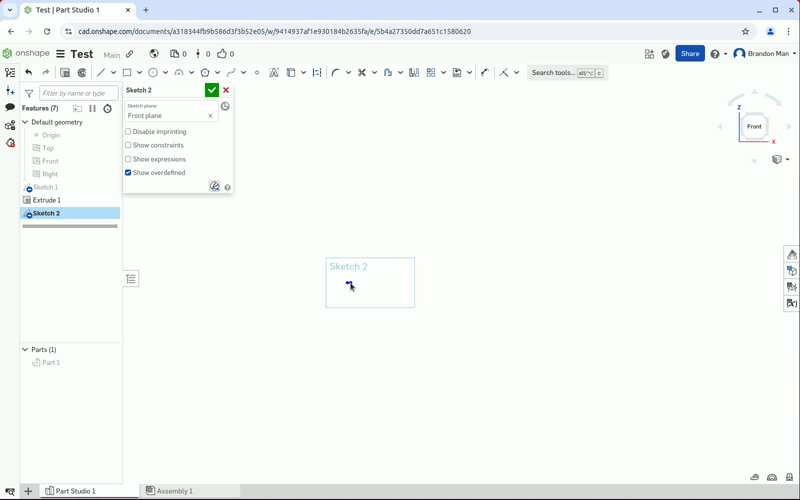
key(a)
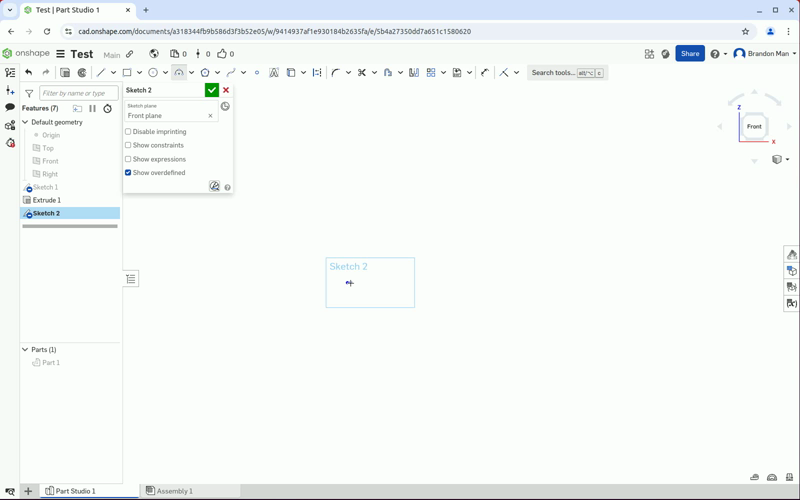
mouse_move(350, 282)
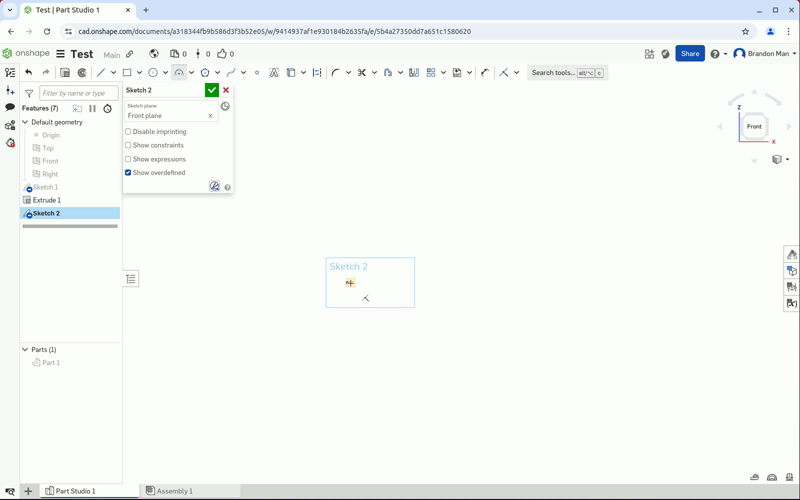
scroll(6)
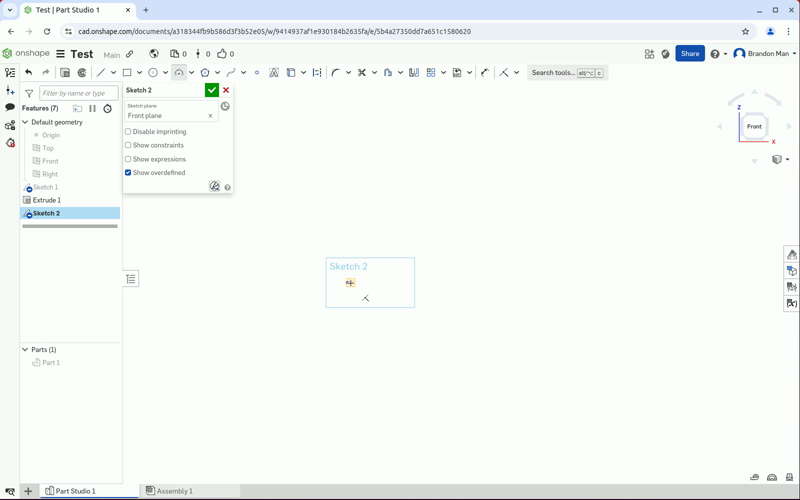
scroll(6)
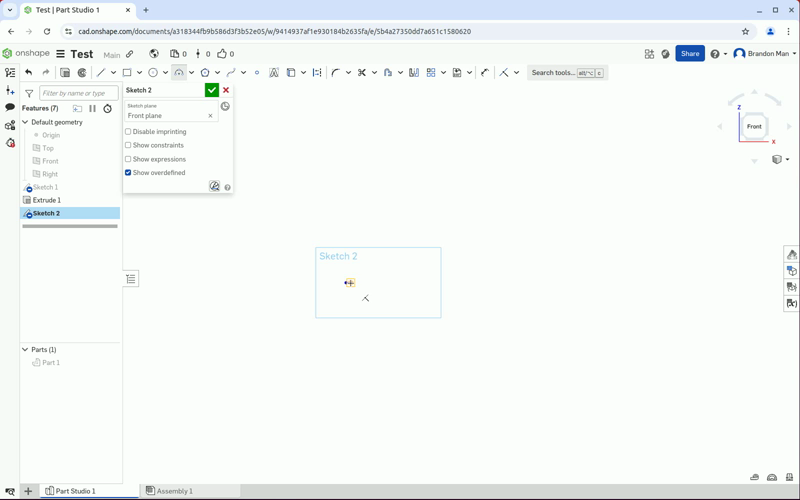
scroll(6)
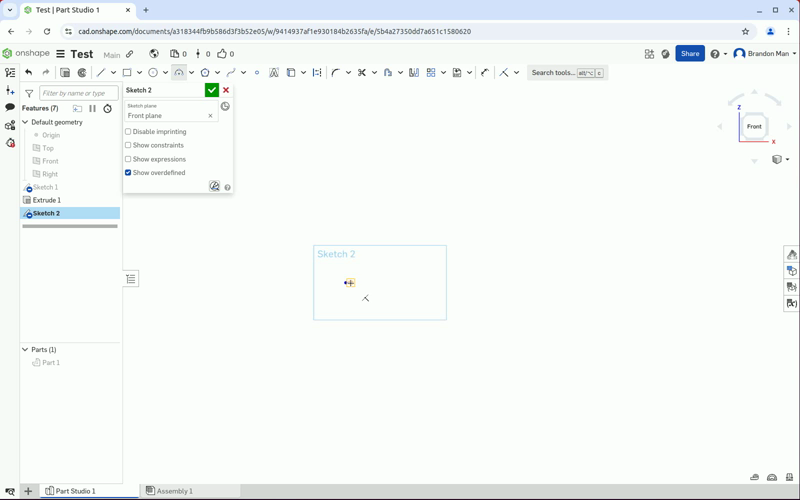
scroll(6)
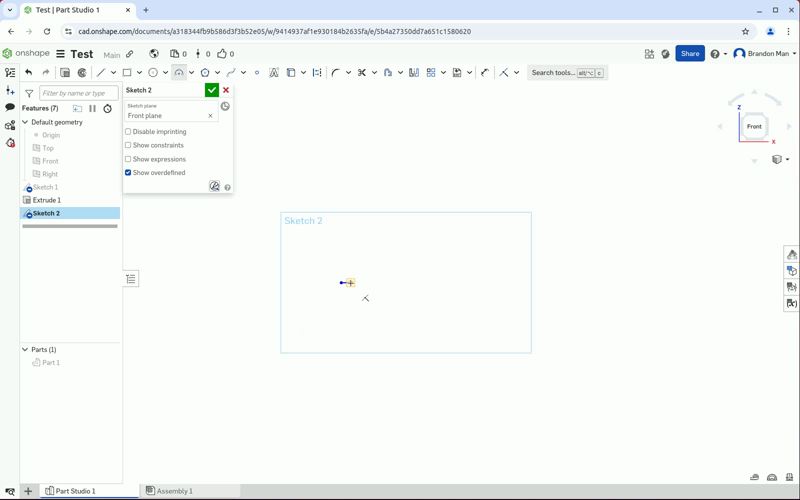
scroll(6)
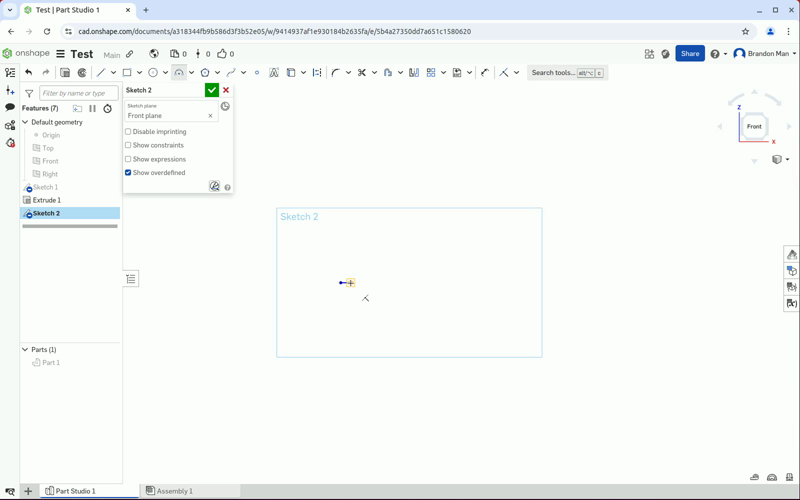
scroll(6)
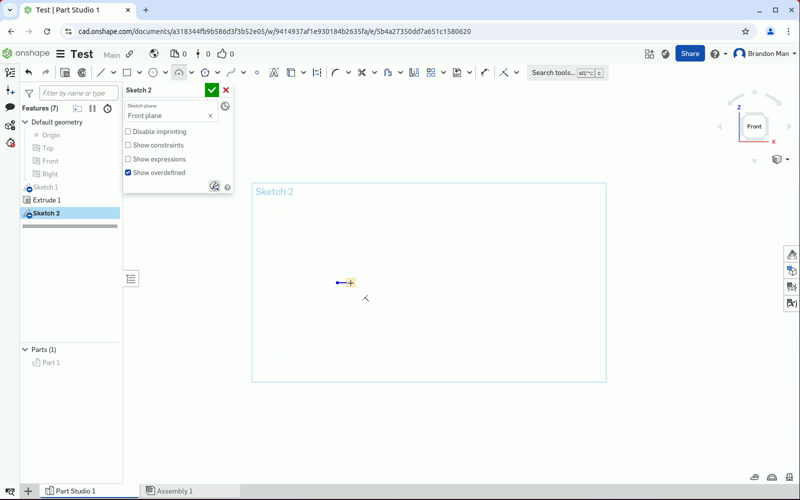
scroll(6)
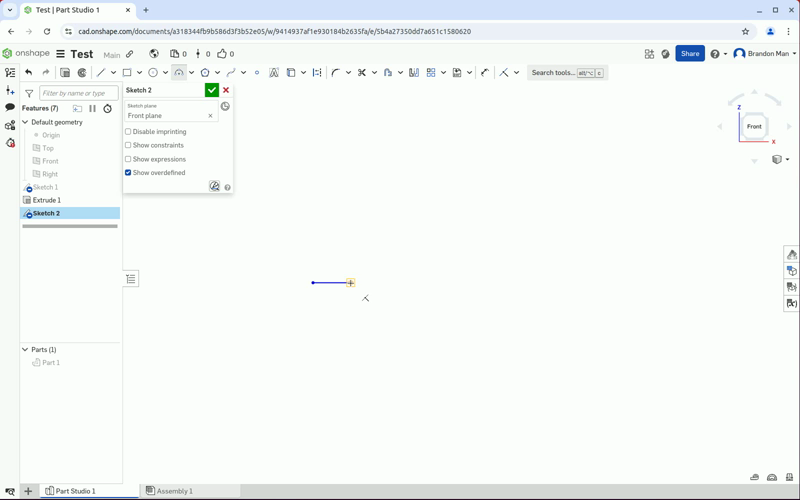
click(350, 282)
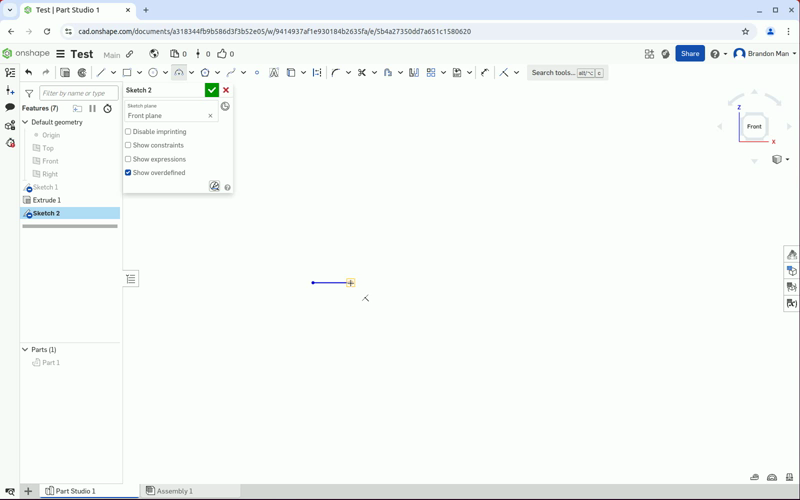
scroll(-6)
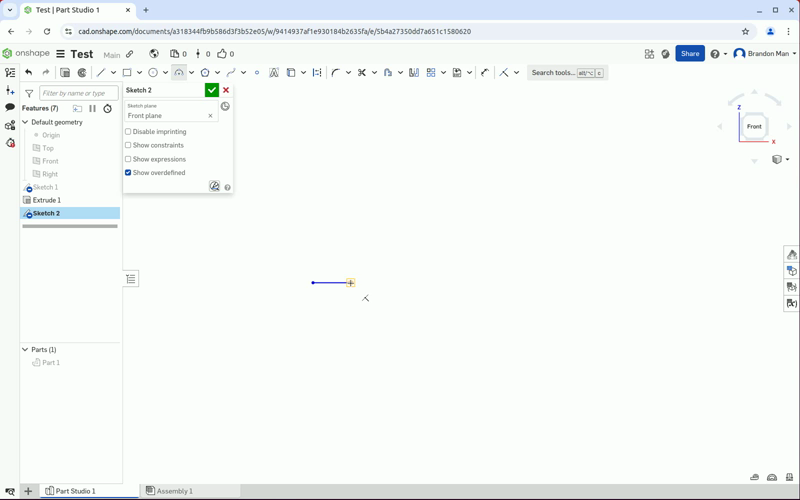
scroll(-6)
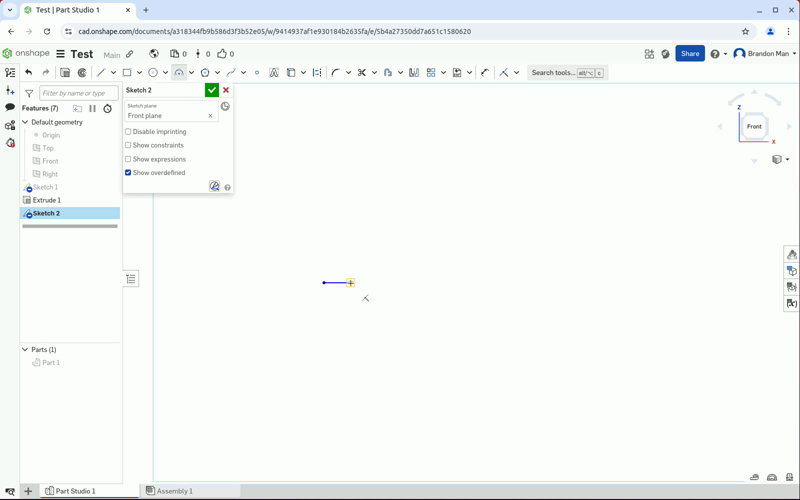
scroll(-6)
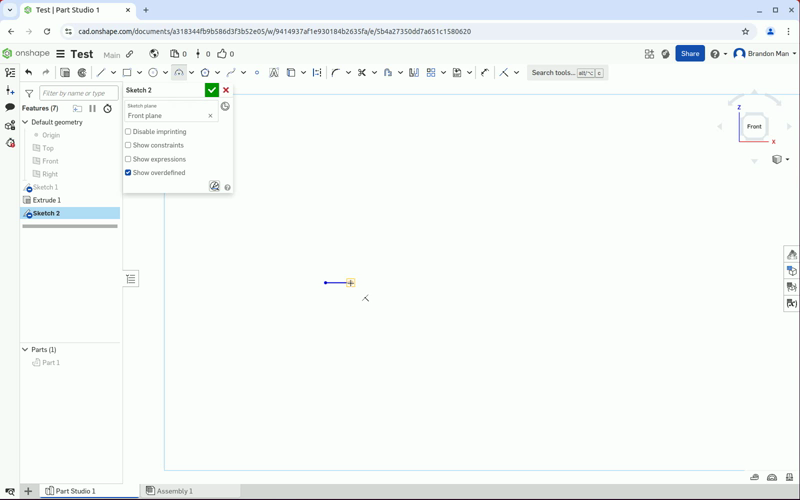
scroll(-6)
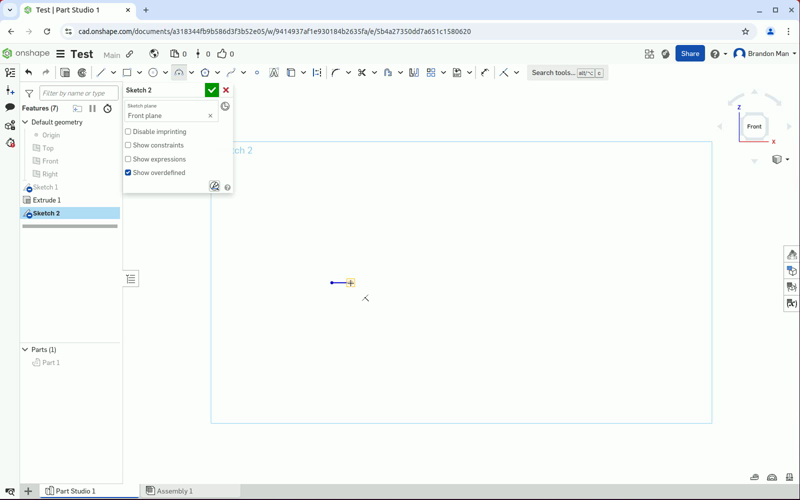
scroll(-6)
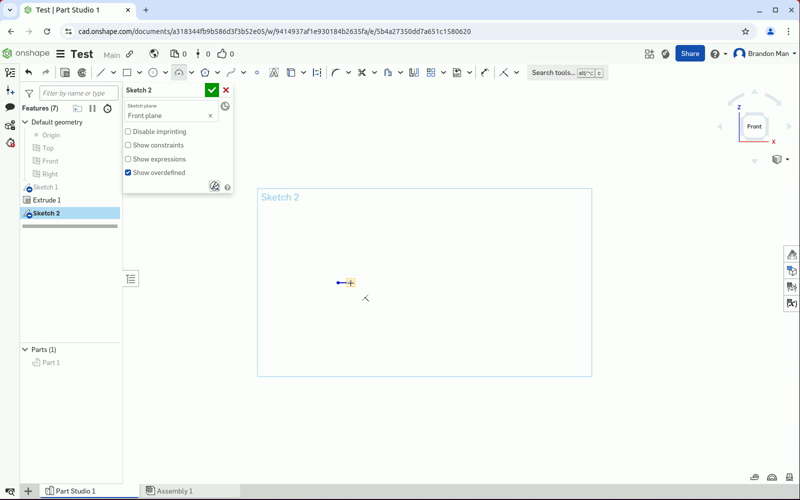
scroll(-6)
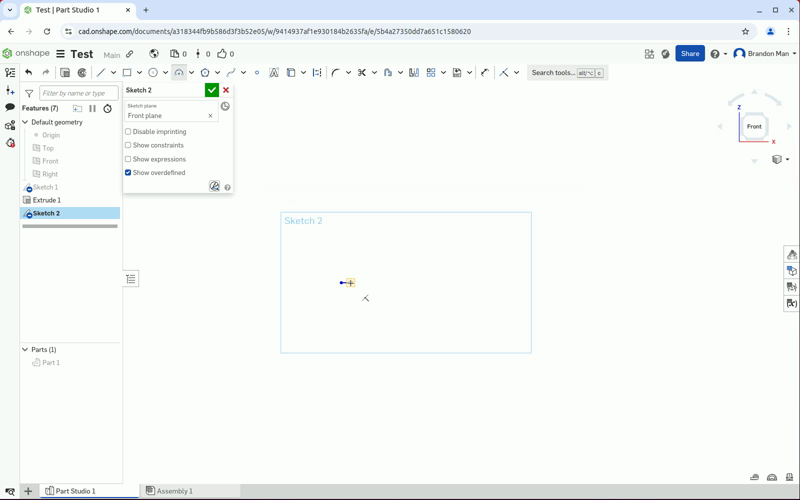
scroll(-6)
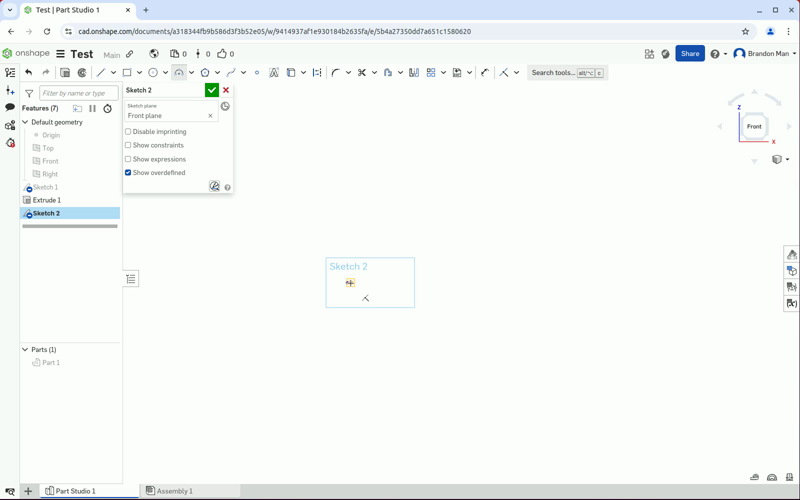
key_down(shift)
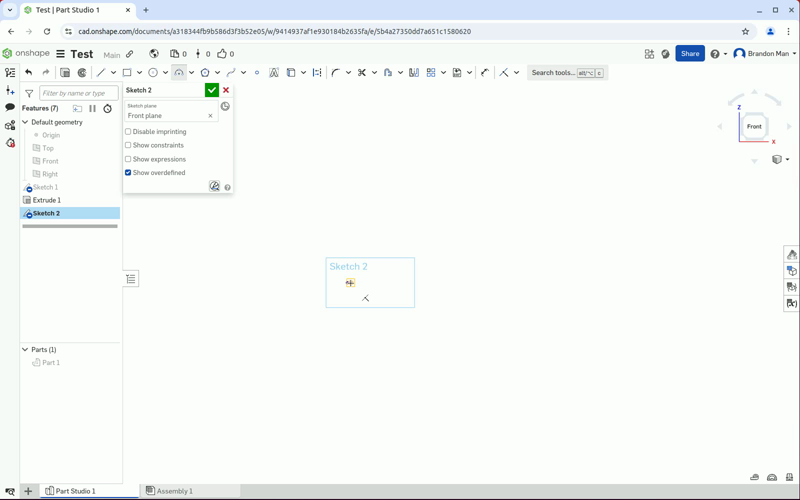
mouse_move(569, 282)
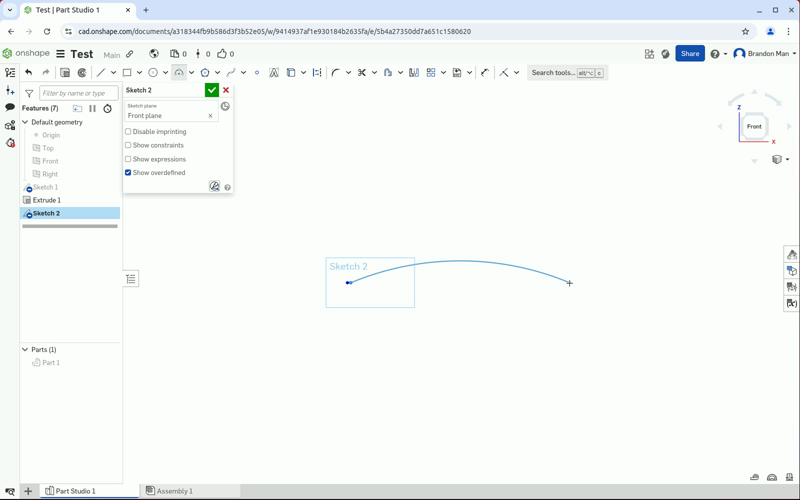
click(569, 282)
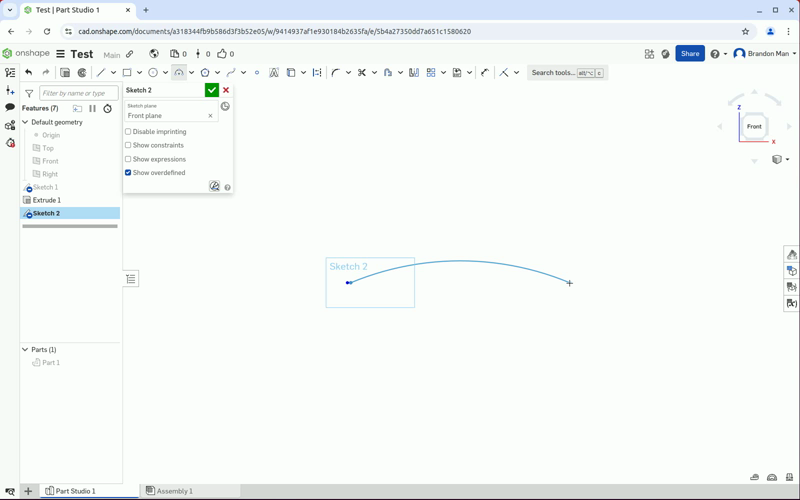
mouse_move(460, 254)
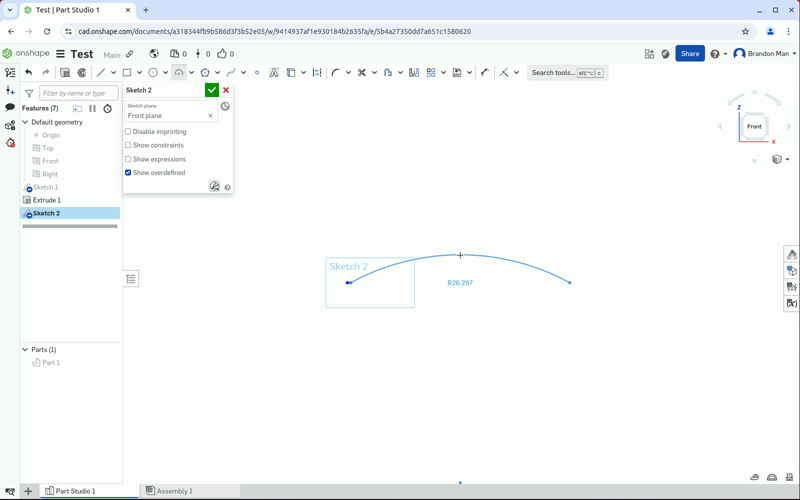
click(460, 254)
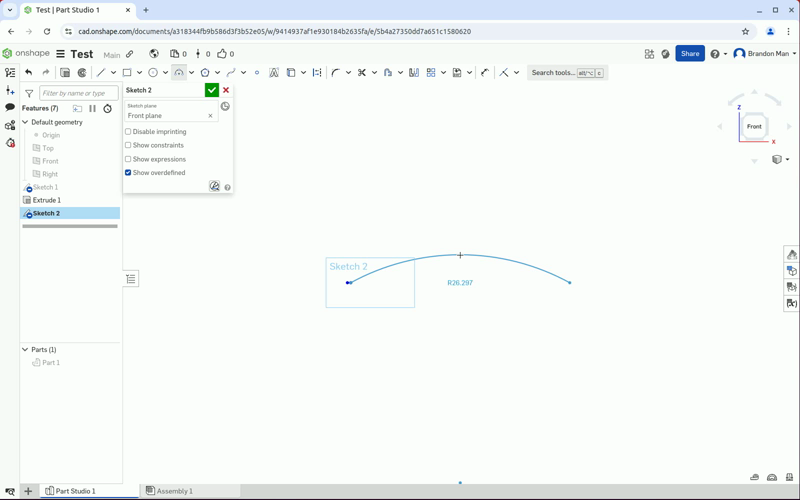
key_up(shift)
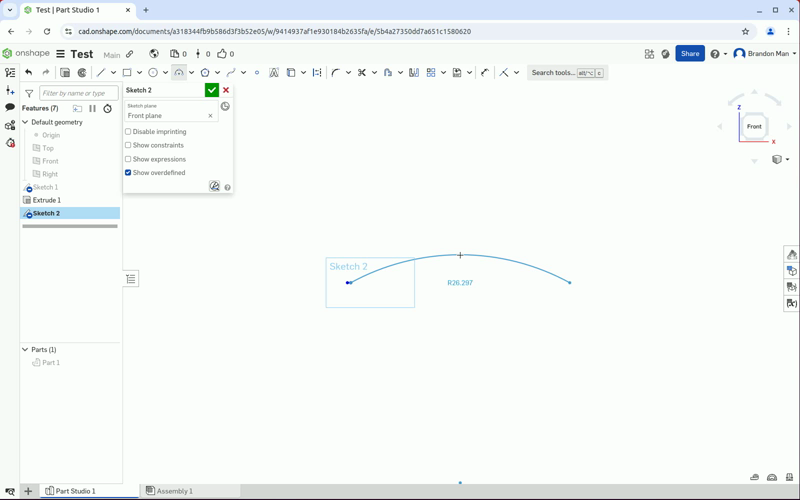
key(esc)
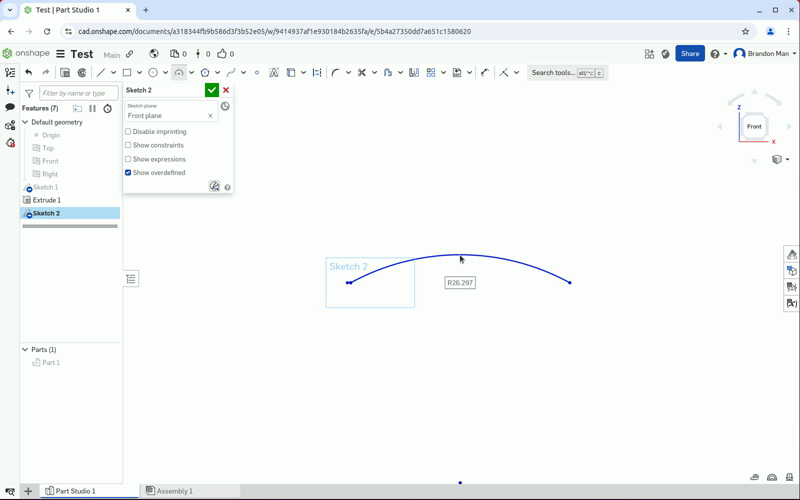
key(l)
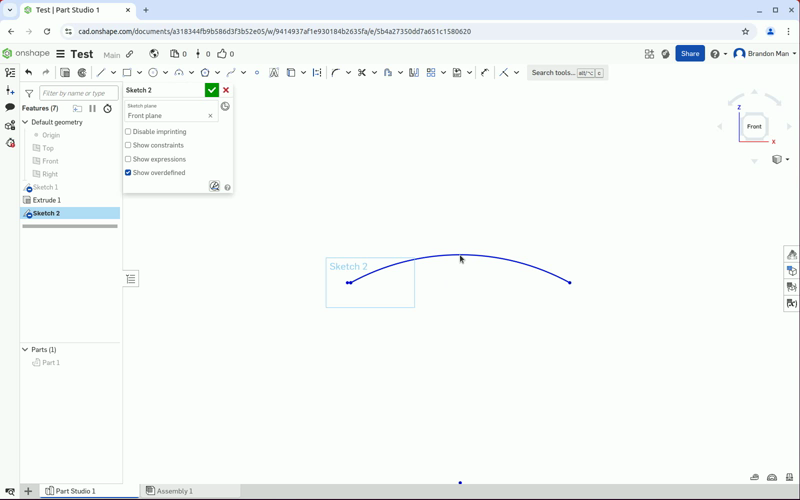
mouse_move(569, 282)
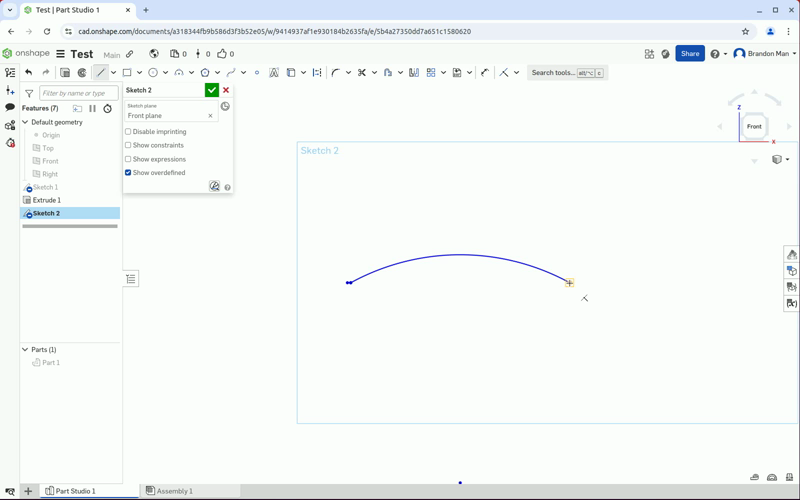
click(569, 282)
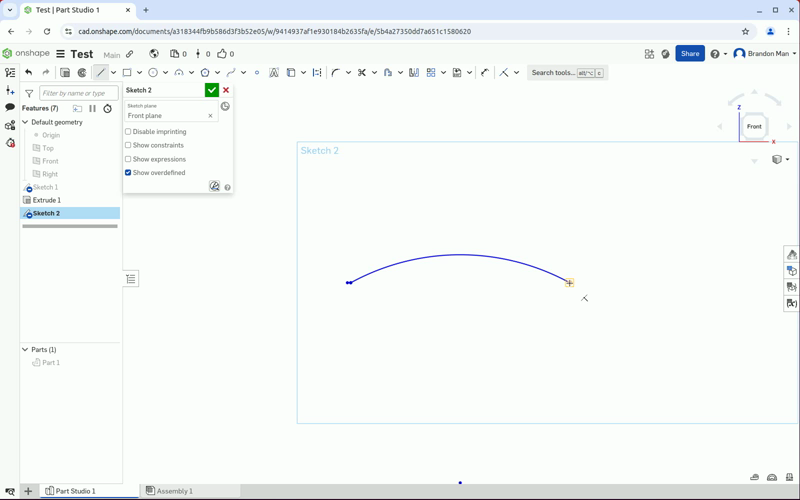
key_down(shift)
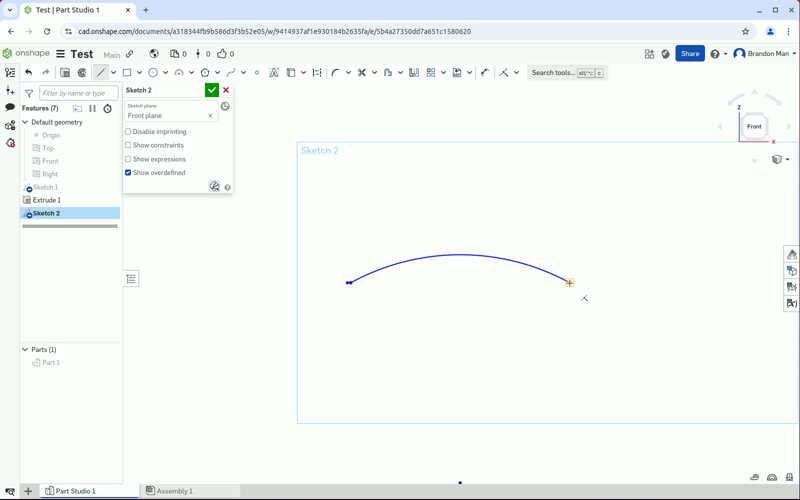
mouse_move(589, 282)
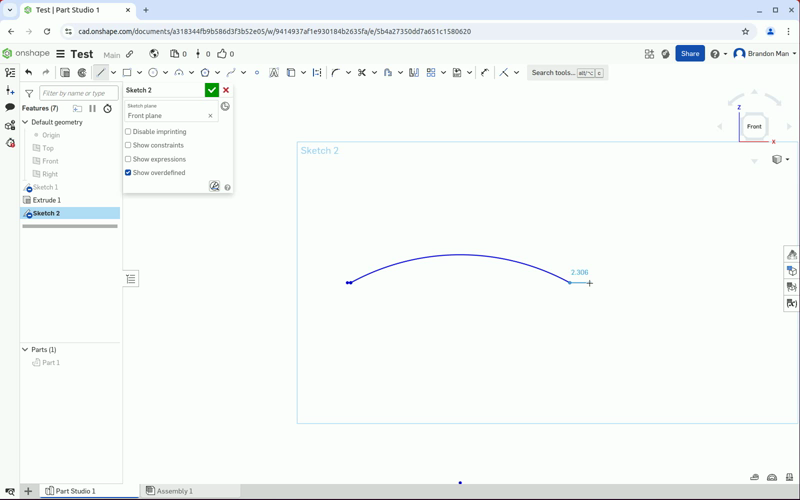
mouse_move(572, 282)
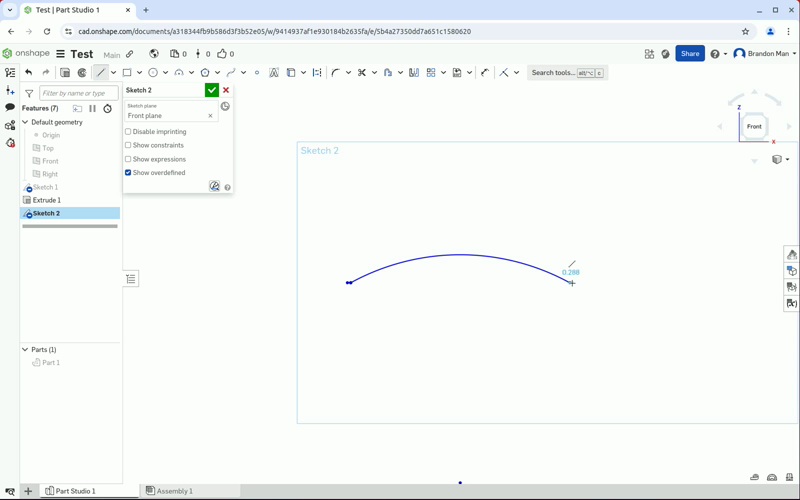
scroll(6)
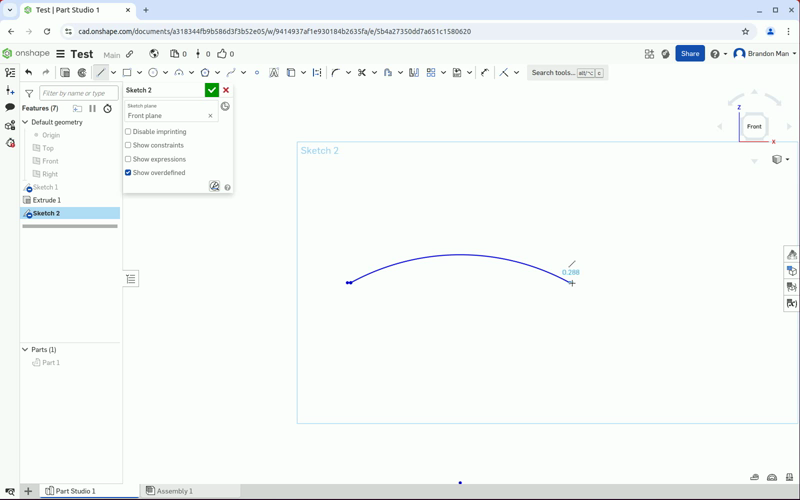
scroll(6)
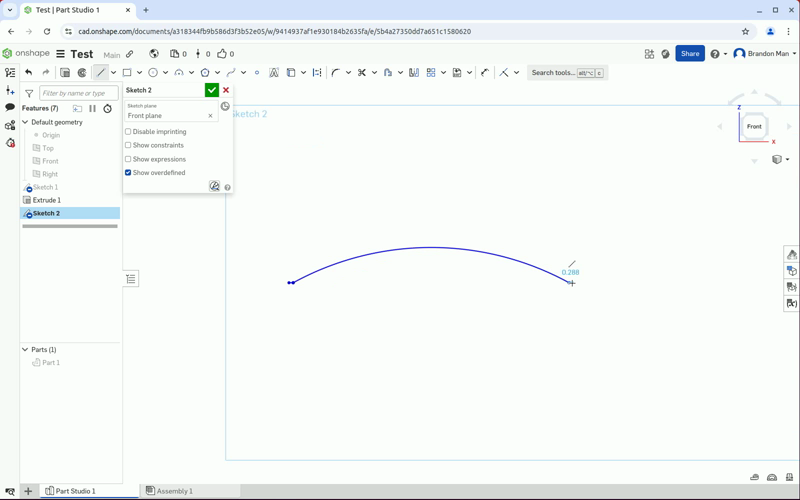
scroll(6)
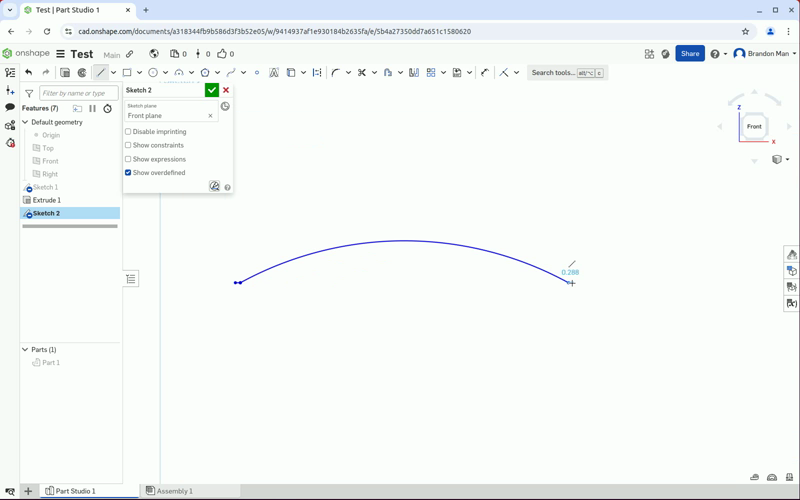
scroll(6)
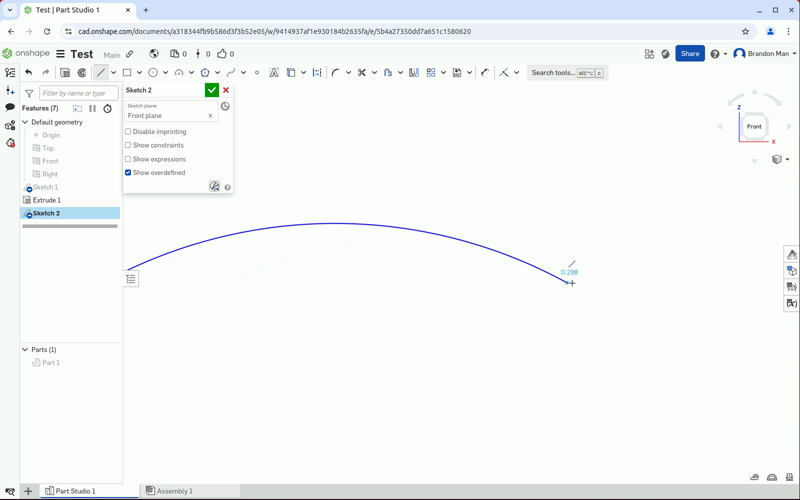
scroll(6)
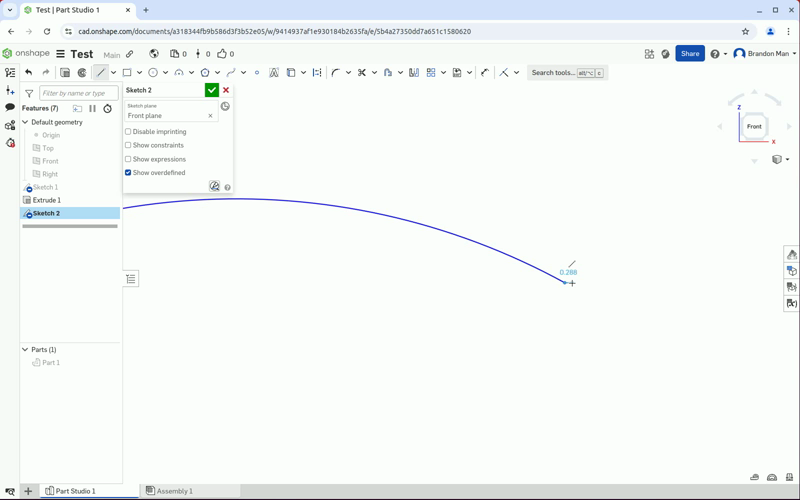
scroll(6)
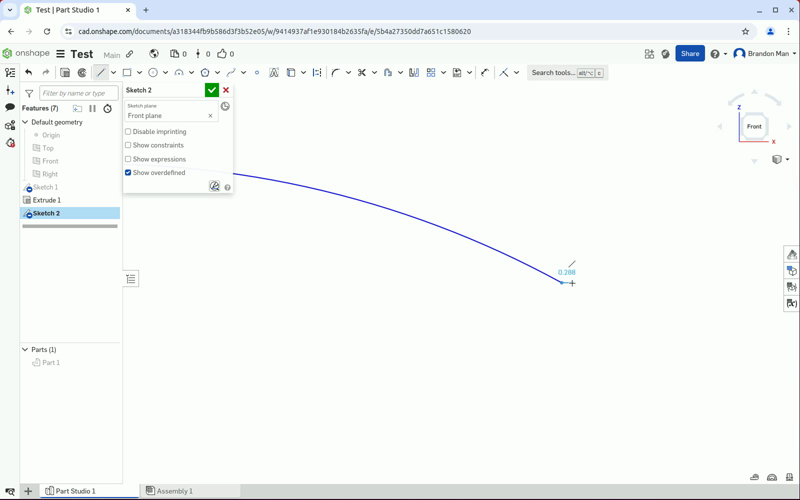
scroll(6)
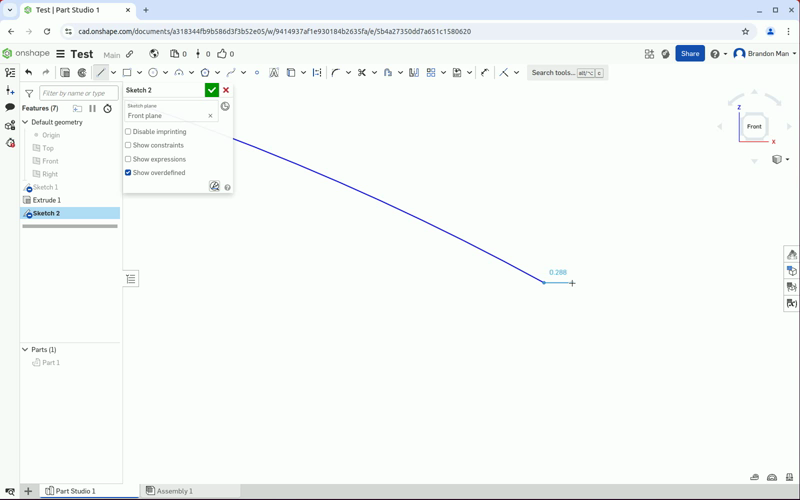
click(572, 282)
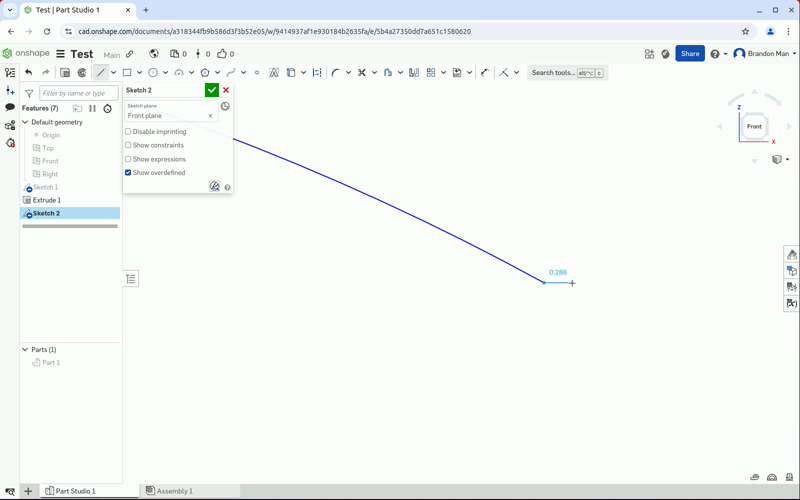
scroll(-6)
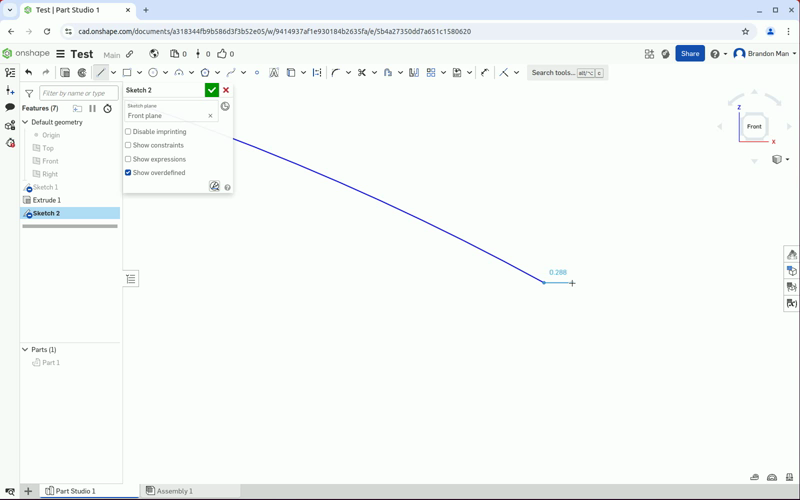
scroll(-6)
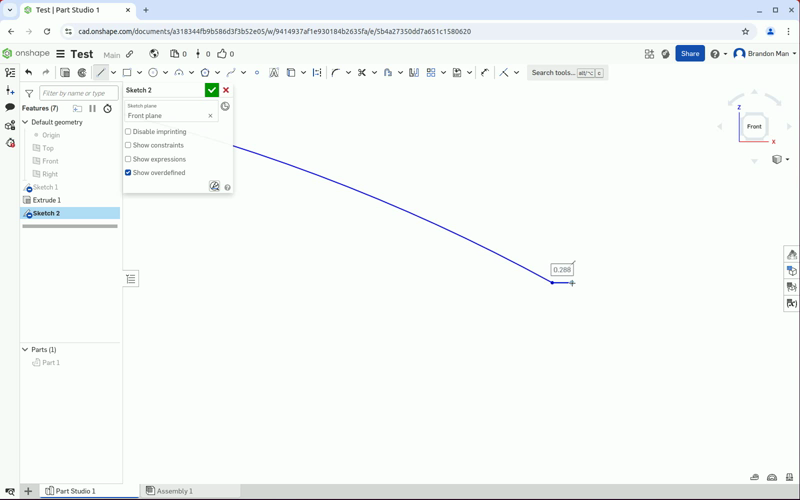
scroll(-6)
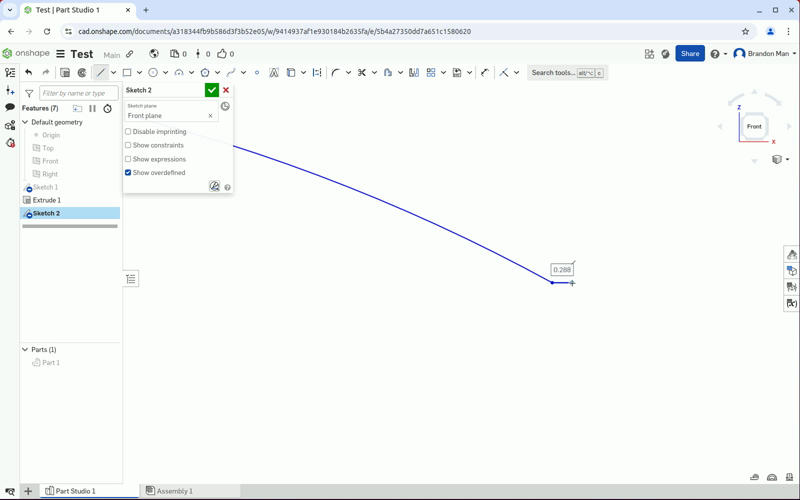
scroll(-6)
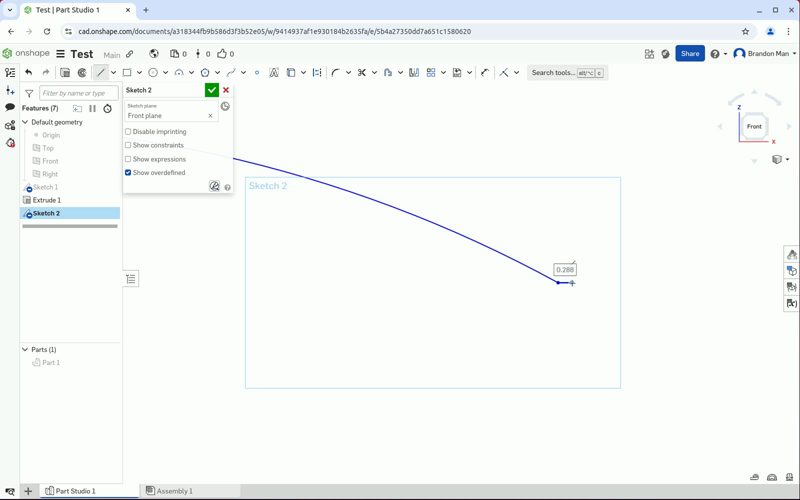
scroll(-6)
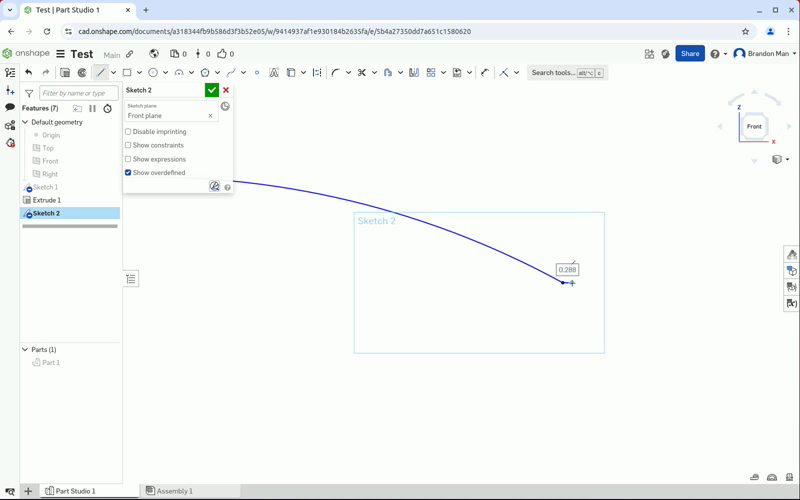
scroll(-6)
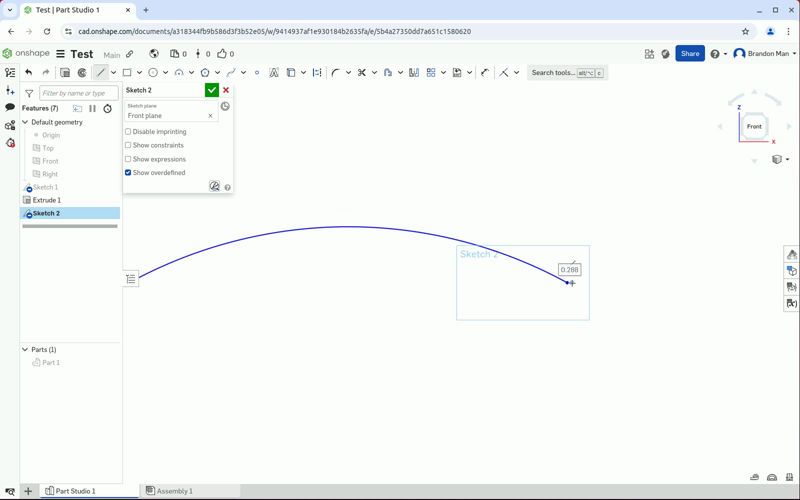
scroll(-6)
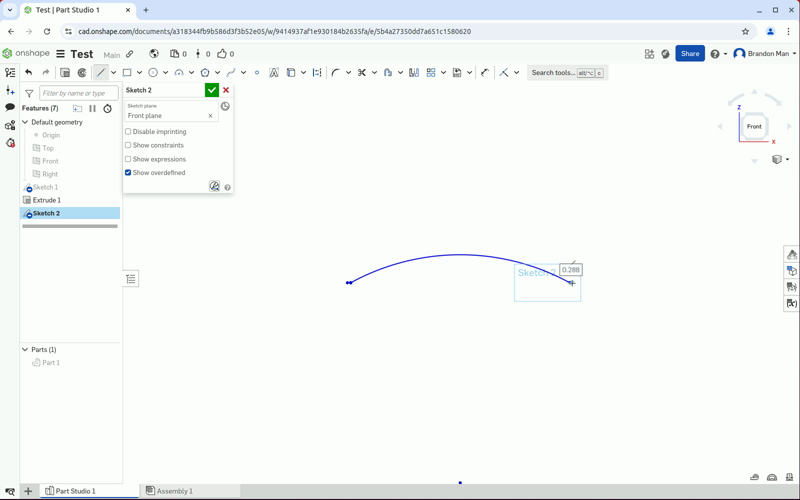
key_up(shift)
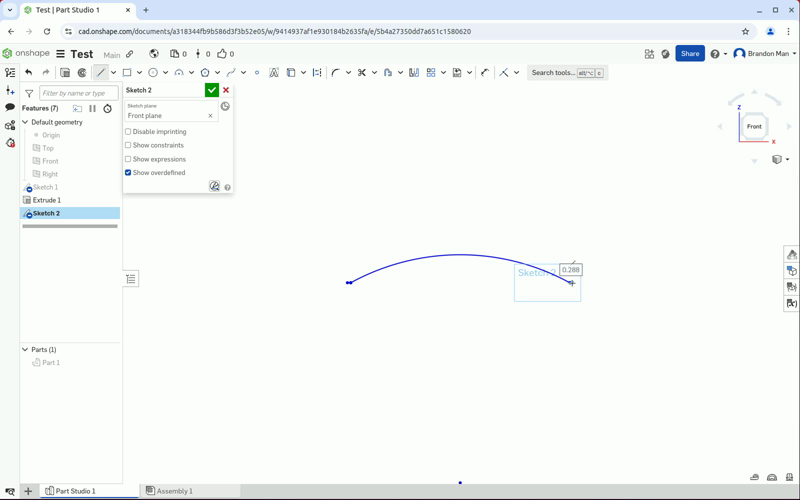
key(esc)
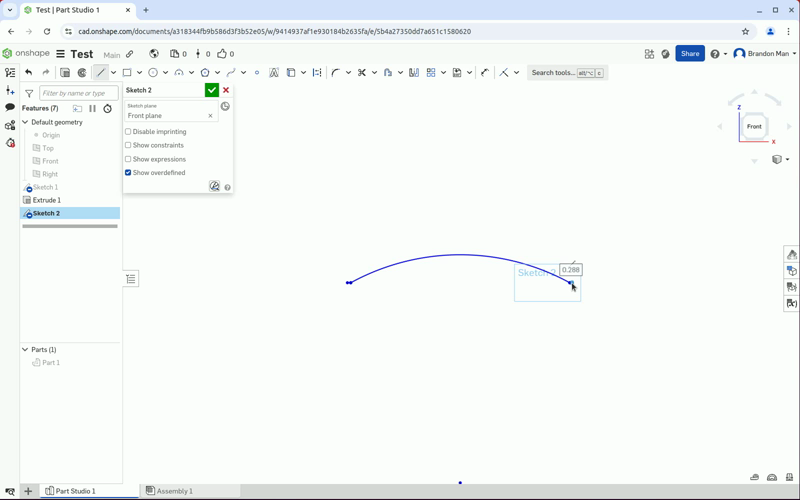
key(a)
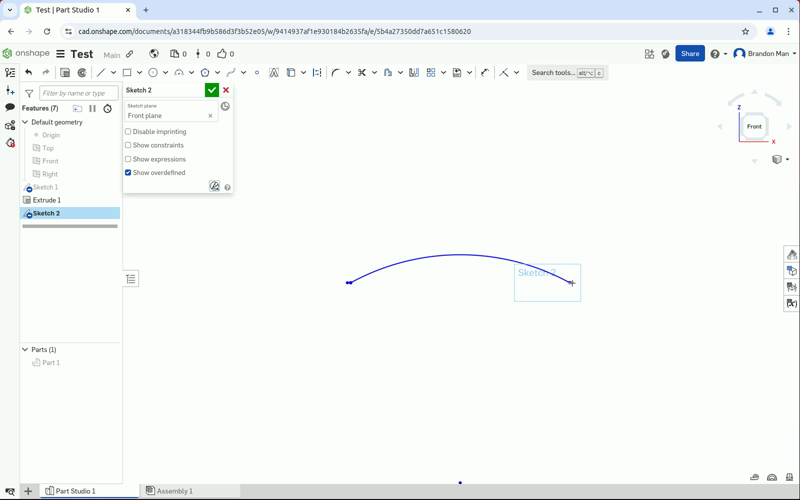
mouse_move(572, 282)
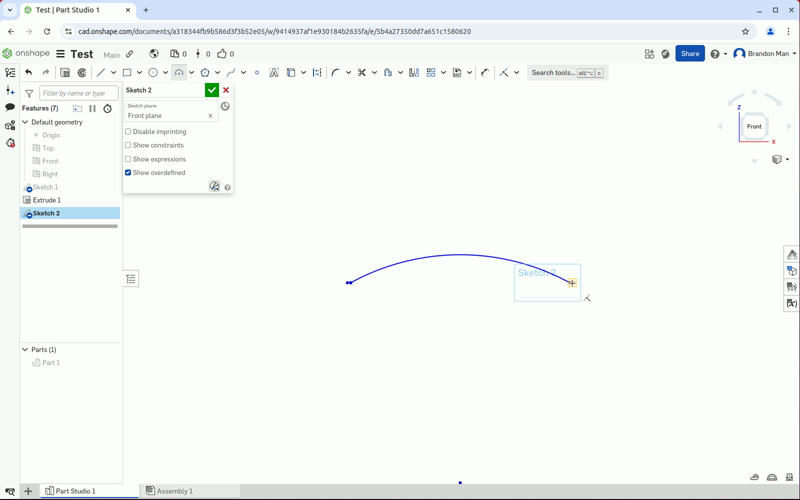
scroll(6)
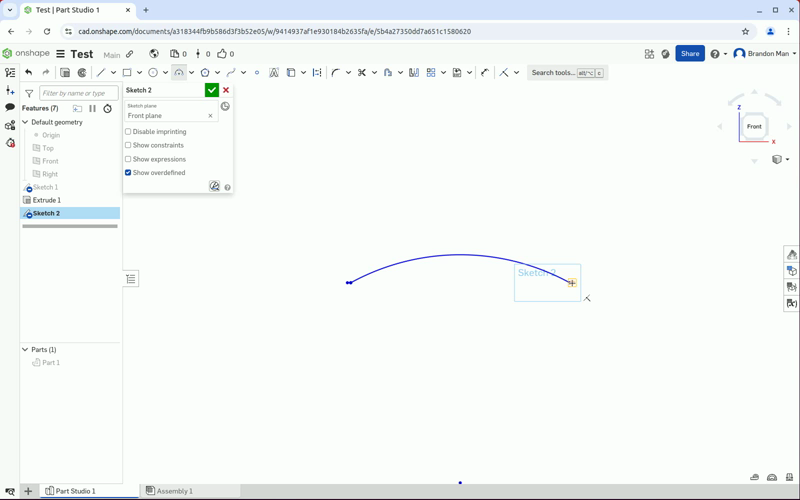
scroll(6)
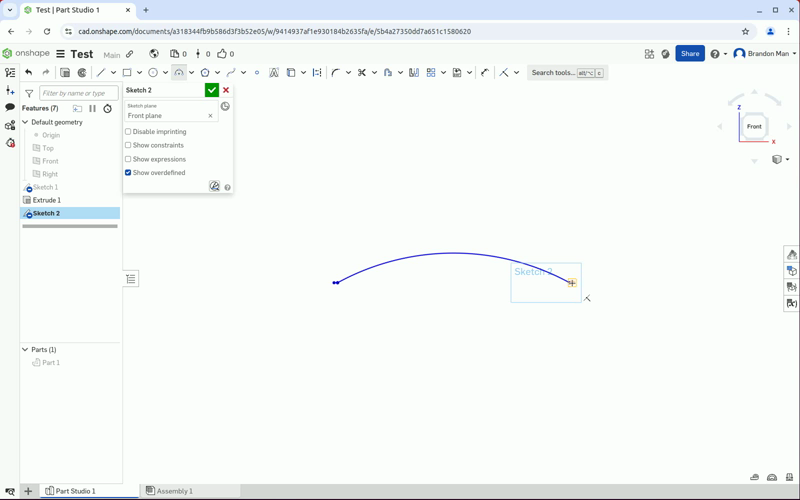
scroll(6)
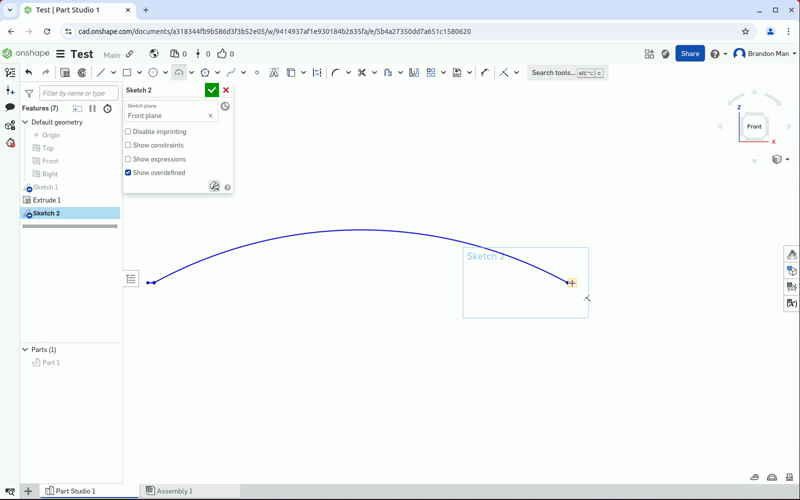
scroll(6)
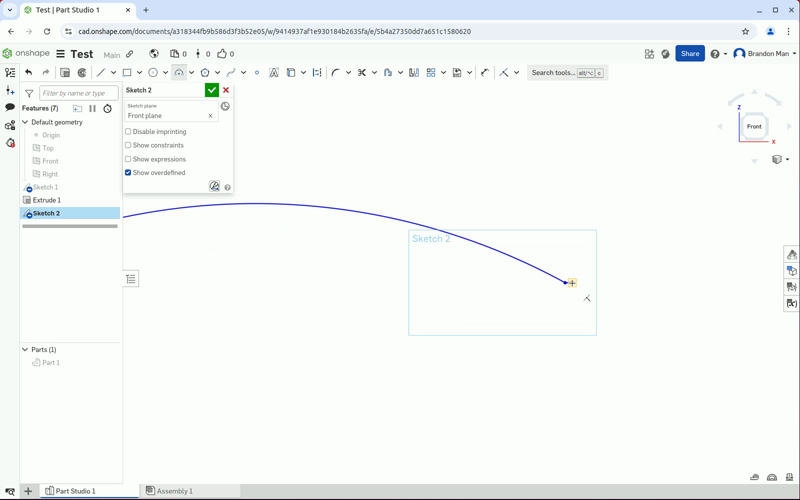
scroll(6)
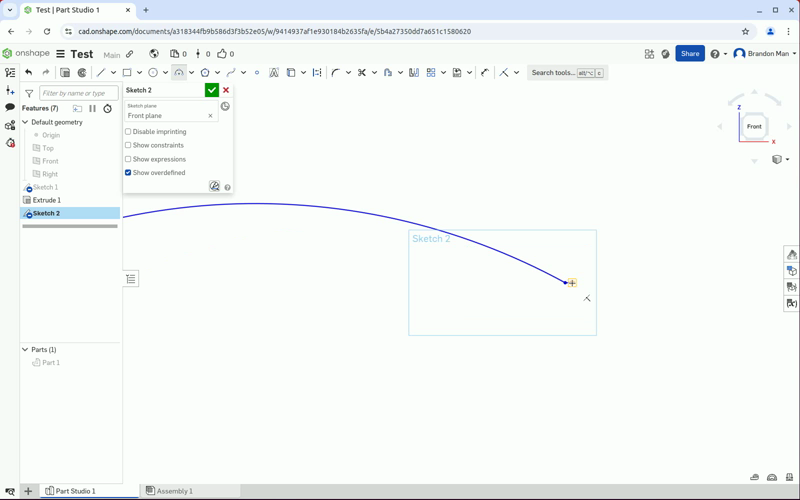
scroll(6)
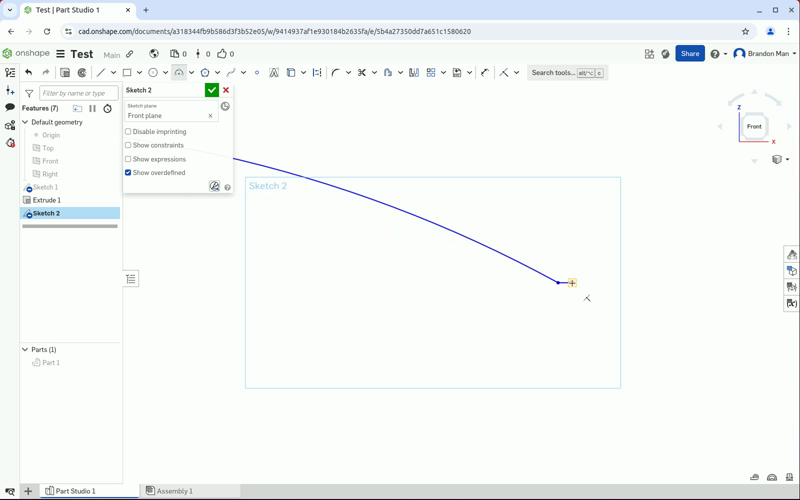
scroll(6)
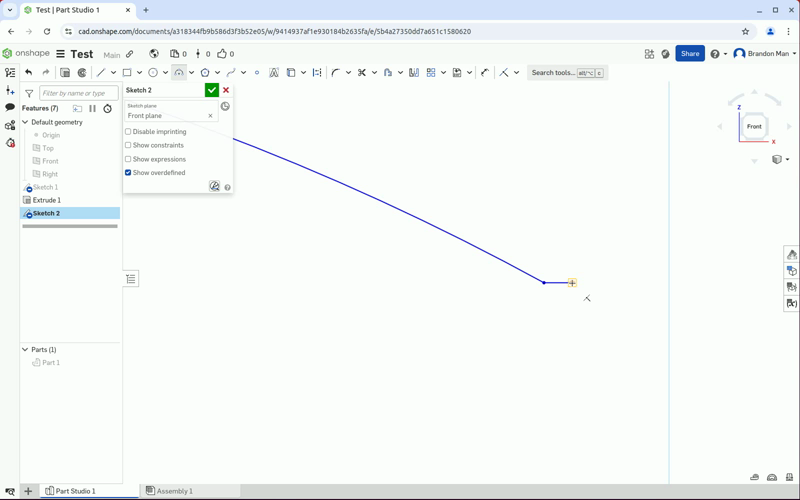
click(572, 282)
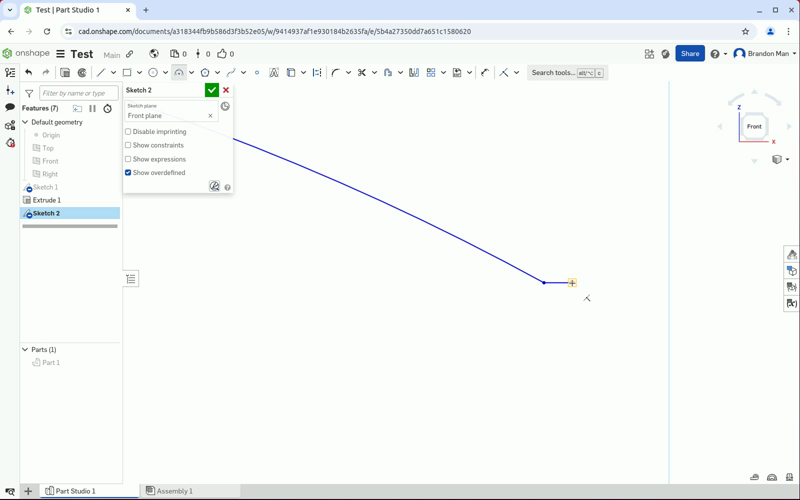
scroll(-6)
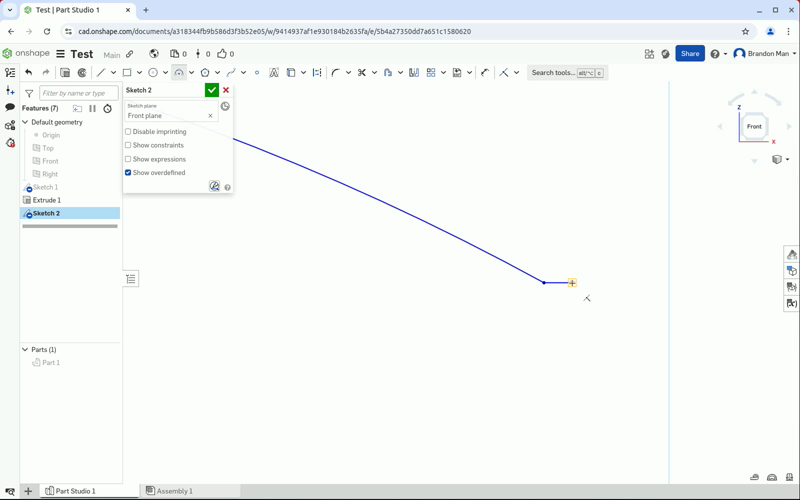
scroll(-6)
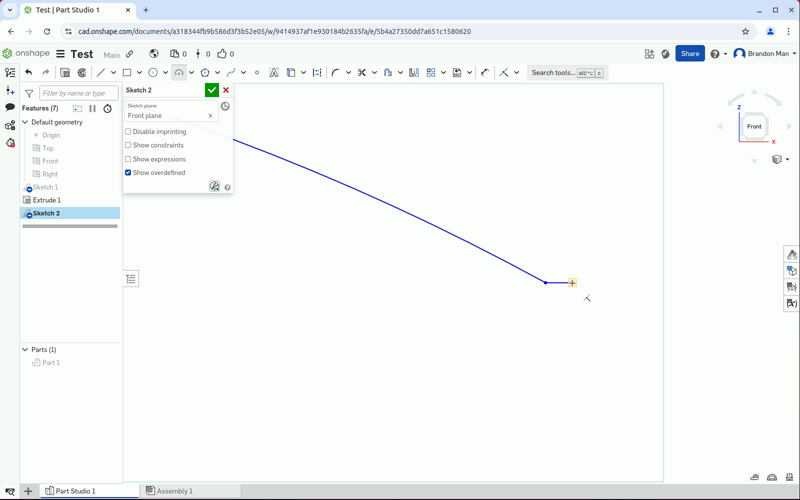
scroll(-6)
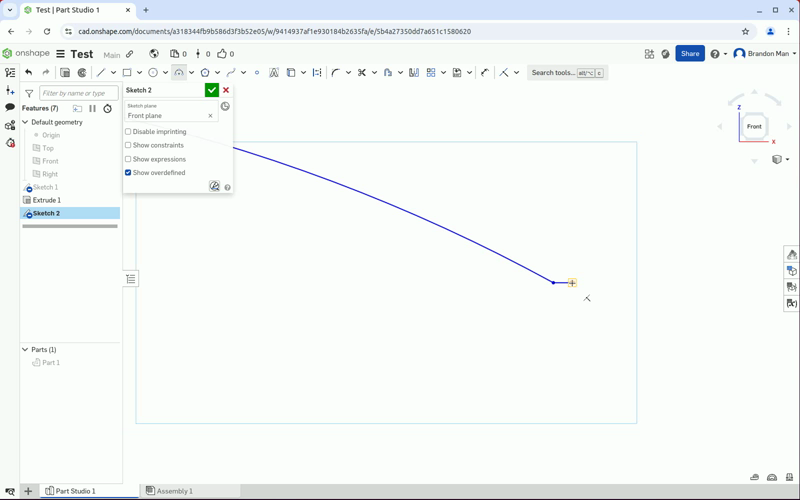
scroll(-6)
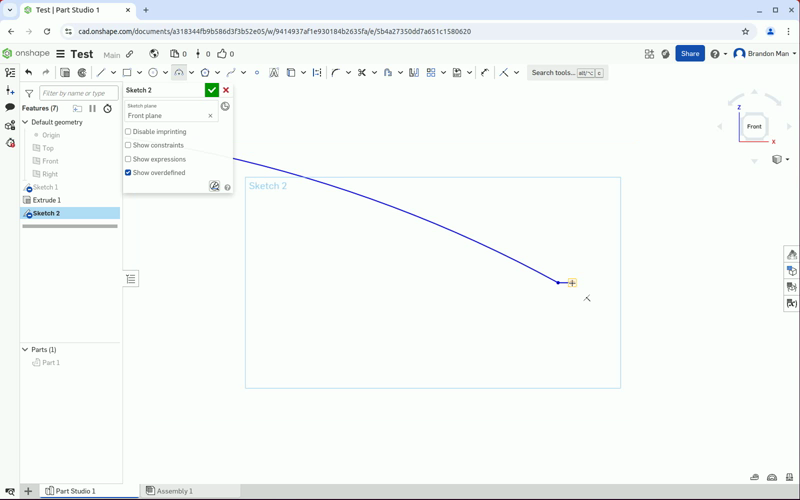
scroll(-6)
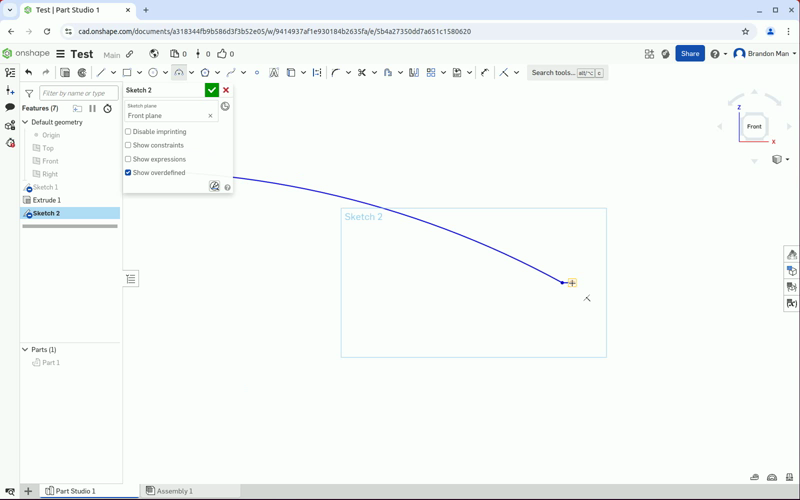
scroll(-6)
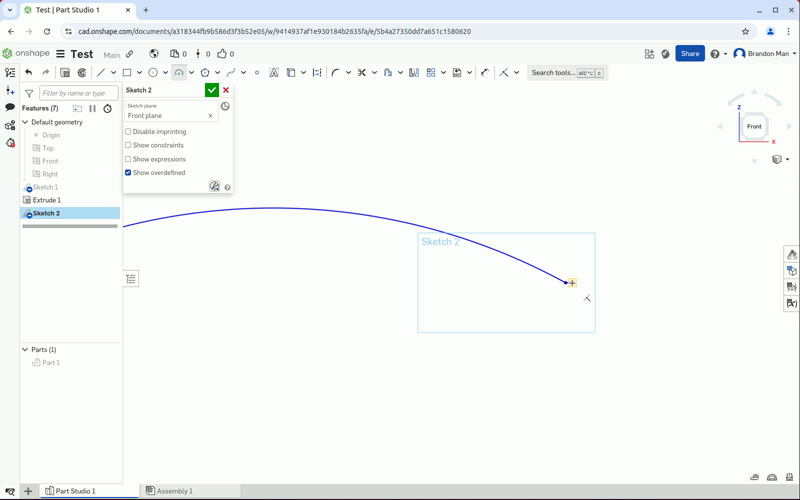
scroll(-6)
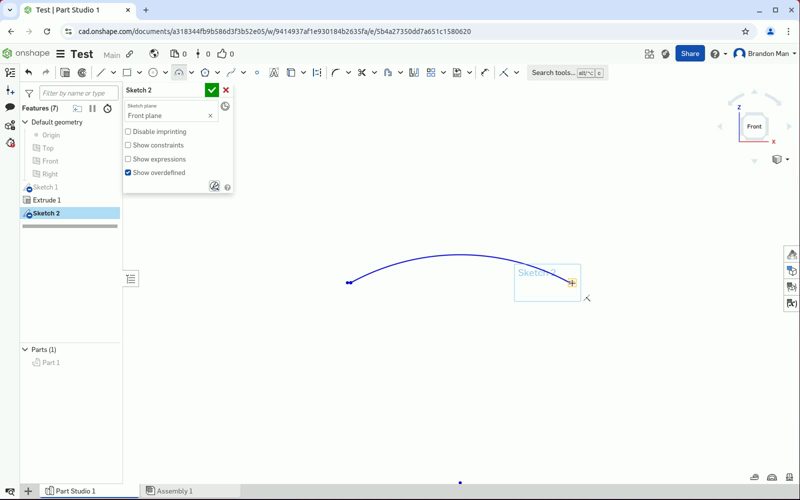
mouse_move(348, 282)
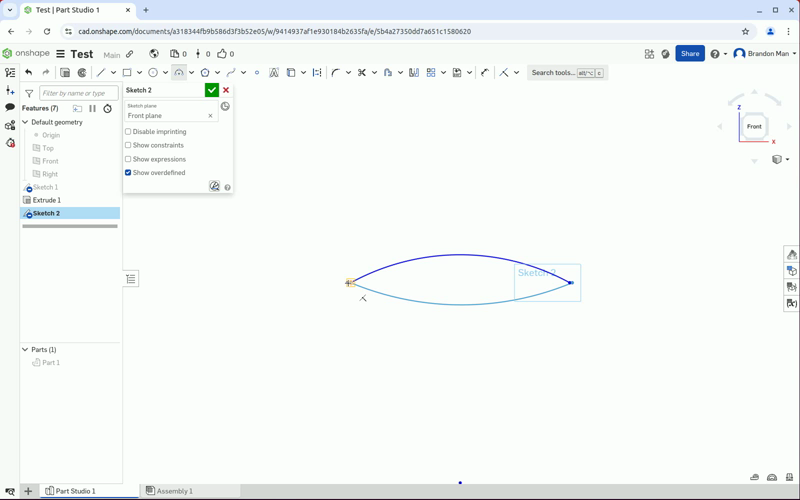
scroll(6)
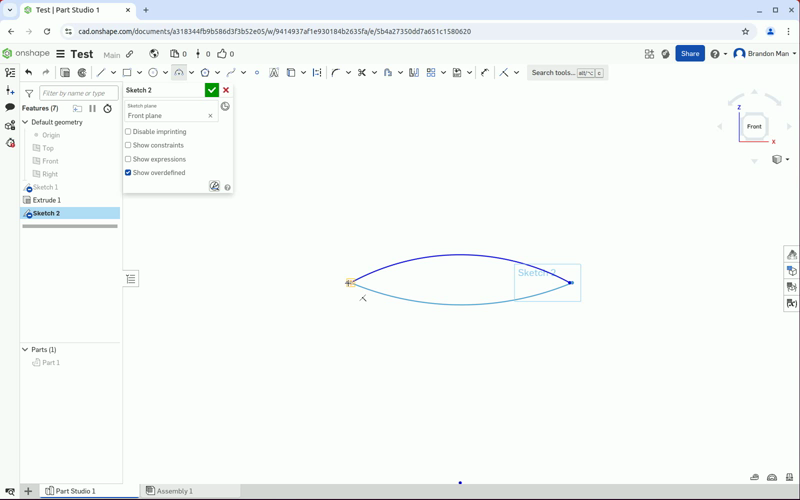
scroll(6)
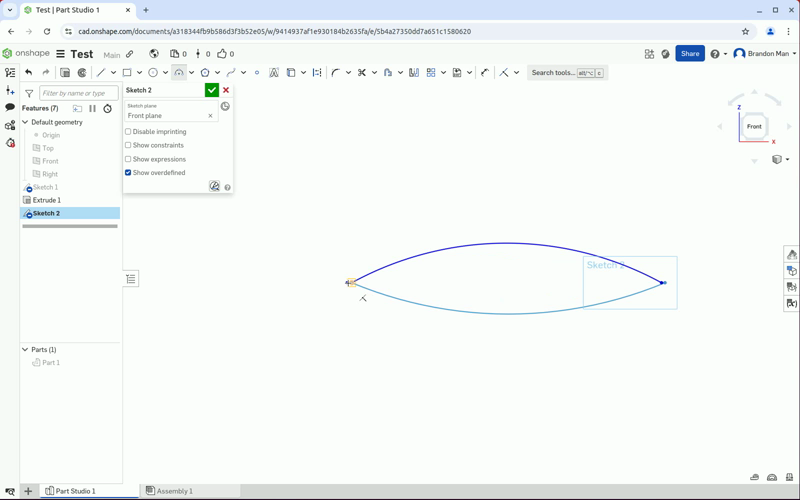
scroll(6)
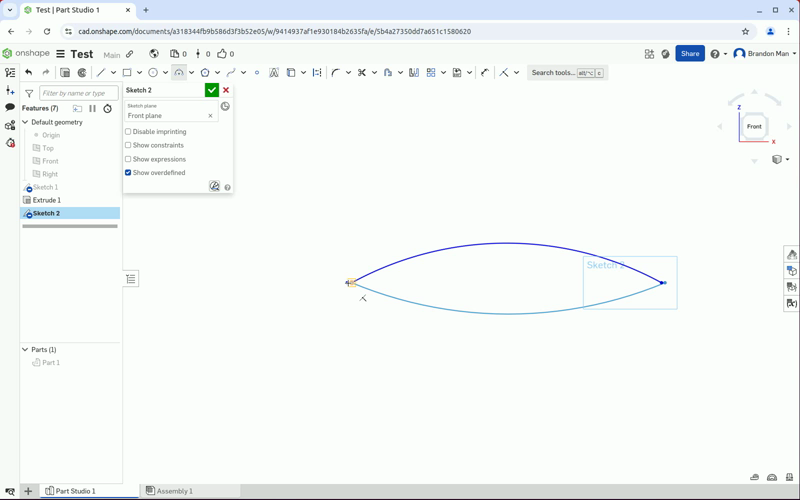
scroll(6)
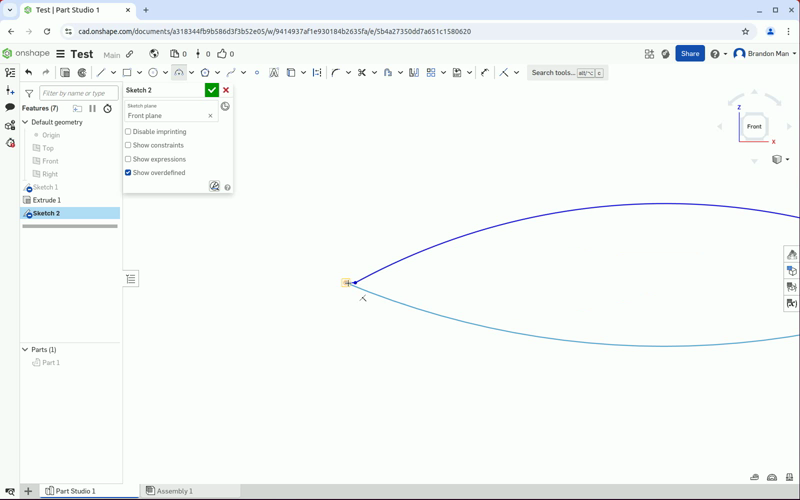
scroll(6)
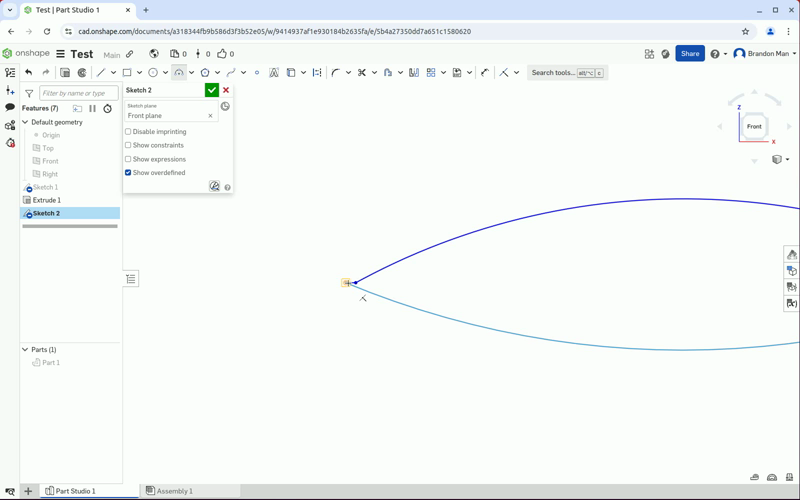
scroll(6)
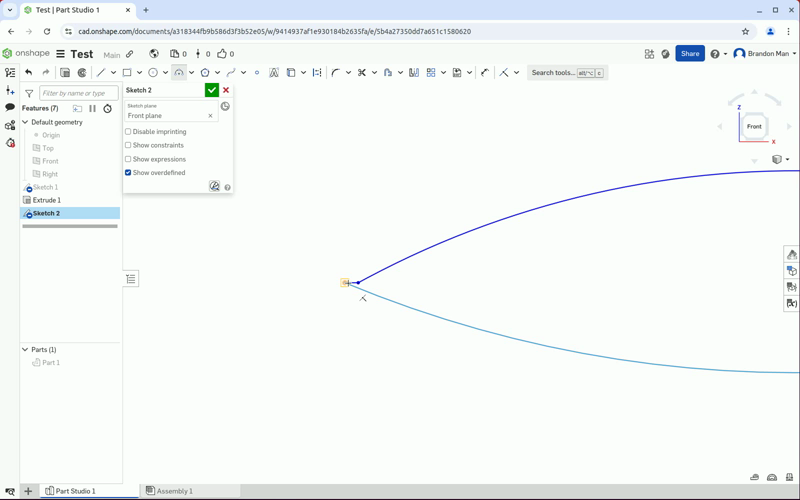
scroll(6)
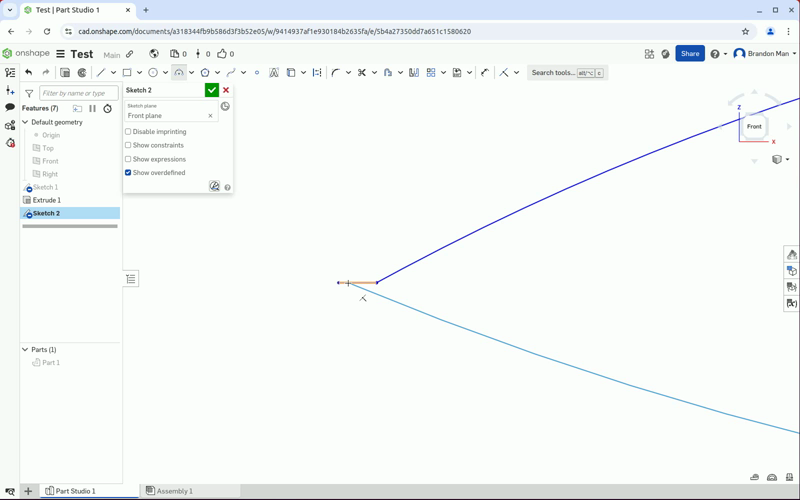
click(348, 282)
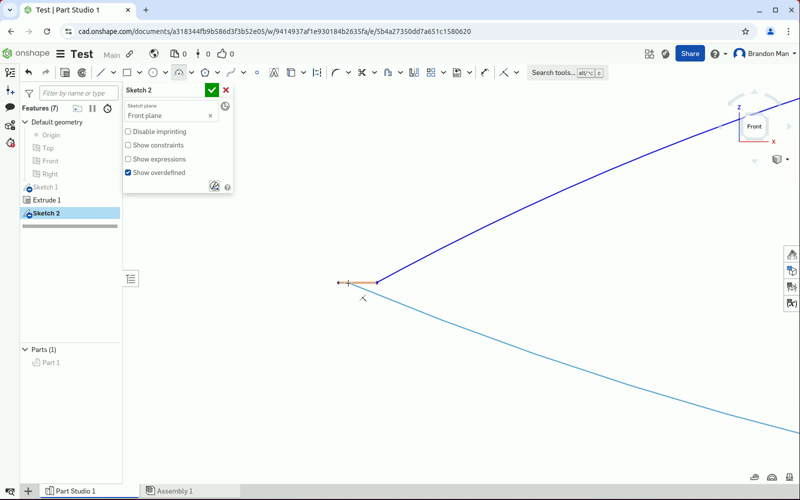
scroll(-6)
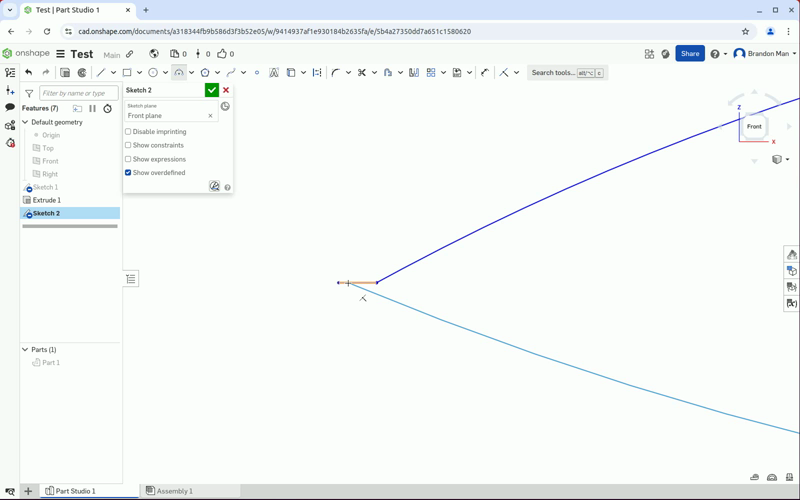
scroll(-6)
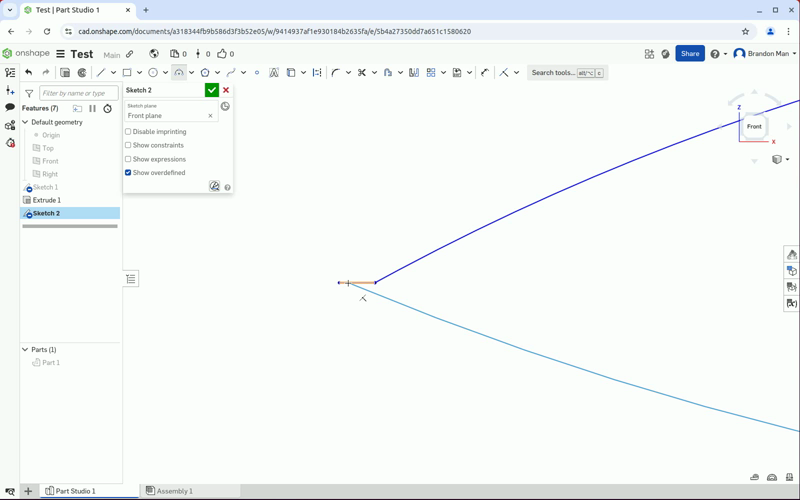
scroll(-6)
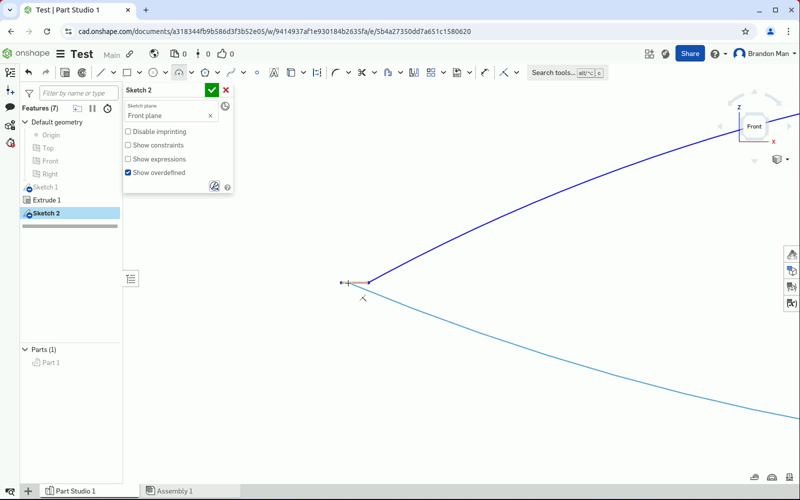
scroll(-6)
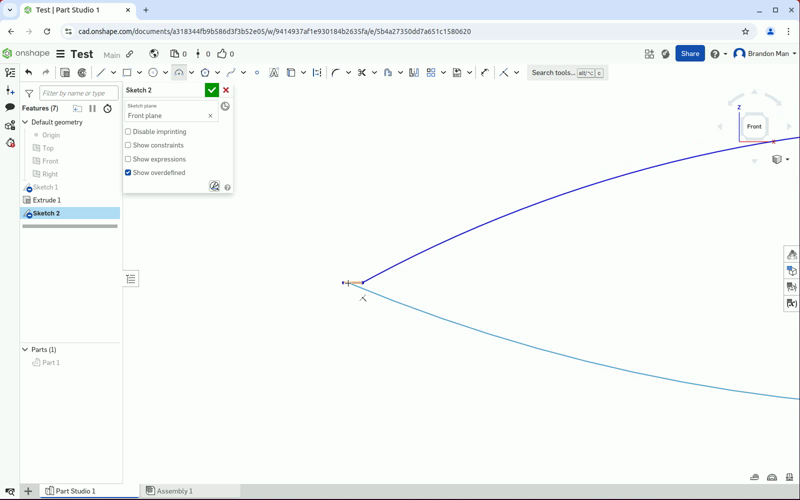
scroll(-6)
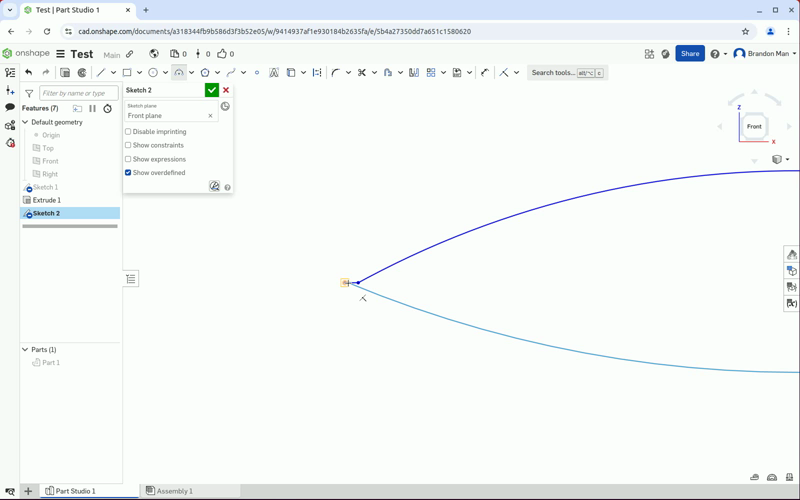
scroll(-6)
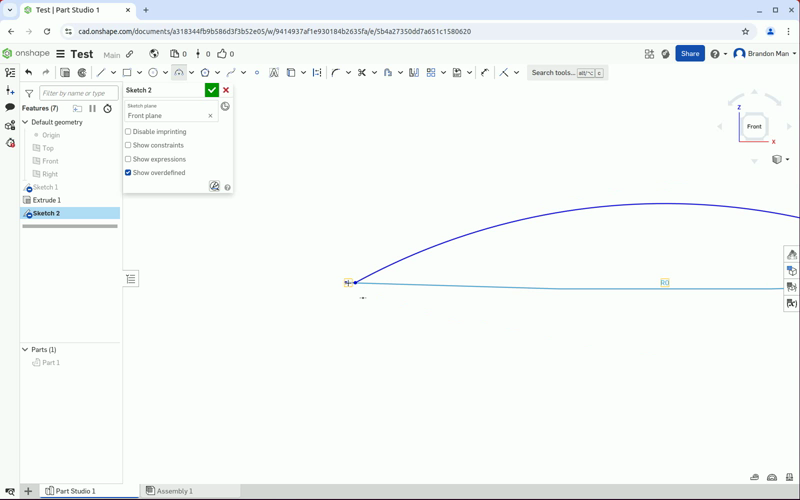
scroll(-6)
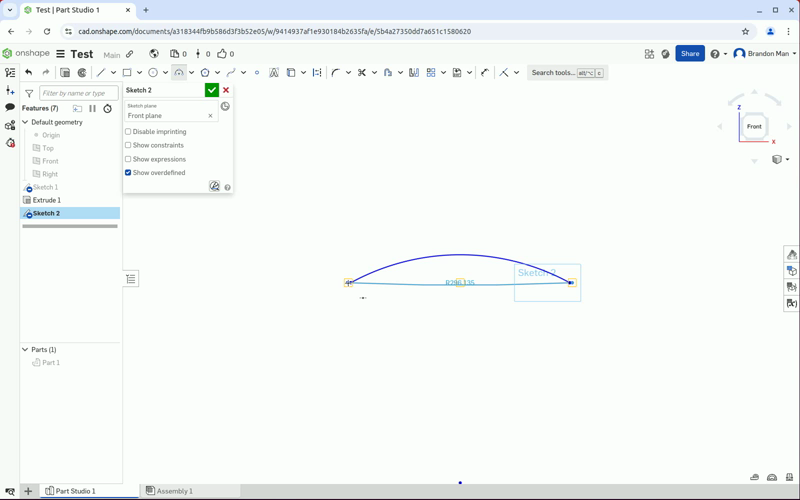
key_down(shift)
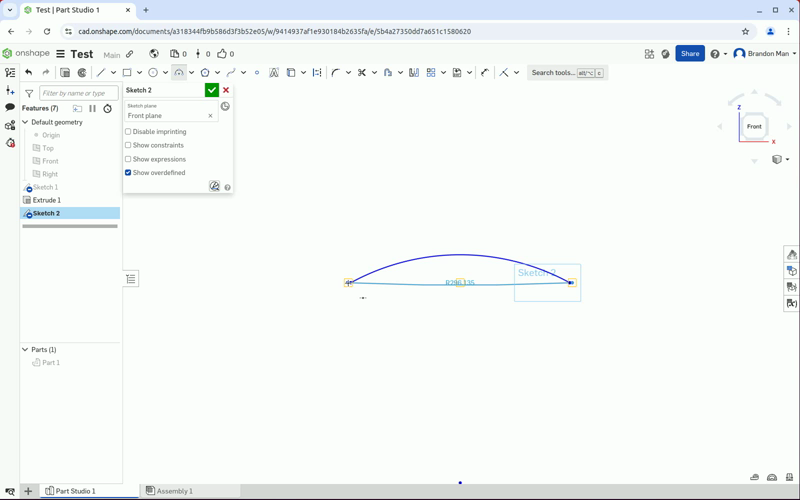
mouse_move(460, 252)
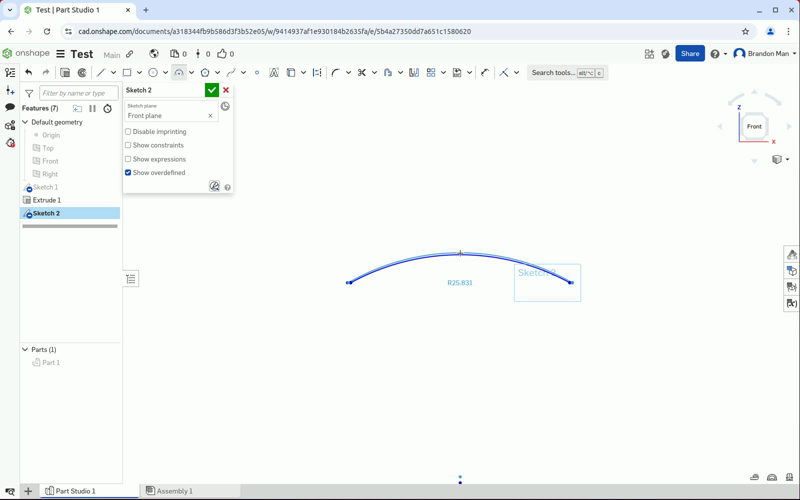
scroll(6)
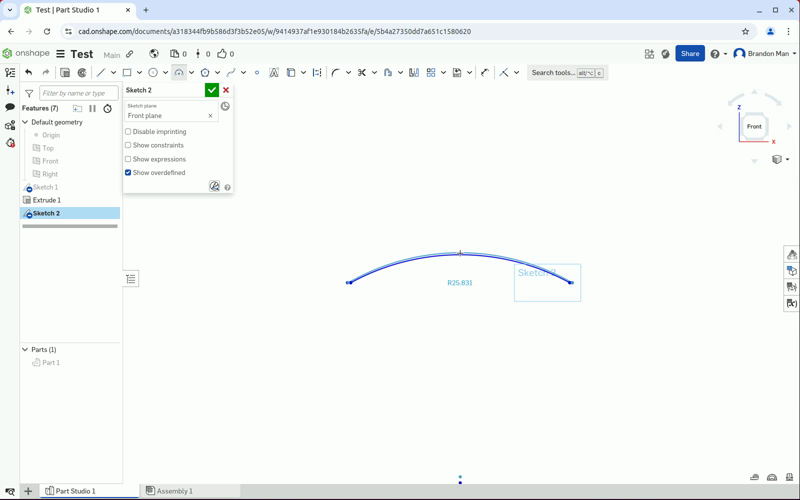
scroll(6)
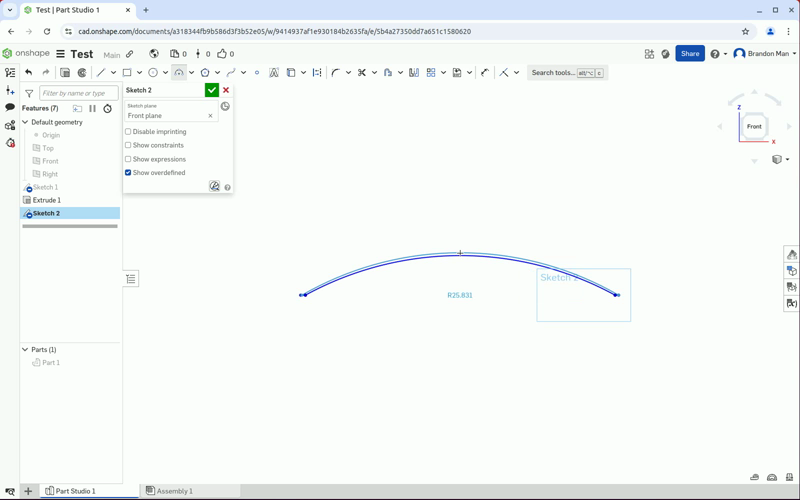
scroll(6)
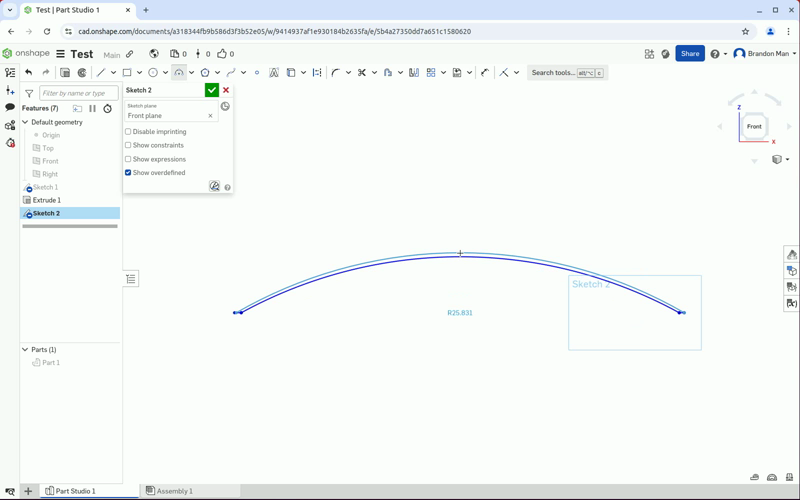
scroll(6)
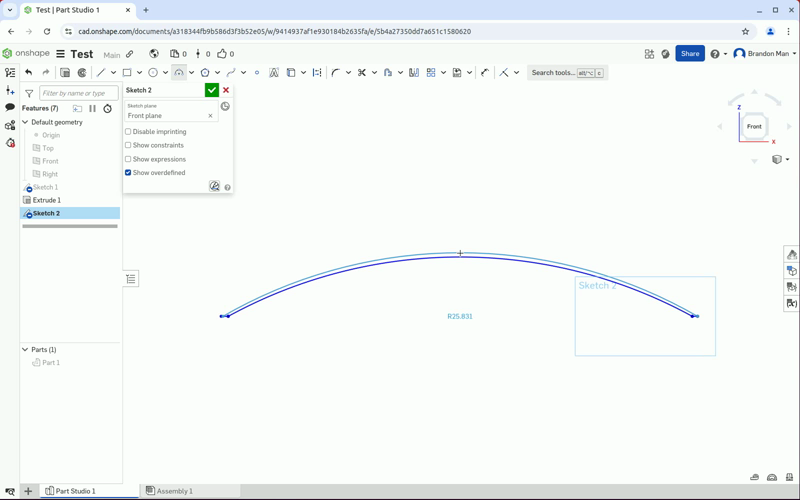
scroll(6)
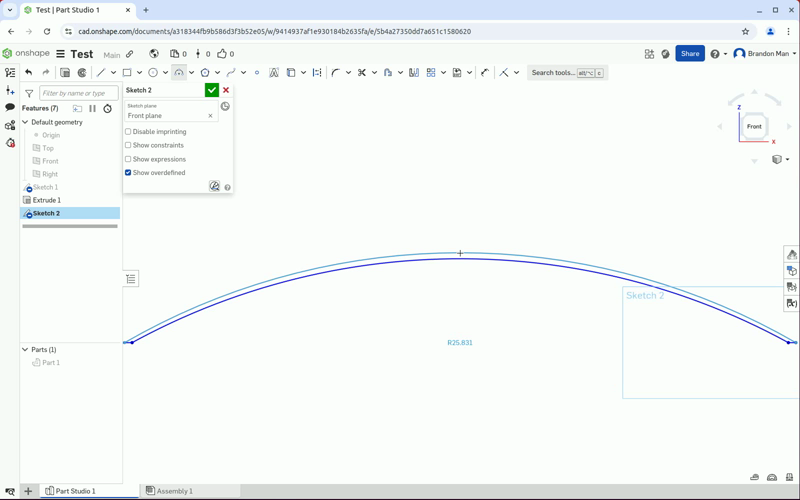
scroll(6)
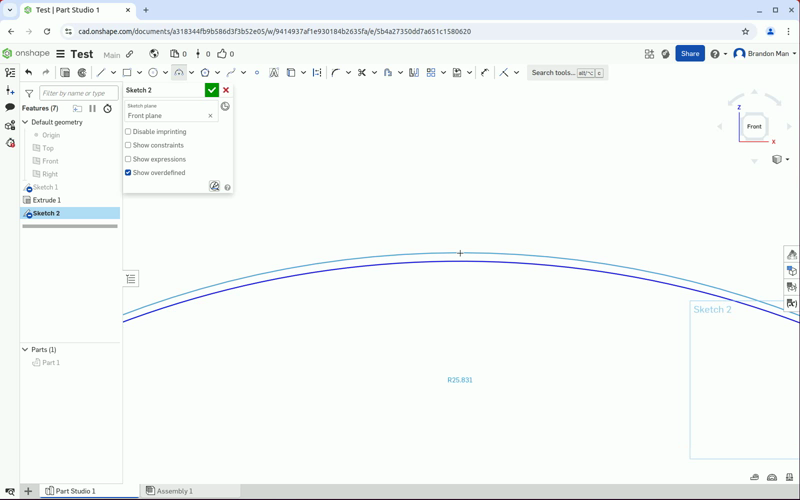
scroll(6)
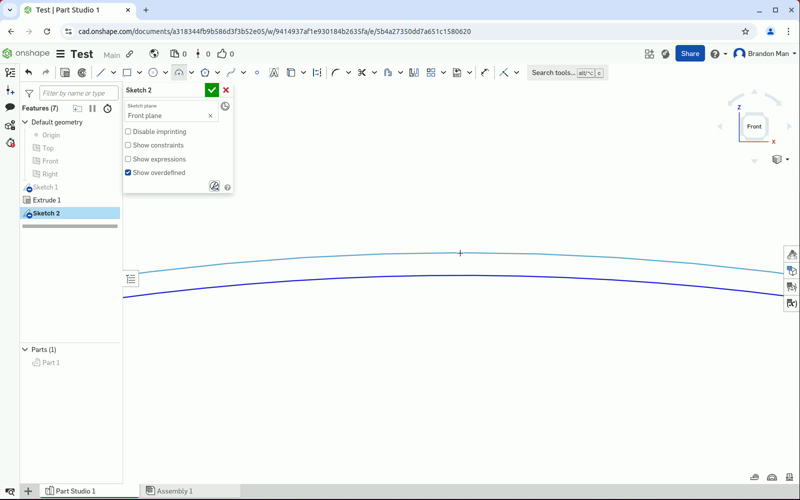
click(460, 252)
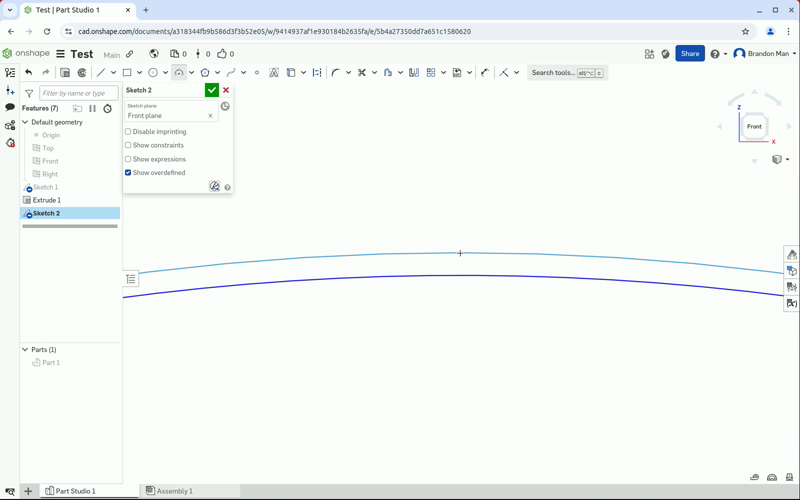
scroll(-6)
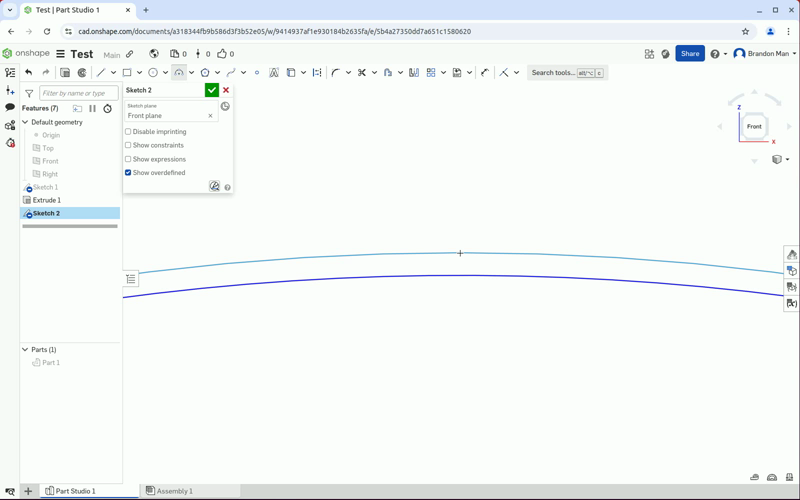
scroll(-6)
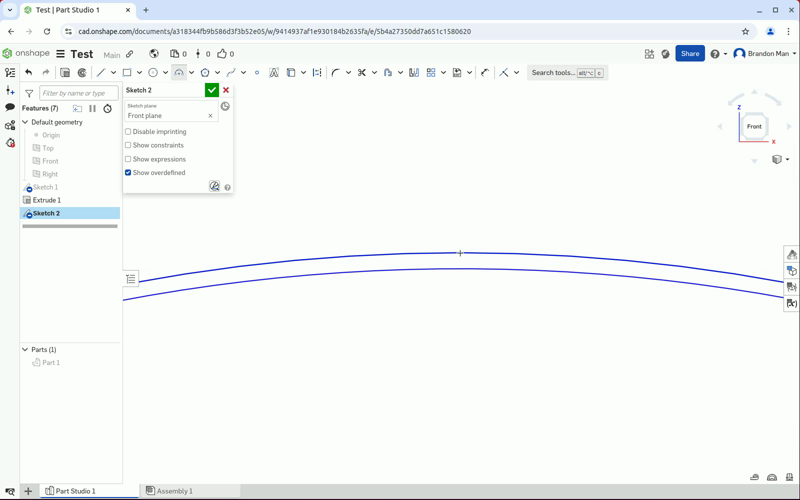
scroll(-6)
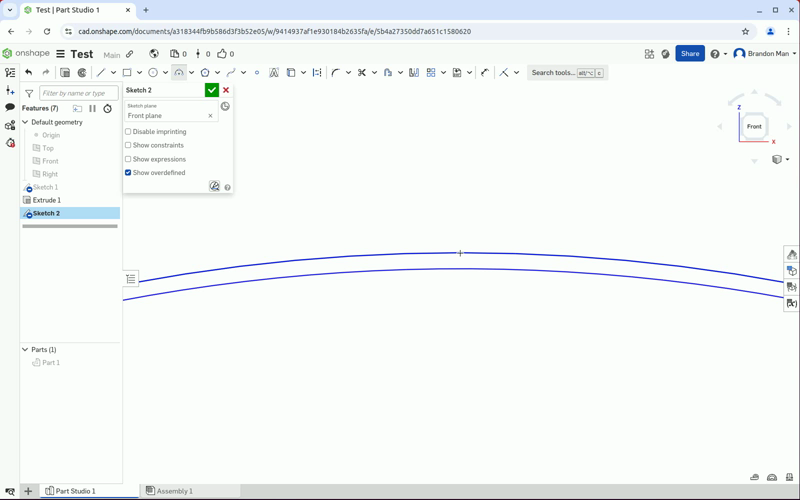
scroll(-6)
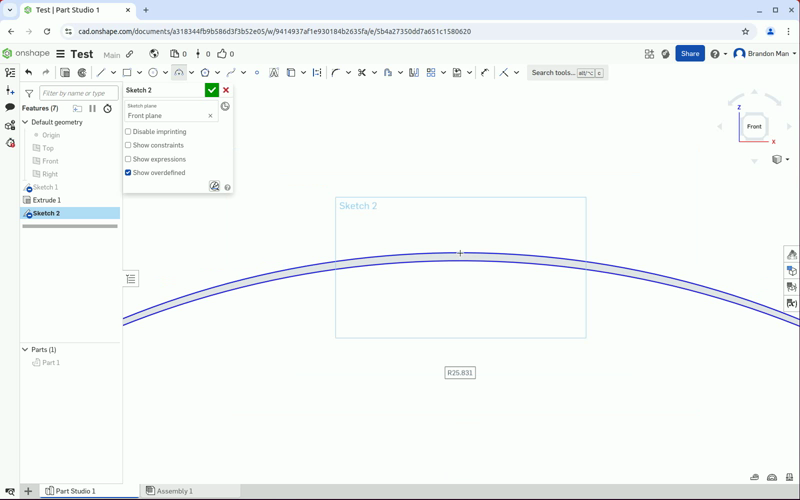
scroll(-6)
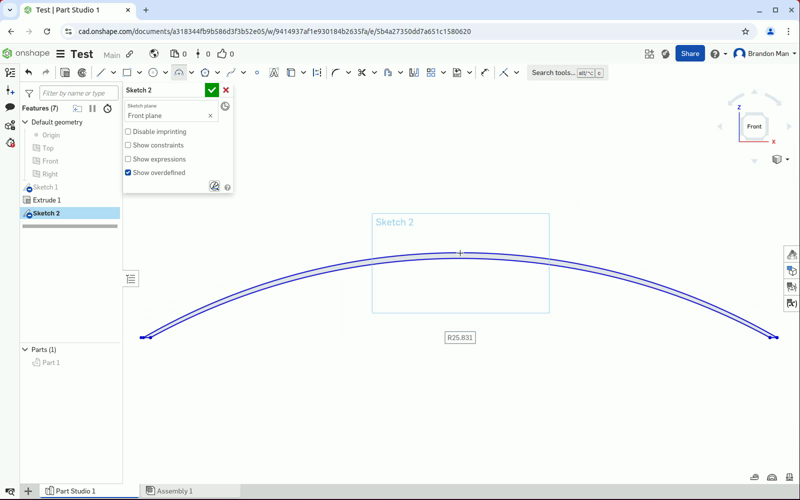
scroll(-6)
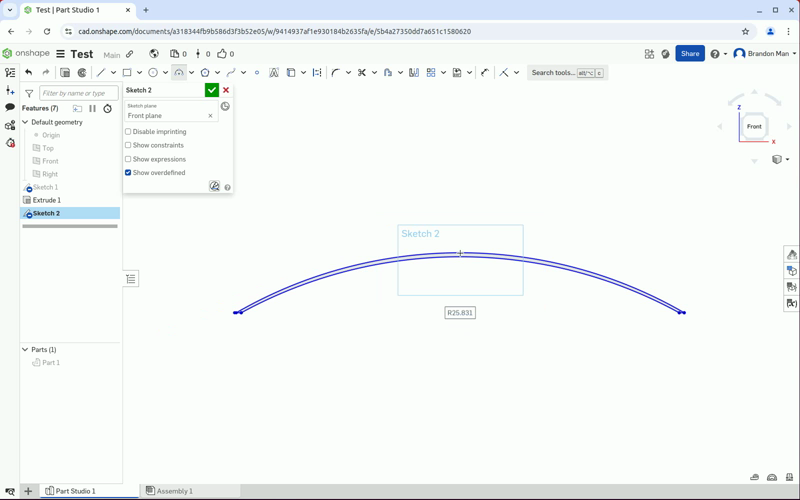
scroll(-6)
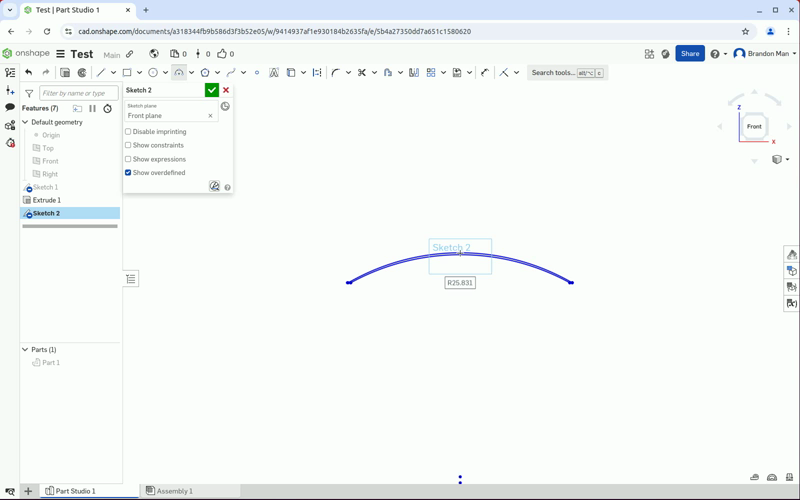
key_up(shift)
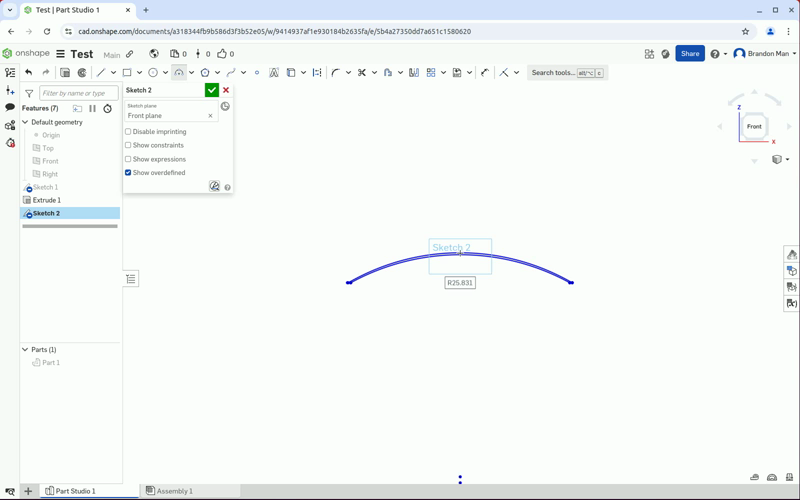
key(esc)
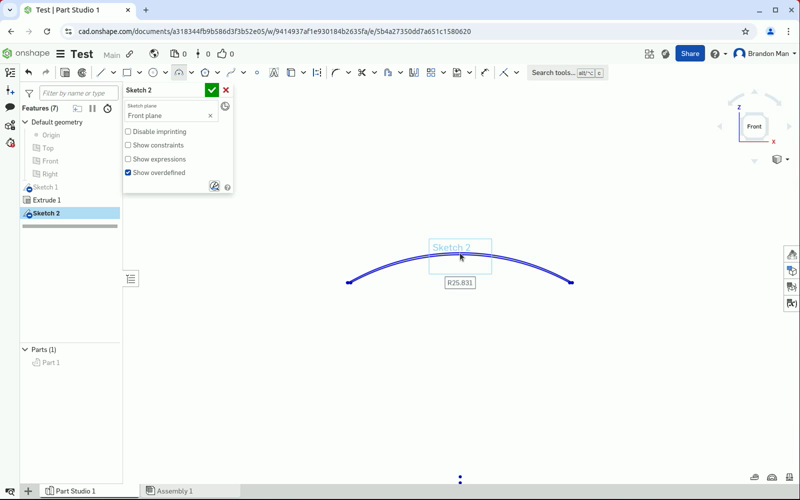
mouse_move(474, 254)
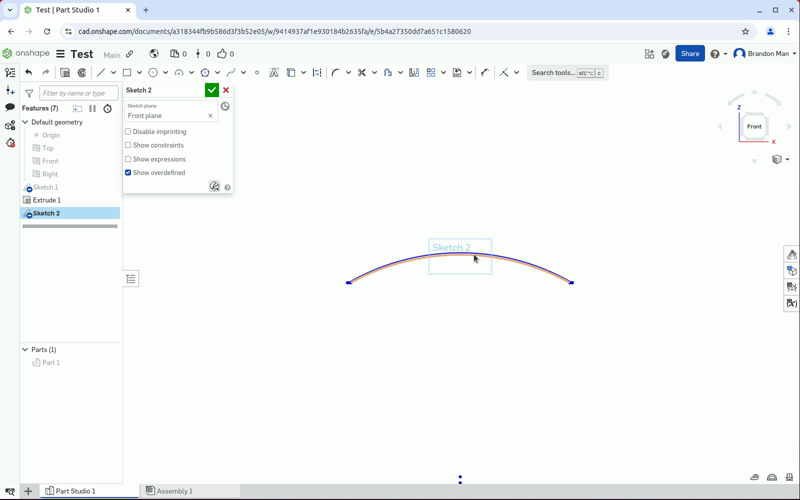
scroll(6)
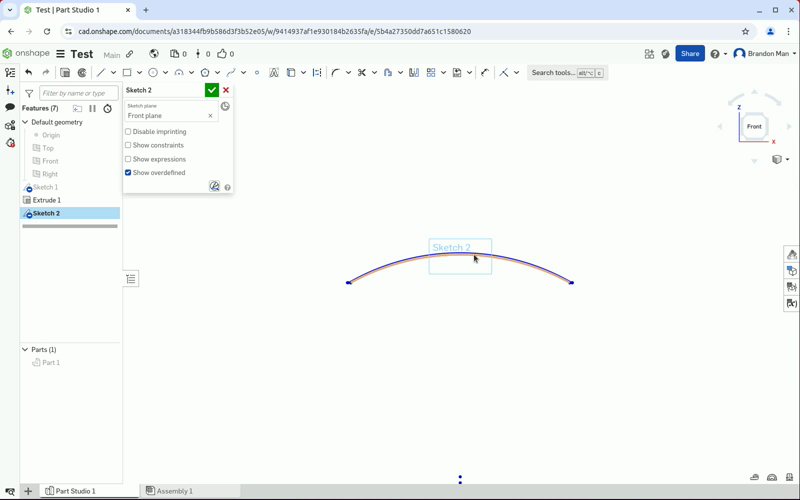
scroll(6)
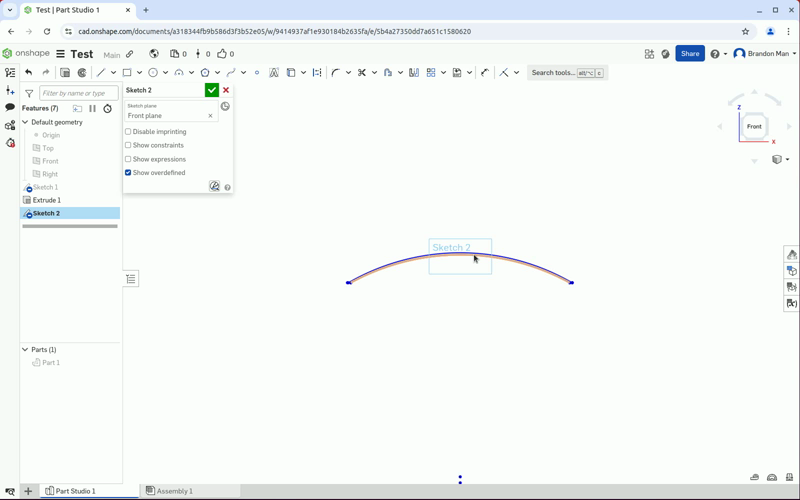
scroll(6)
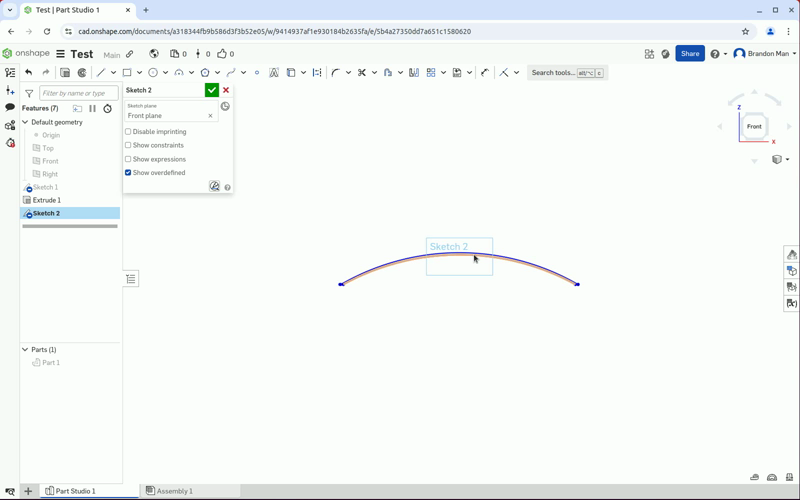
scroll(6)
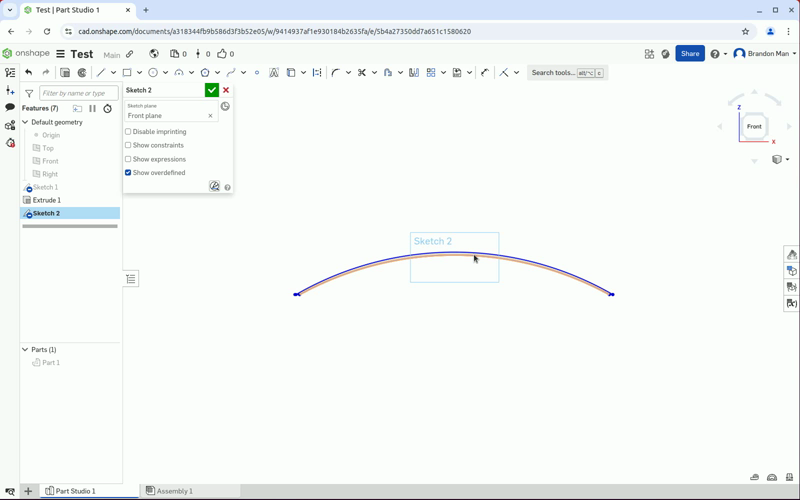
scroll(6)
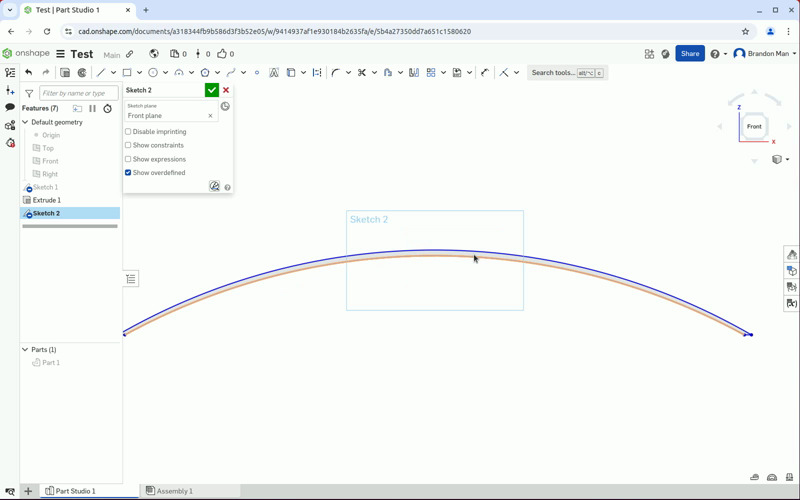
scroll(6)
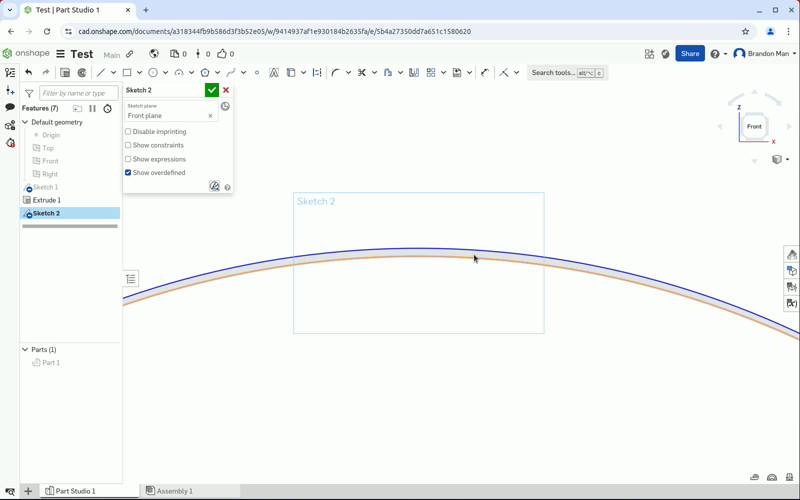
scroll(6)
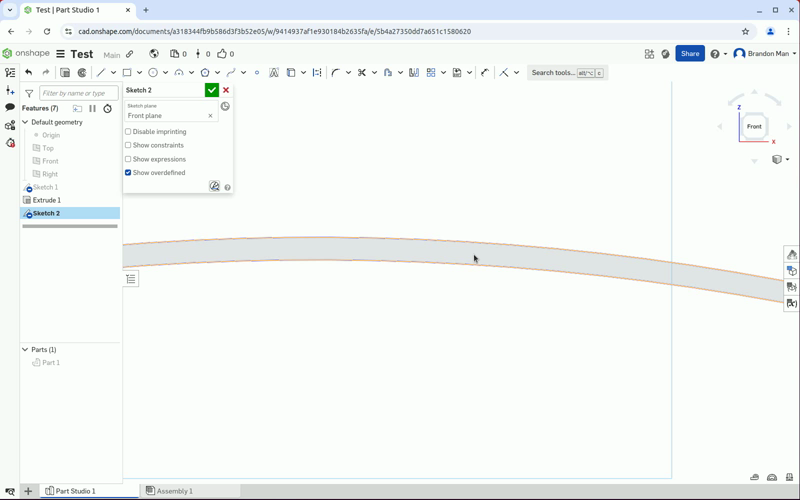
click(474, 254)
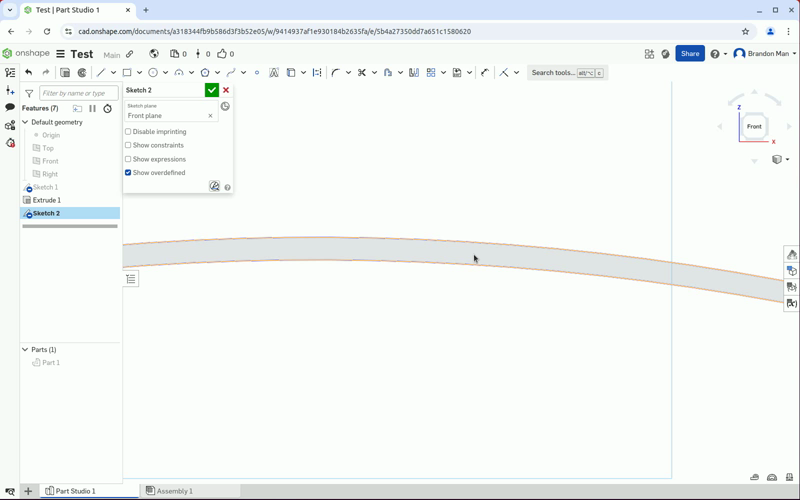
scroll(-6)
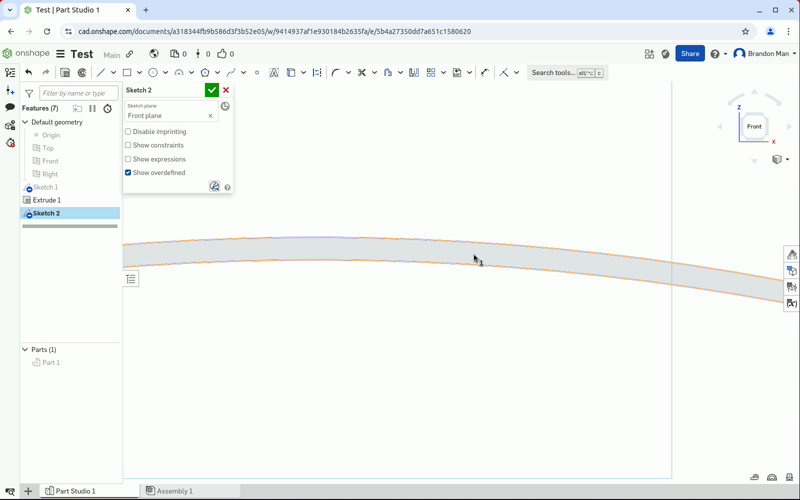
scroll(-6)
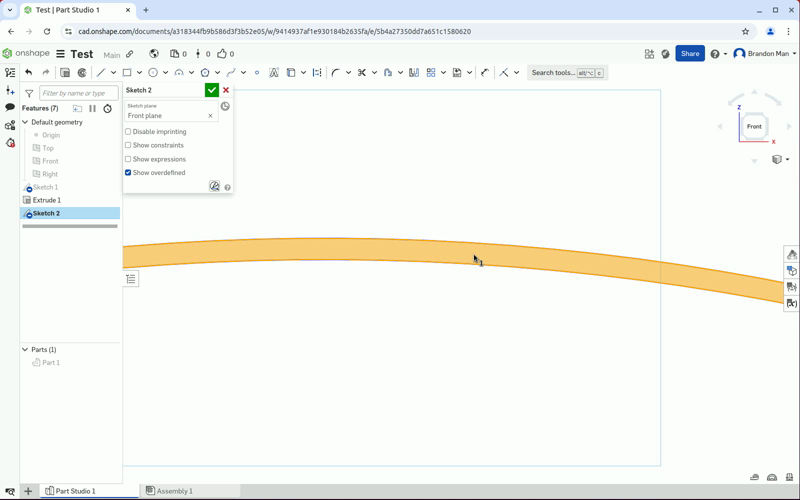
scroll(-6)
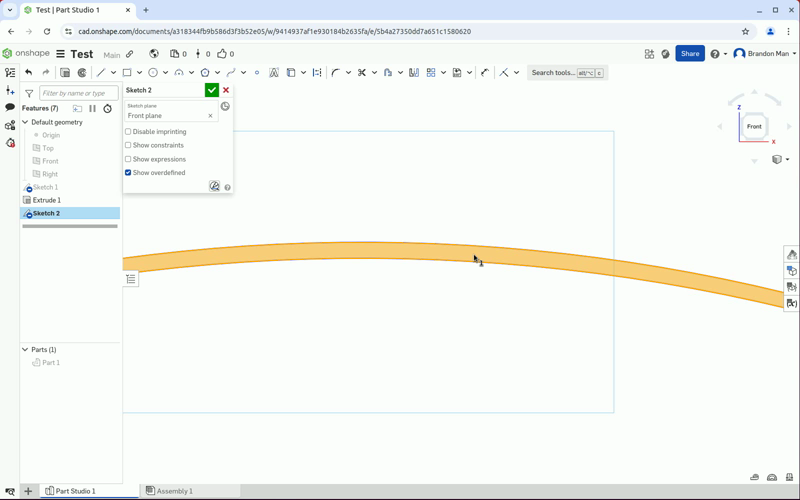
scroll(-6)
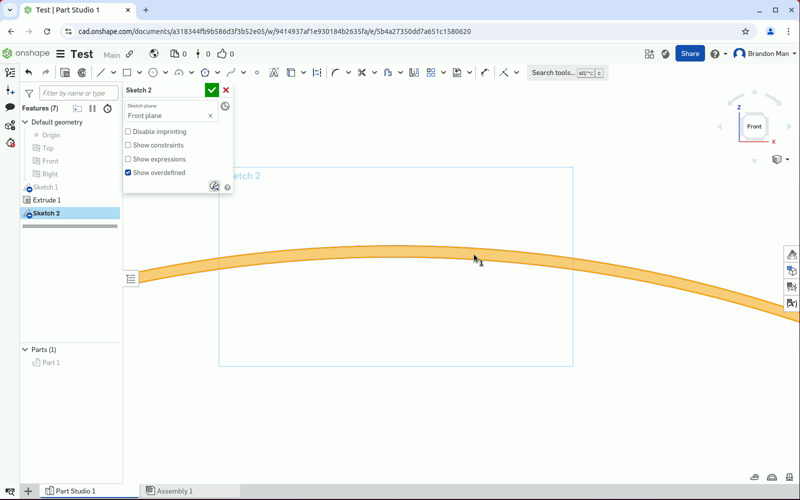
scroll(-6)
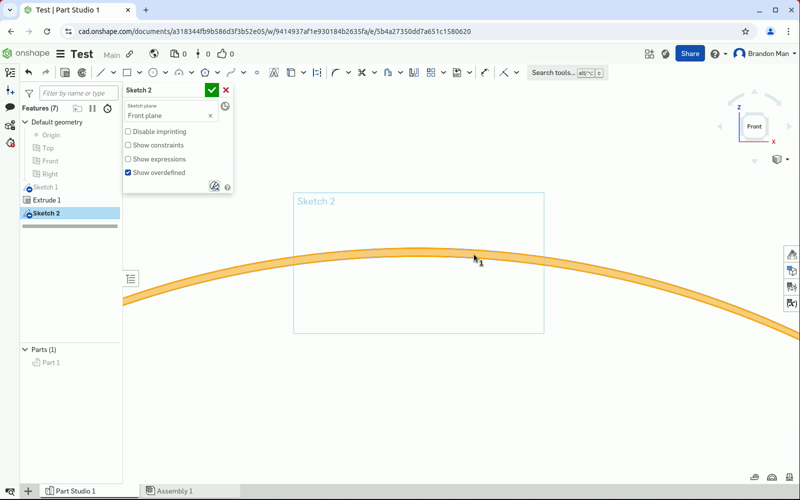
scroll(-6)
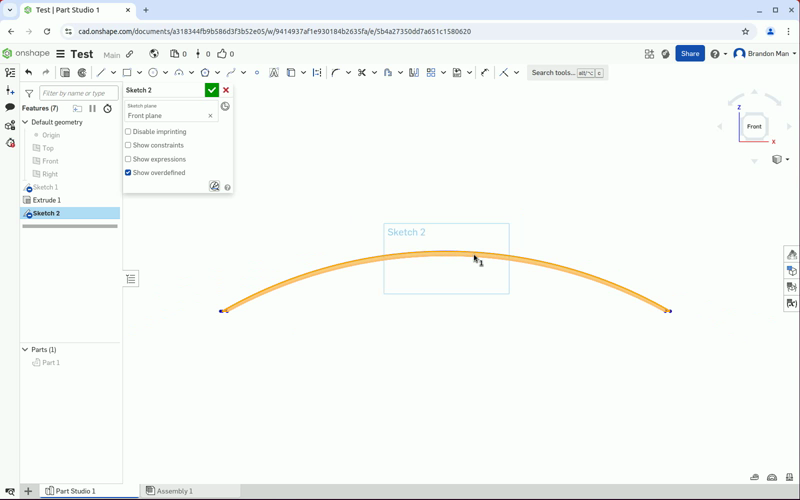
scroll(-6)
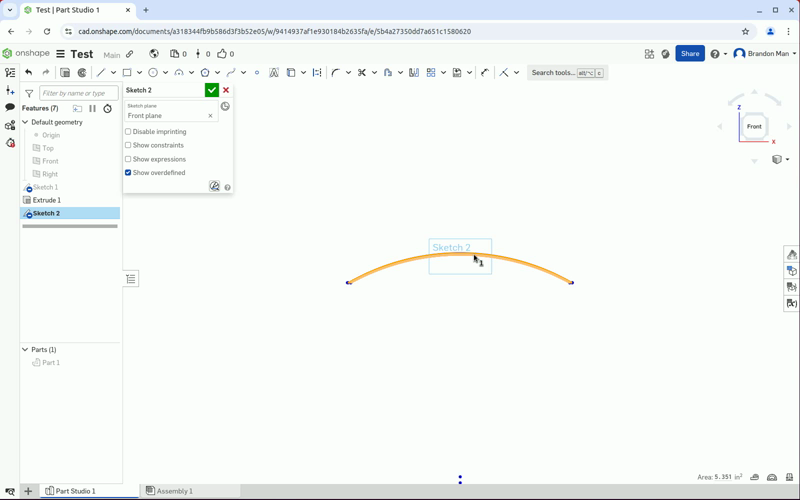
mouse_move(73, 352)
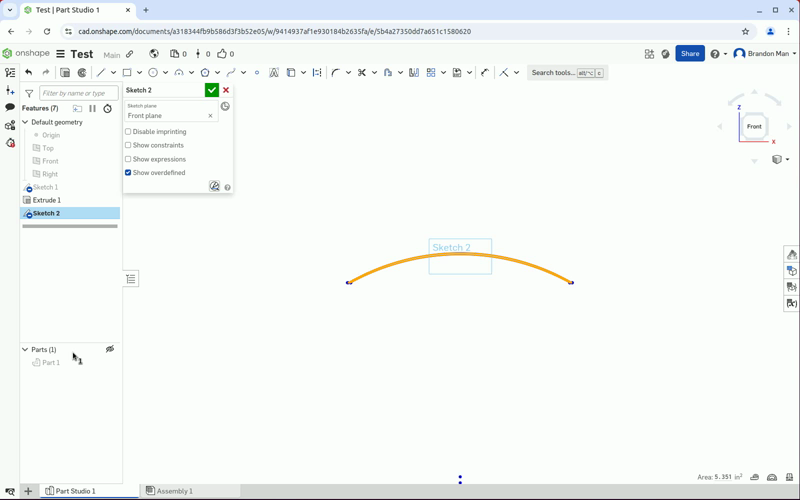
key(shift+y)
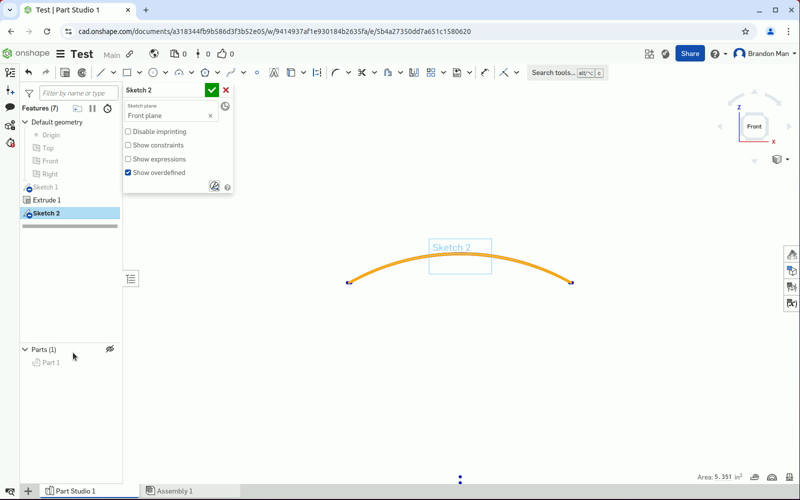
key(shift+e)
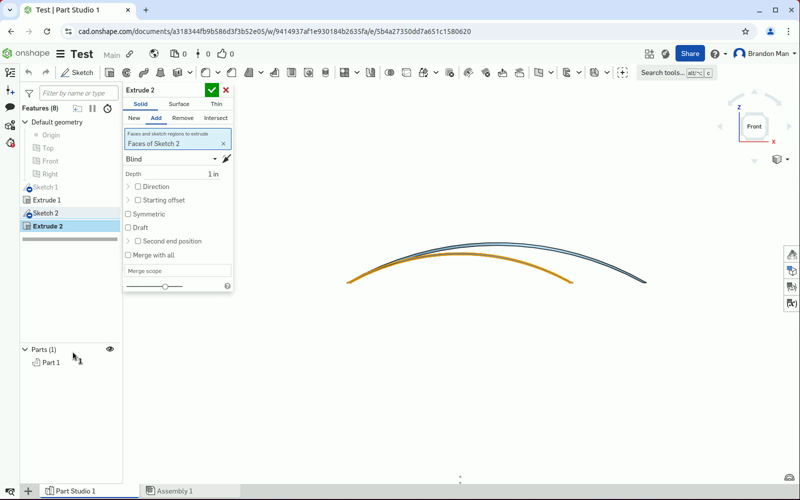
mouse_move(143, 106)
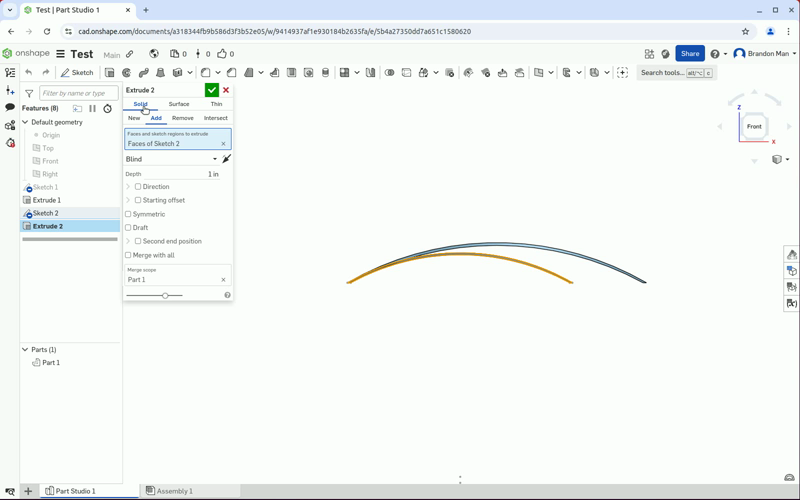
click(143, 106)
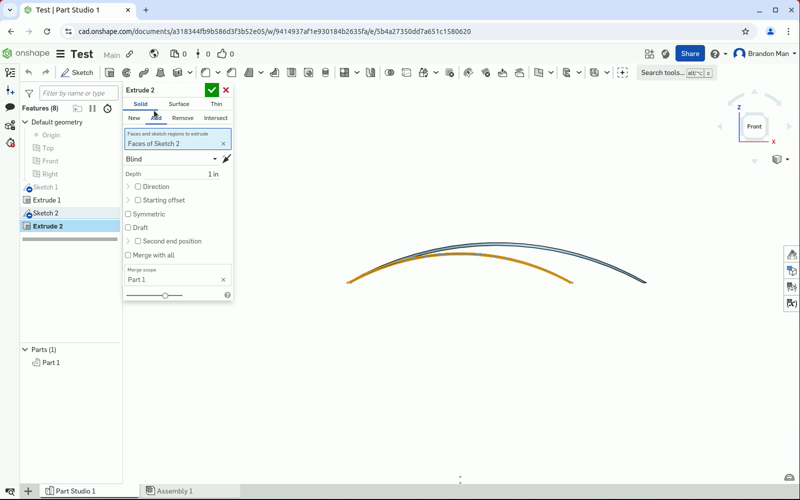
mouse_move(186, 120)
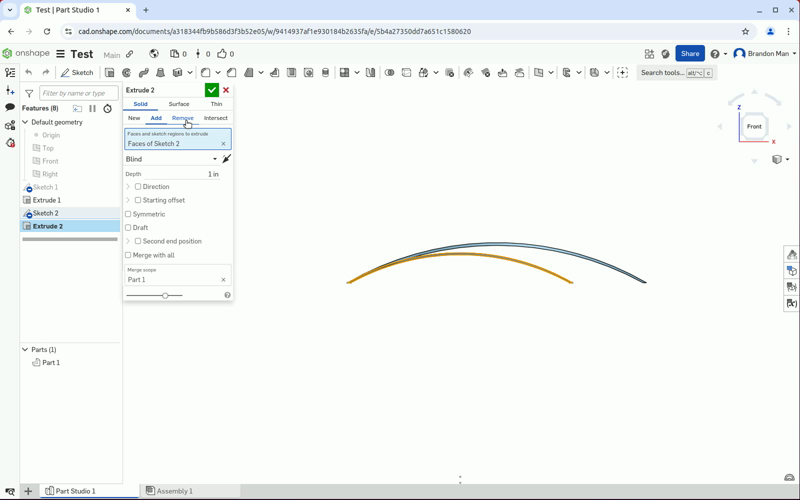
click(186, 120)
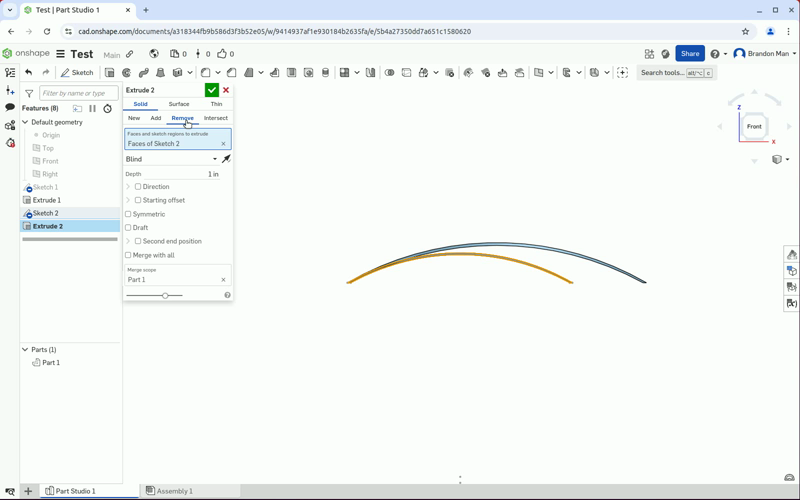
key(tab, 4)
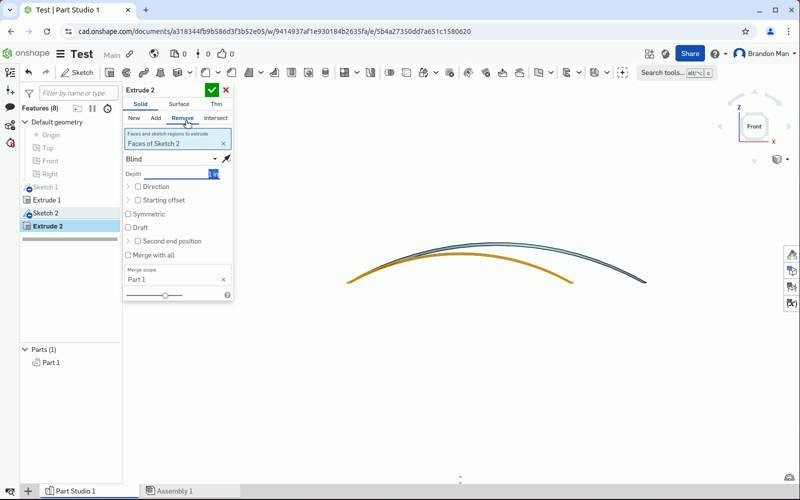
text(9.148)
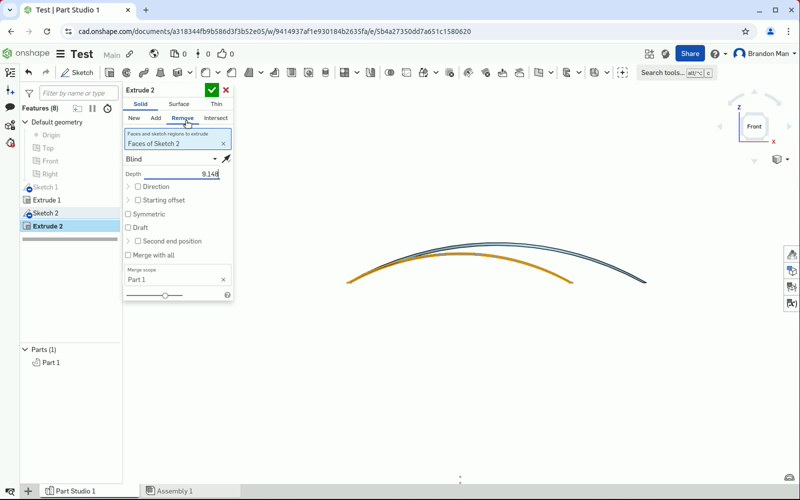
key(tab, 3)
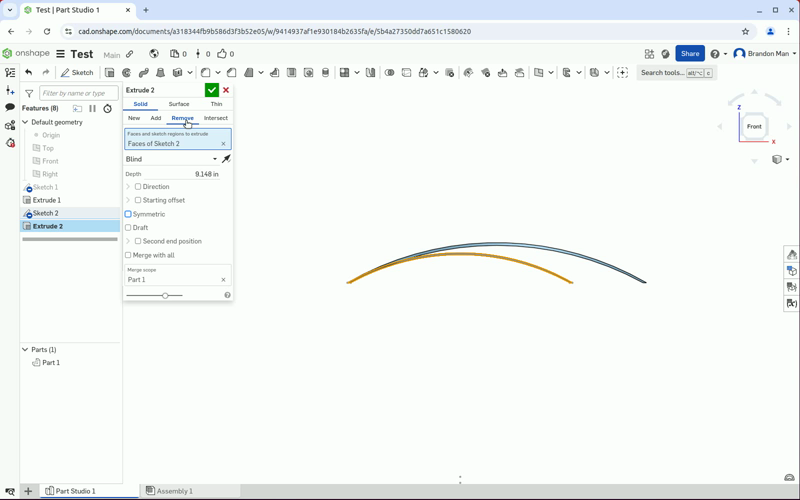
key(space)
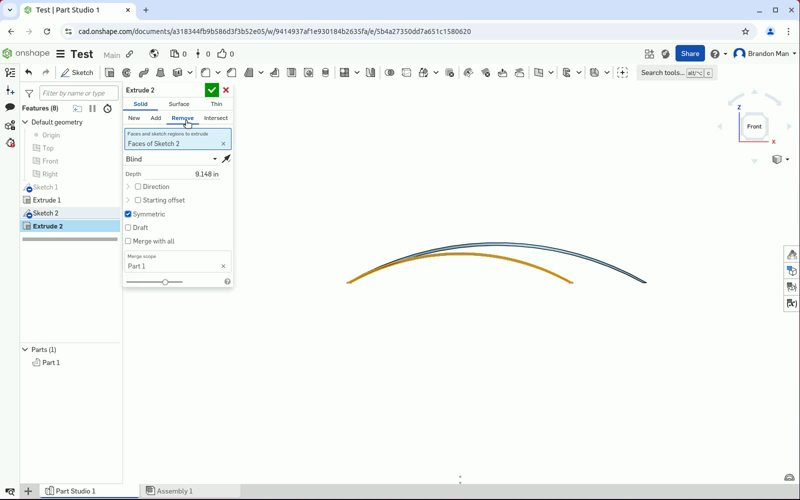
key(tab, 2)
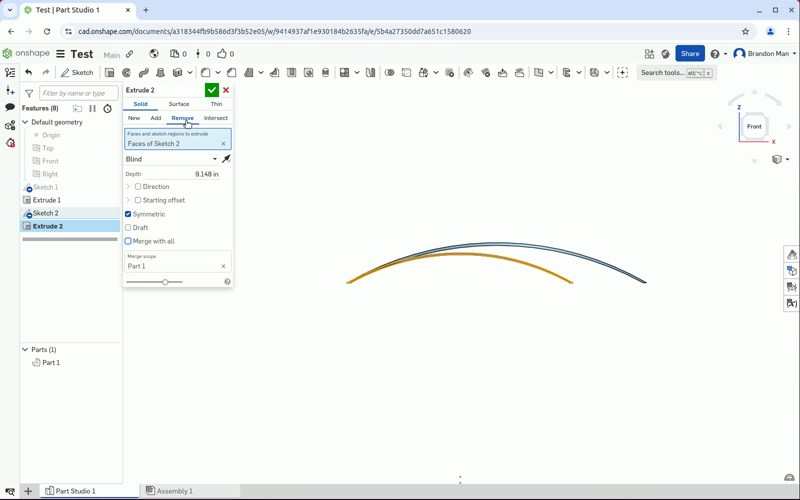
key(space)
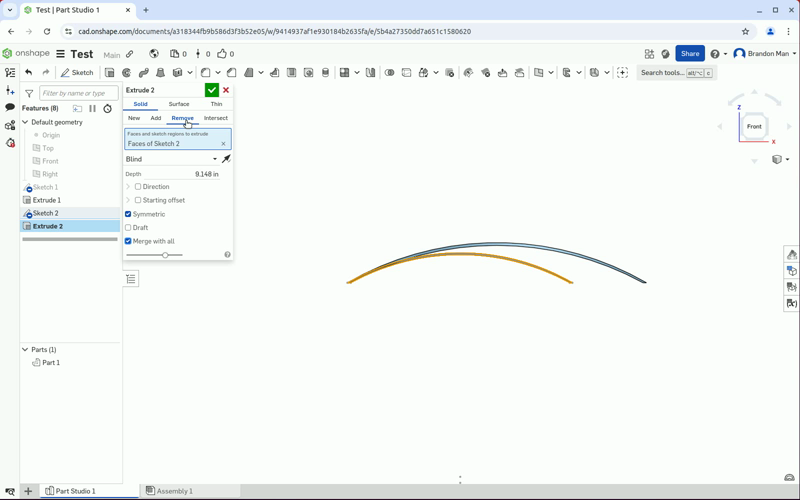
key(enter)
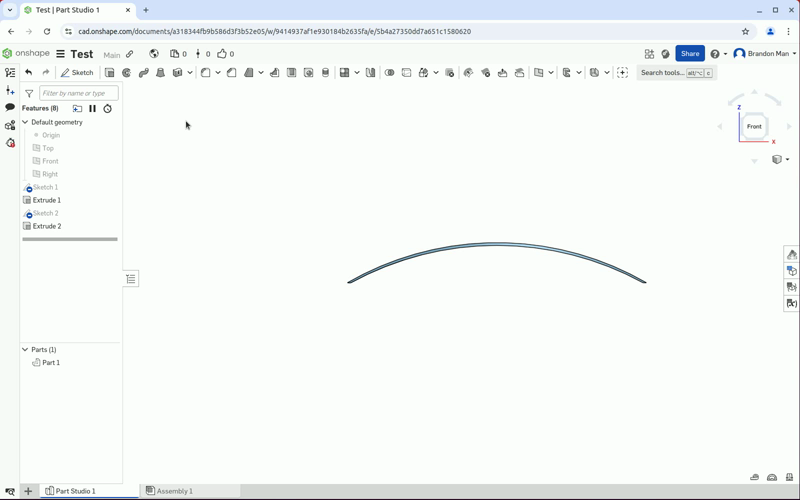
key(shift+h)
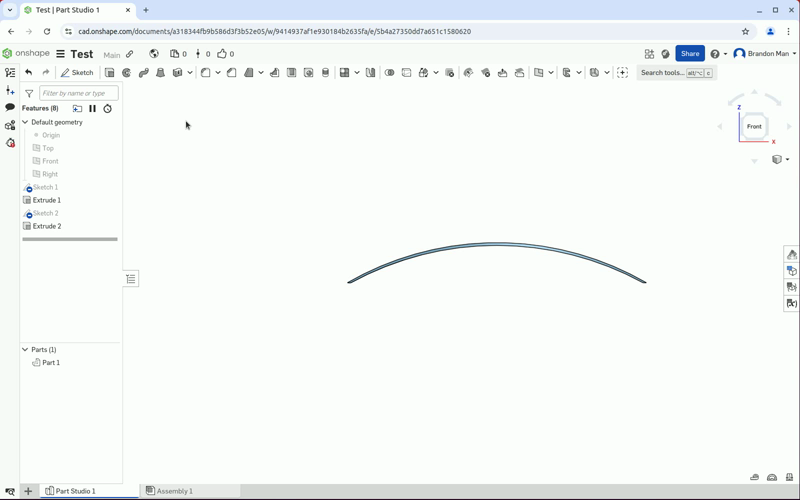
key(shift+h)
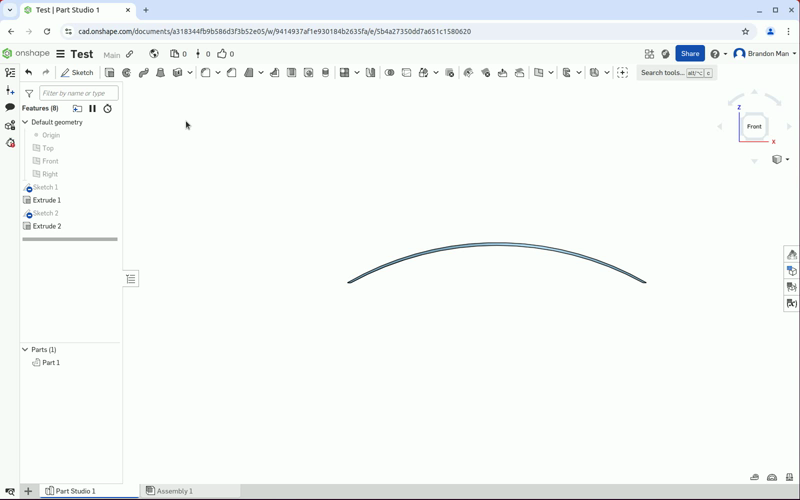
mouse_move(73, 189)
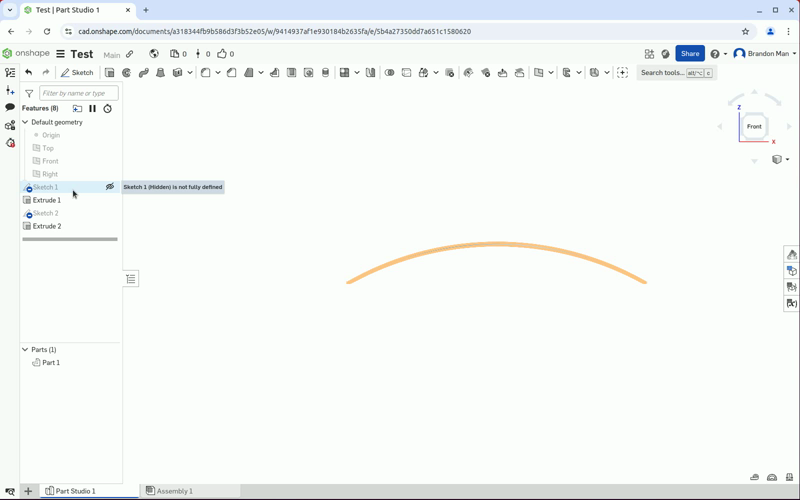
click(73, 189)
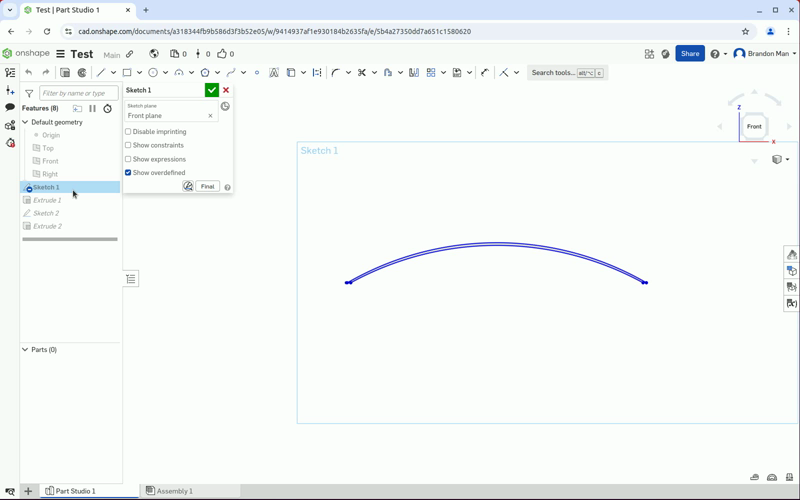
mouse_move(229, 92)
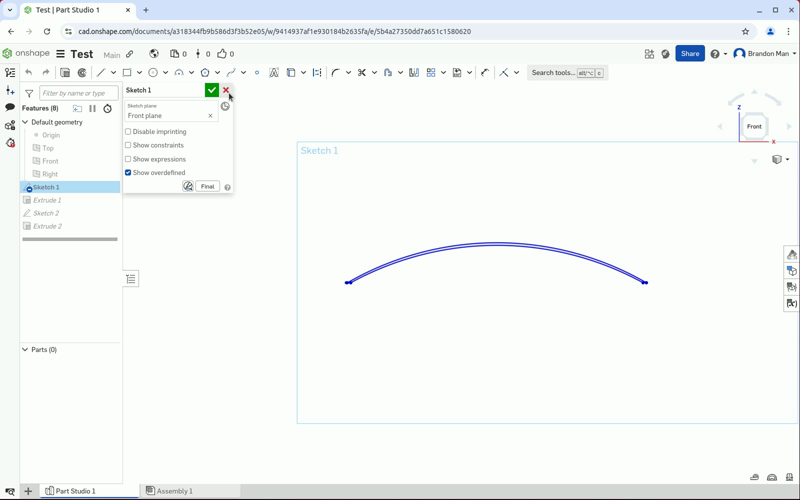
click(229, 92)
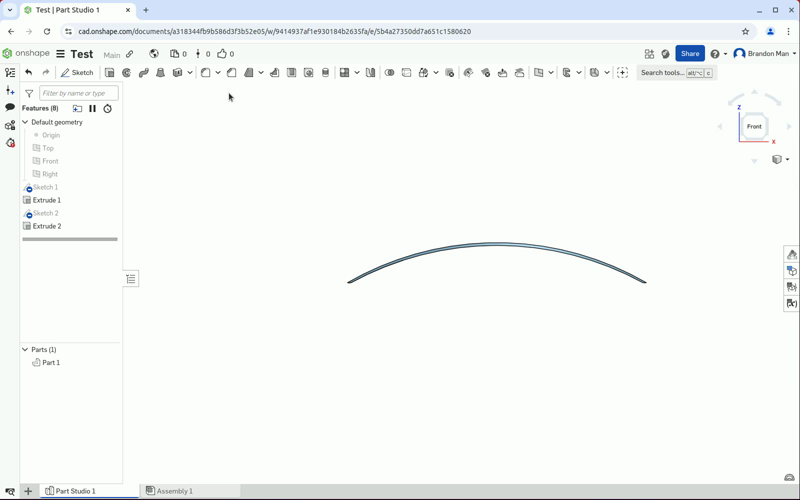
mouse_move(73, 352)
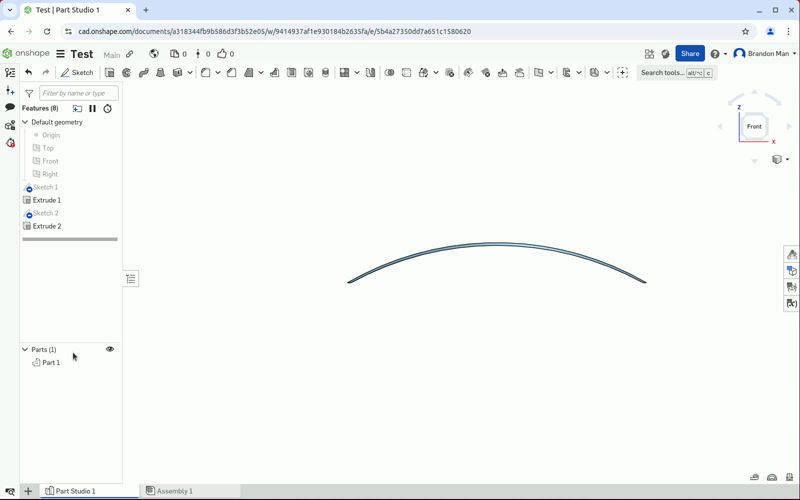
key(y)
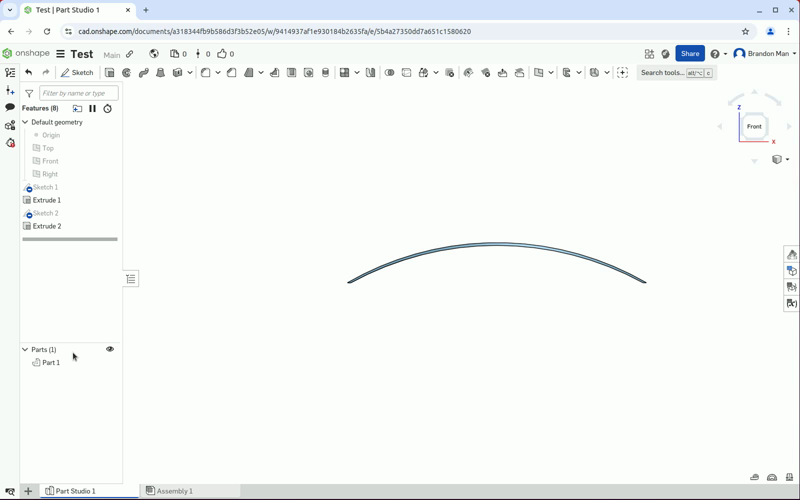
key(shift+p)
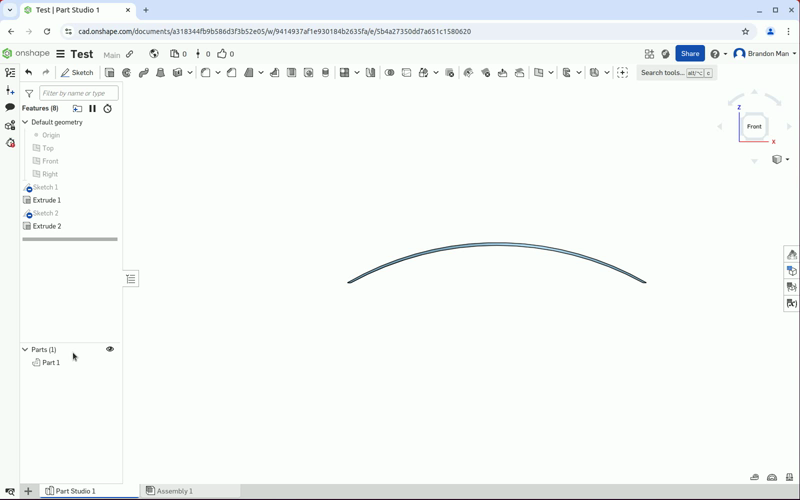
key(space)
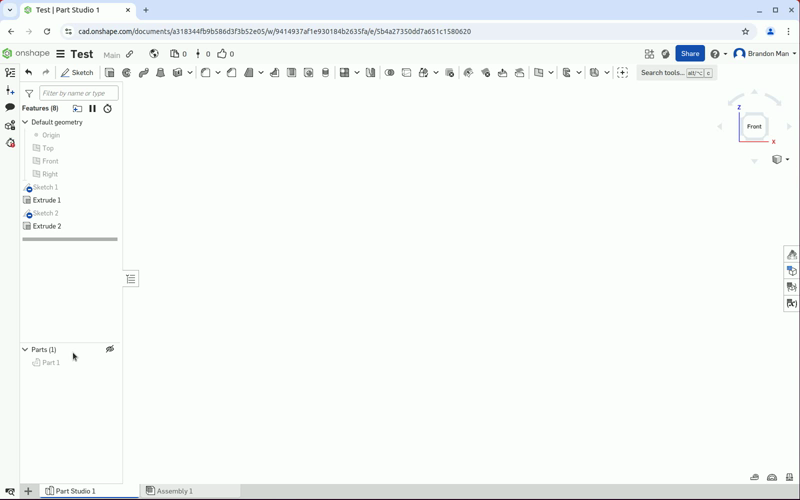
key_down(shift)
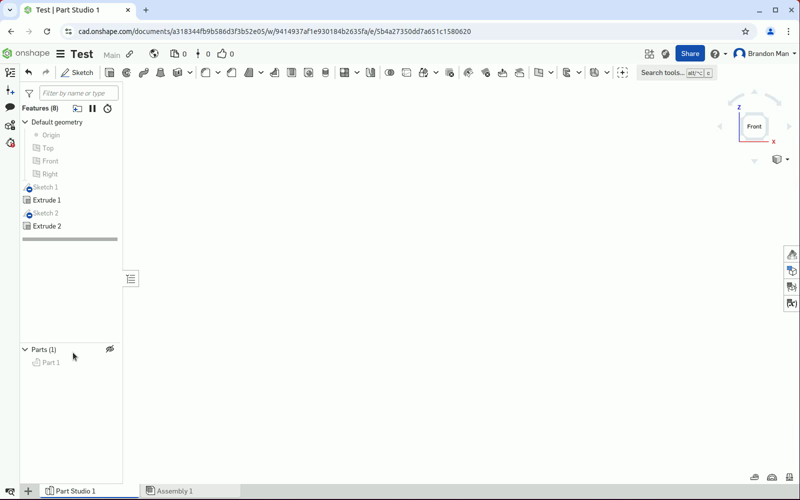
key(left)
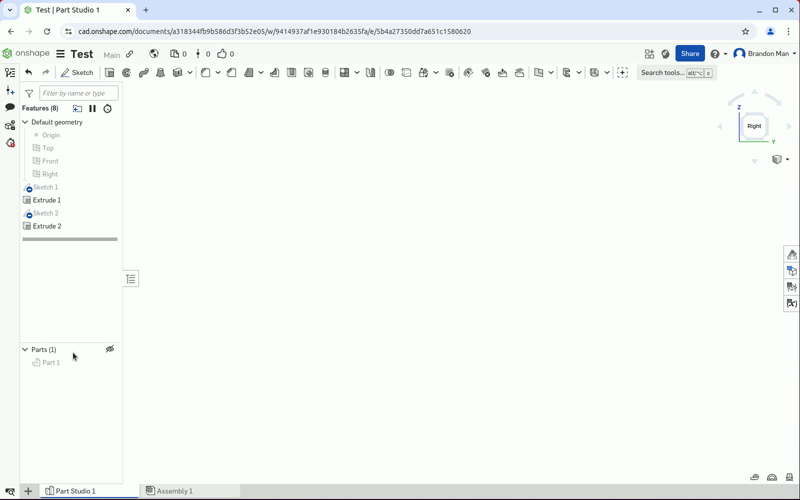
key_up(shift)
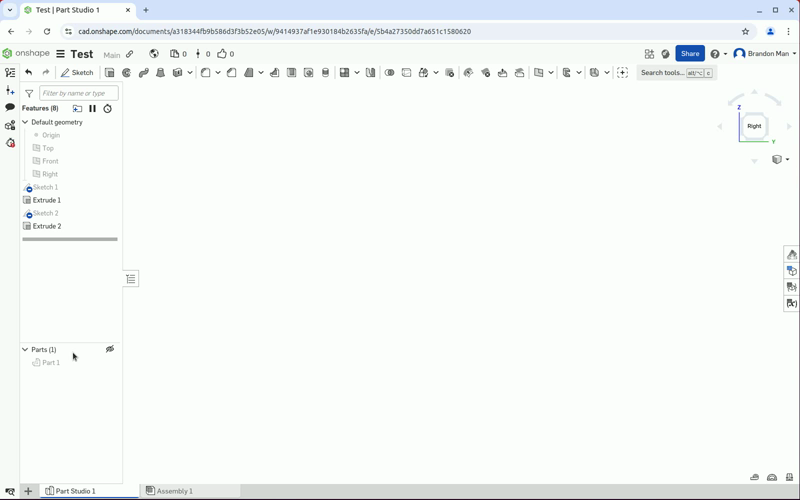
mouse_move(73, 352)
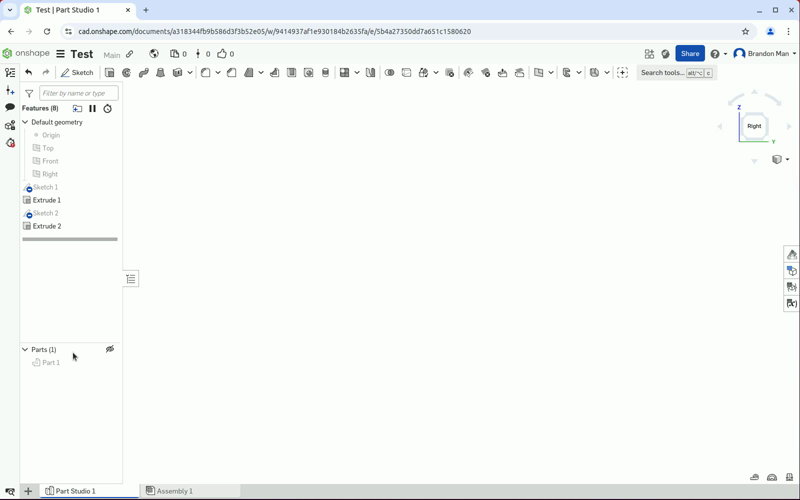
key(shift+y)
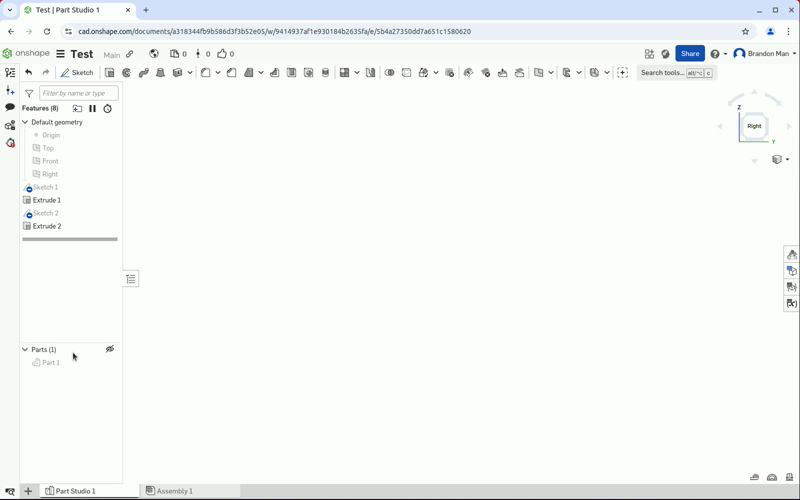
key(shift+s)
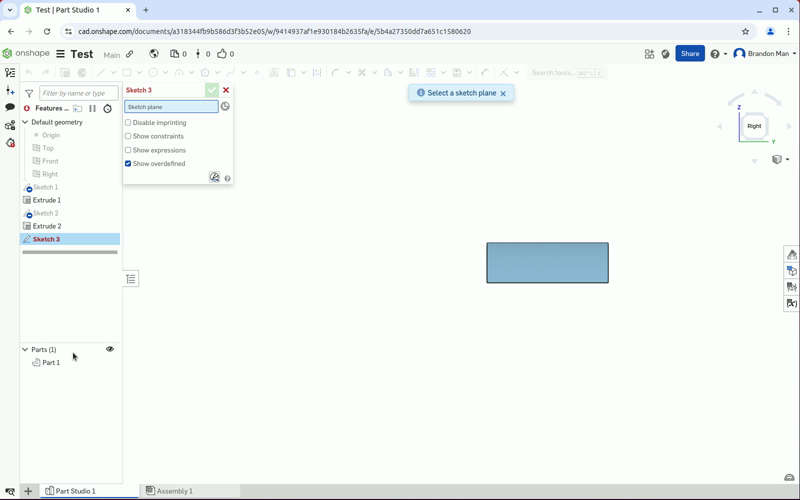
mouse_move(73, 176)
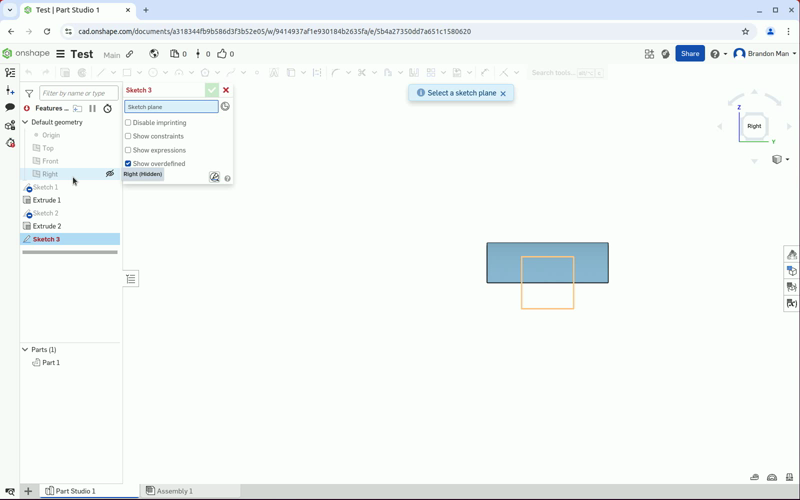
click(73, 176)
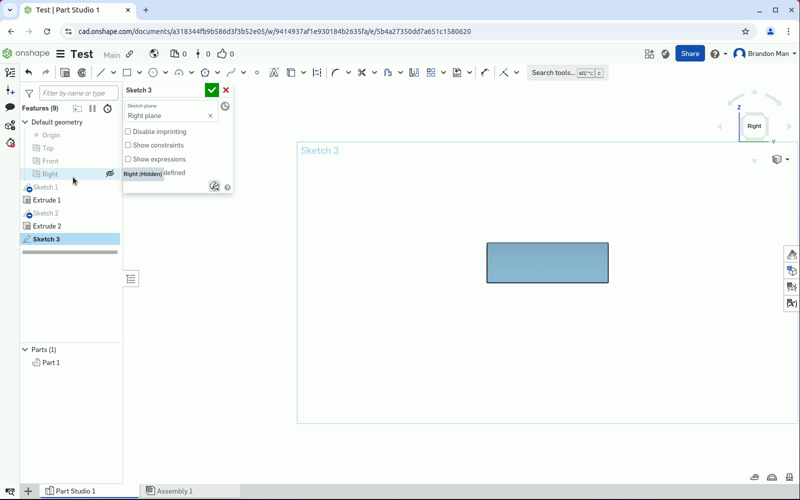
mouse_move(73, 352)
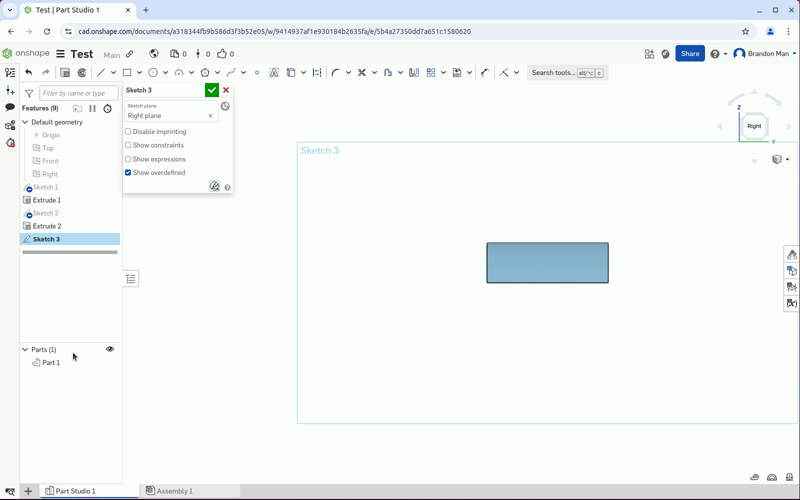
key(y)
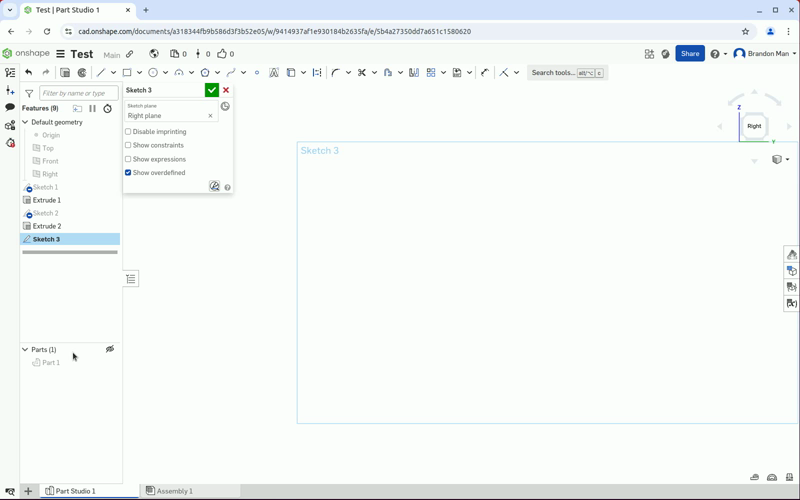
key(l)
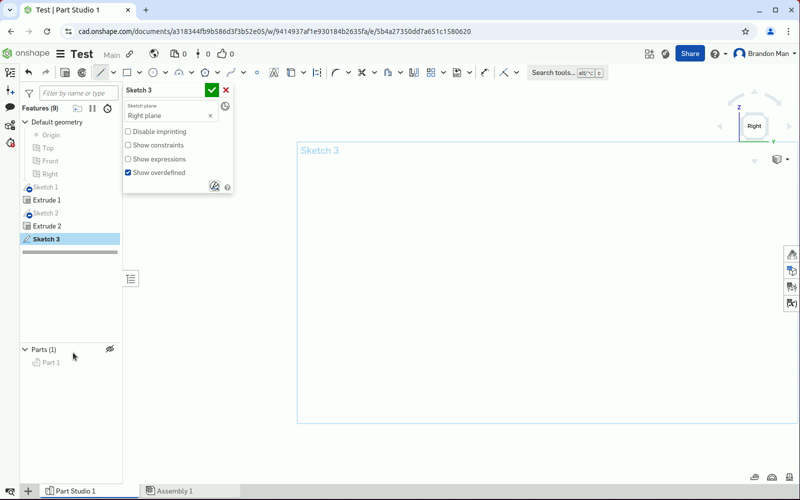
key_down(shift)
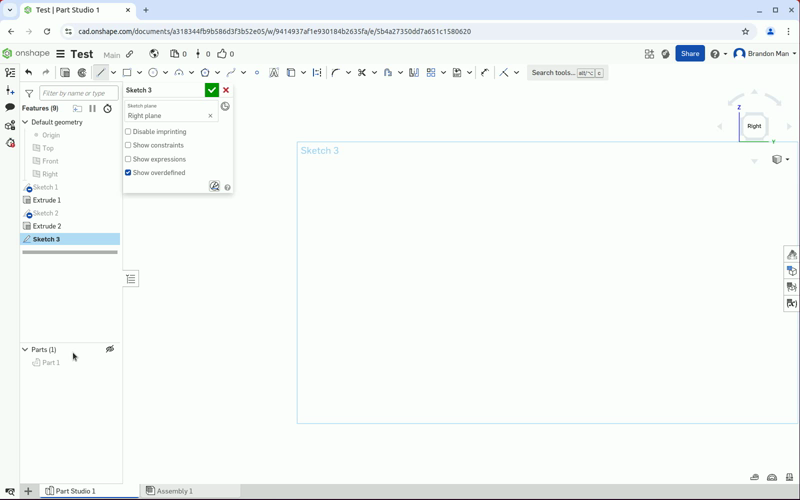
mouse_move(426, 284)
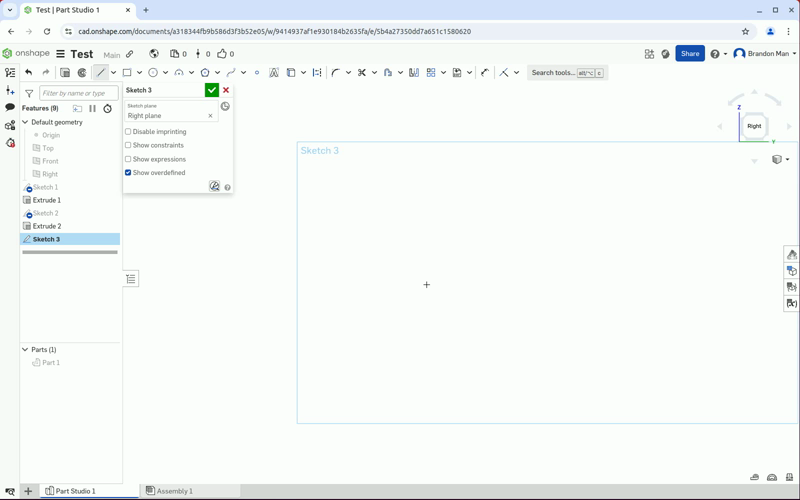
click(426, 284)
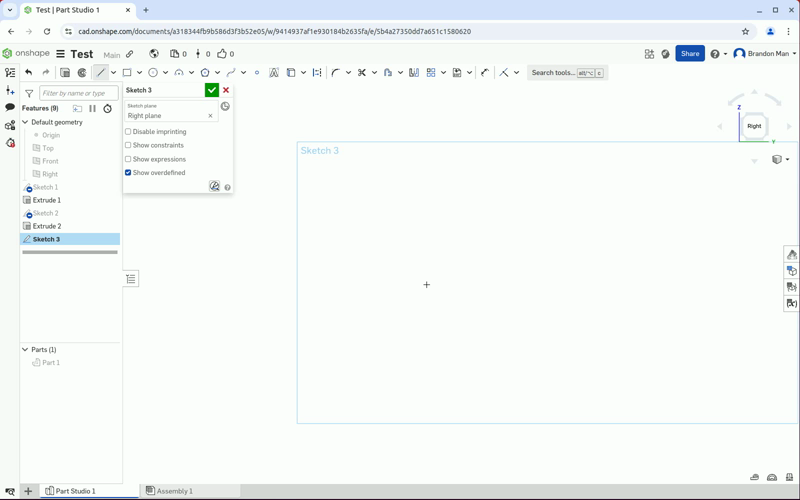
key_up(shift)
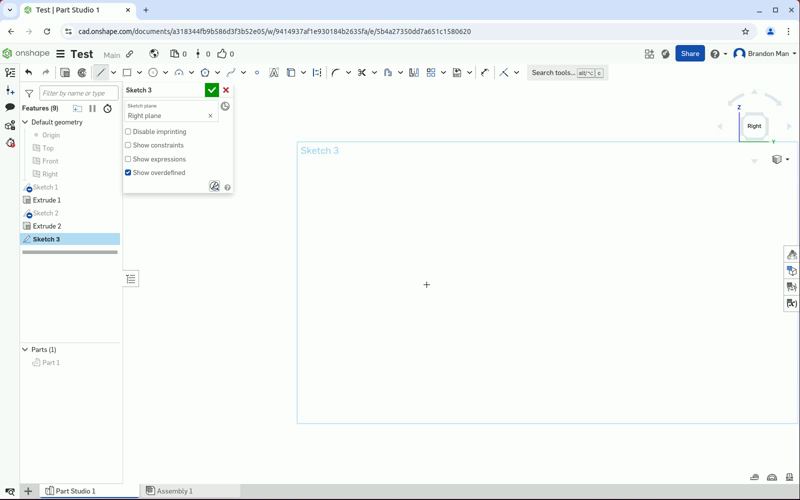
key_down(shift)
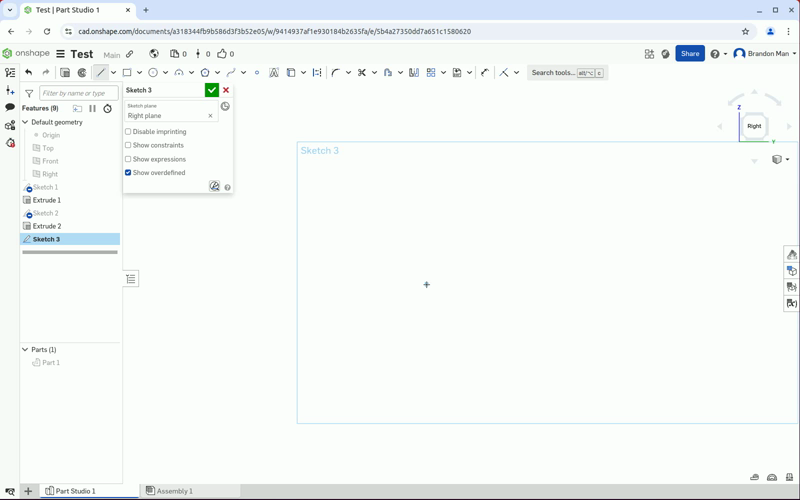
mouse_move(495, 284)
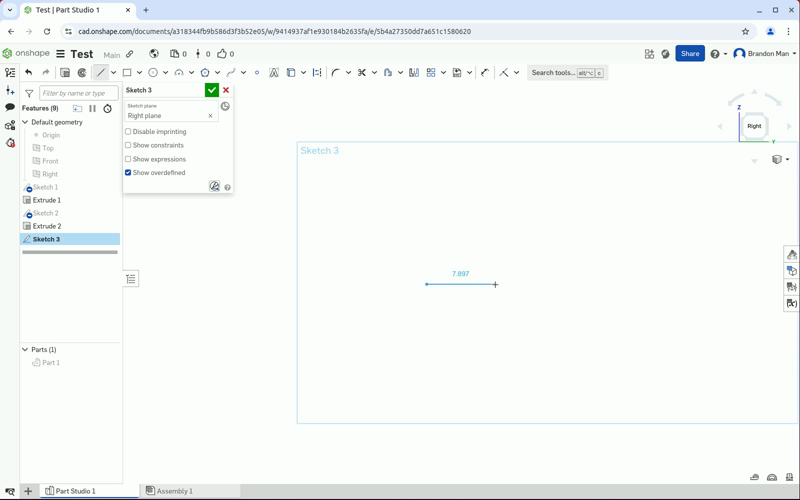
click(495, 284)
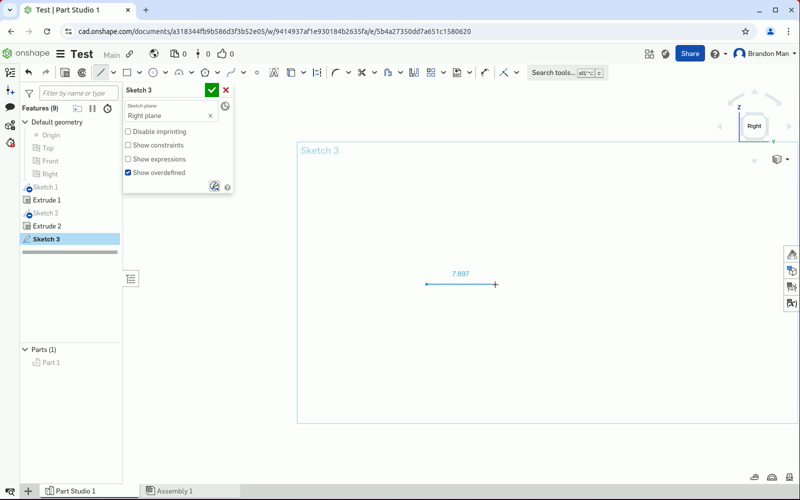
key_up(shift)
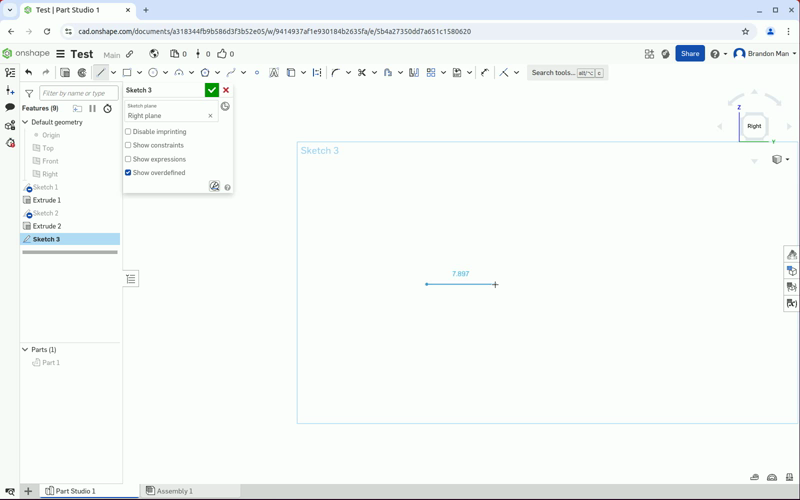
key_down(shift)
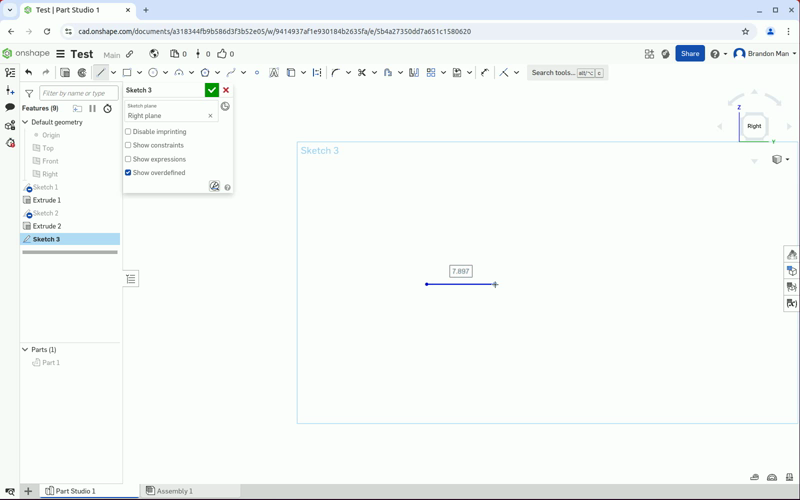
mouse_move(525, 284)
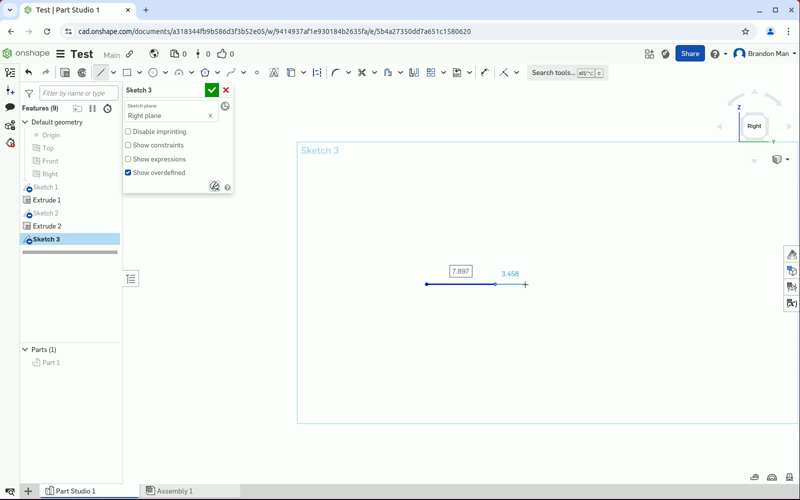
mouse_move(495, 283)
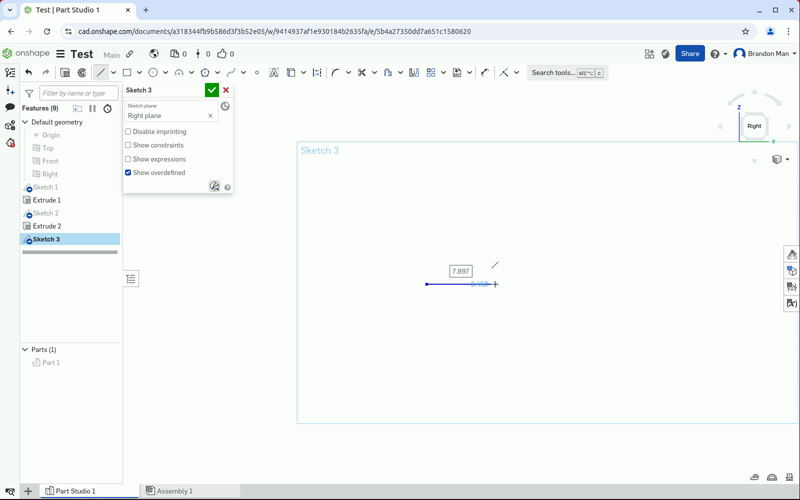
scroll(6)
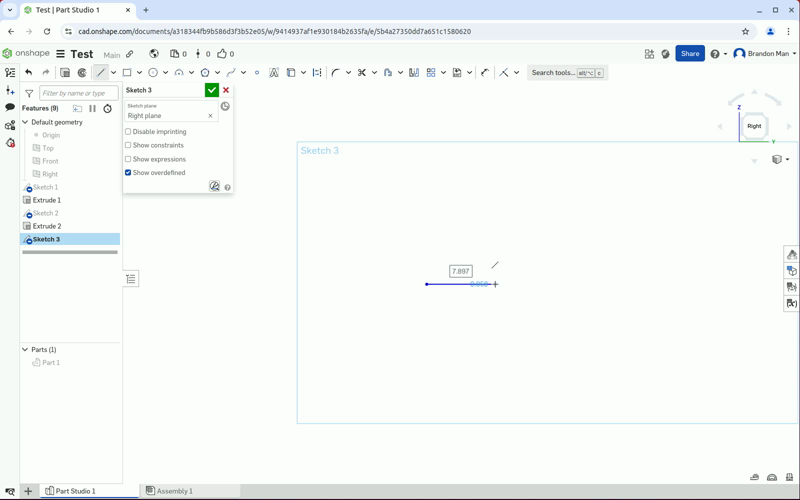
scroll(6)
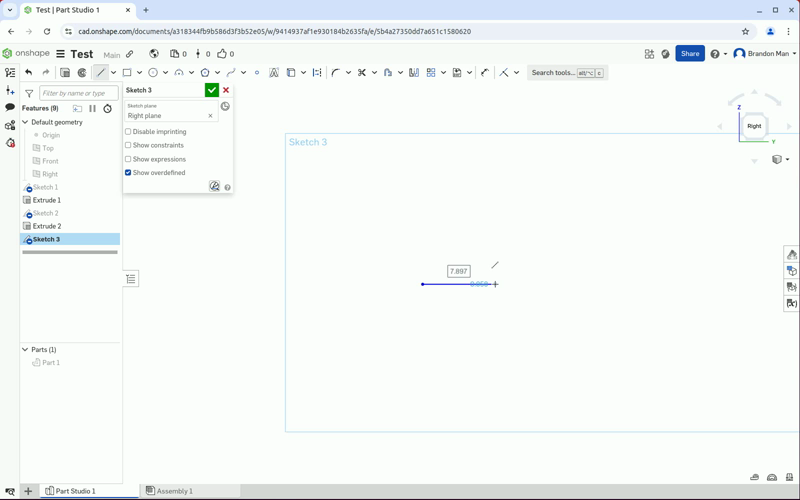
scroll(6)
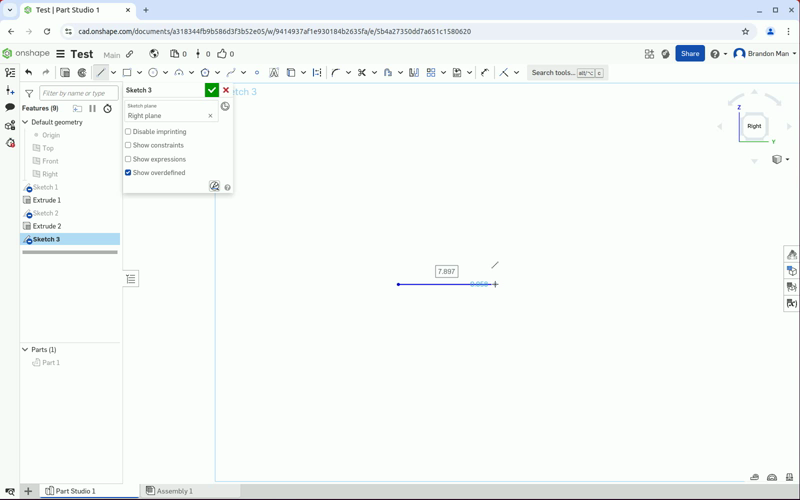
scroll(6)
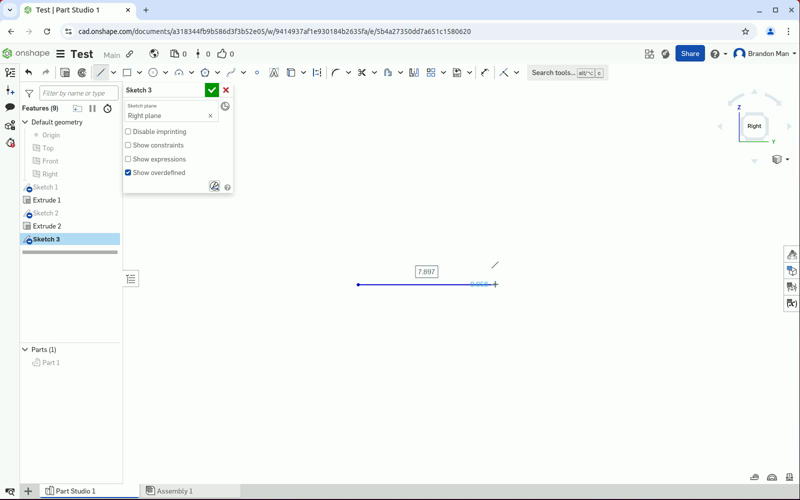
scroll(6)
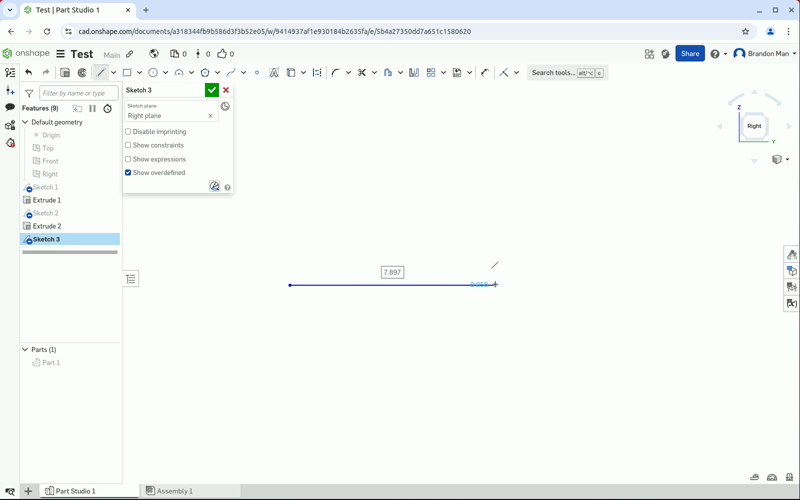
scroll(6)
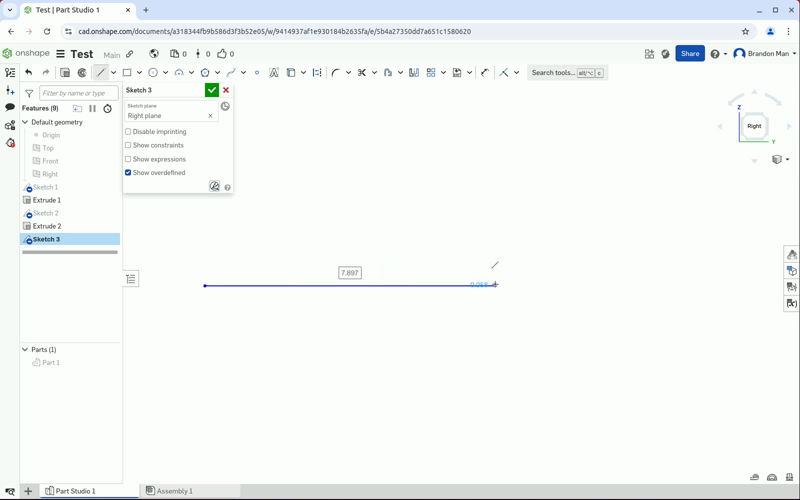
scroll(6)
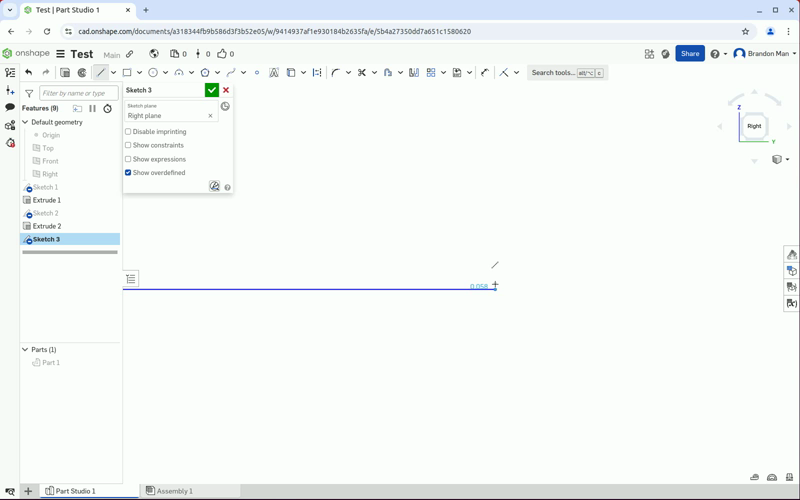
click(495, 283)
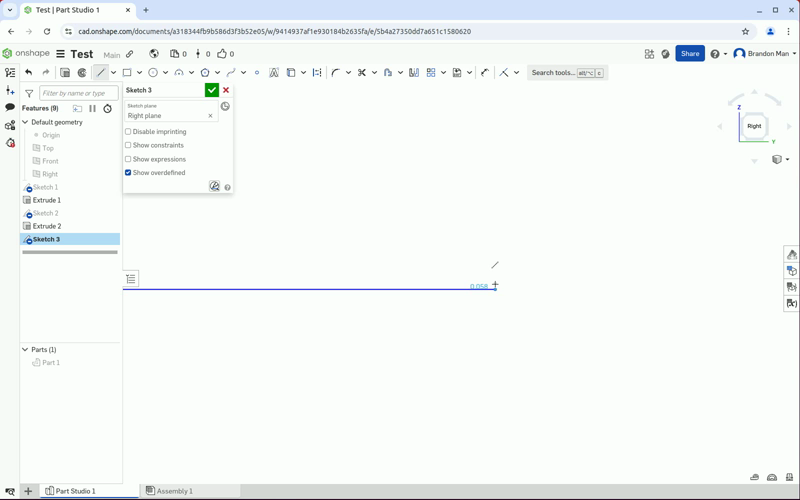
scroll(-6)
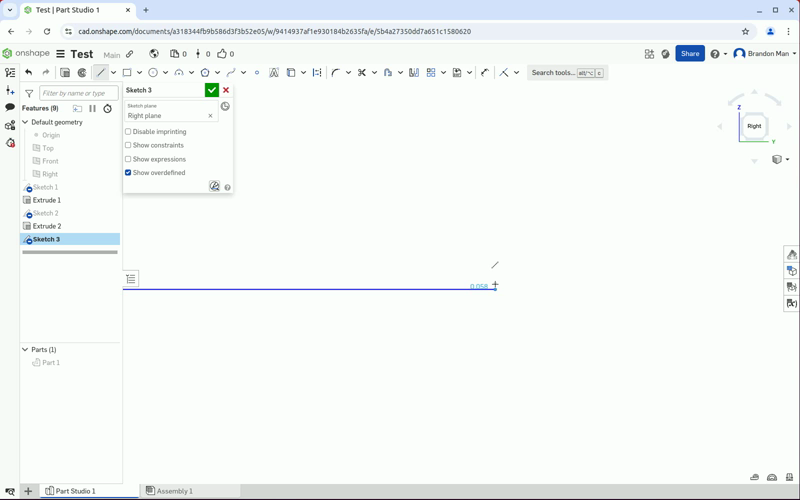
scroll(-6)
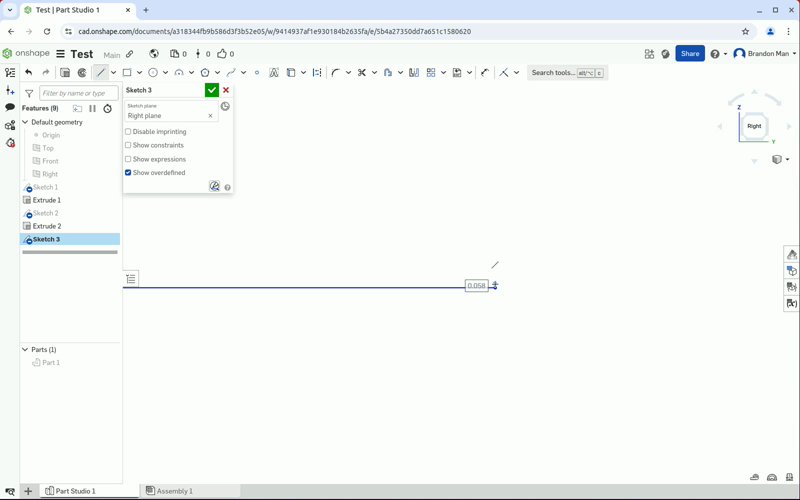
scroll(-6)
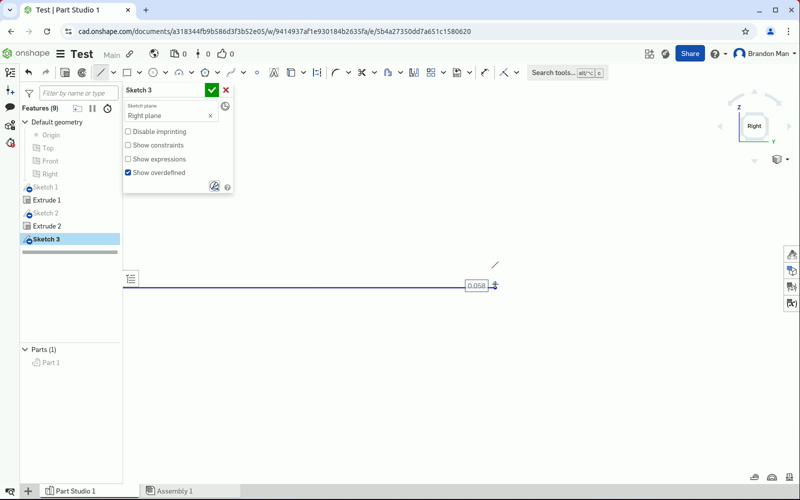
scroll(-6)
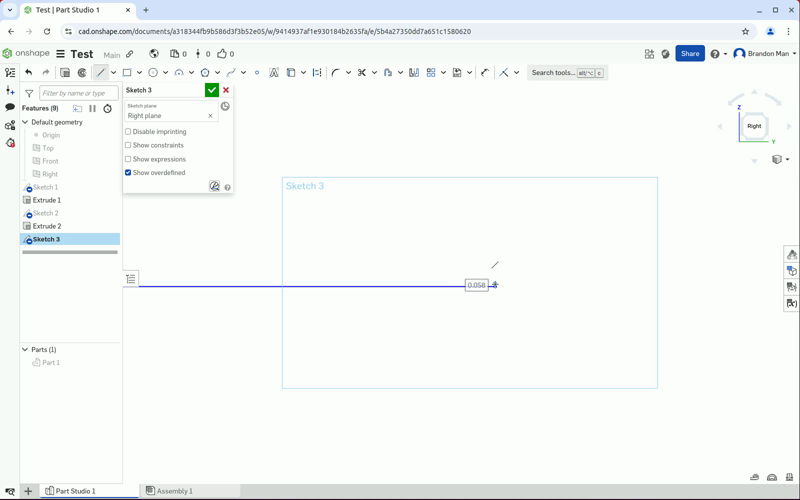
scroll(-6)
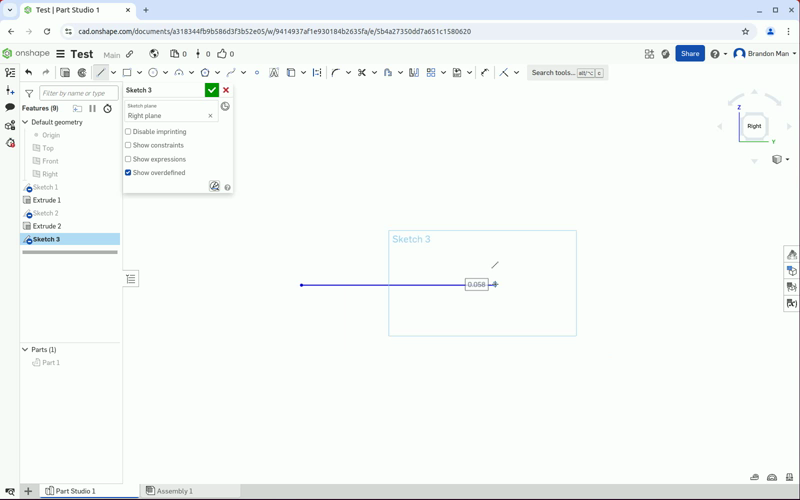
scroll(-6)
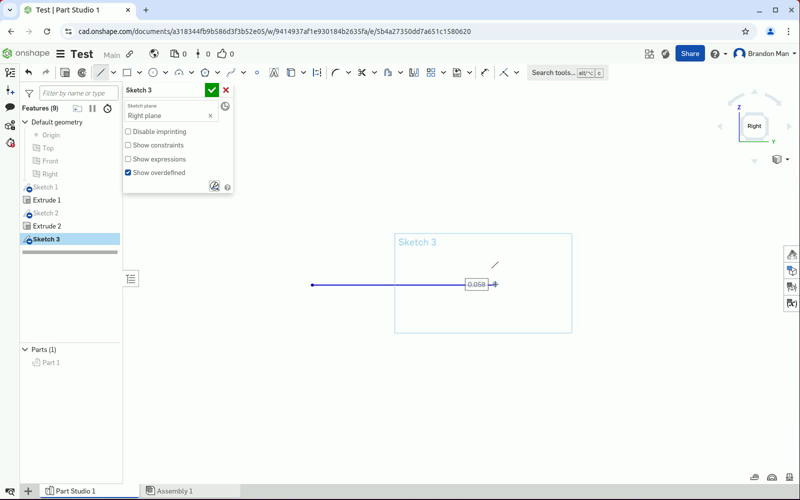
scroll(-6)
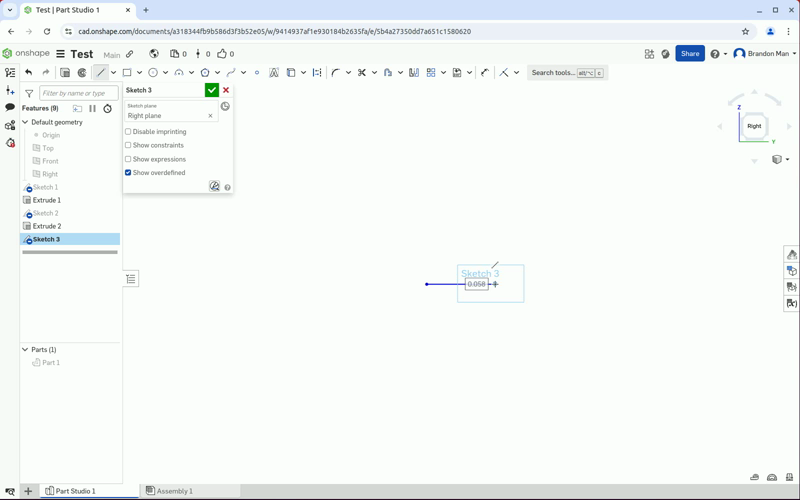
key_up(shift)
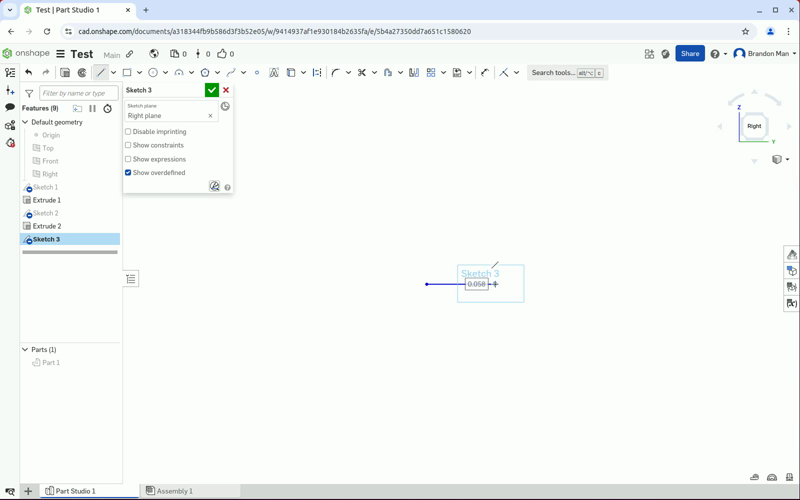
key_down(shift)
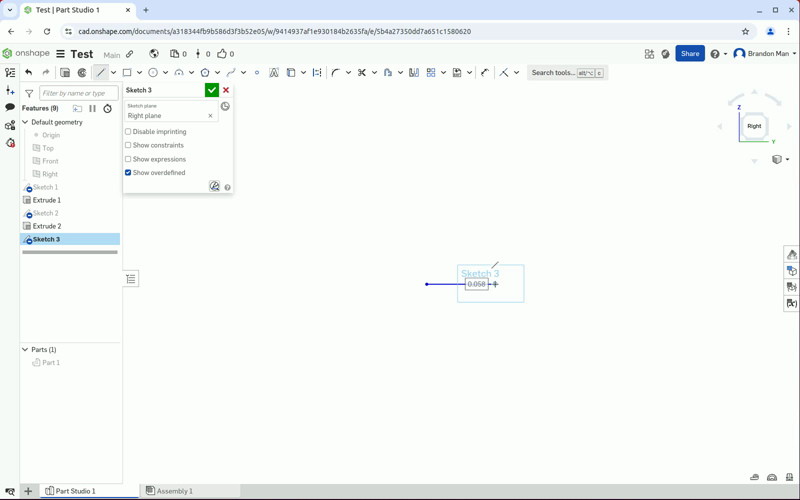
mouse_move(426, 283)
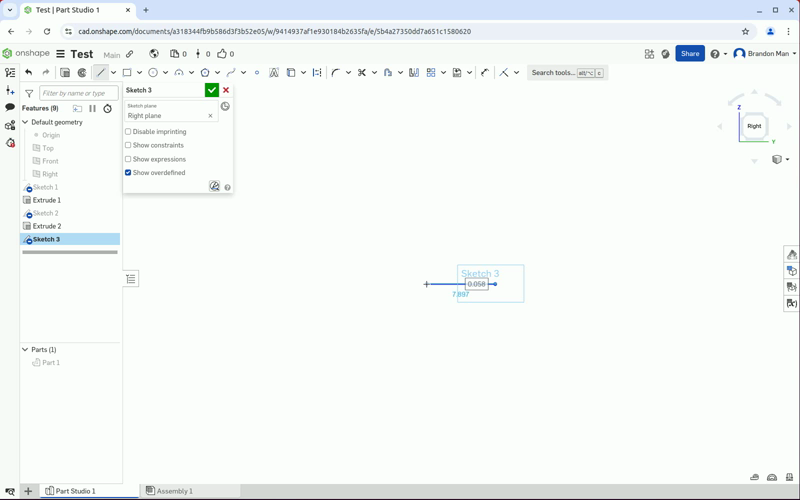
scroll(6)
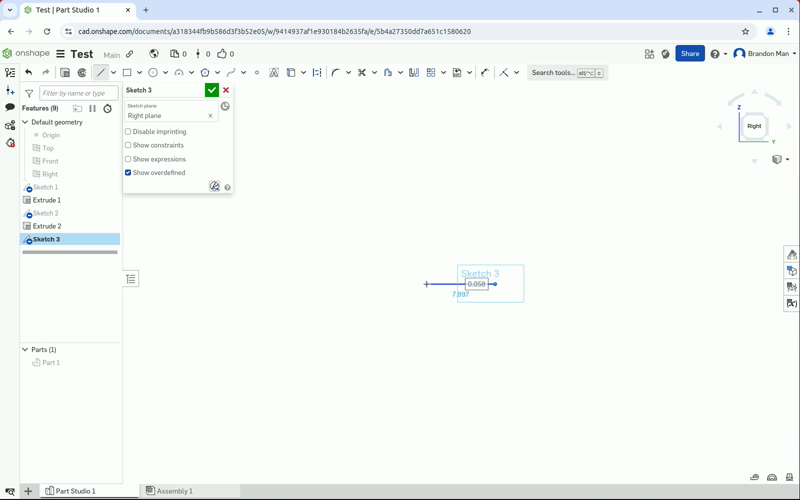
scroll(6)
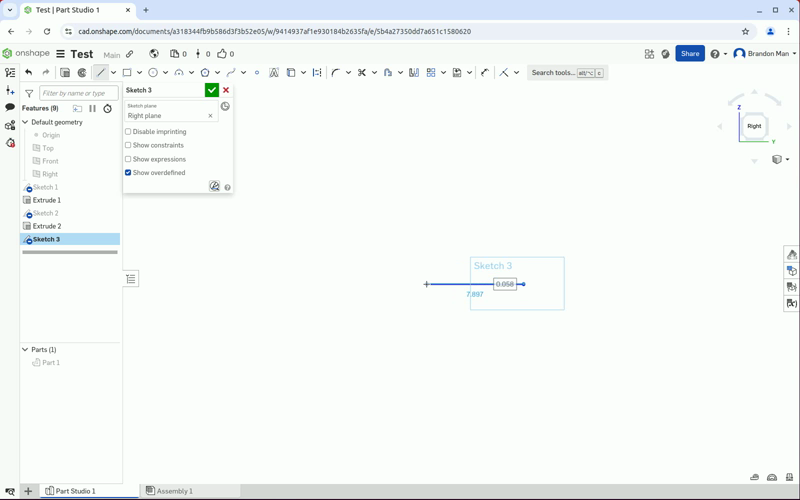
scroll(6)
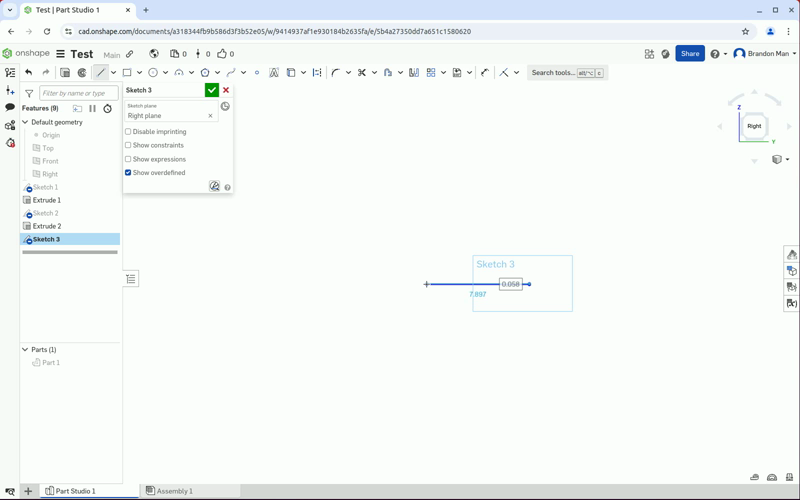
scroll(6)
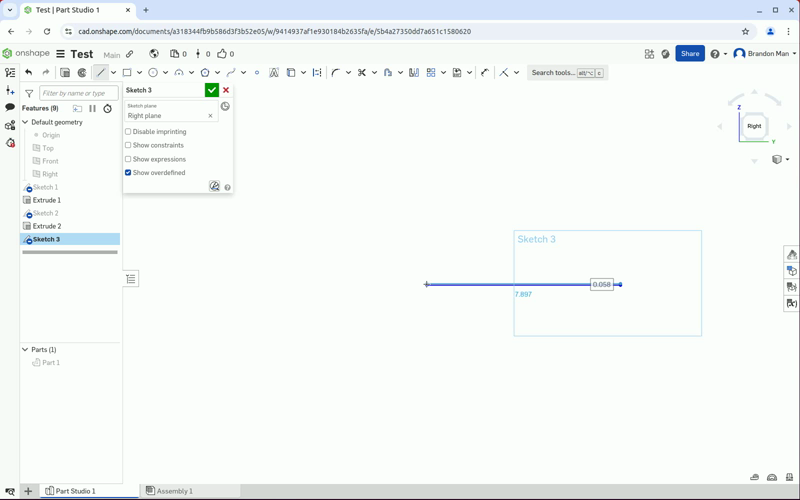
scroll(6)
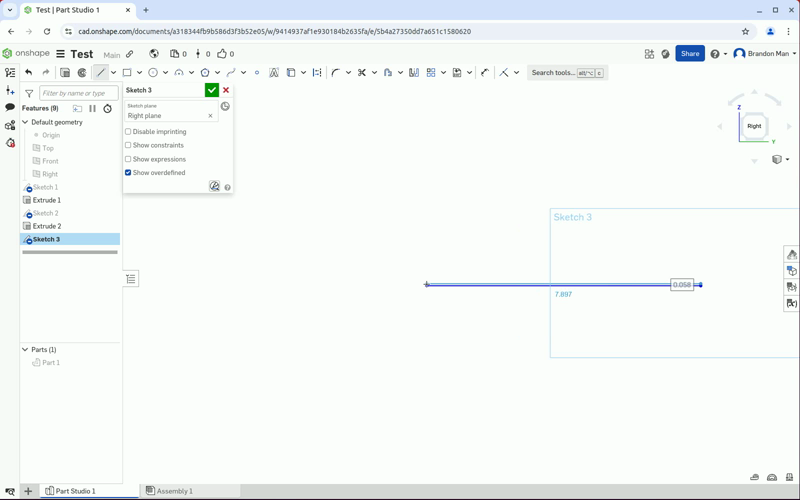
scroll(6)
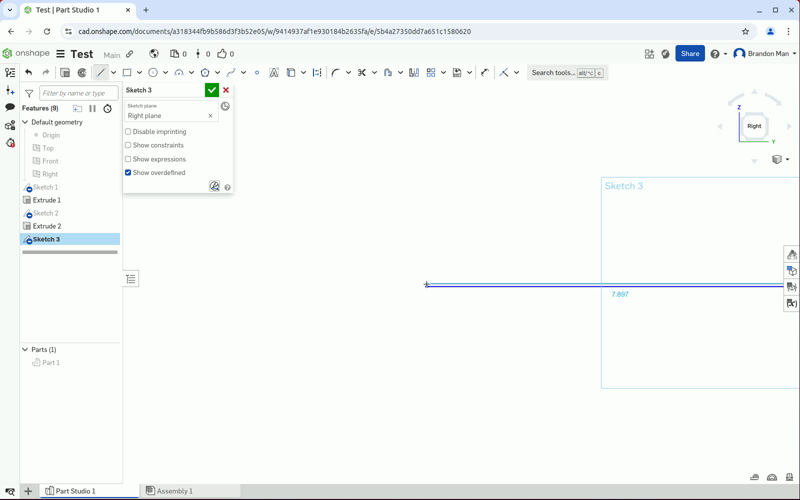
scroll(6)
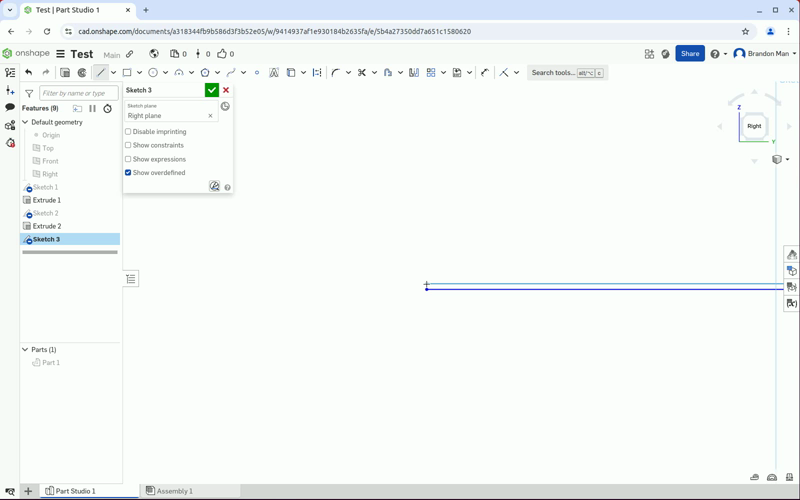
click(426, 283)
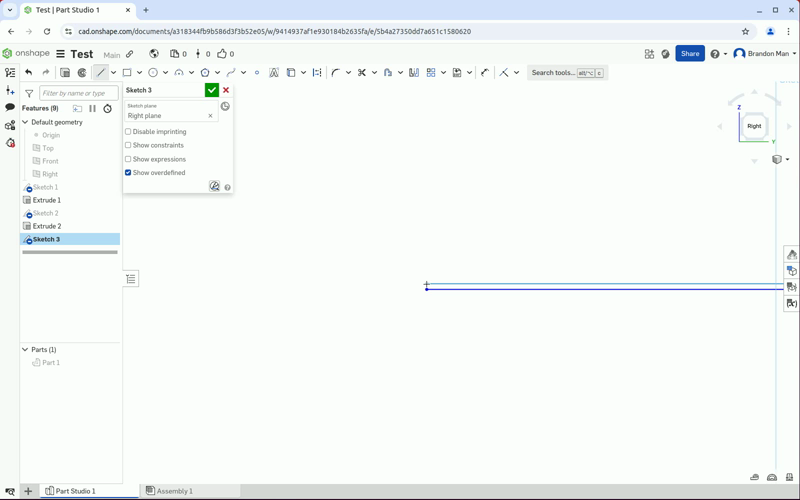
scroll(-6)
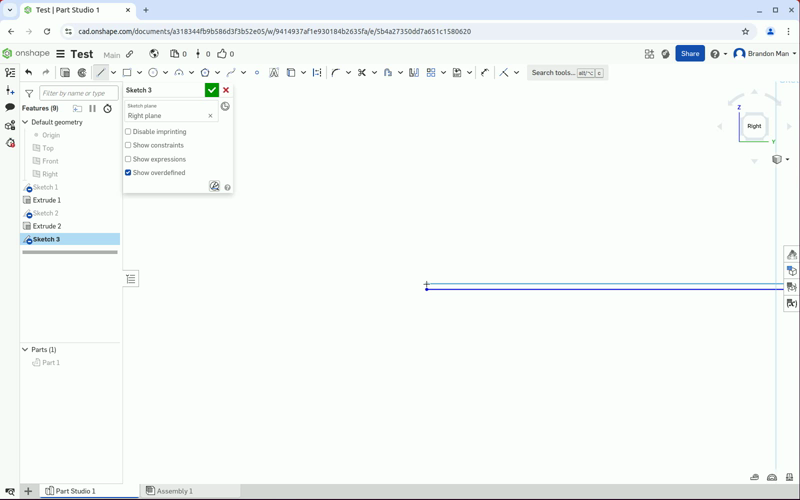
scroll(-6)
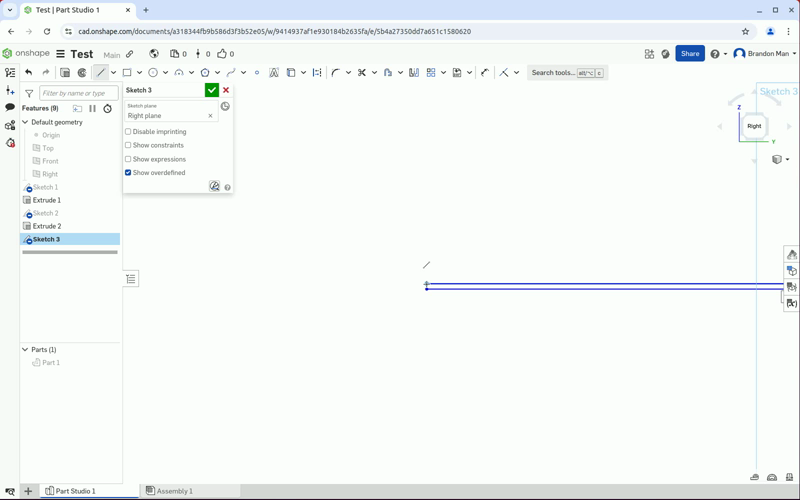
scroll(-6)
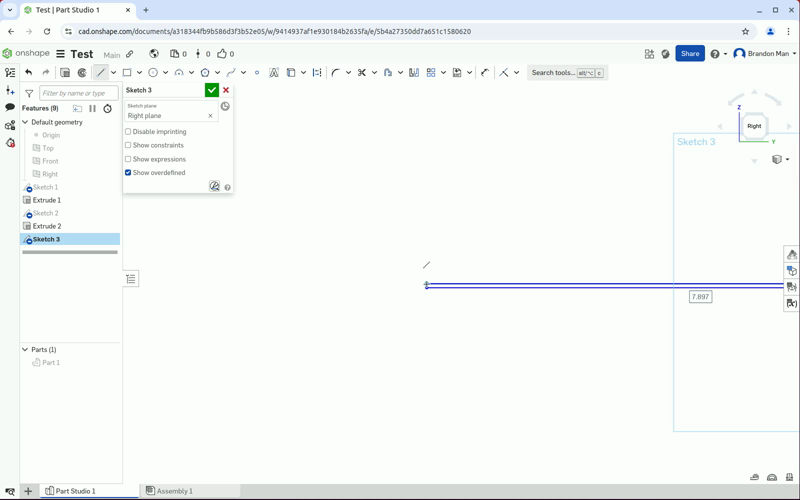
scroll(-6)
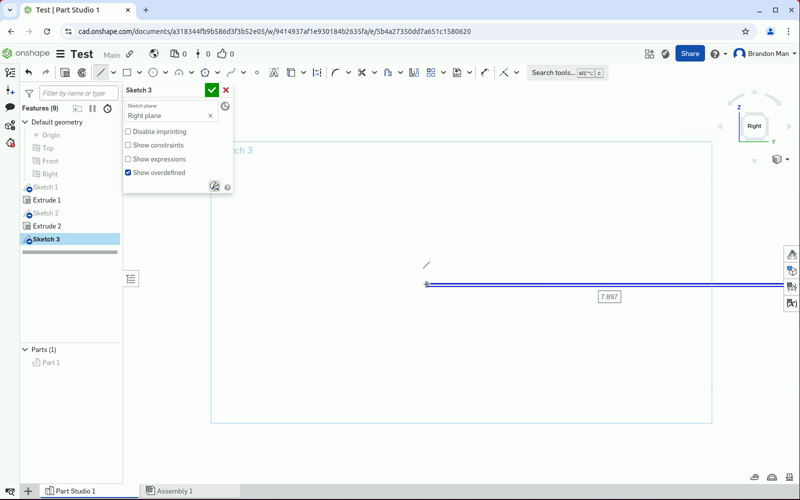
scroll(-6)
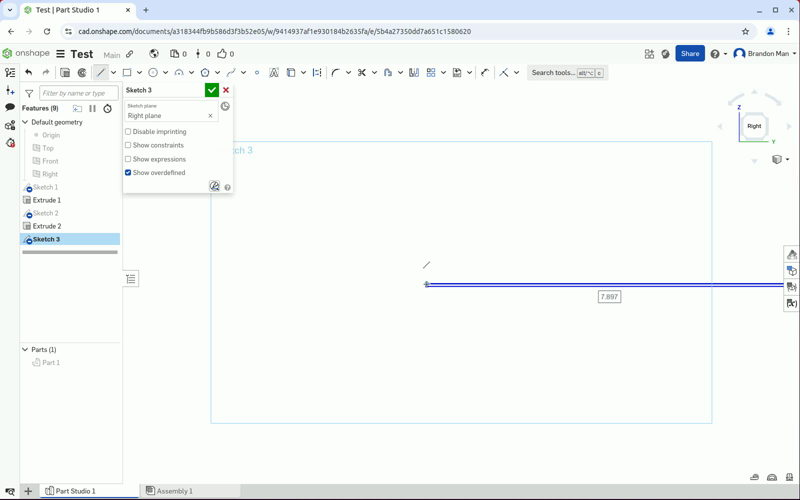
scroll(-6)
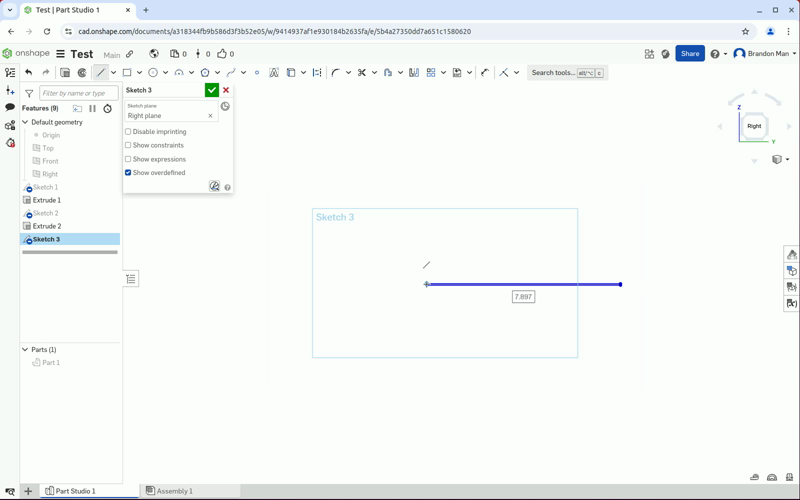
scroll(-6)
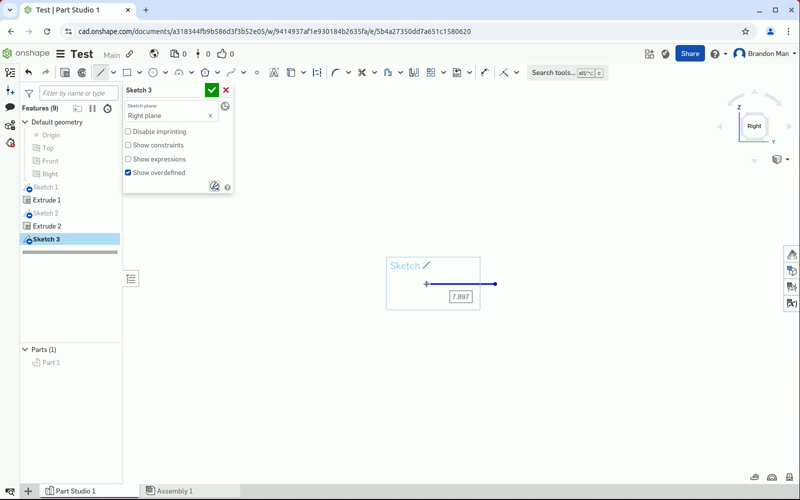
key_up(shift)
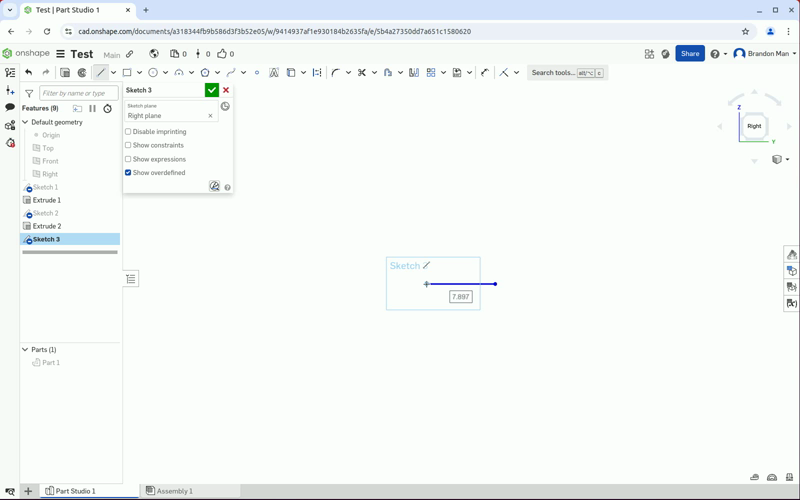
mouse_move(456, 283)
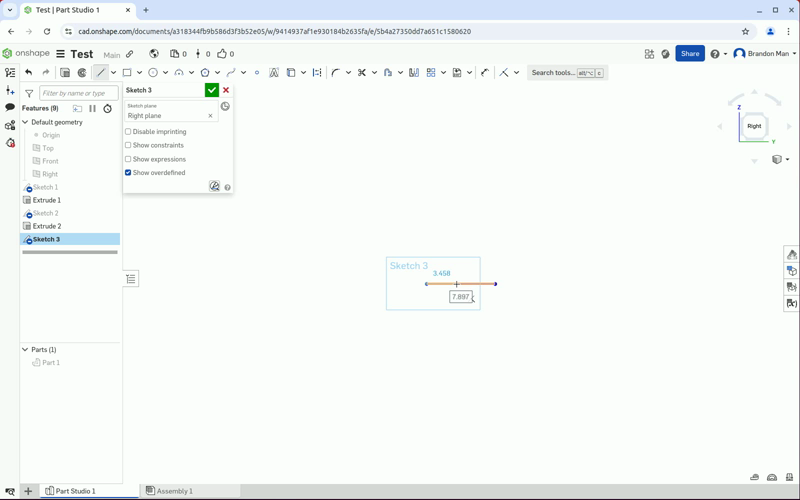
key_down(shift)
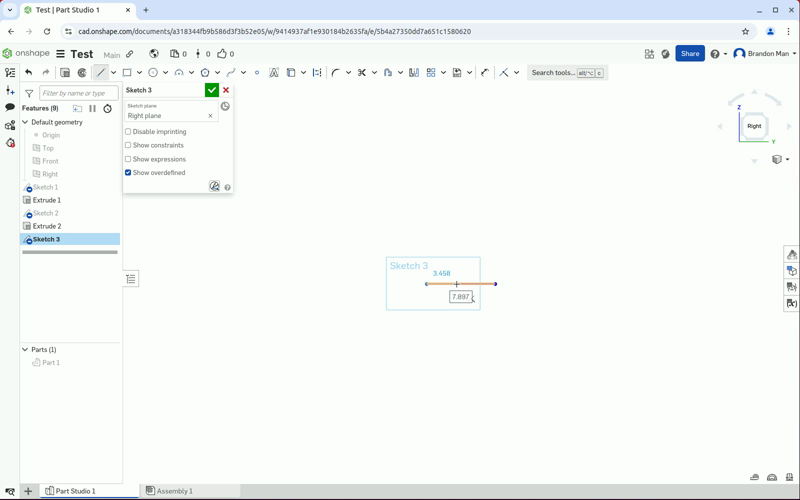
mouse_move(426, 284)
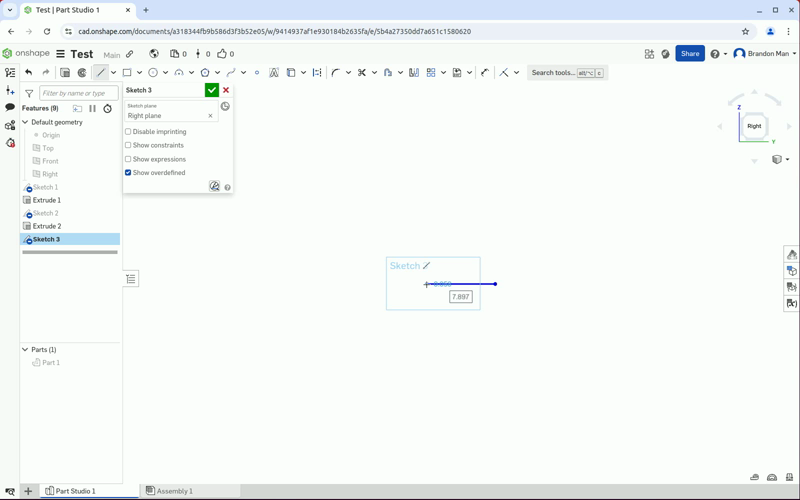
scroll(6)
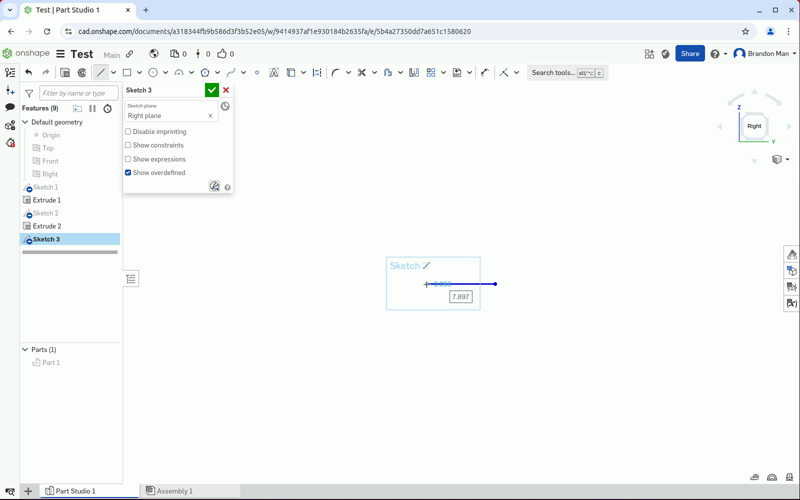
scroll(6)
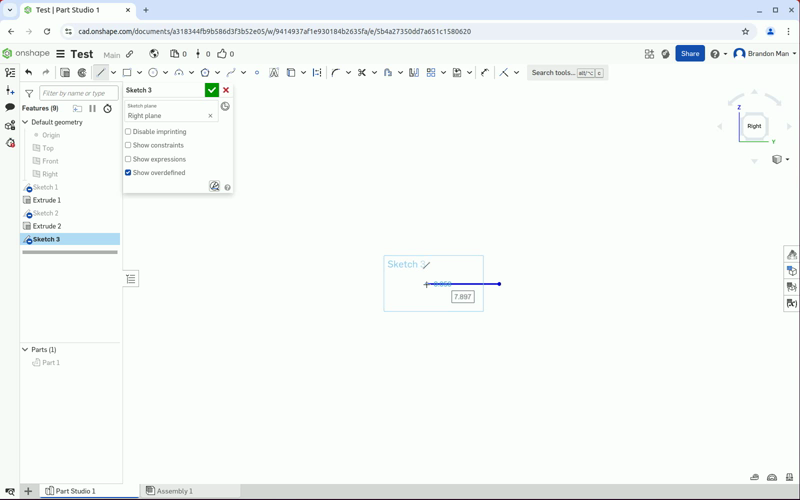
scroll(6)
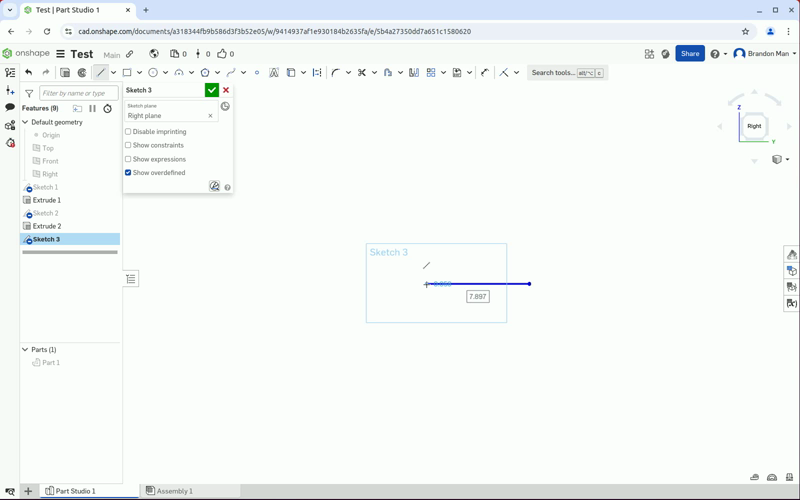
scroll(6)
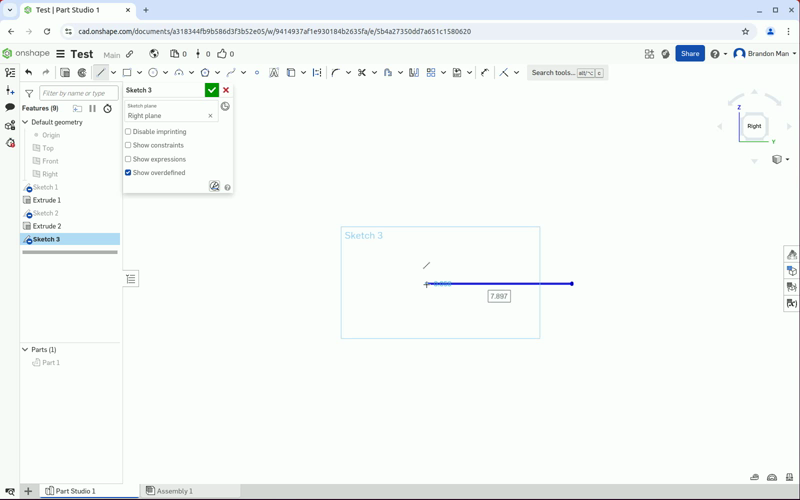
scroll(6)
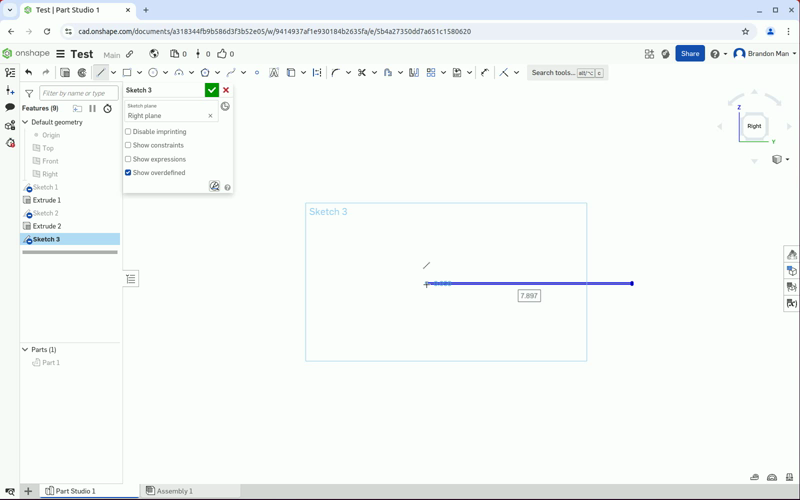
scroll(6)
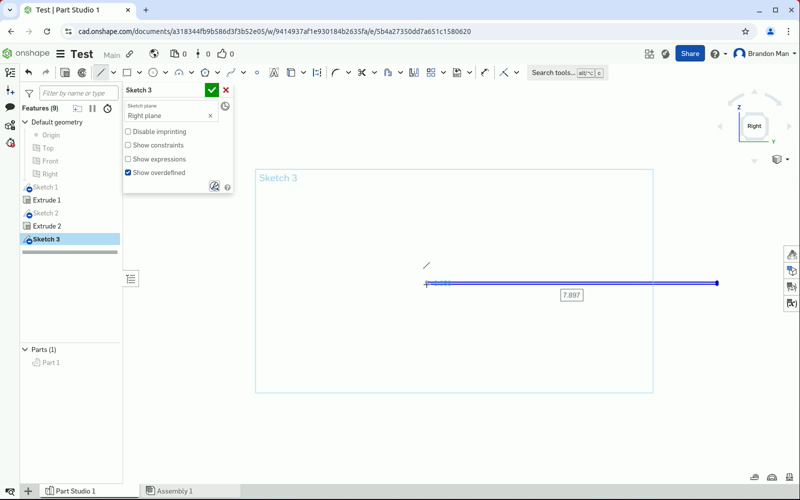
scroll(6)
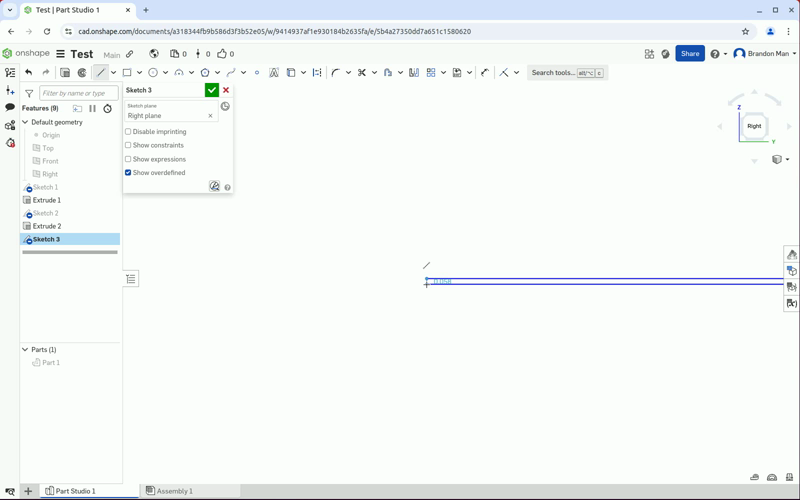
key_up(shift)
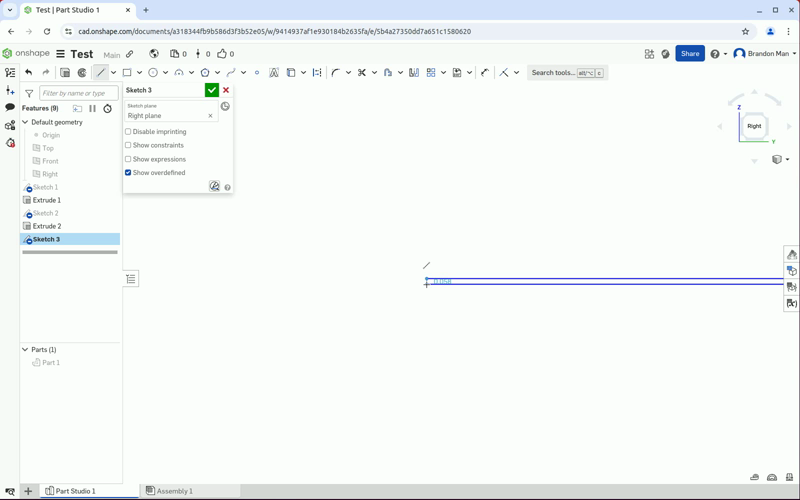
click(426, 284)
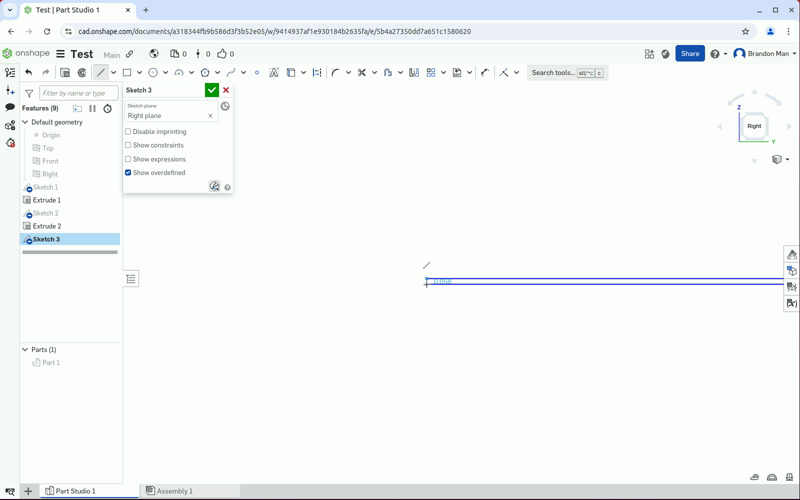
scroll(-6)
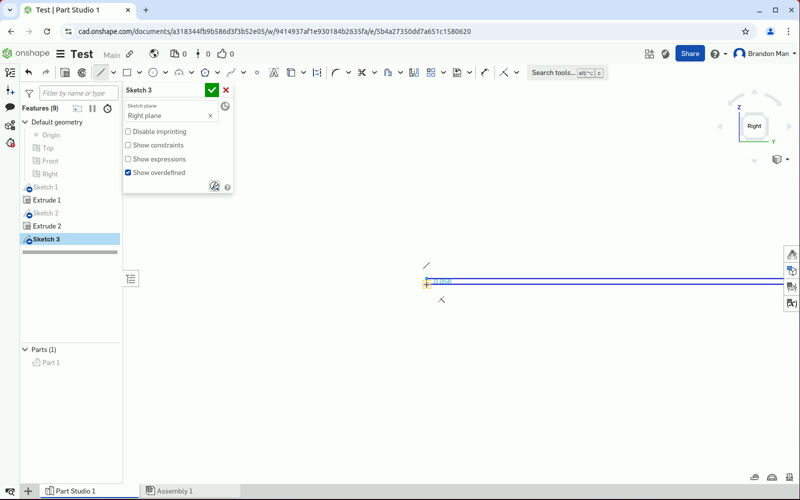
scroll(-6)
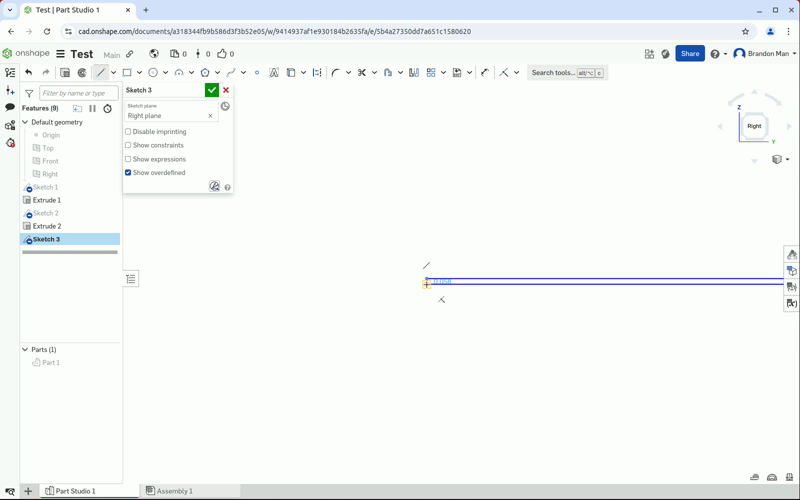
scroll(-6)
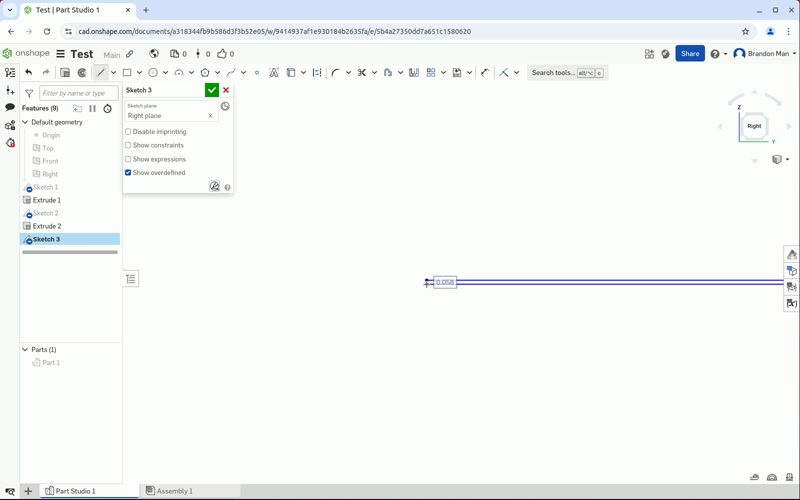
scroll(-6)
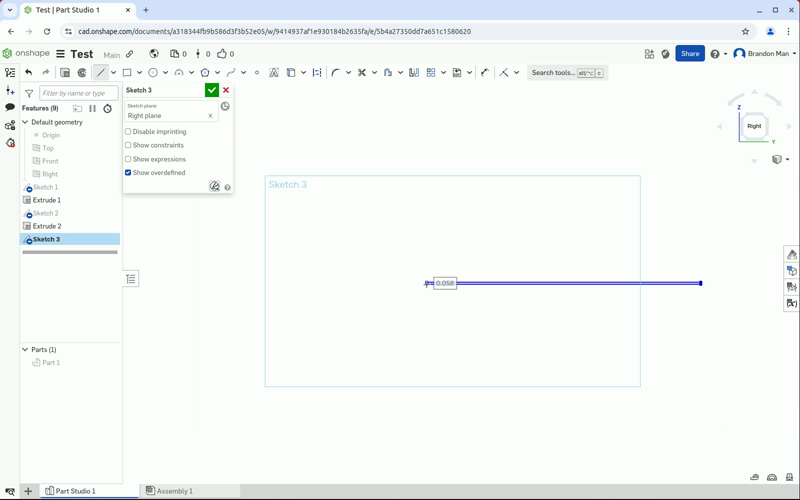
scroll(-6)
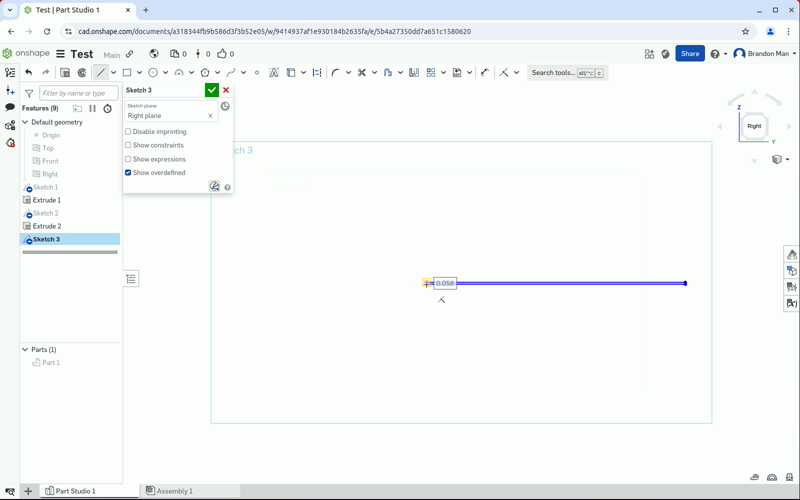
scroll(-6)
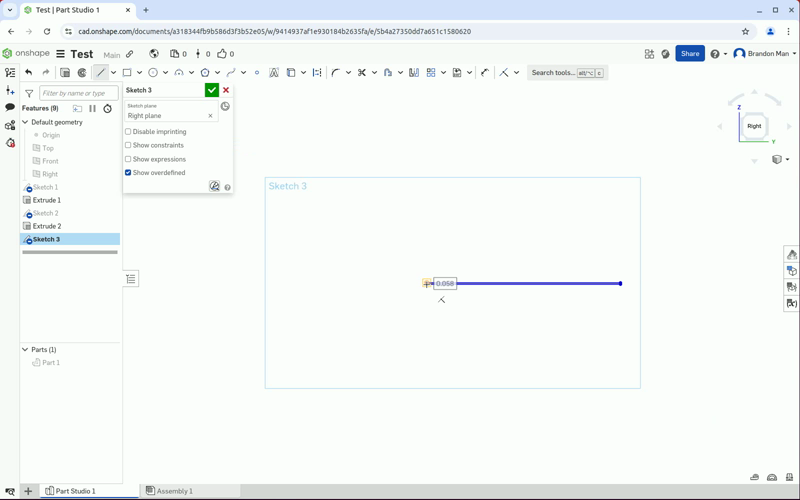
scroll(-6)
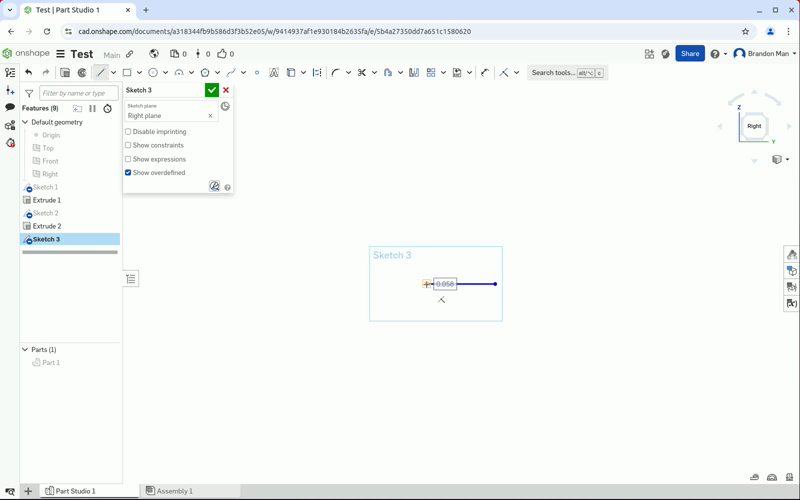
key(esc)
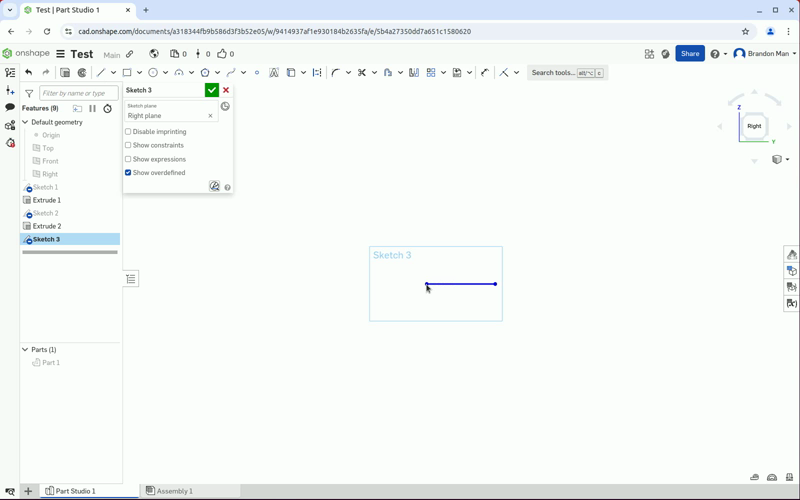
mouse_move(481, 283)
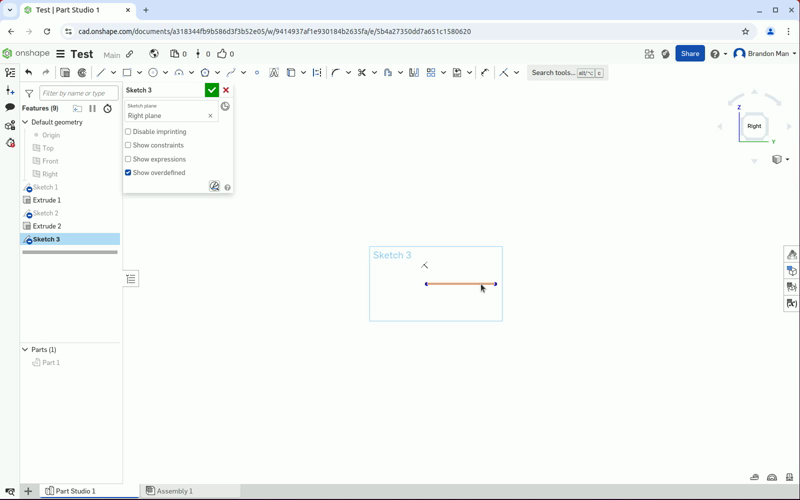
scroll(6)
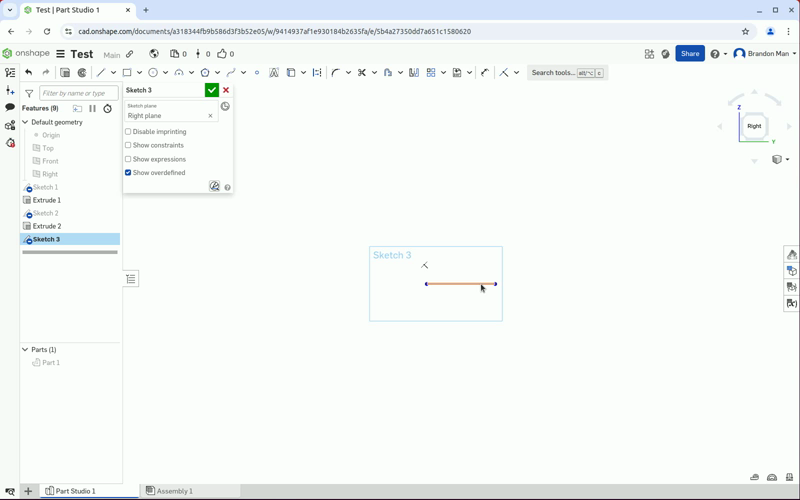
scroll(6)
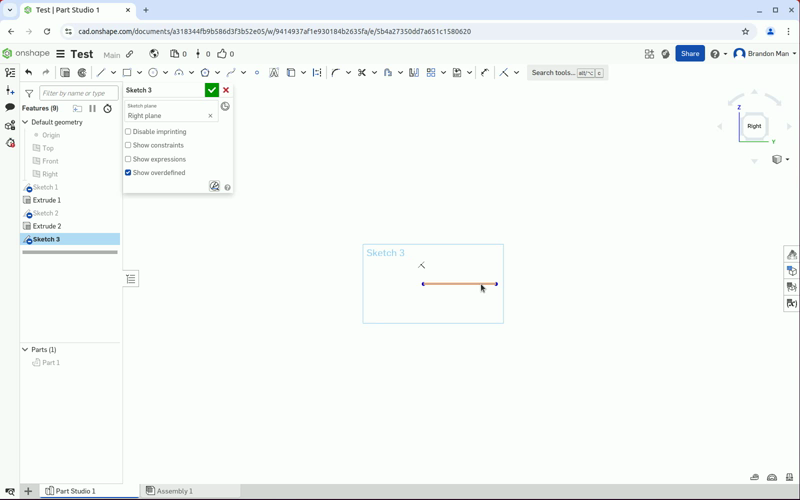
scroll(6)
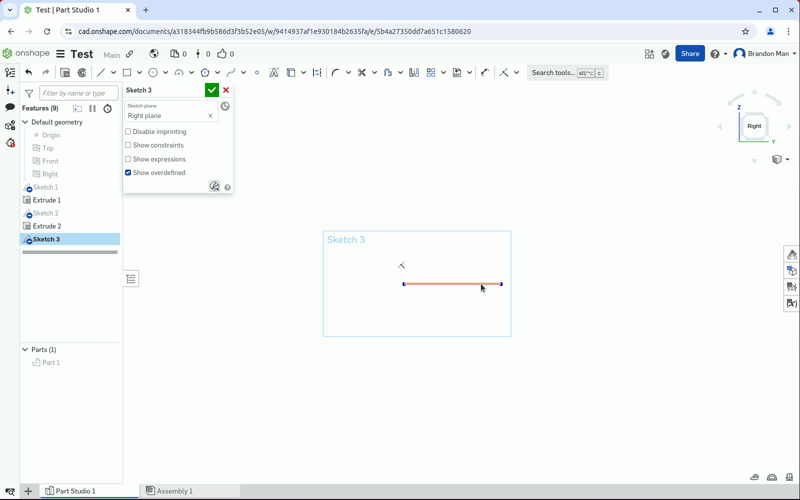
scroll(6)
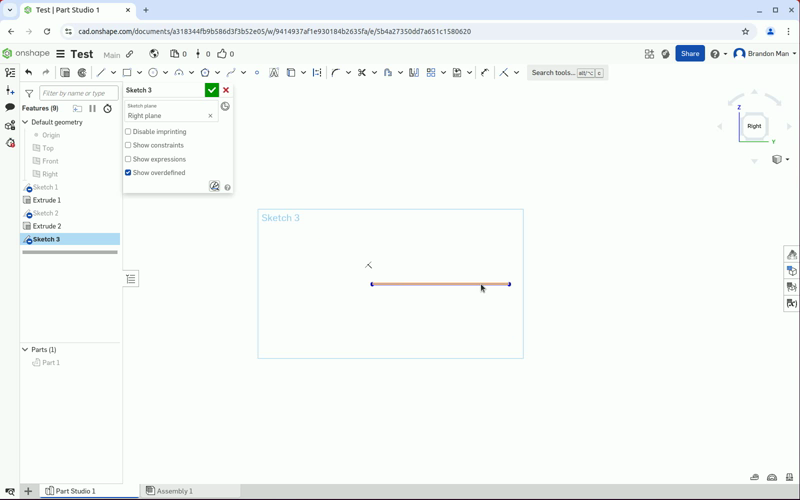
scroll(6)
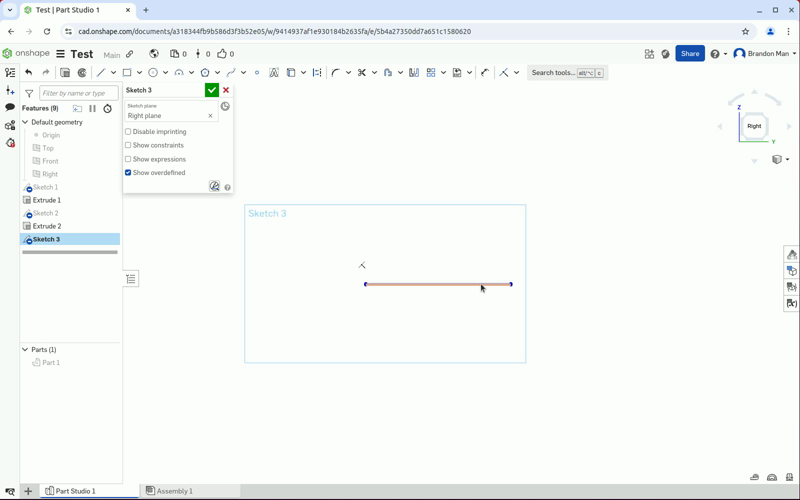
scroll(6)
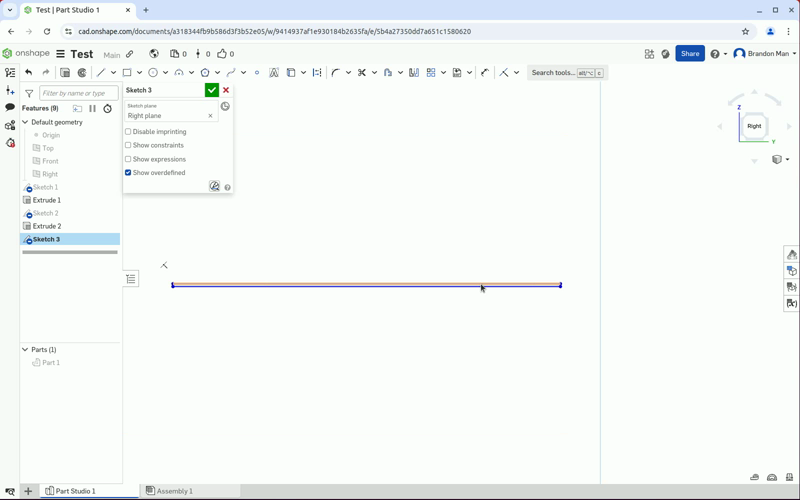
scroll(6)
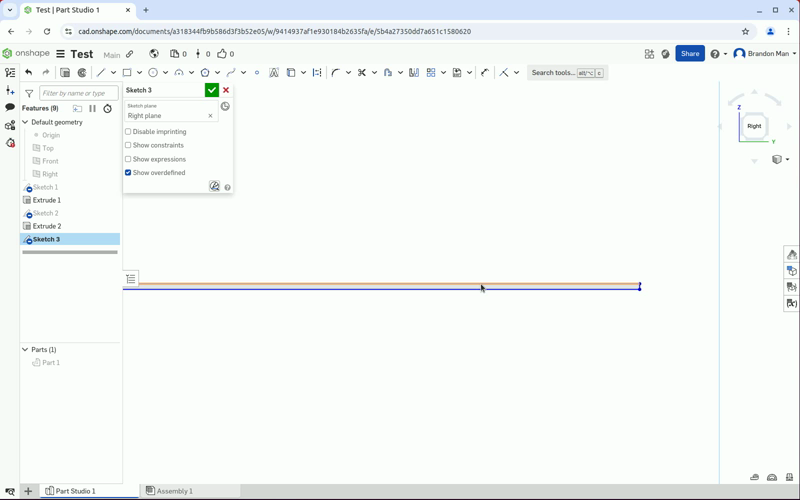
click(481, 283)
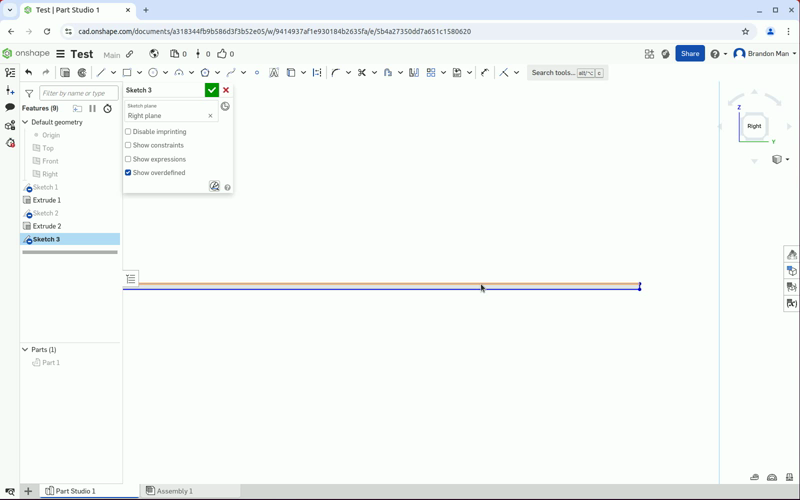
scroll(-6)
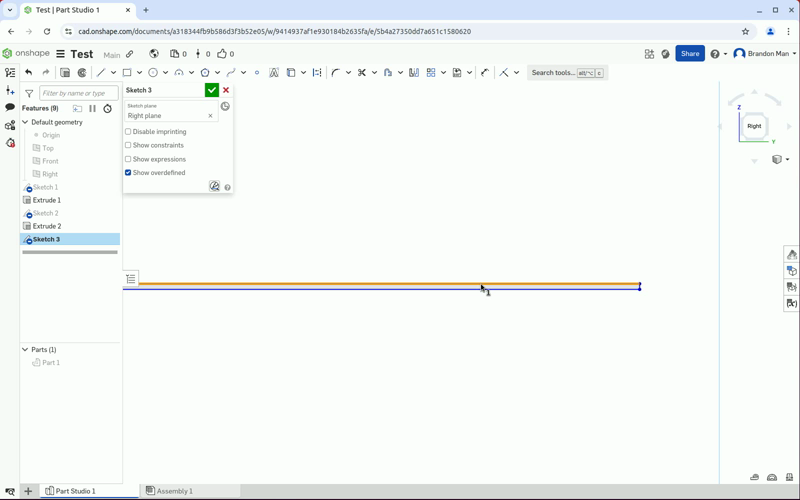
scroll(-6)
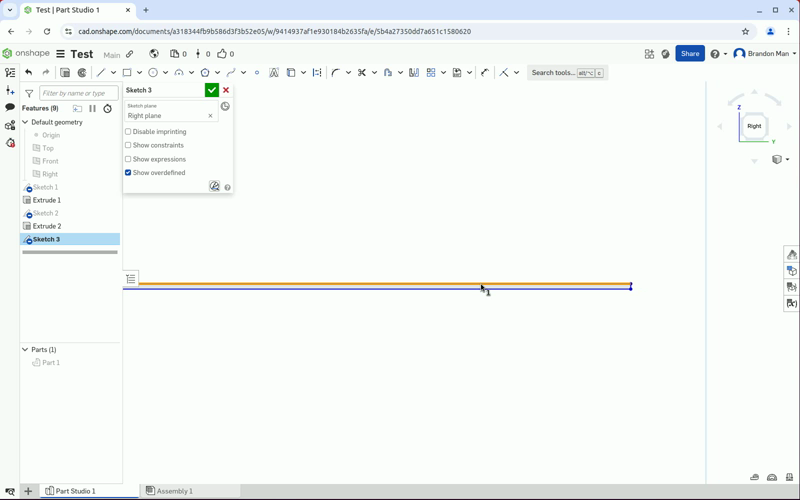
scroll(-6)
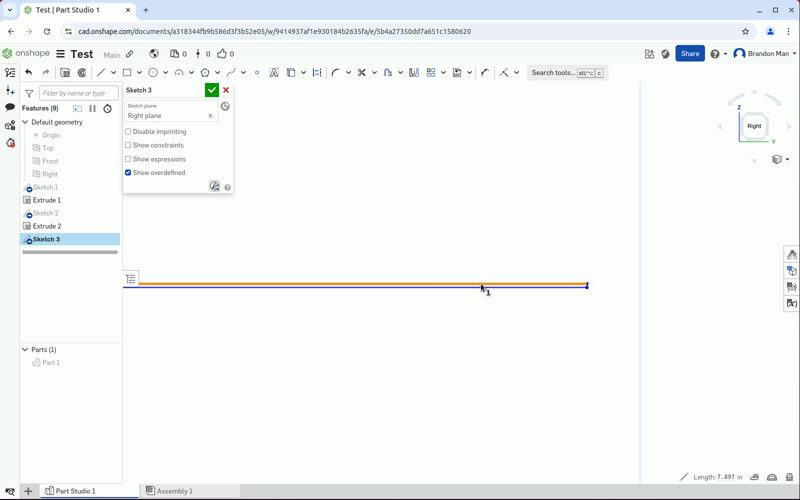
scroll(-6)
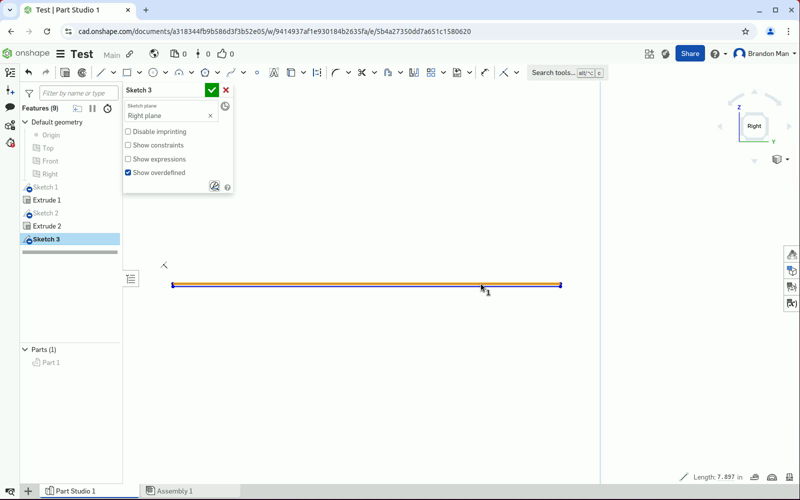
scroll(-6)
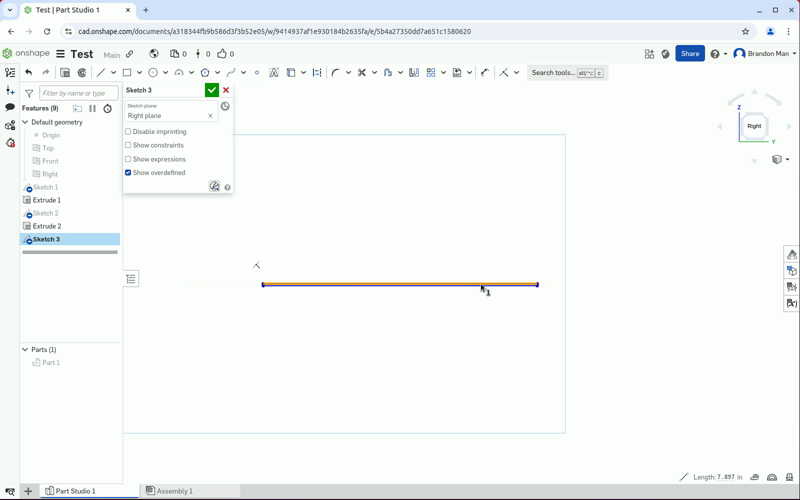
scroll(-6)
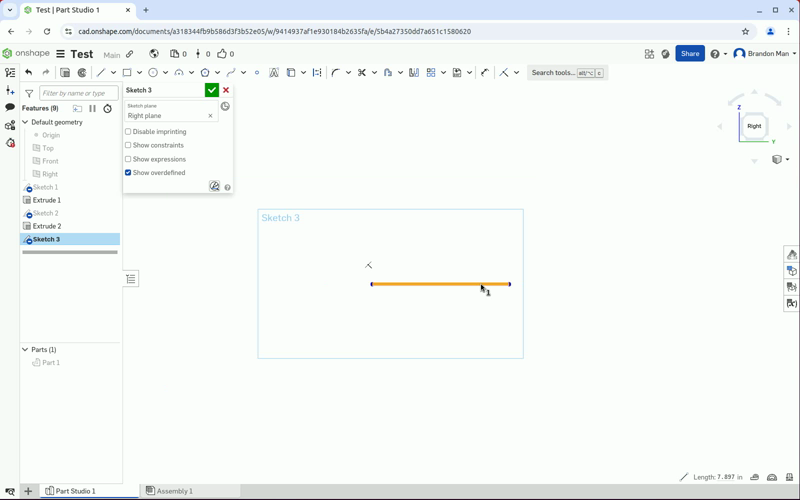
scroll(-6)
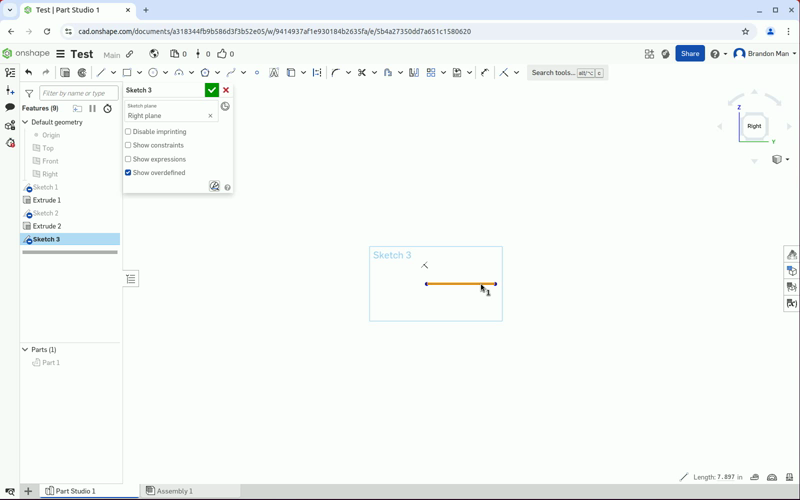
mouse_move(73, 352)
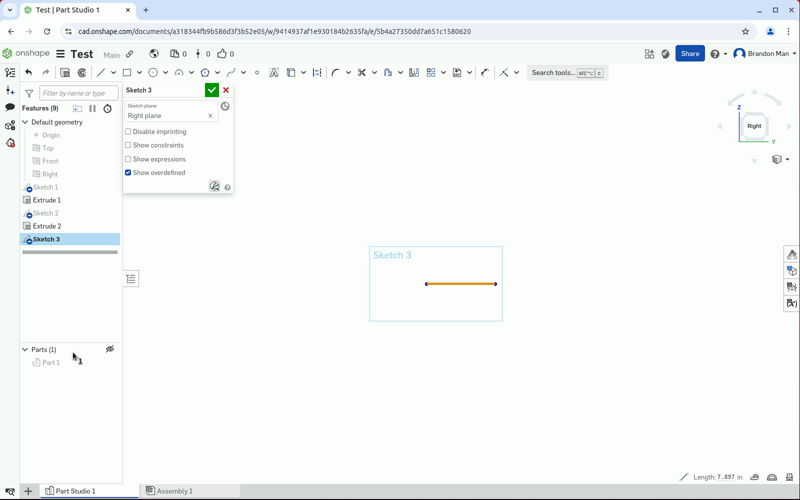
key(shift+y)
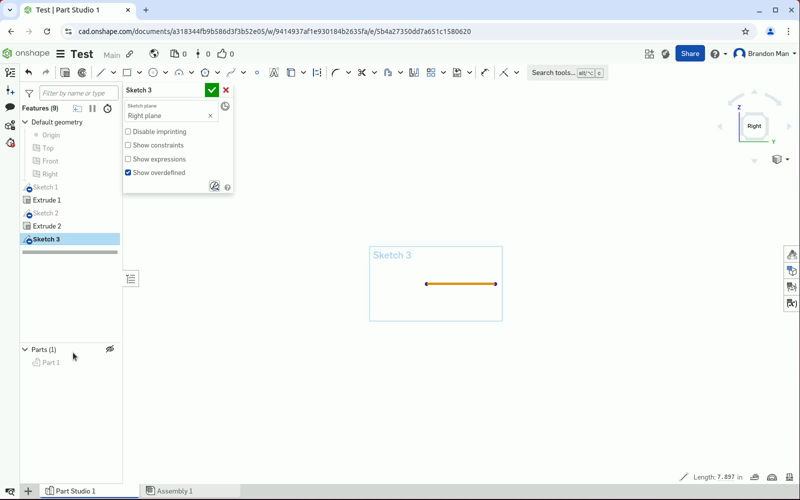
key(shift+e)
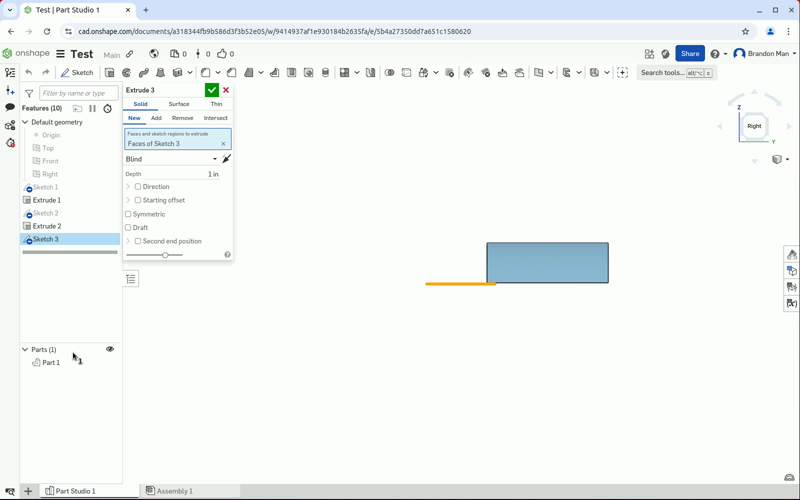
mouse_move(143, 106)
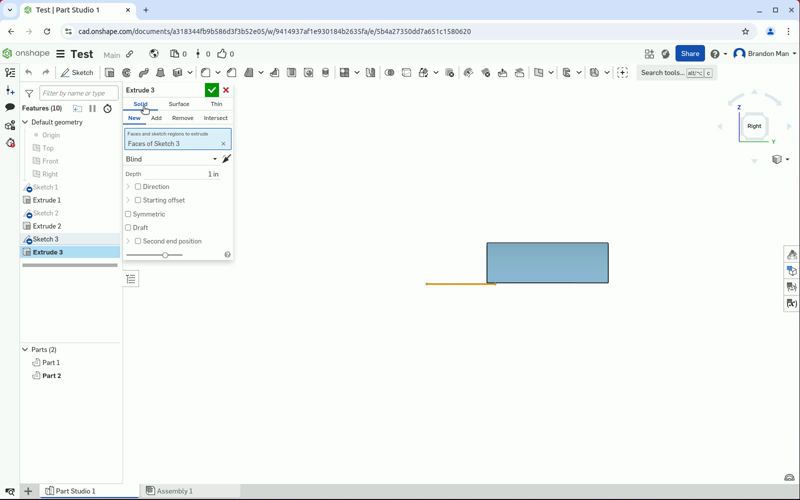
click(143, 106)
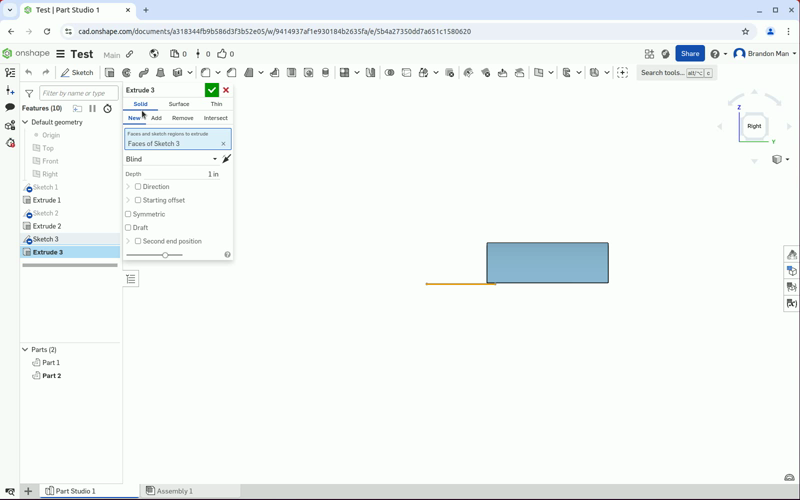
mouse_move(137, 120)
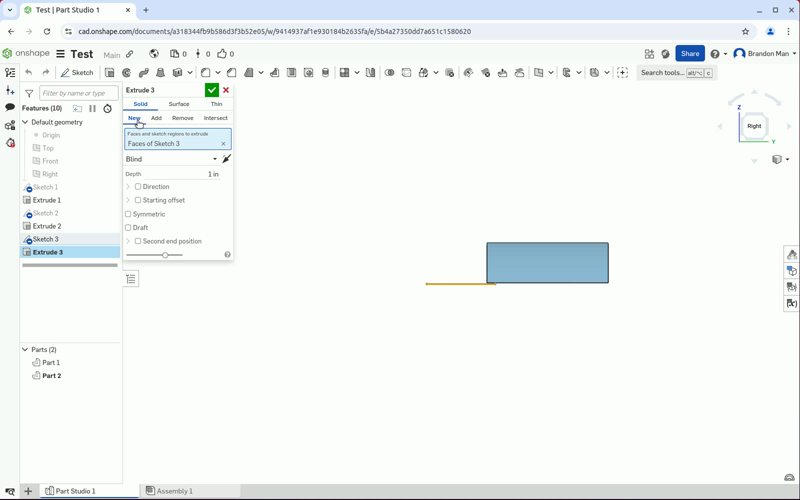
click(137, 120)
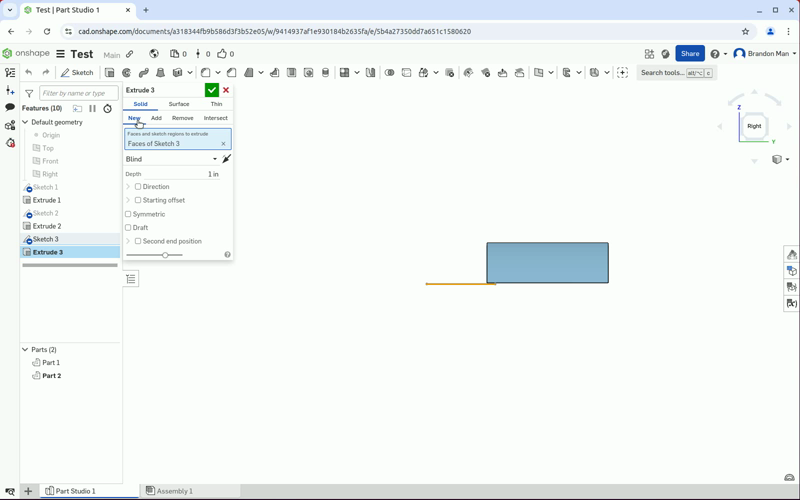
key(tab, 4)
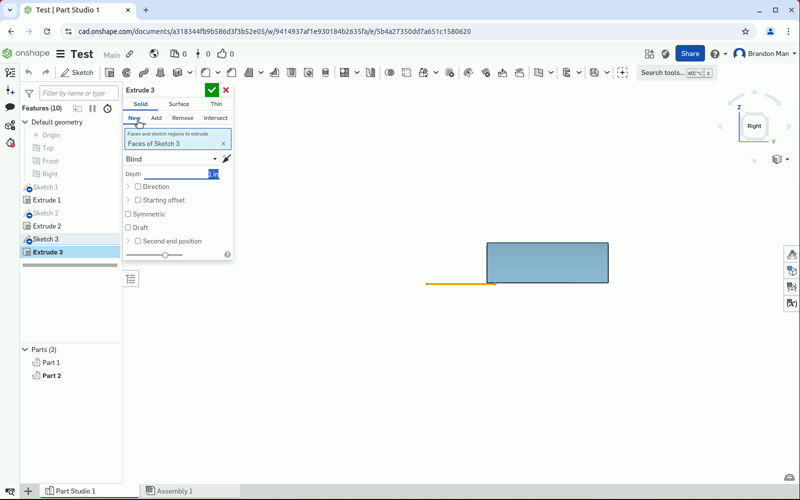
text(46.216)
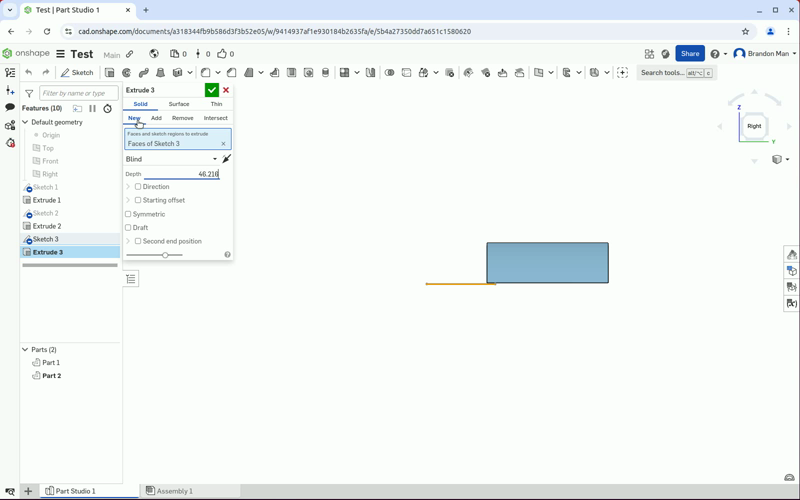
key(tab, 3)
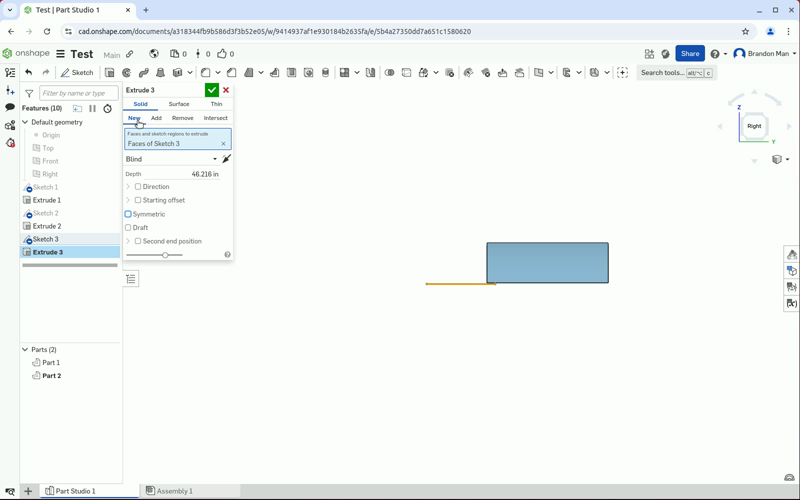
key(space)
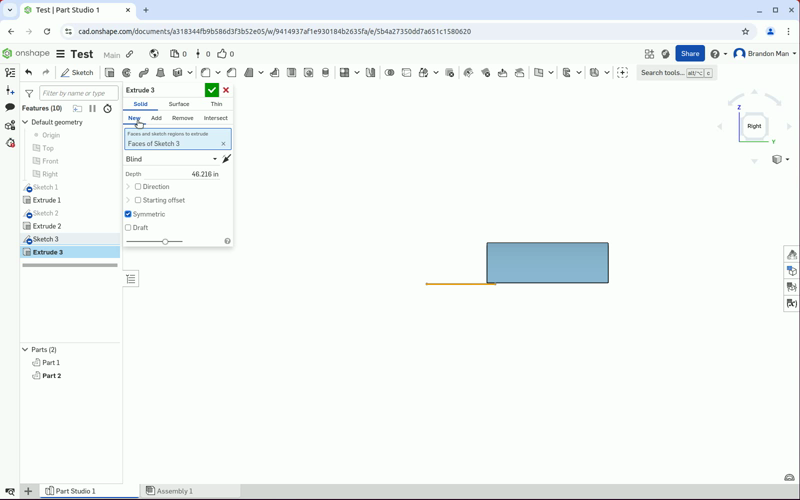
key(enter)
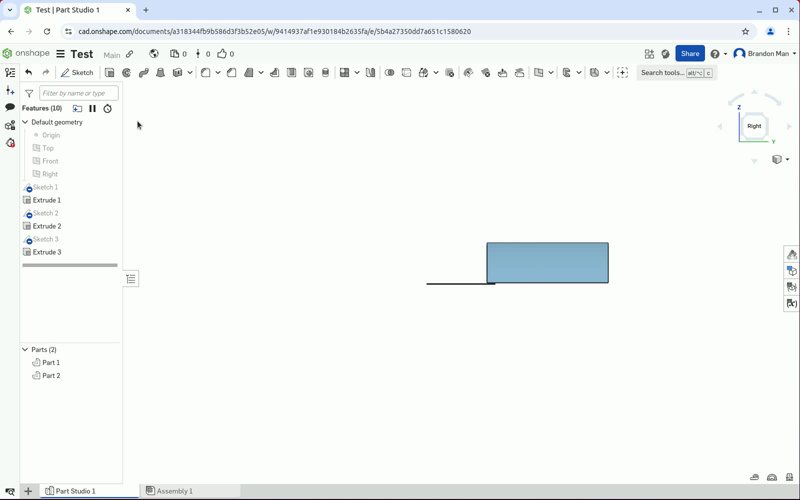
key(shift+h)
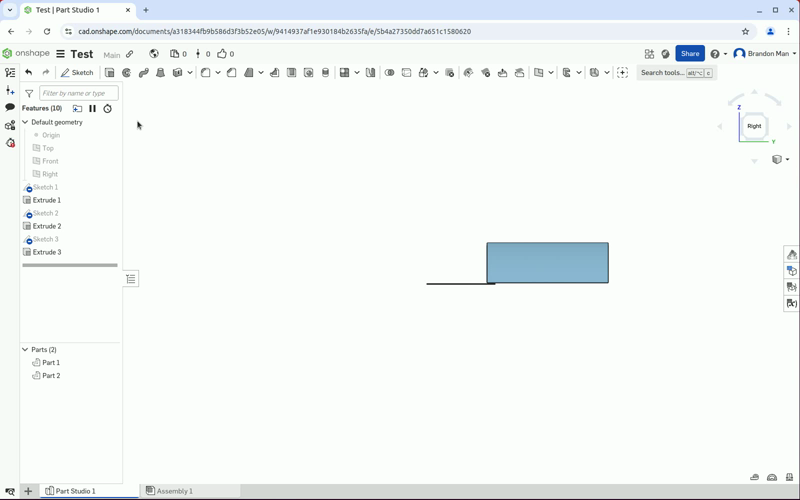
key(shift+h)
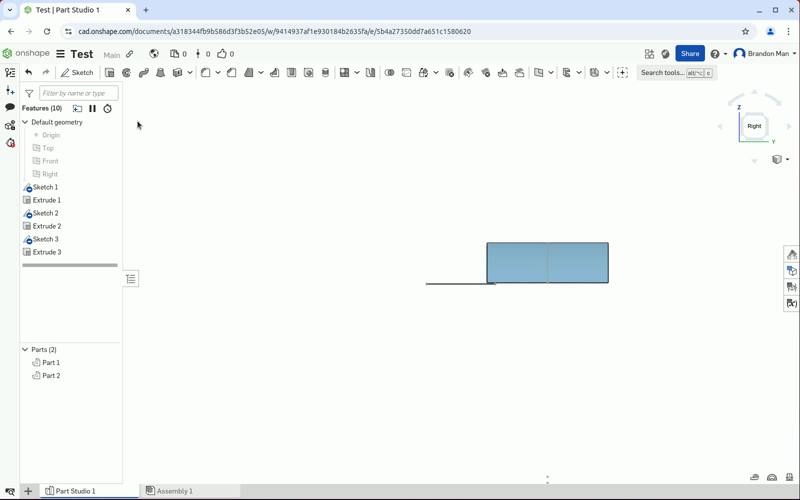
key(shift+7)
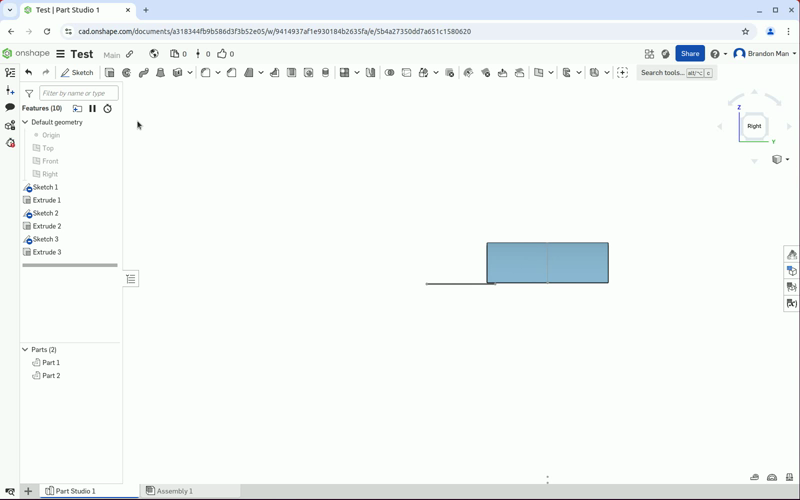
key(right, 2)
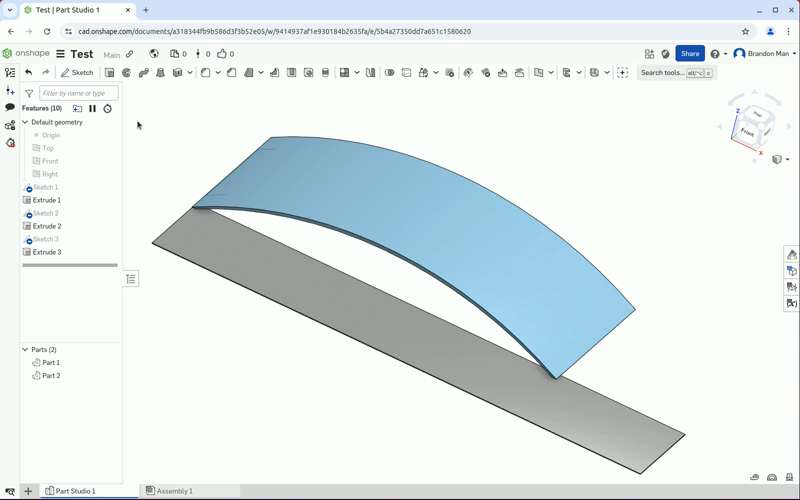
key(down, 2)
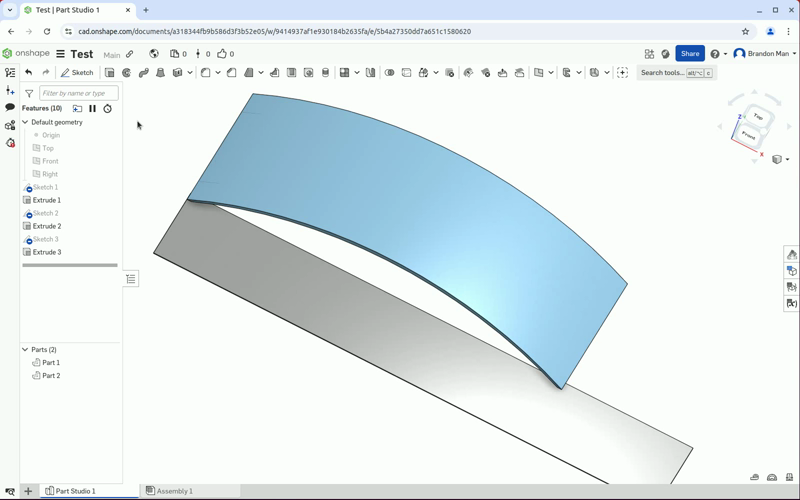
key(up, 2)
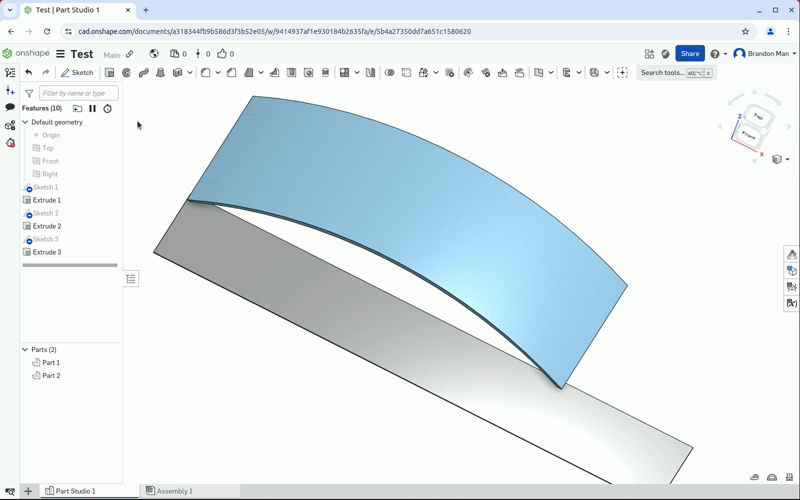
key(left, 2)
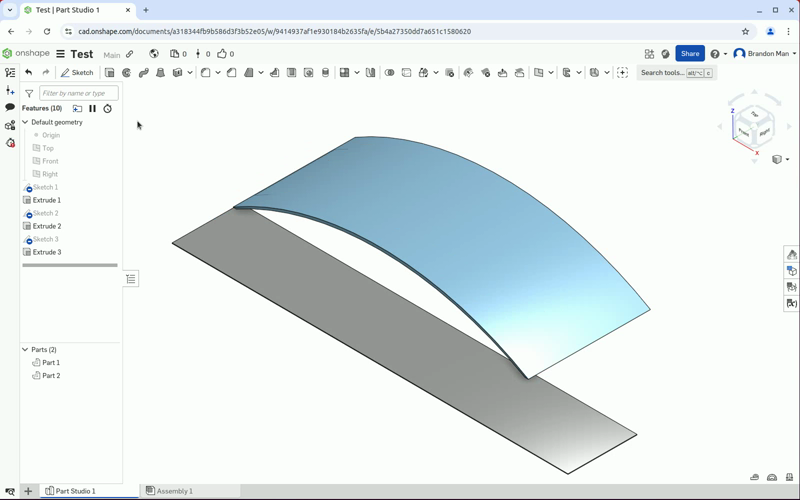
mouse_move(73, 189)
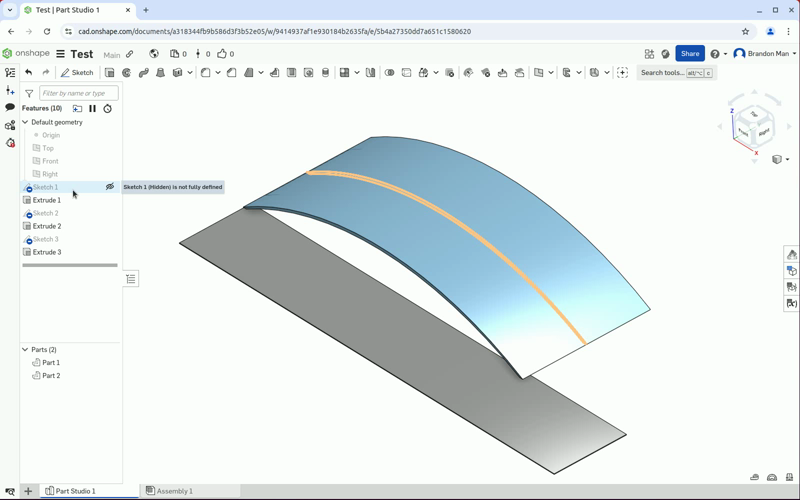
click(73, 189)